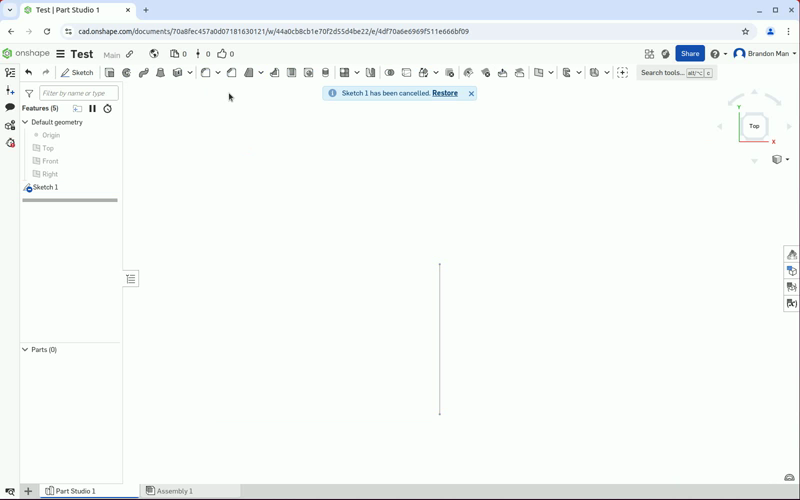
key(shift+h)
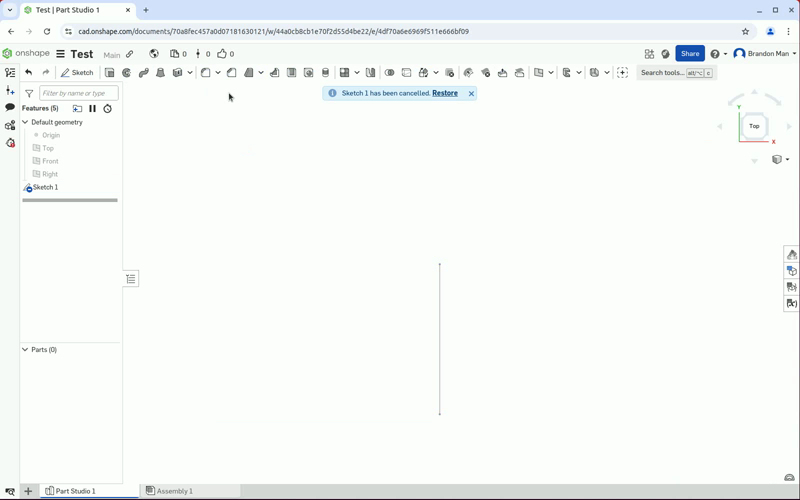
key(shift+s)
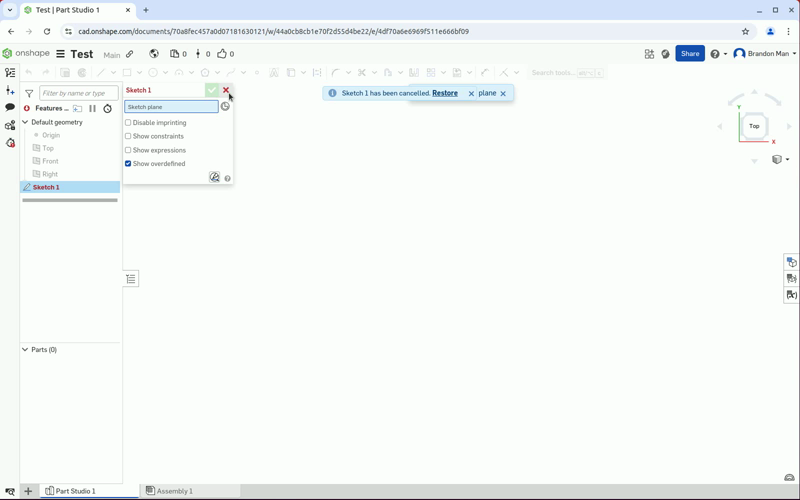
mouse_move(73, 150)
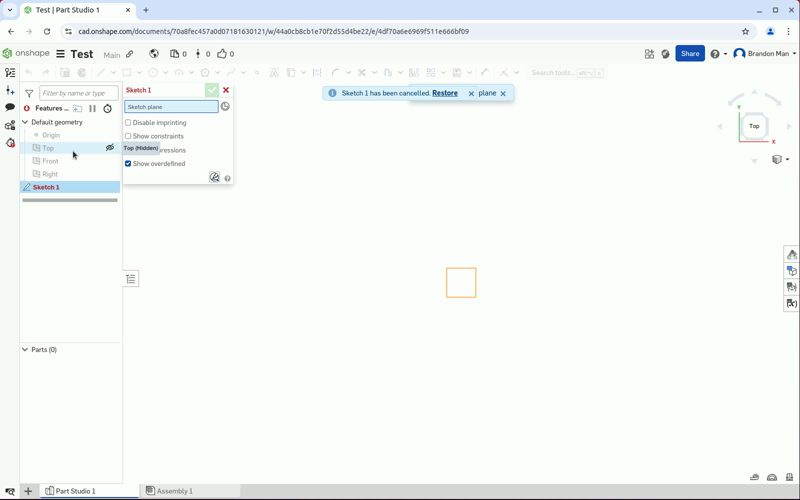
click(73, 150)
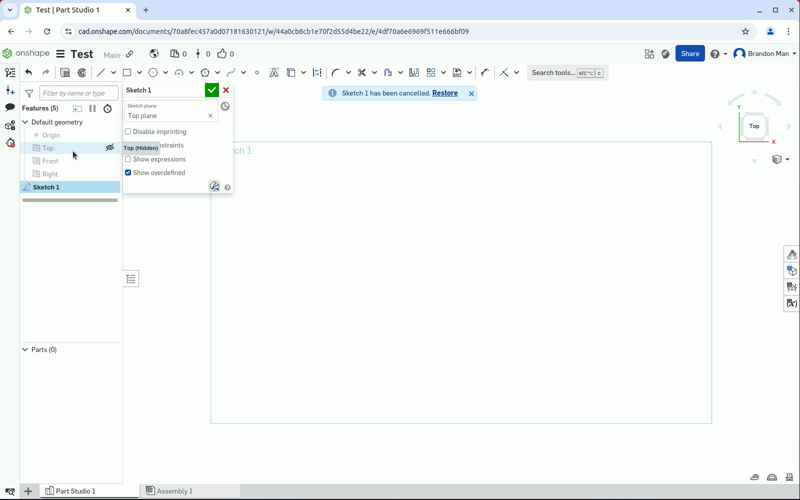
mouse_move(73, 352)
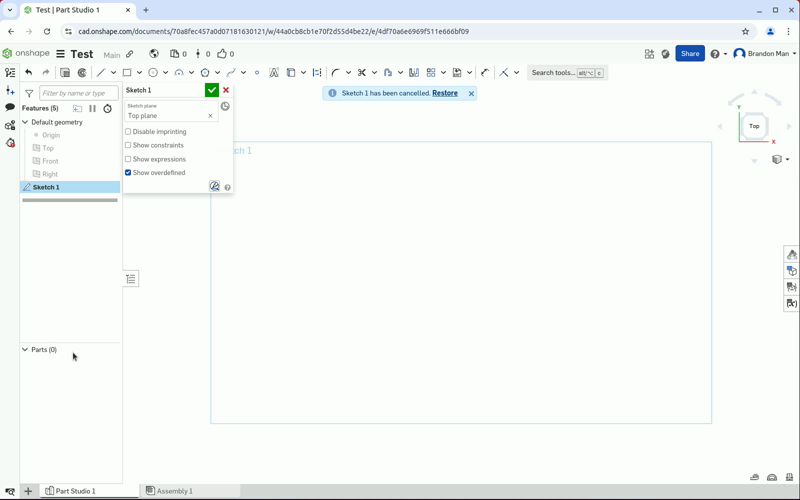
key(y)
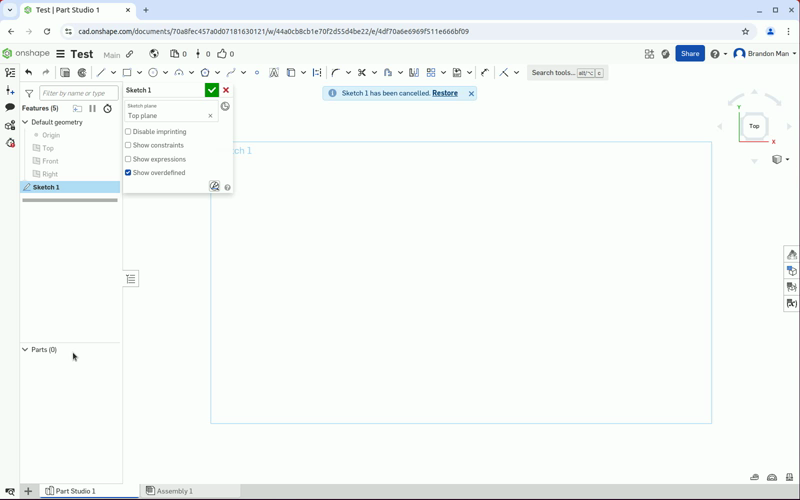
key(l)
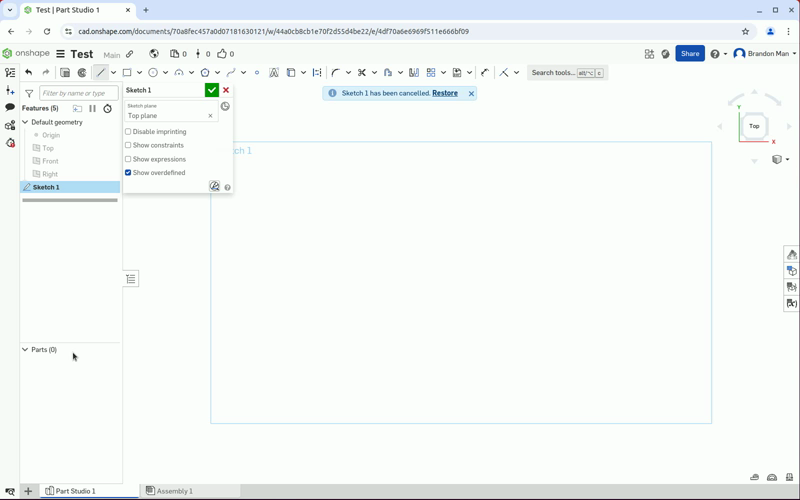
key_down(shift)
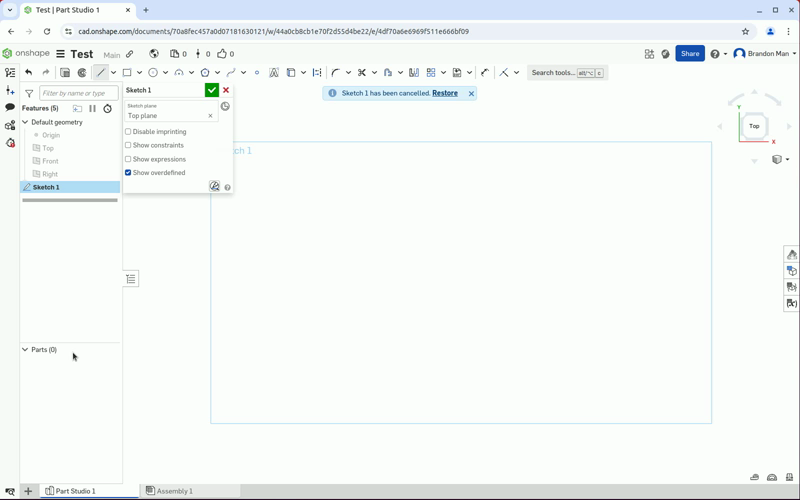
mouse_move(348, 334)
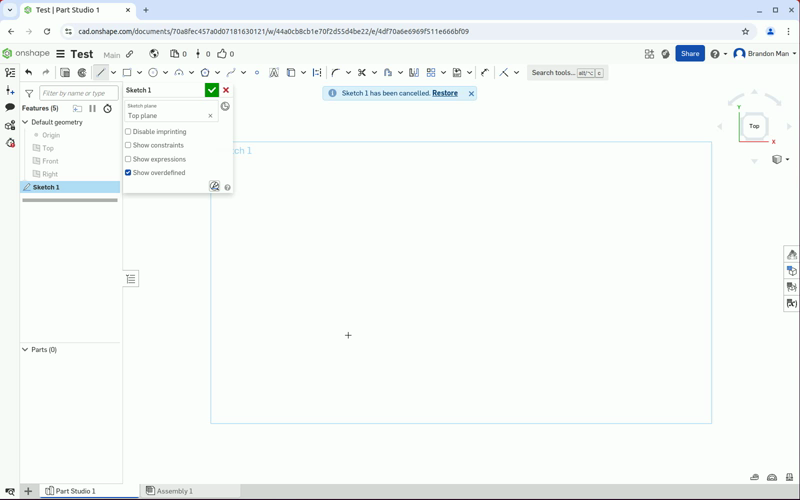
click(348, 334)
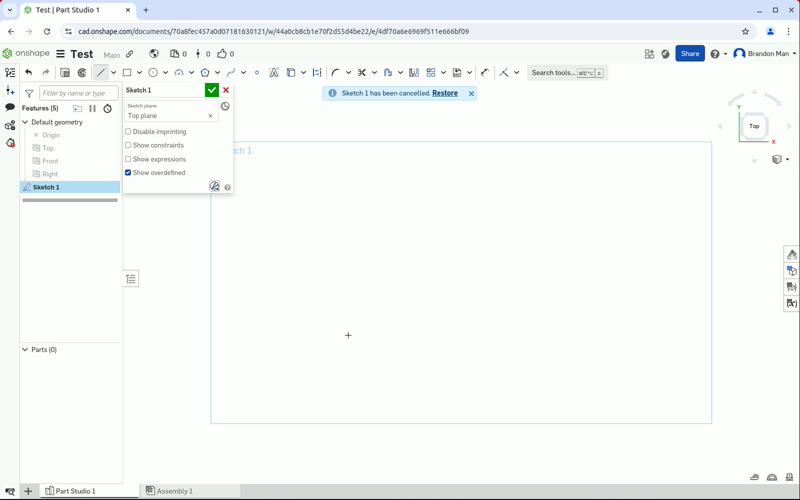
key_up(shift)
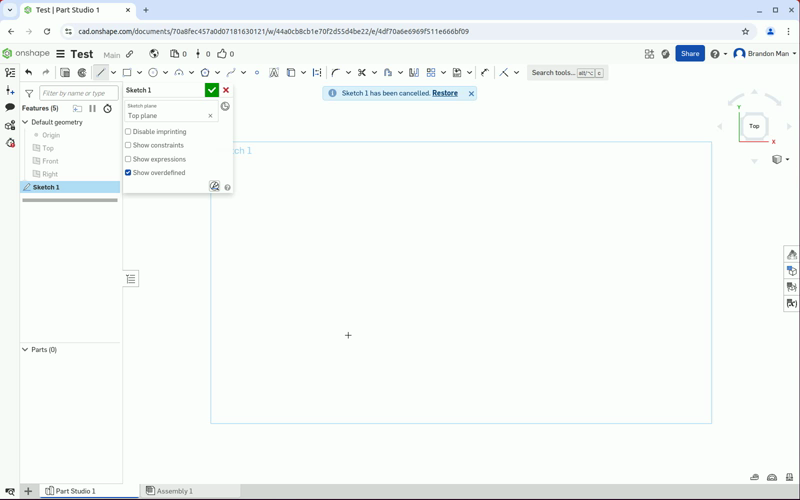
key_down(shift)
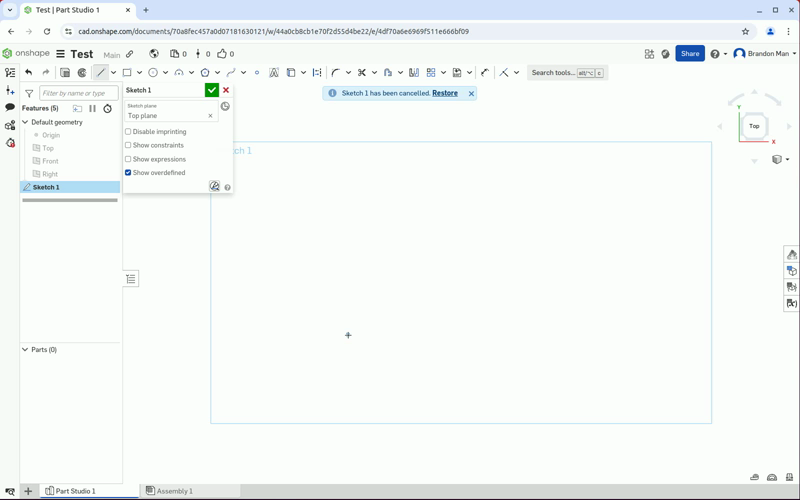
mouse_move(572, 334)
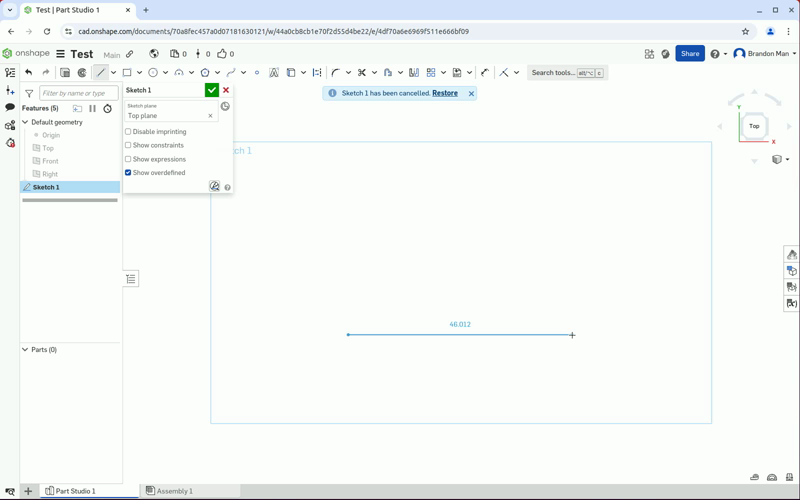
click(572, 334)
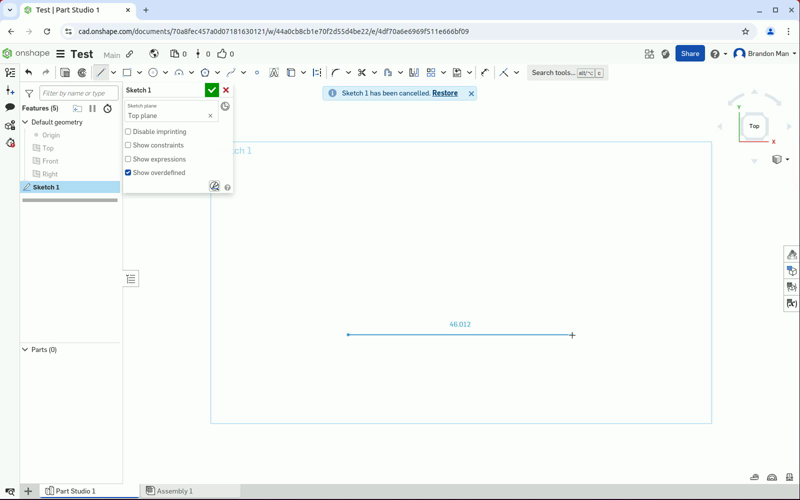
key_up(shift)
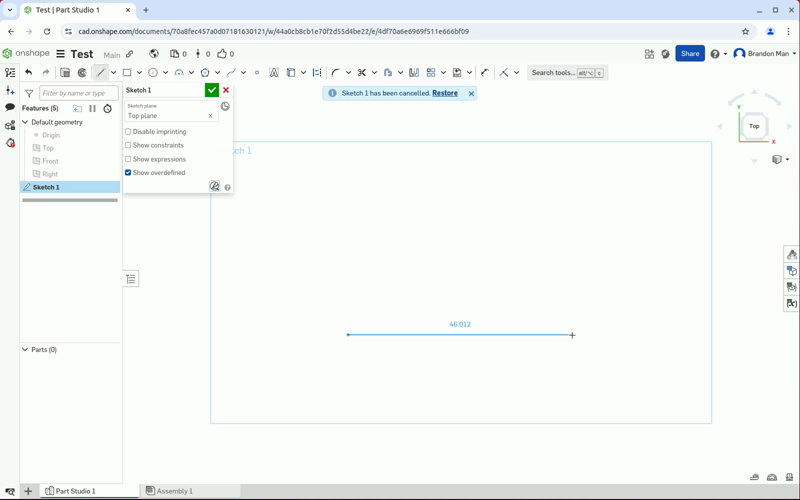
key_down(shift)
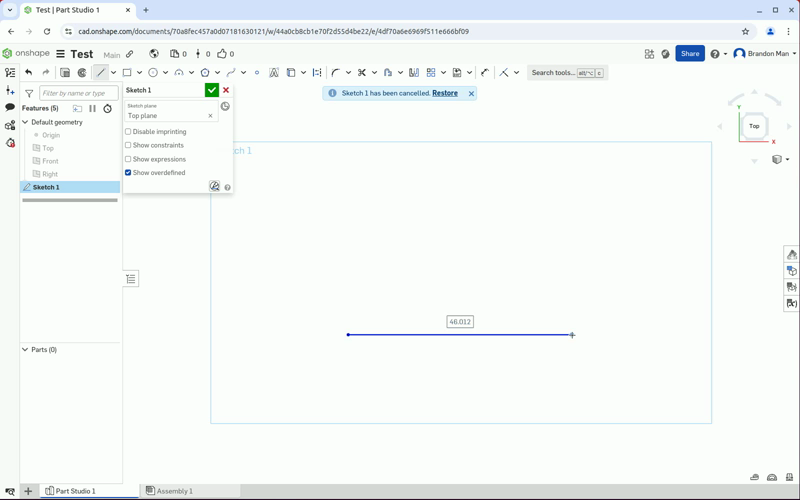
mouse_move(572, 233)
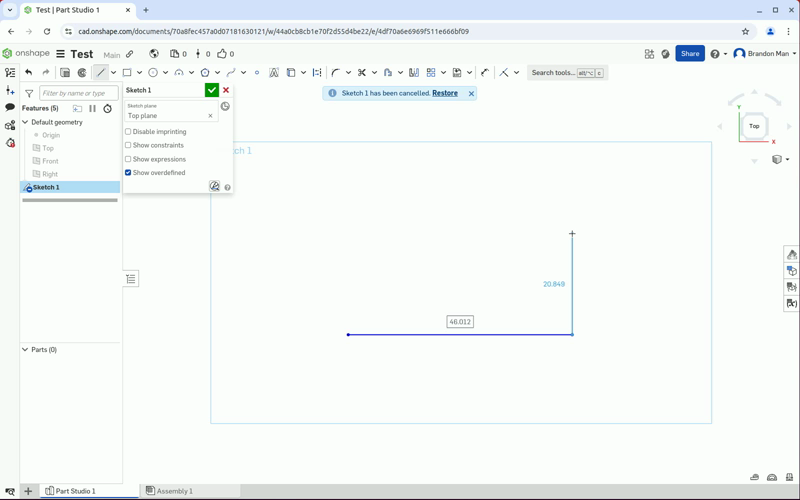
click(572, 233)
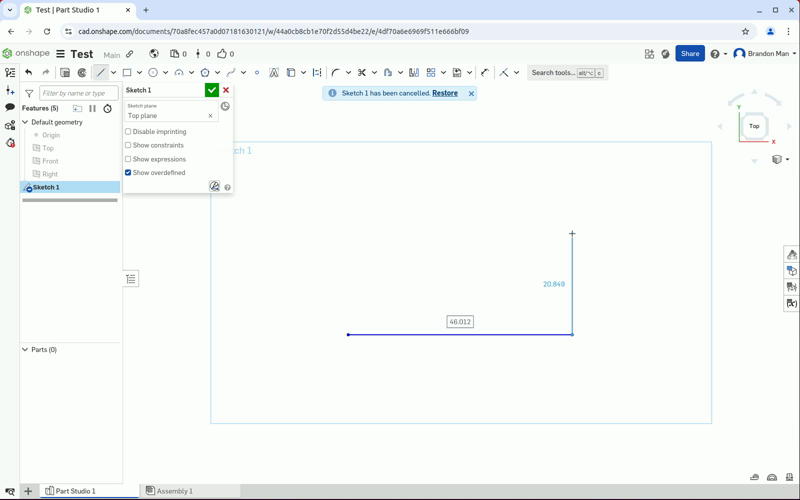
key_up(shift)
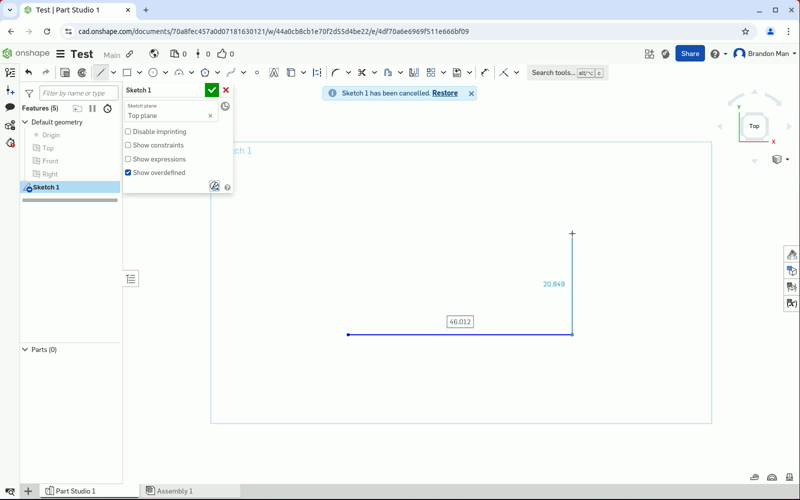
key_down(shift)
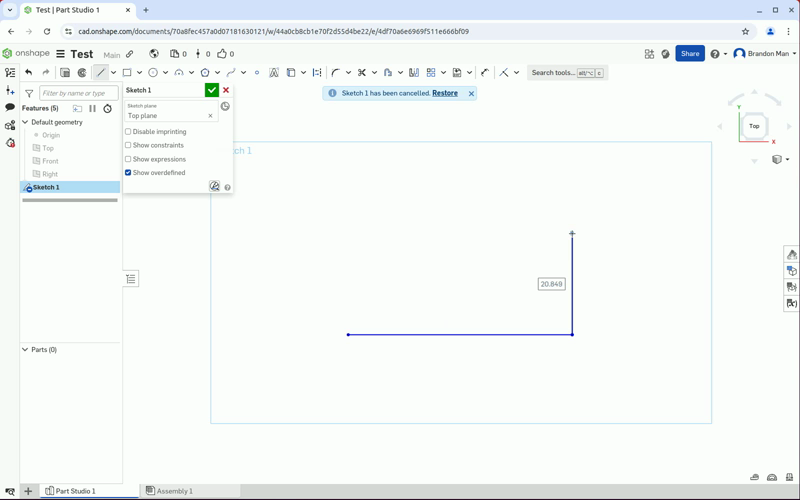
mouse_move(348, 233)
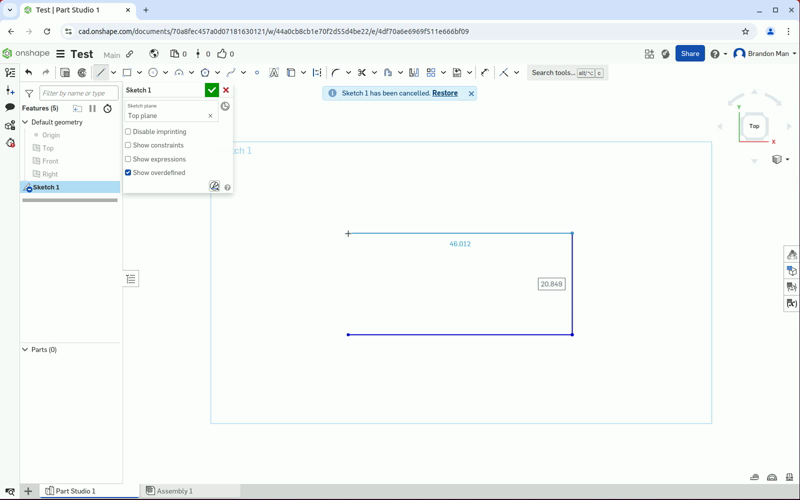
click(348, 233)
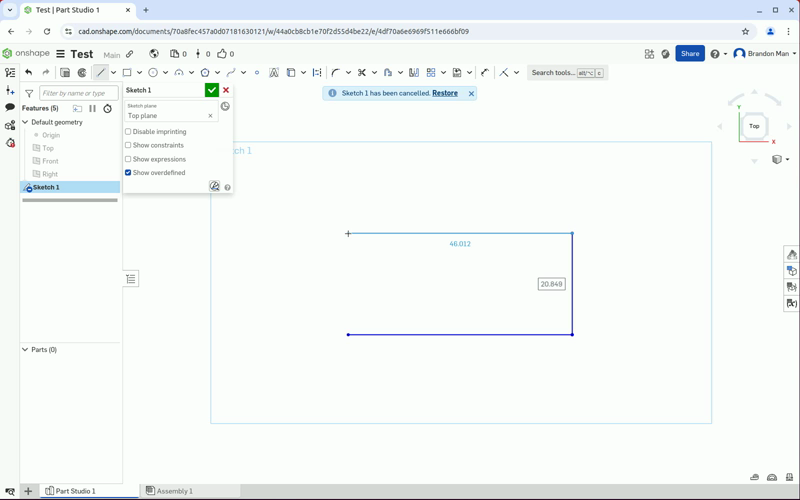
key_up(shift)
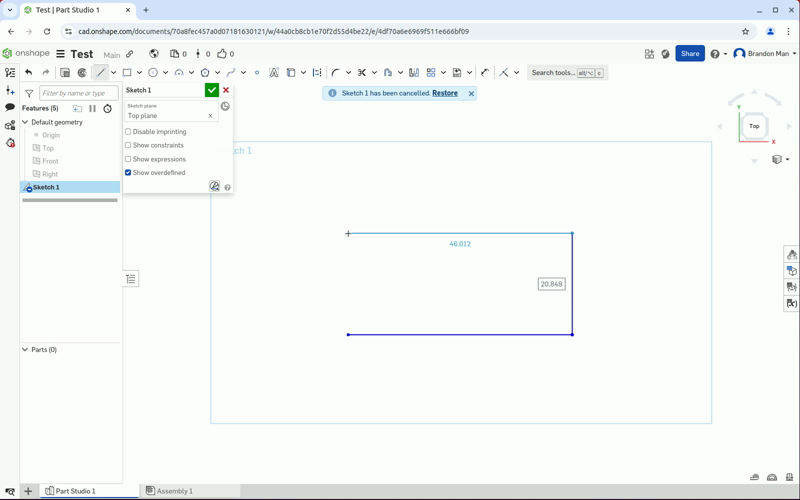
key_down(shift)
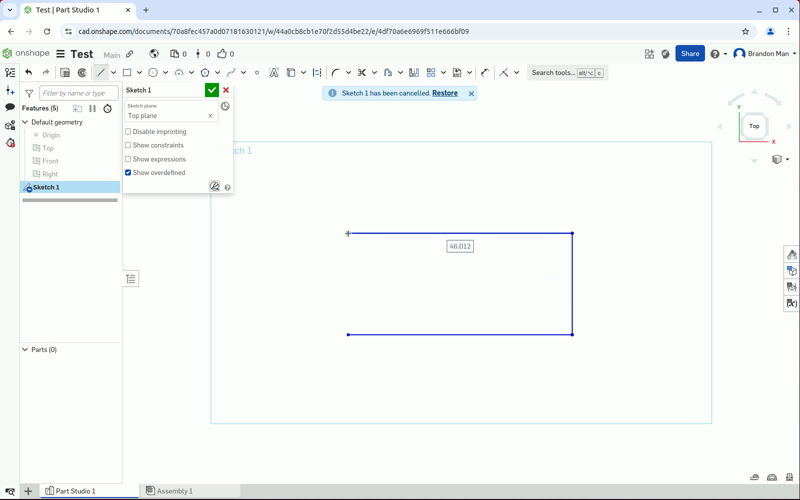
mouse_move(348, 334)
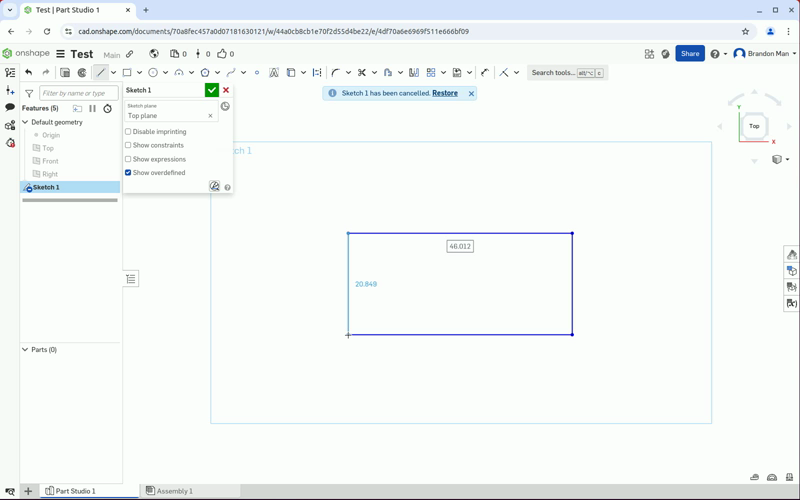
key_up(shift)
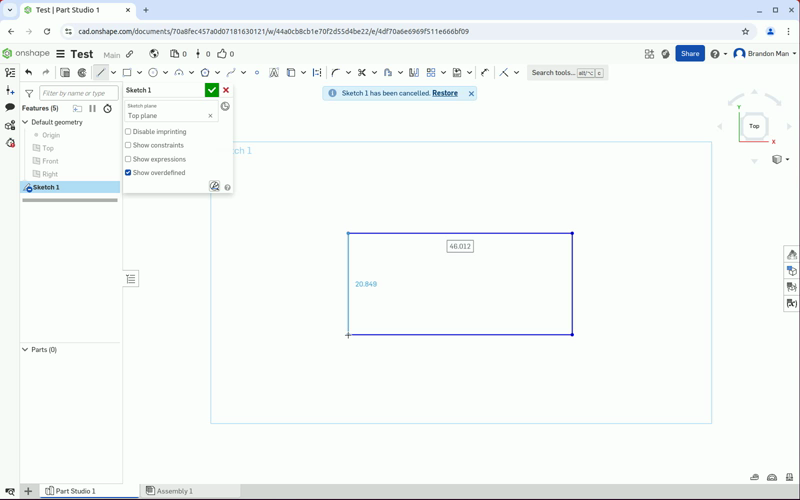
click(348, 334)
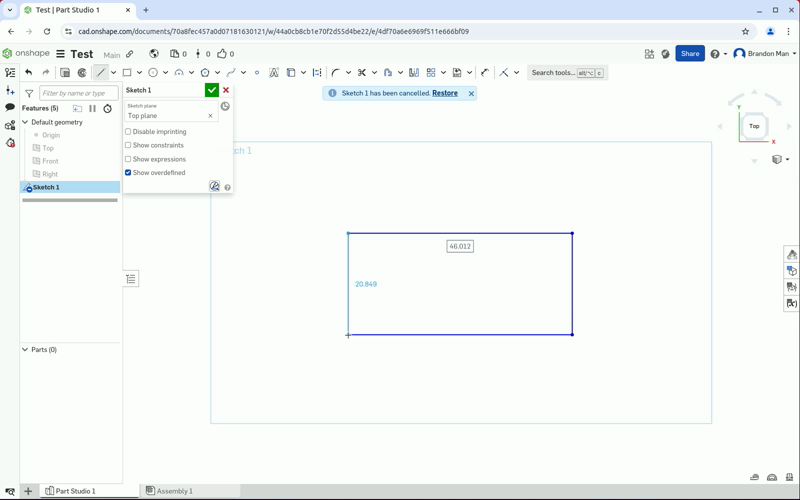
key(esc)
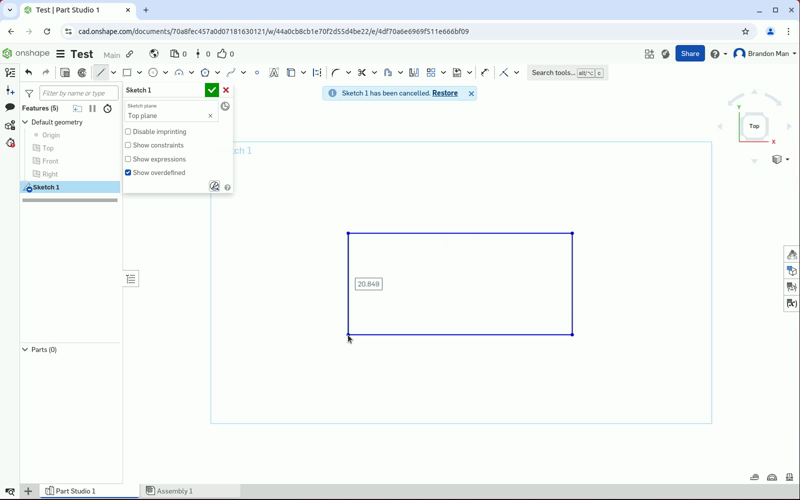
mouse_move(519, 262)
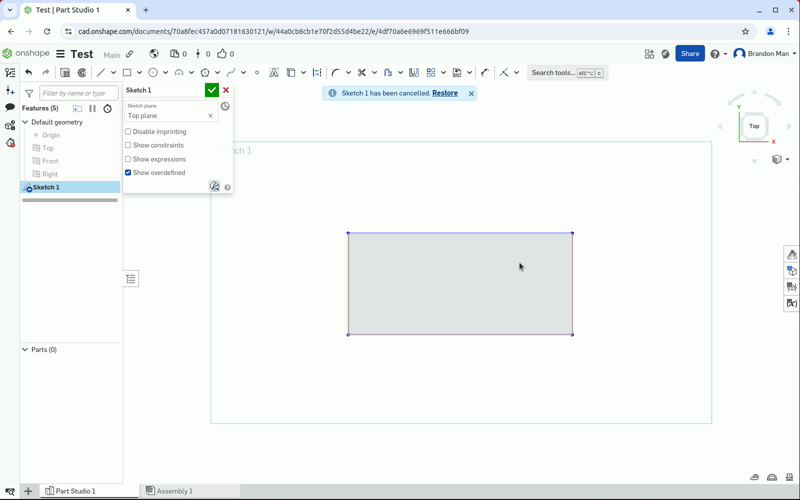
click(519, 262)
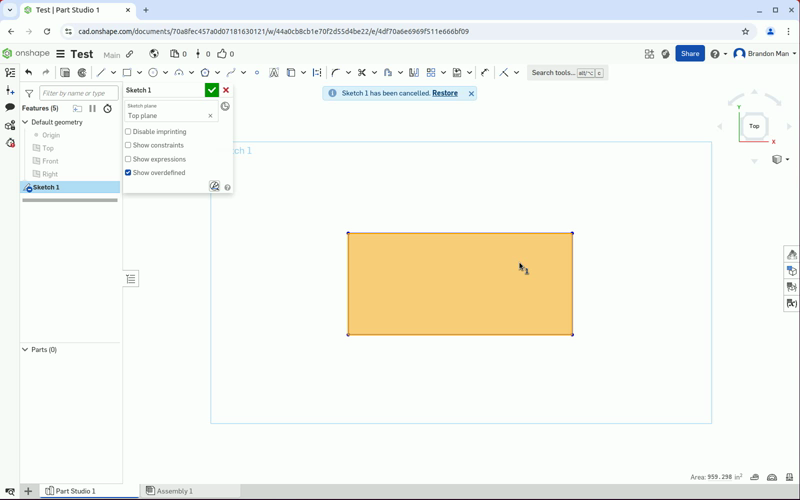
mouse_move(73, 352)
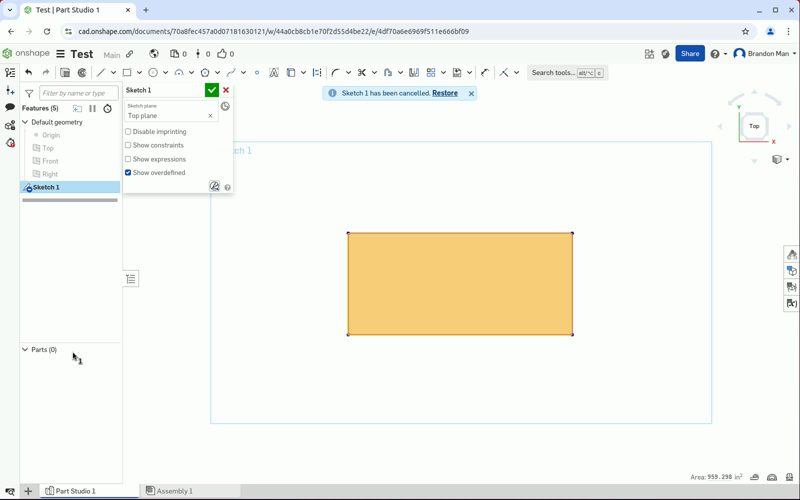
key(shift+y)
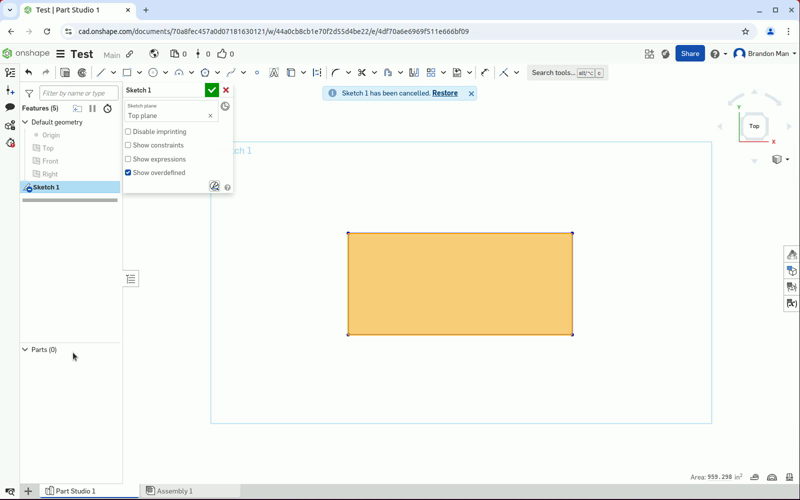
key(shift+e)
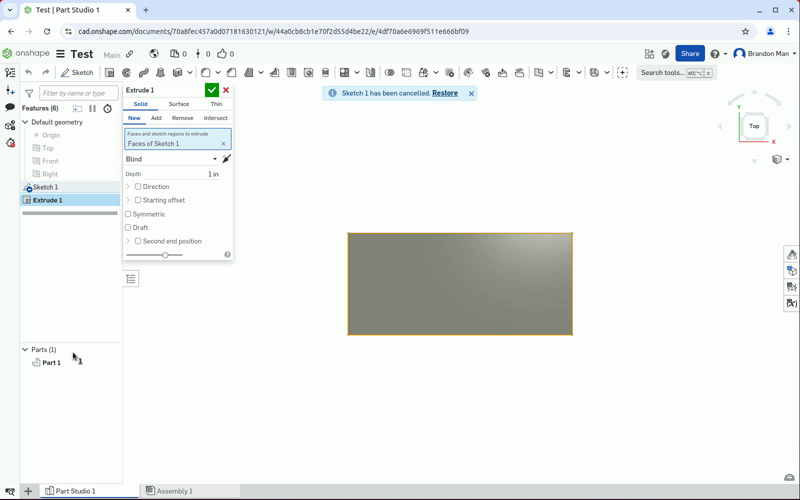
mouse_move(143, 106)
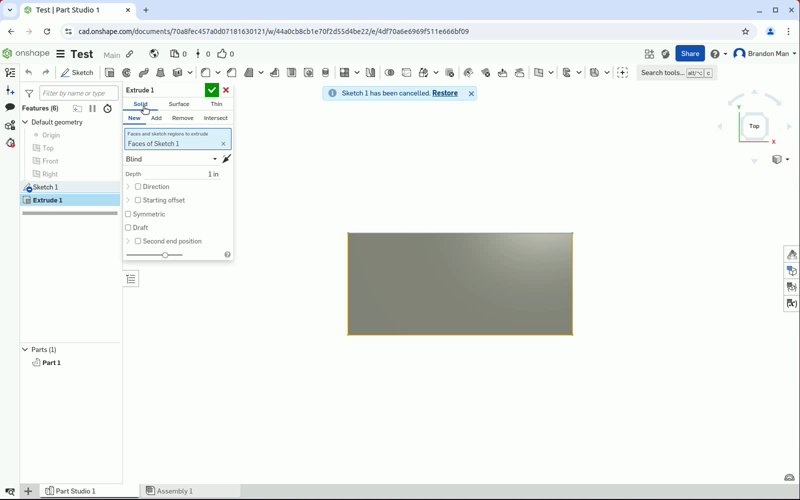
click(143, 106)
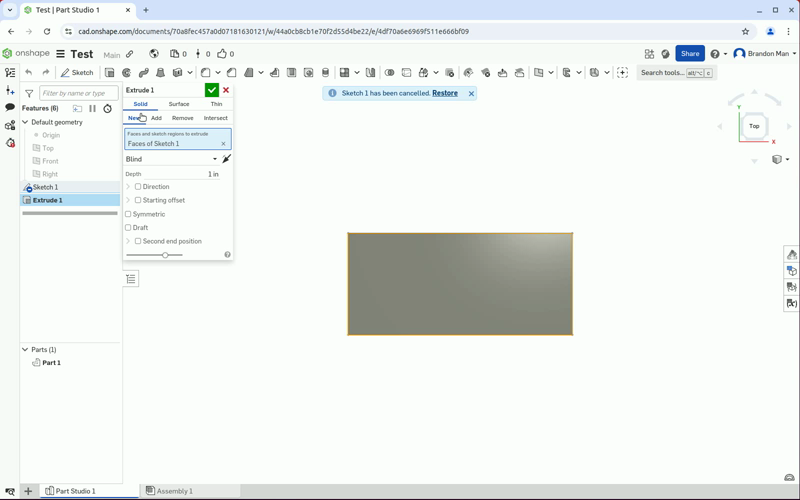
mouse_move(137, 120)
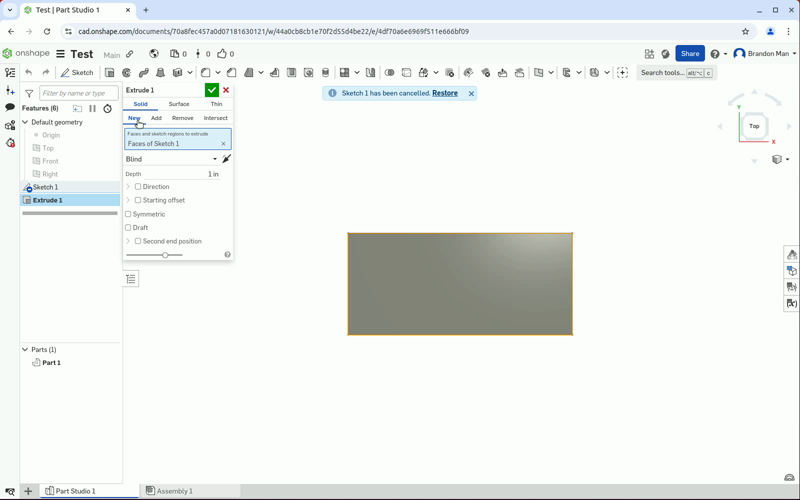
click(137, 120)
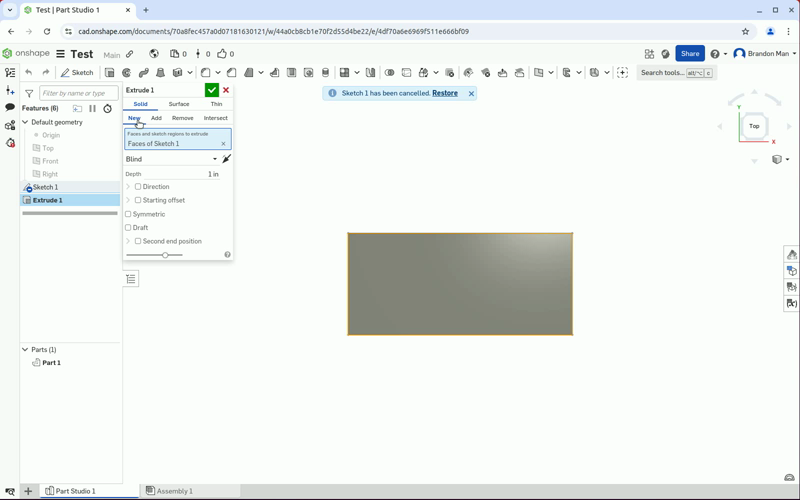
key(tab, 4)
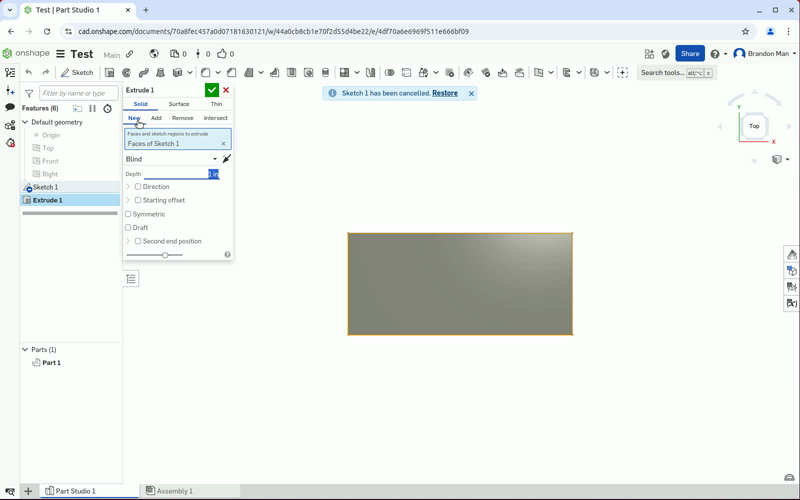
text(0.722)
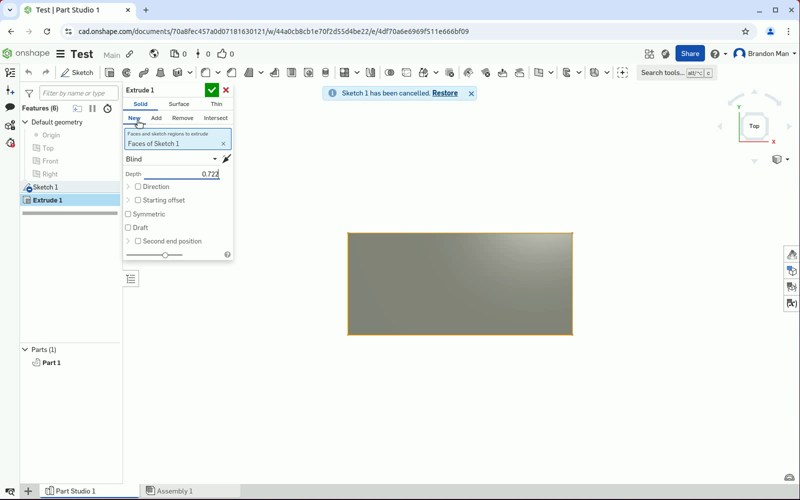
key(enter)
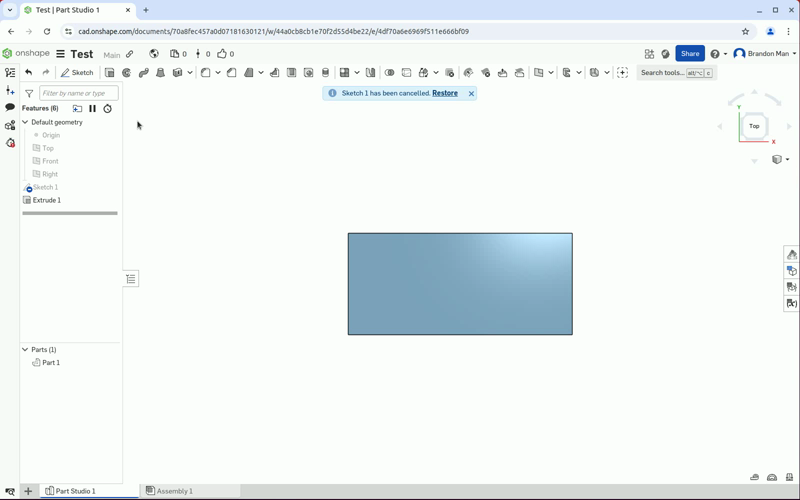
key(shift+h)
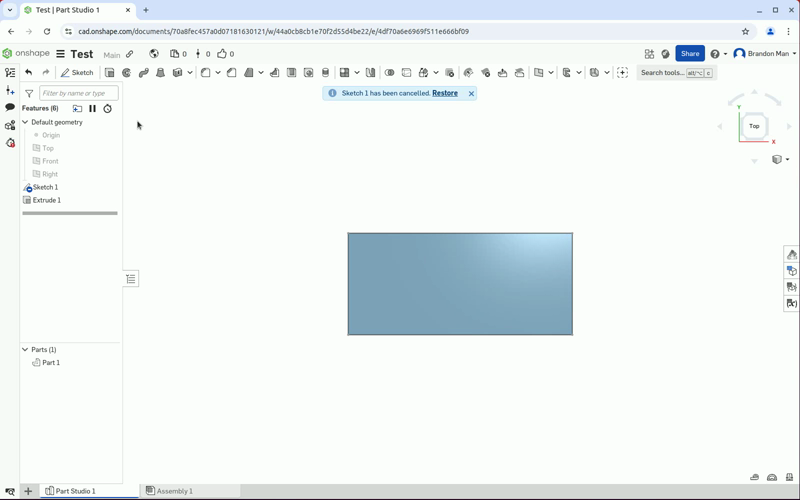
key(shift+h)
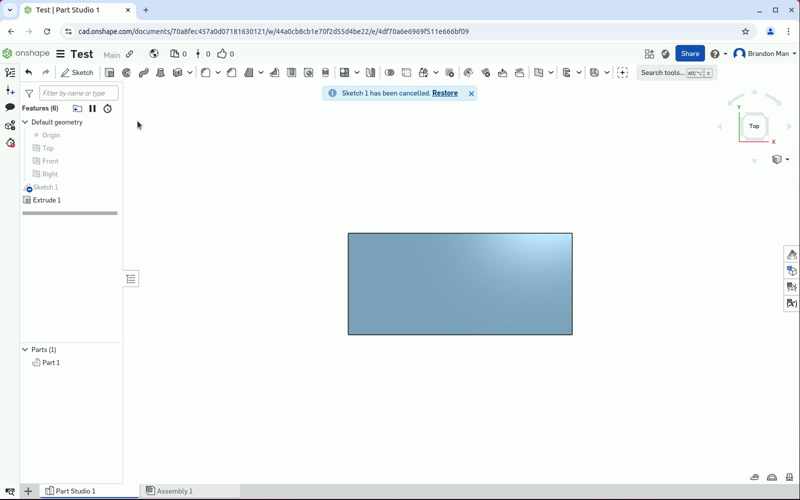
mouse_move(73, 189)
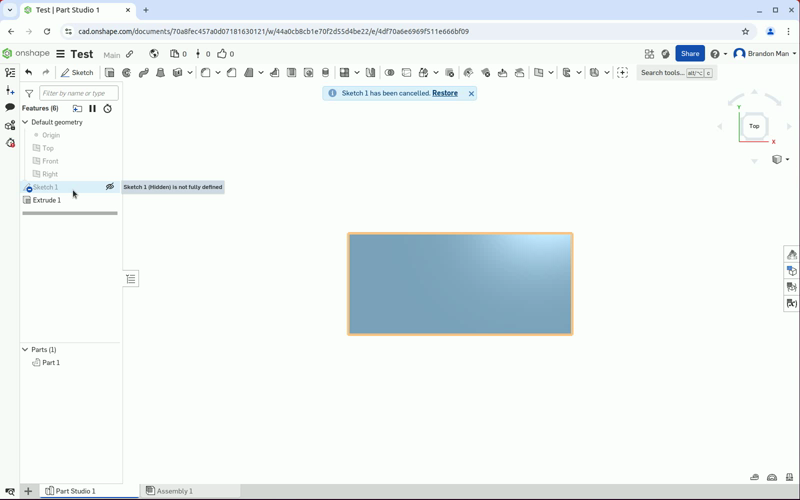
click(73, 189)
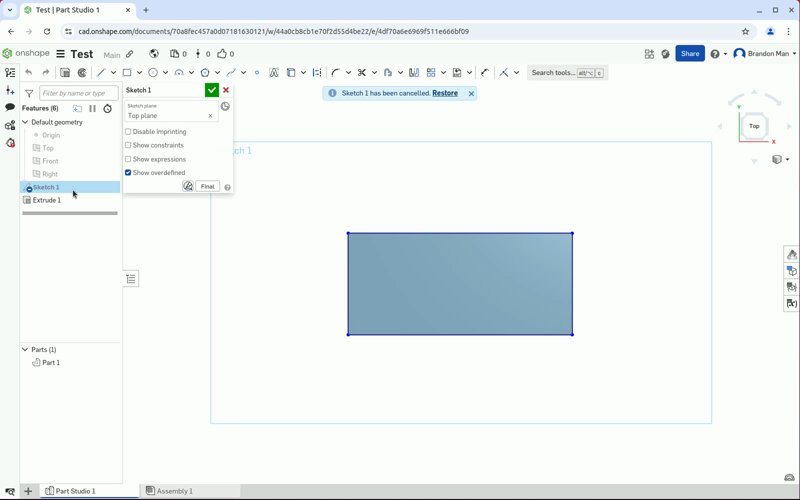
mouse_move(229, 92)
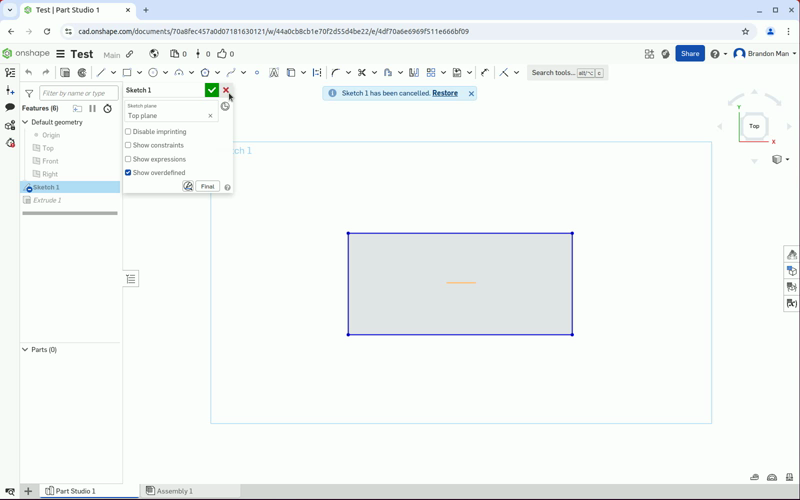
click(229, 92)
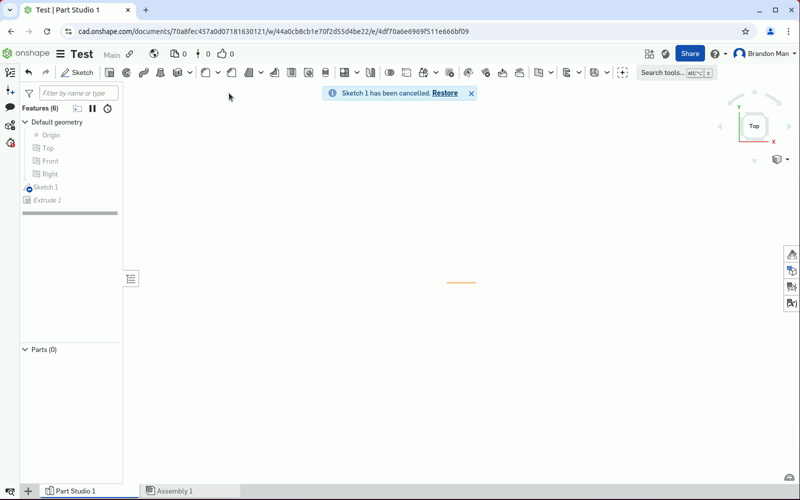
mouse_move(541, 75)
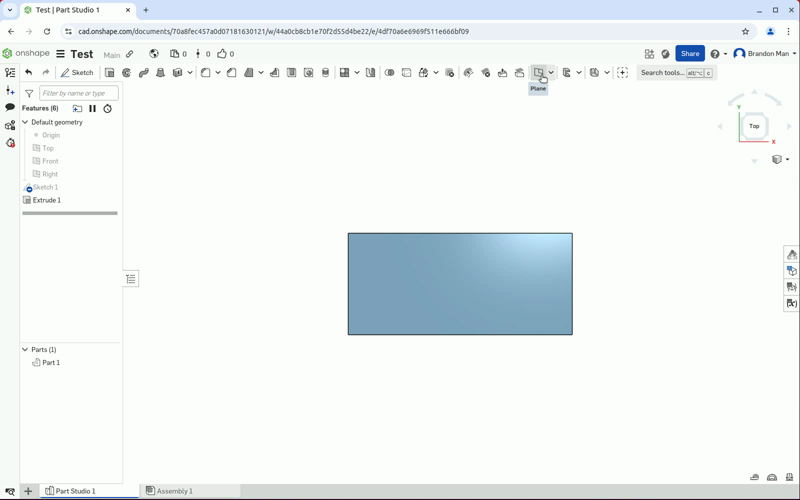
click(541, 75)
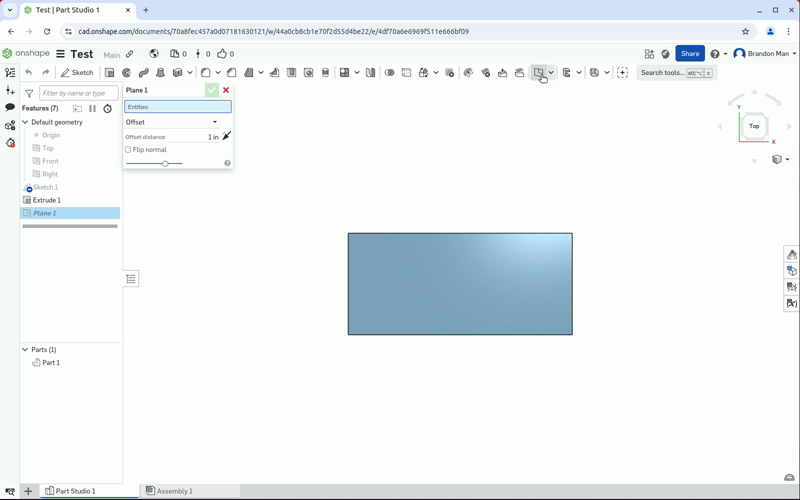
mouse_move(73, 150)
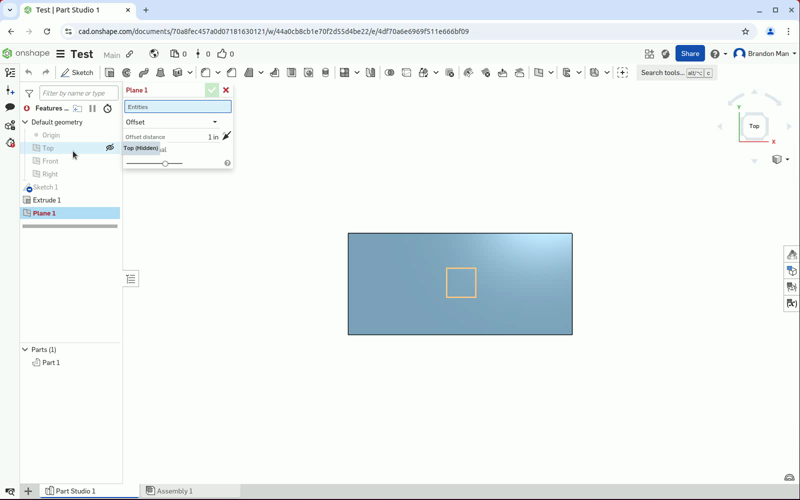
click(73, 150)
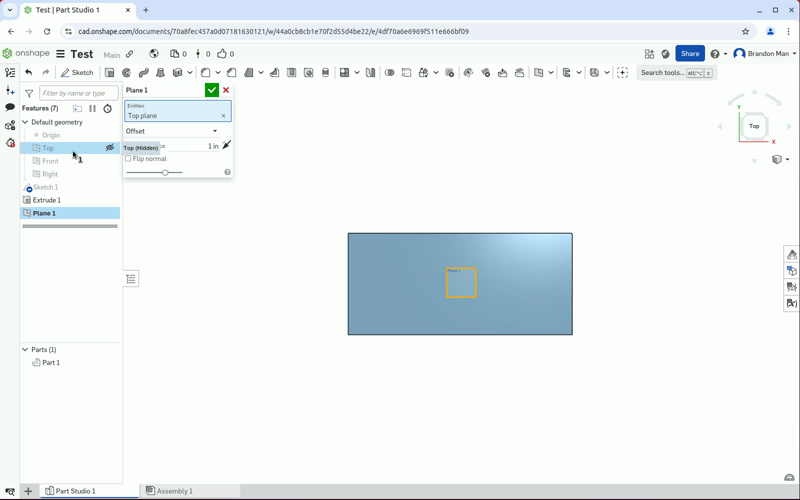
key(tab, 2)
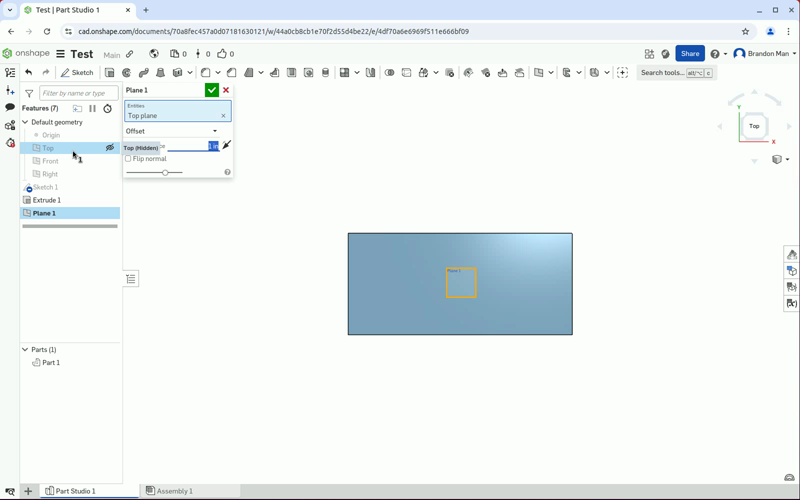
text(0.709)
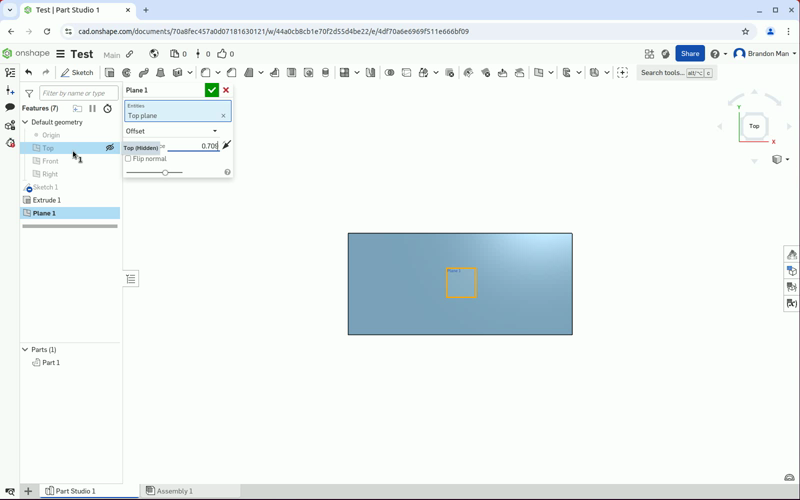
key(enter, 2)
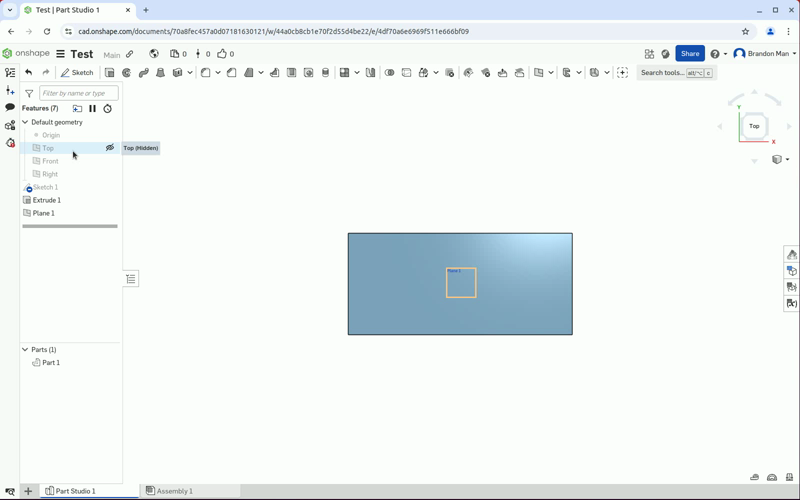
key(shift+s)
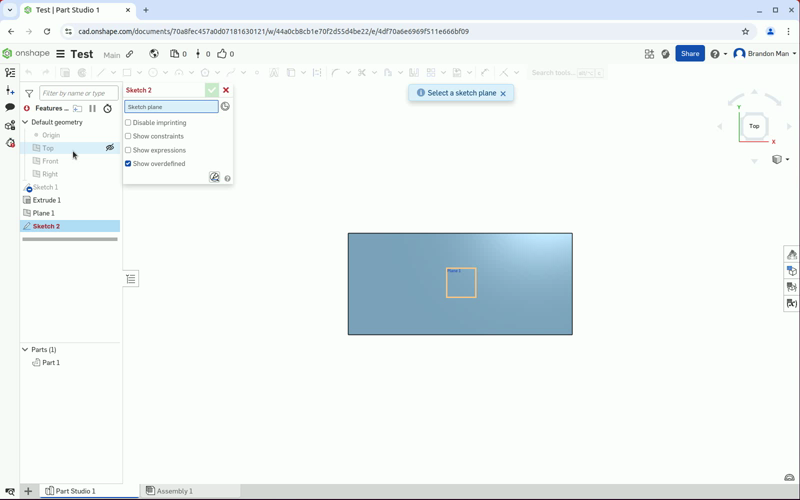
mouse_move(73, 215)
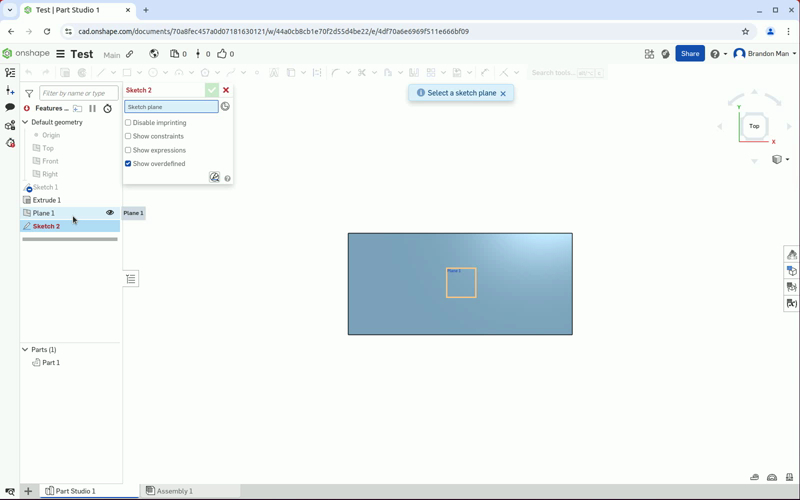
click(73, 215)
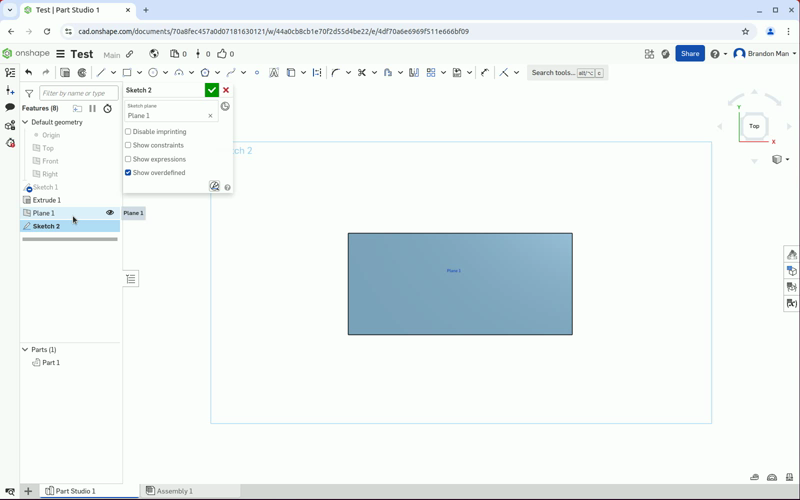
mouse_move(73, 352)
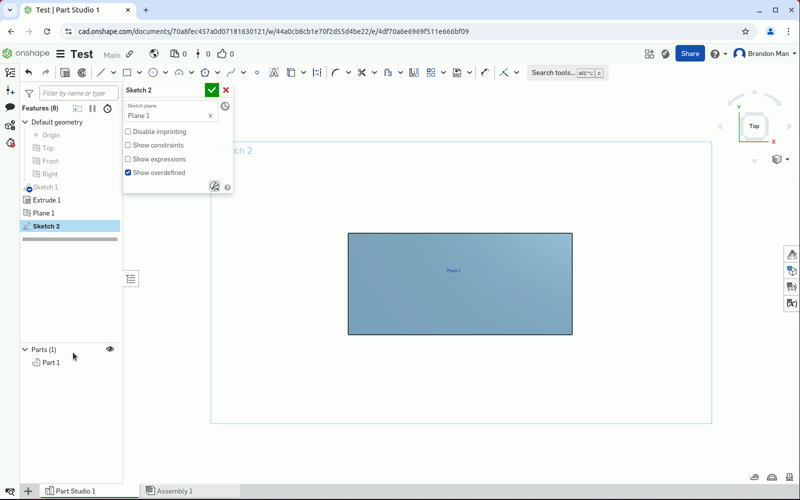
key(y)
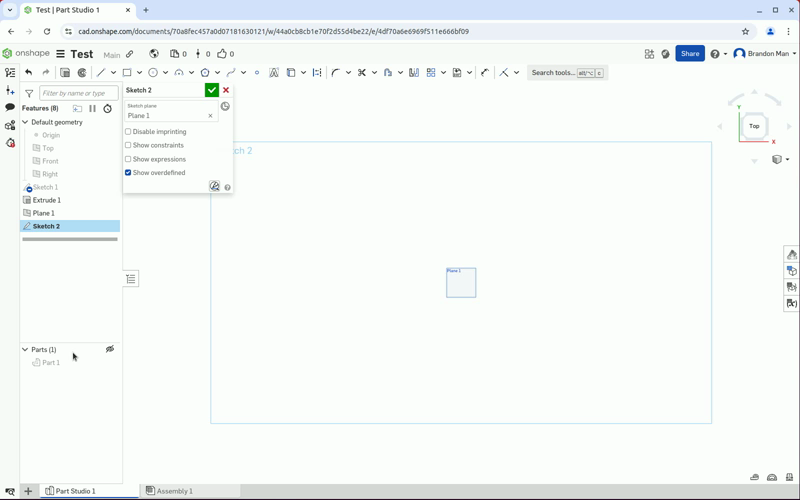
key(l)
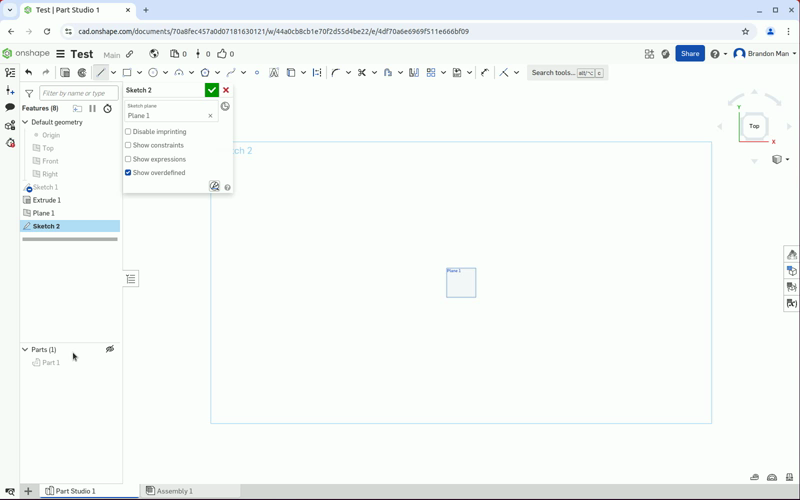
key_down(shift)
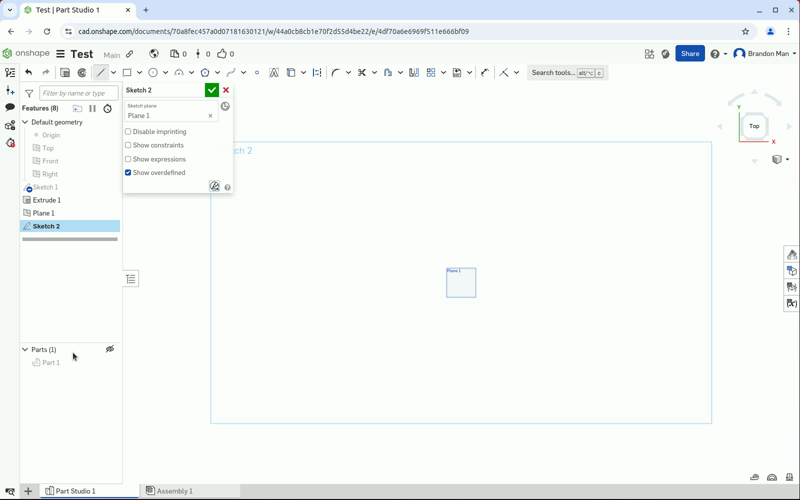
mouse_move(352, 329)
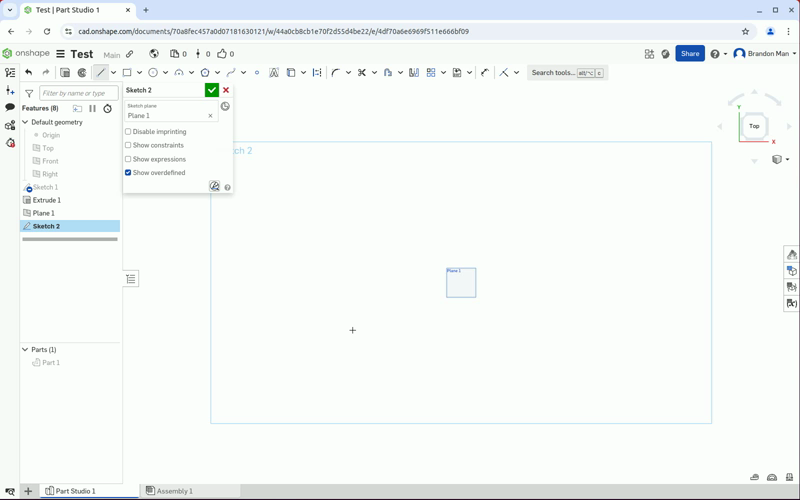
click(352, 329)
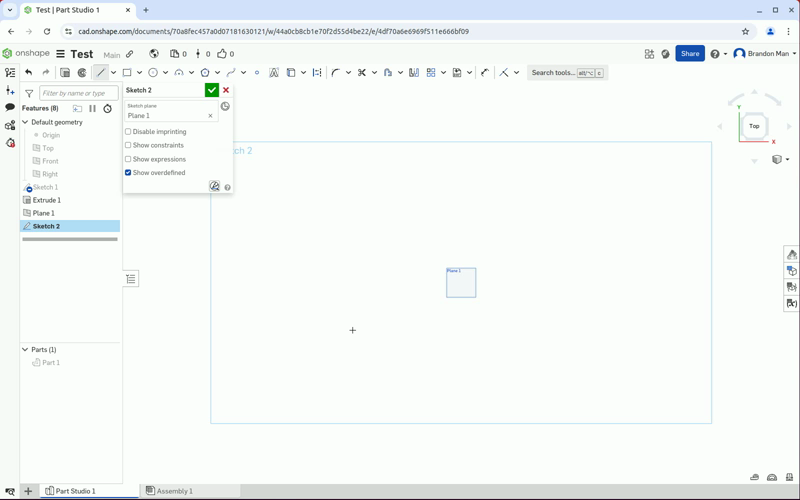
key_up(shift)
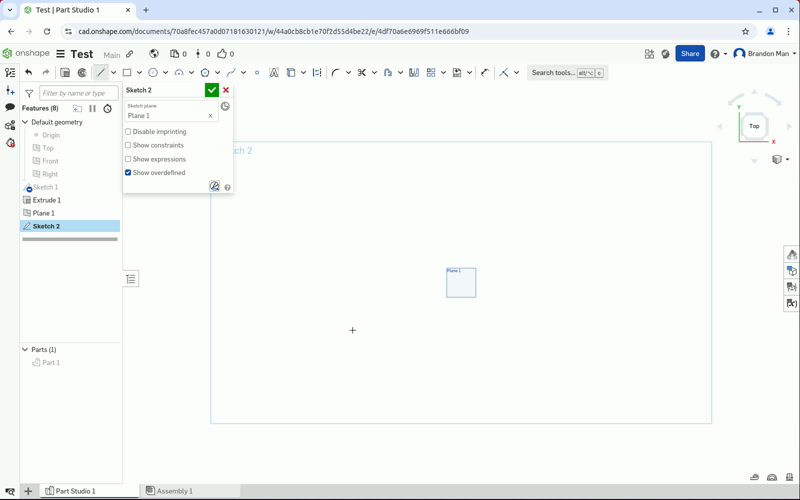
key_down(shift)
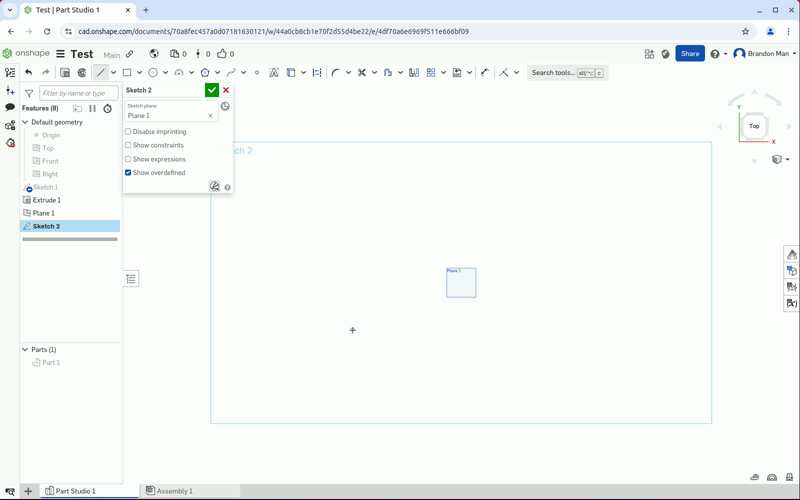
mouse_move(567, 329)
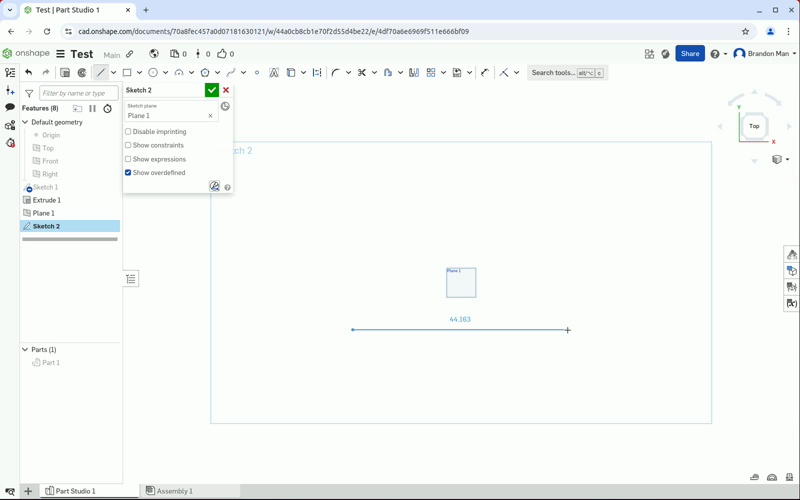
click(567, 329)
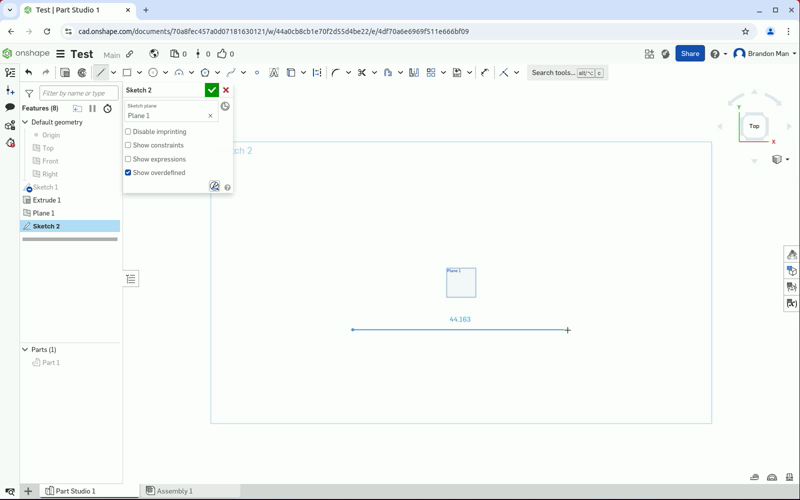
key_up(shift)
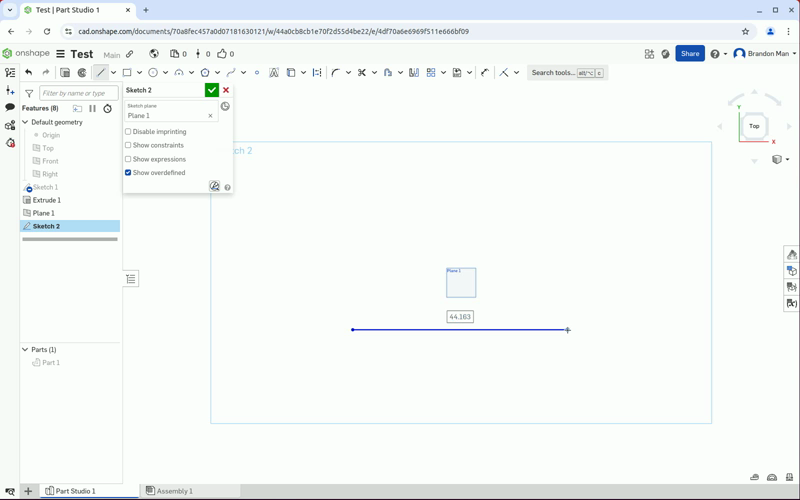
key_down(shift)
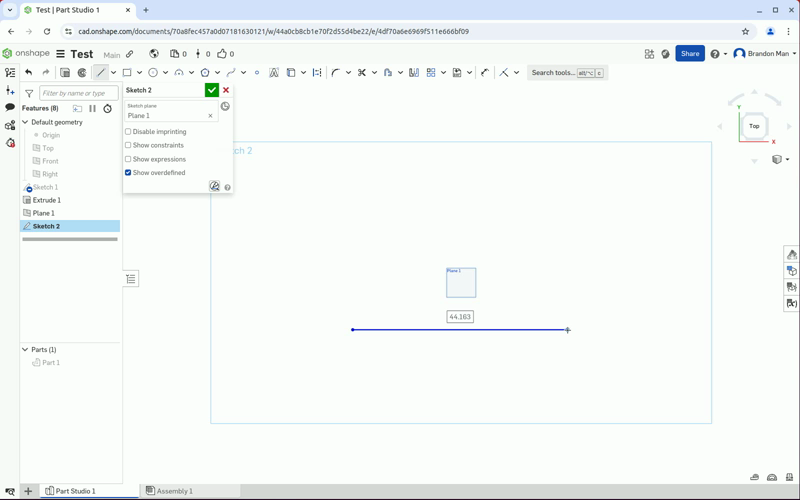
mouse_move(567, 237)
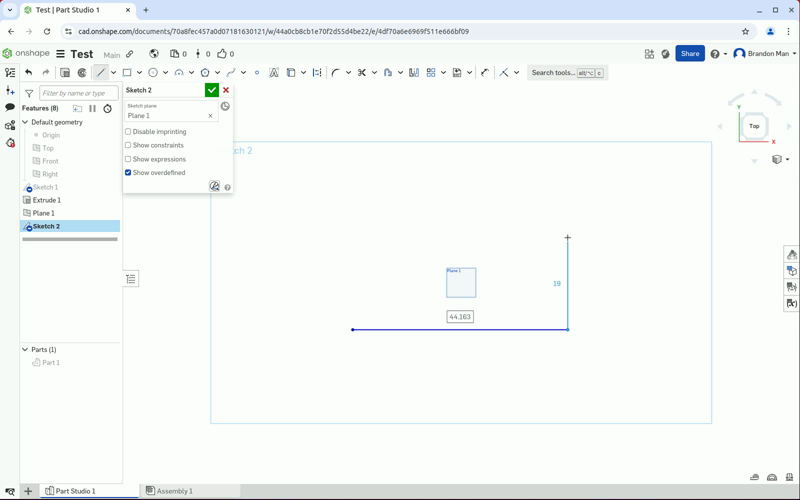
click(567, 237)
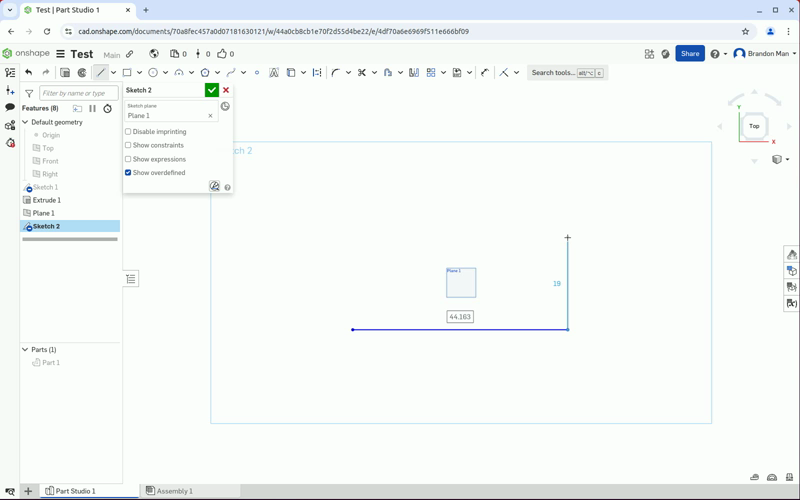
key_up(shift)
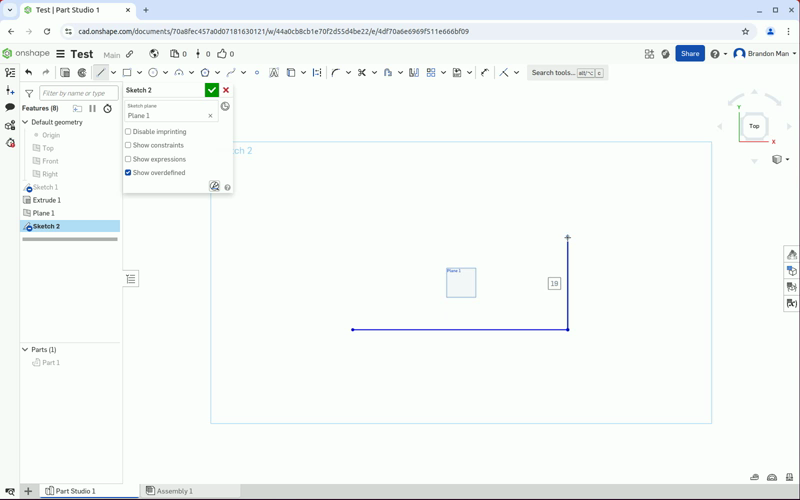
key_down(shift)
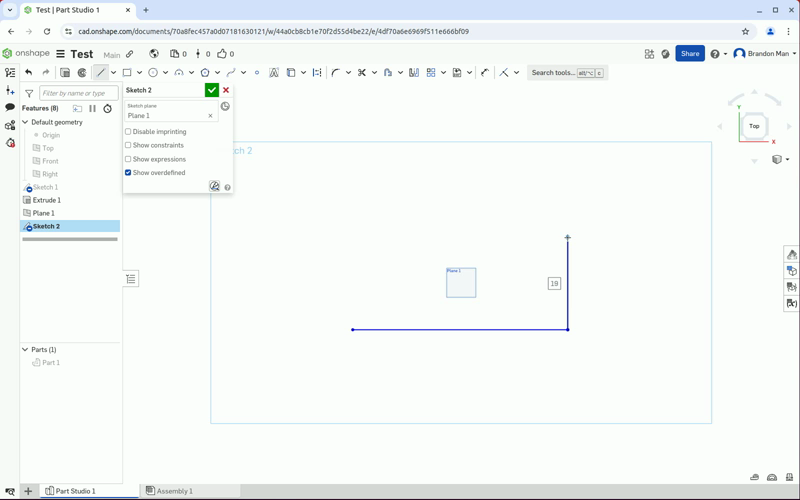
mouse_move(352, 237)
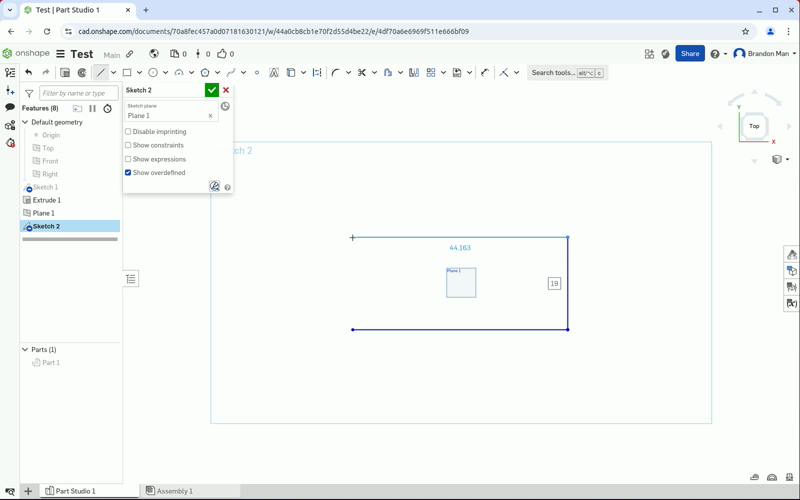
click(352, 237)
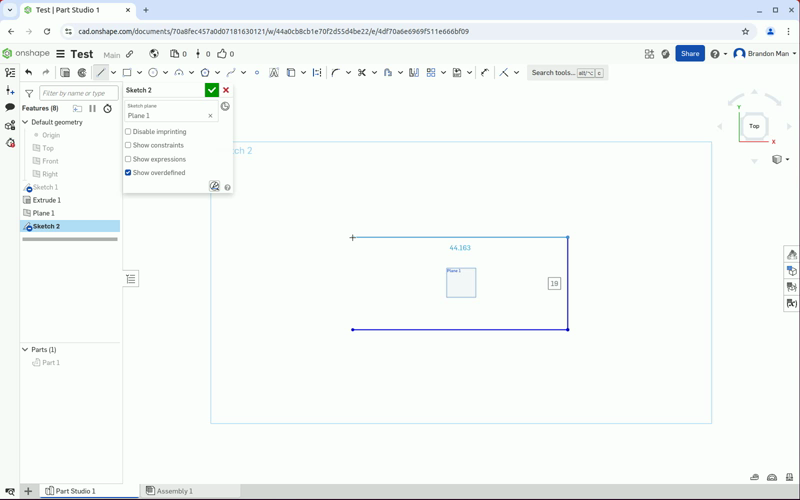
key_up(shift)
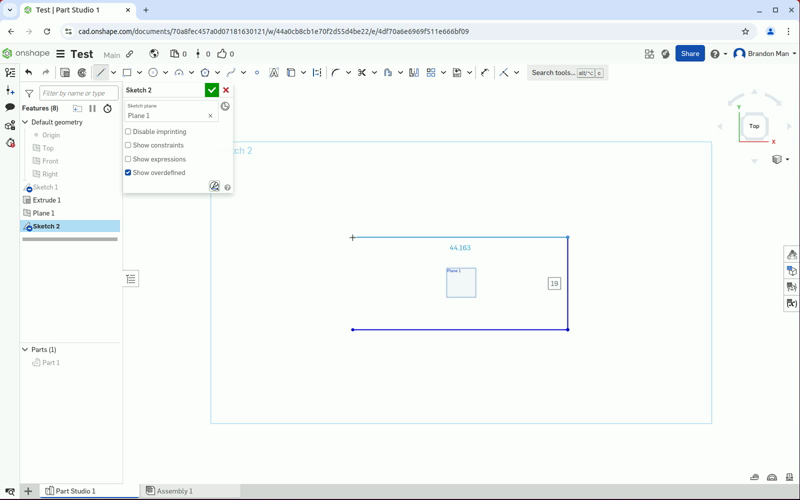
key_down(shift)
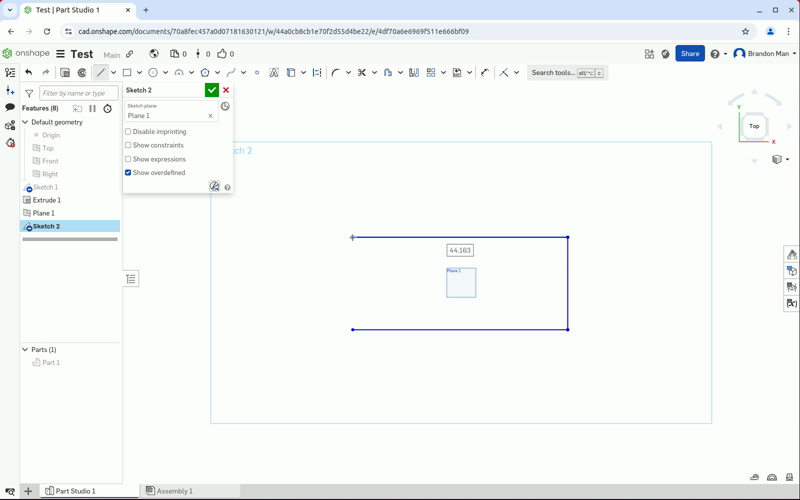
mouse_move(352, 329)
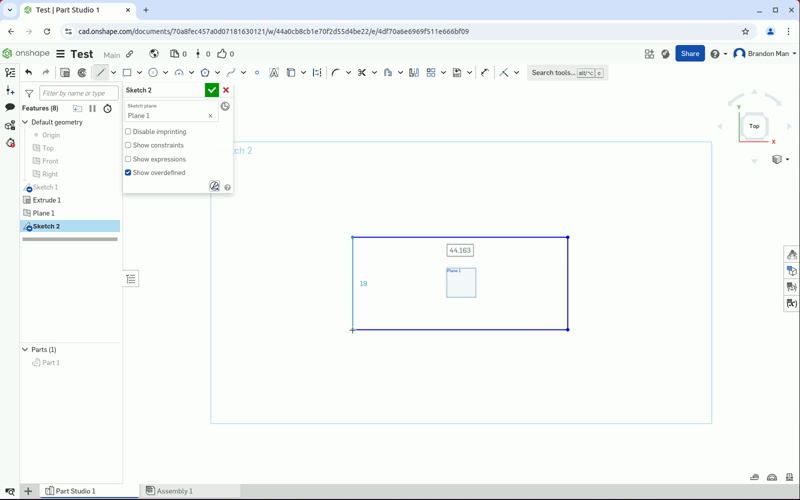
key_up(shift)
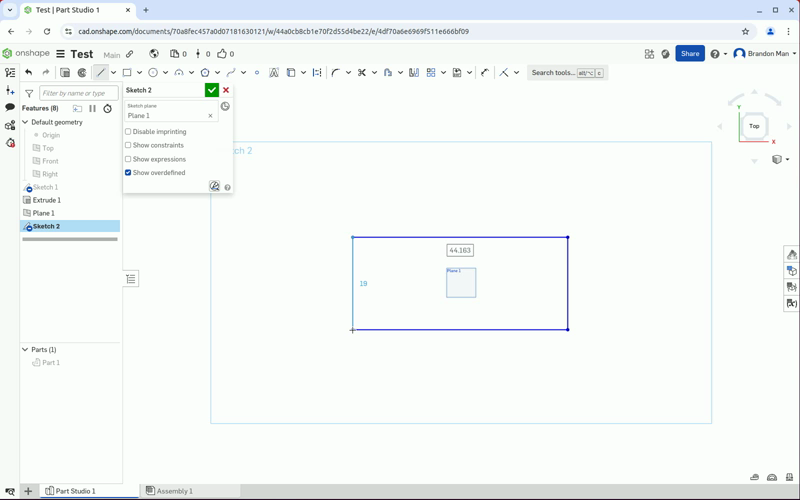
click(352, 329)
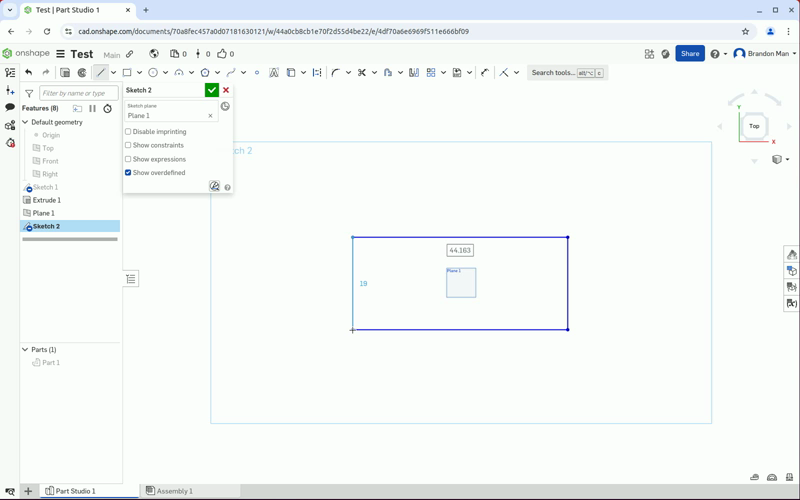
key(esc)
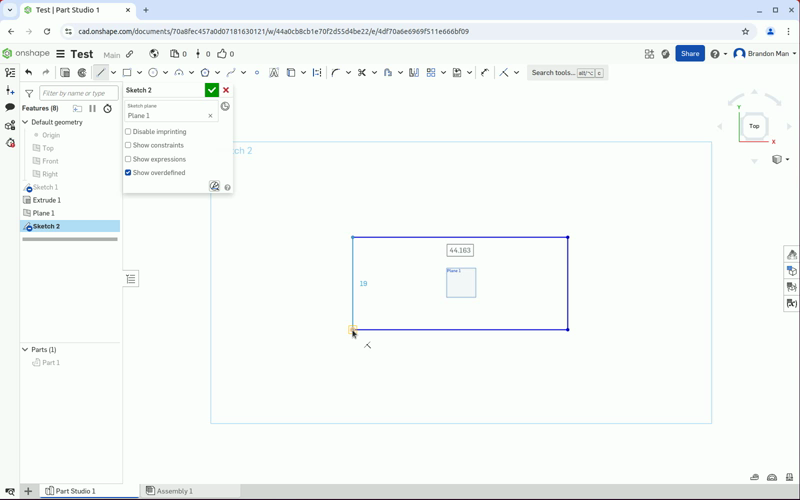
mouse_move(514, 273)
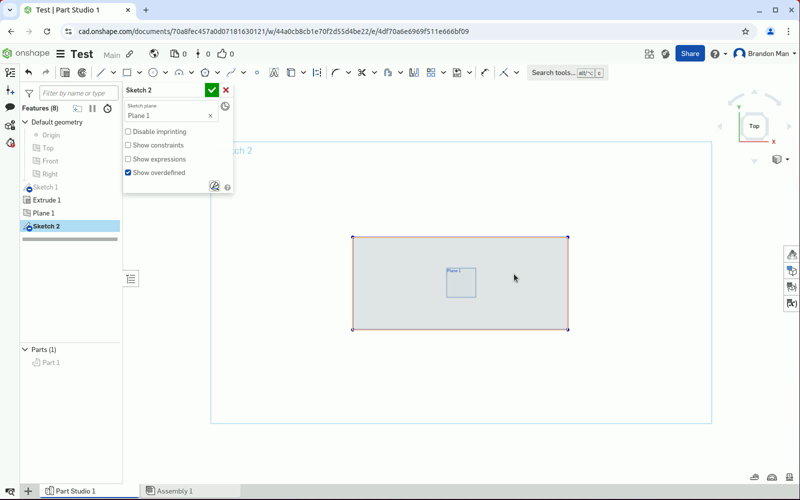
click(514, 273)
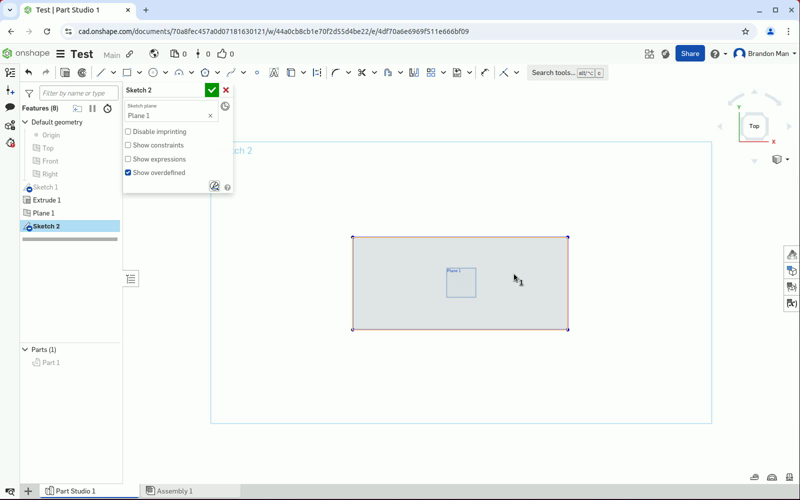
mouse_move(73, 352)
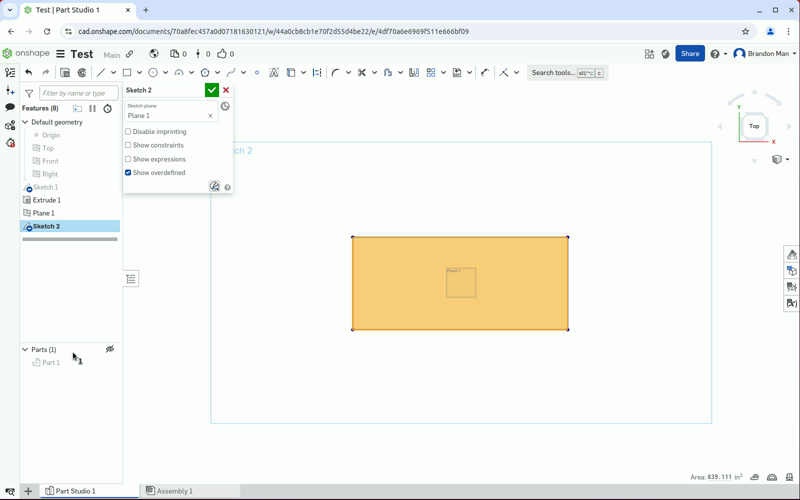
key(shift+y)
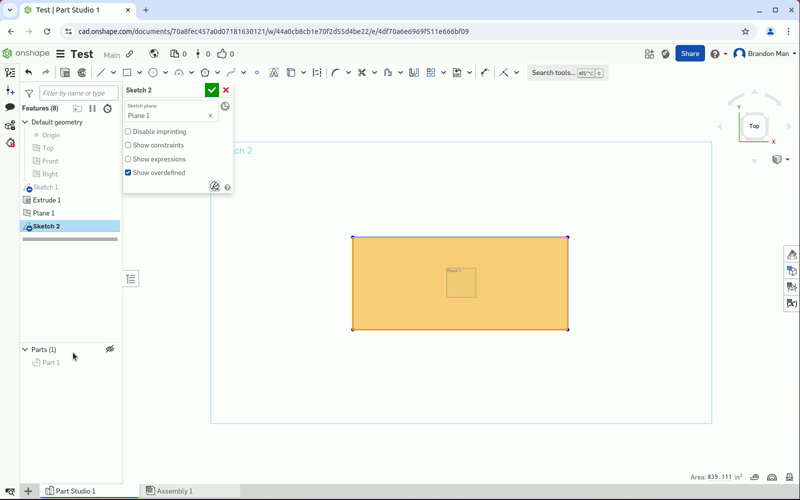
key(shift+e)
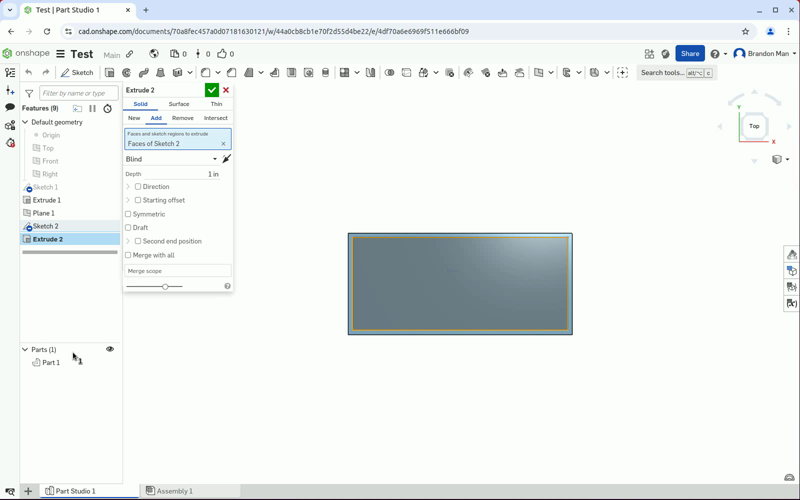
mouse_move(143, 106)
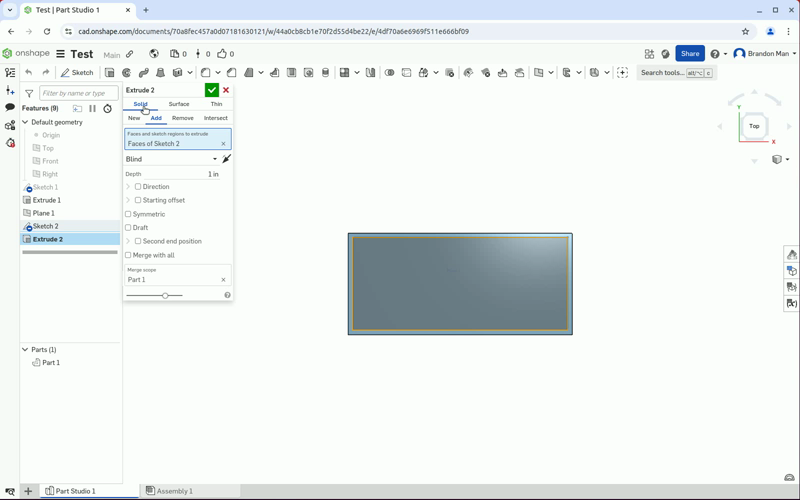
click(143, 106)
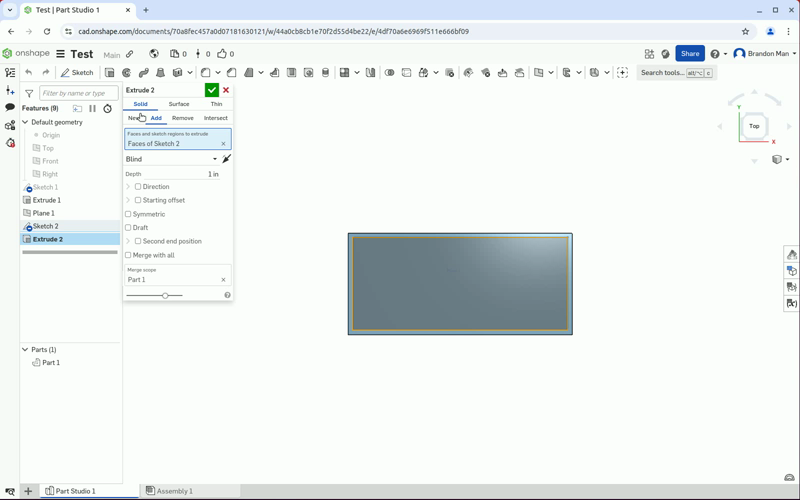
mouse_move(137, 120)
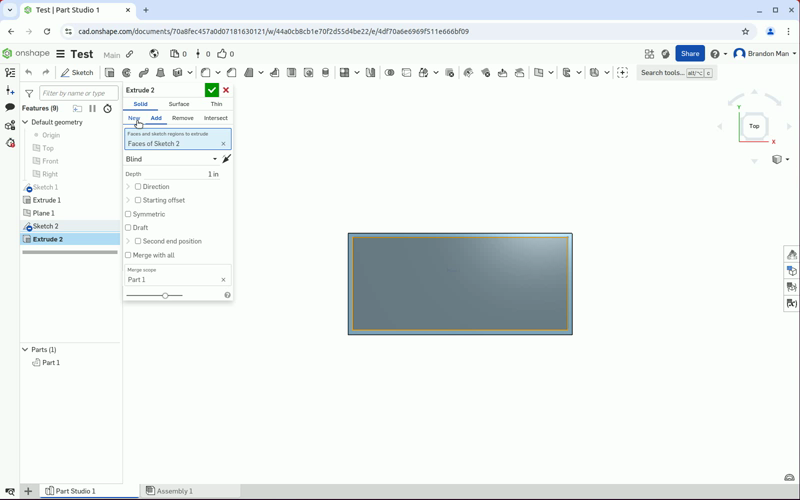
click(137, 120)
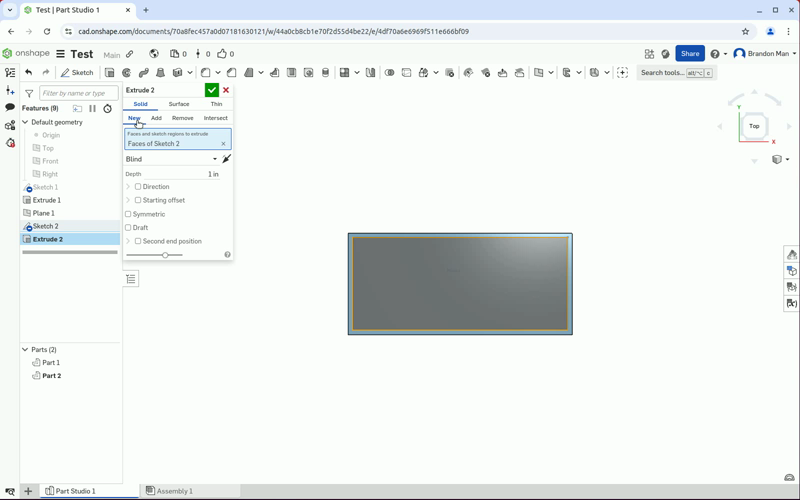
key(tab, 4)
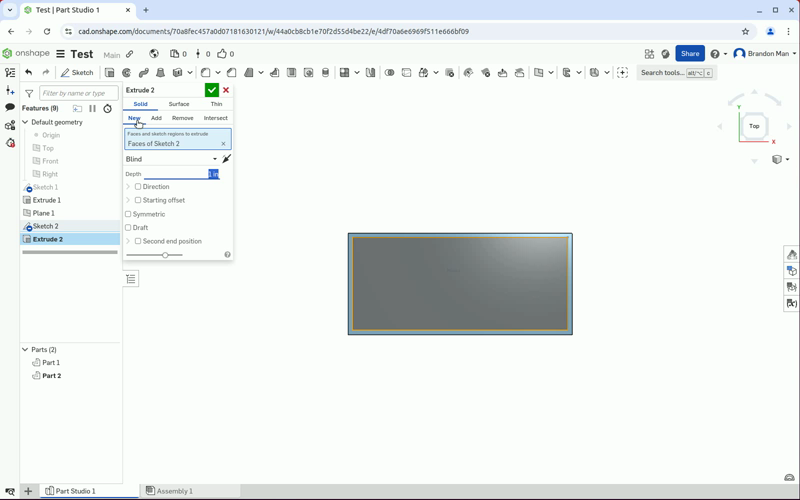
text(0.722)
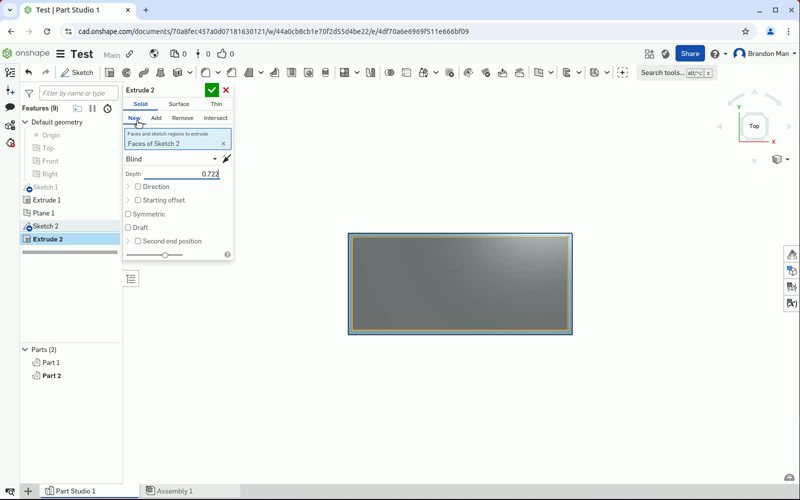
key(enter)
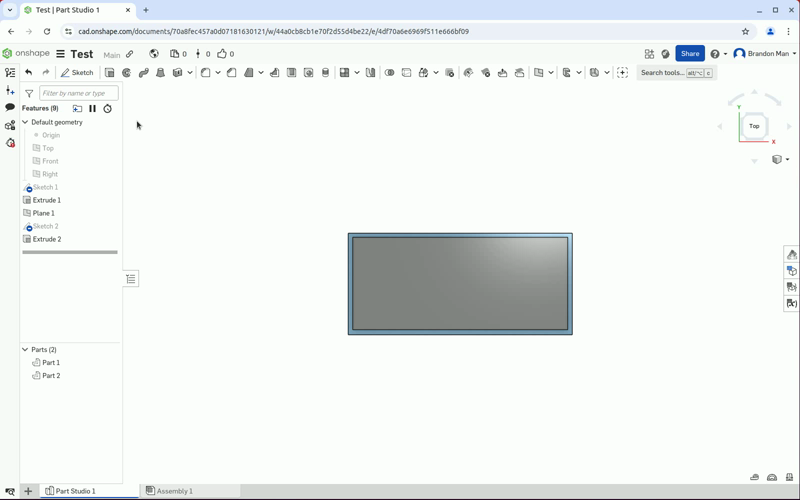
key(shift+h)
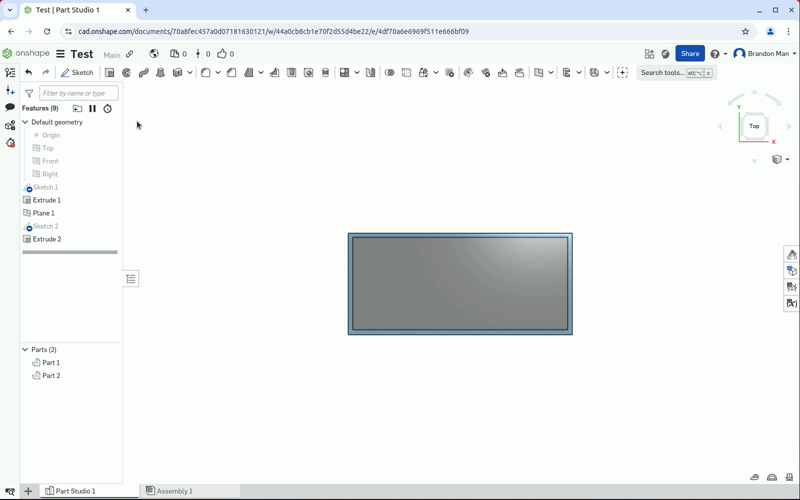
key(shift+h)
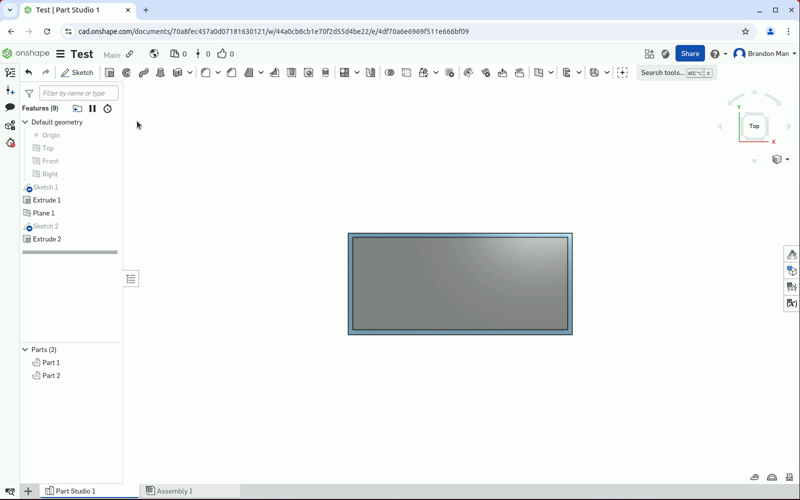
mouse_move(73, 189)
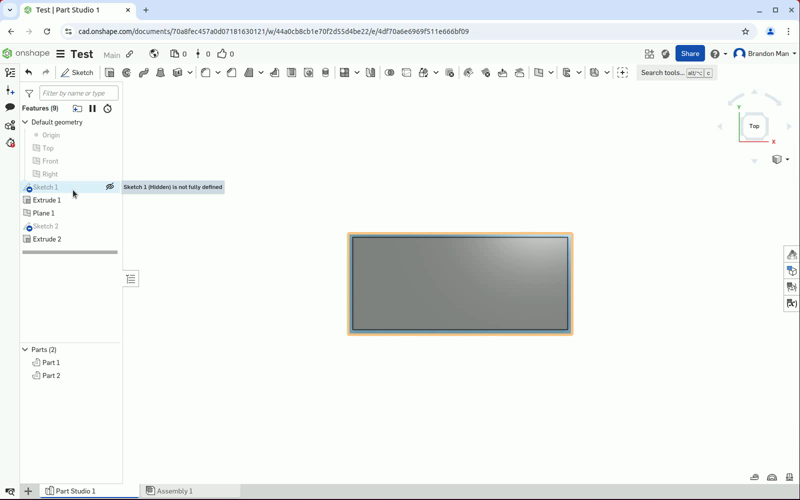
click(73, 189)
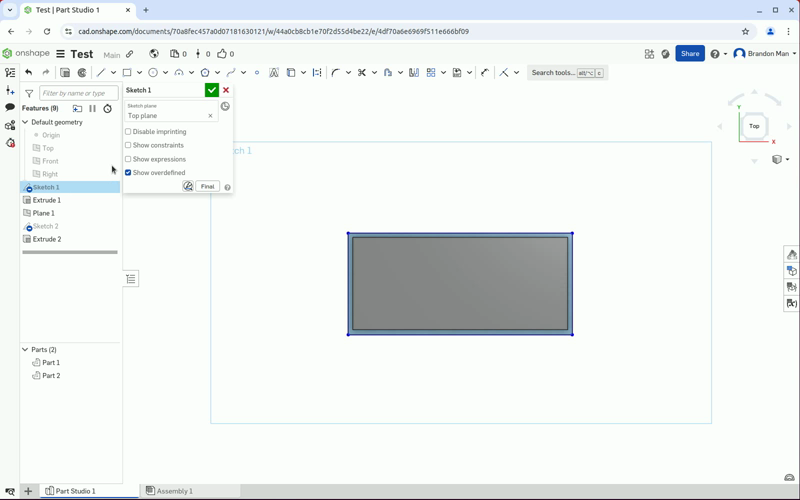
mouse_move(229, 92)
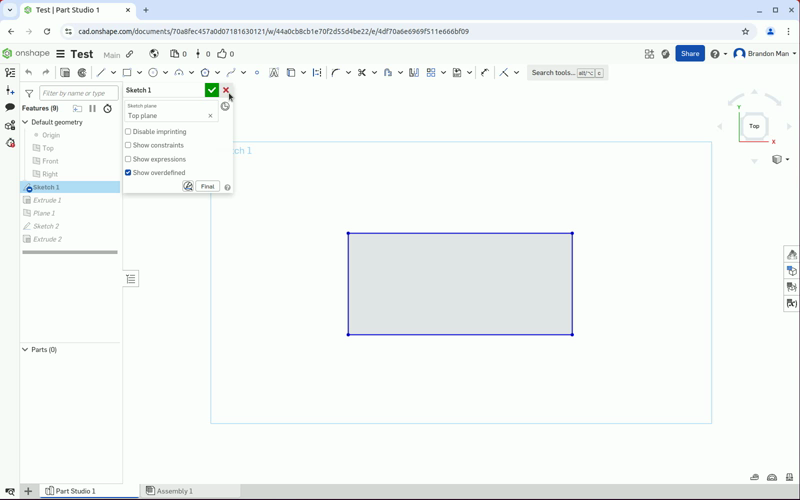
click(229, 92)
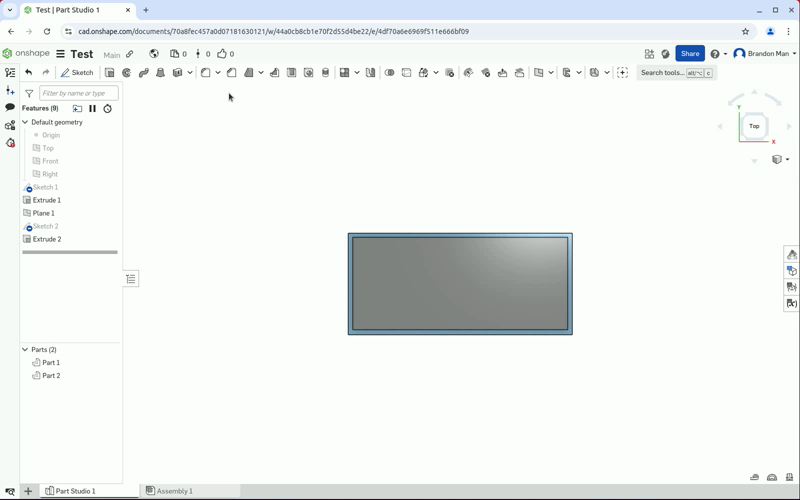
mouse_move(541, 75)
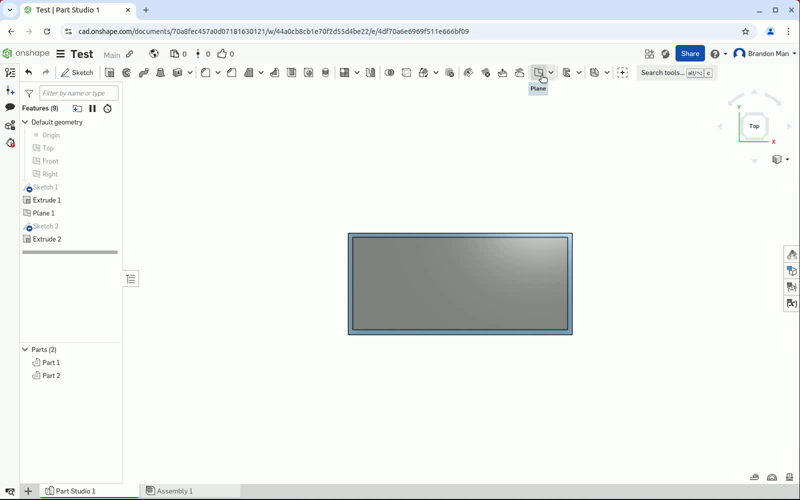
click(541, 75)
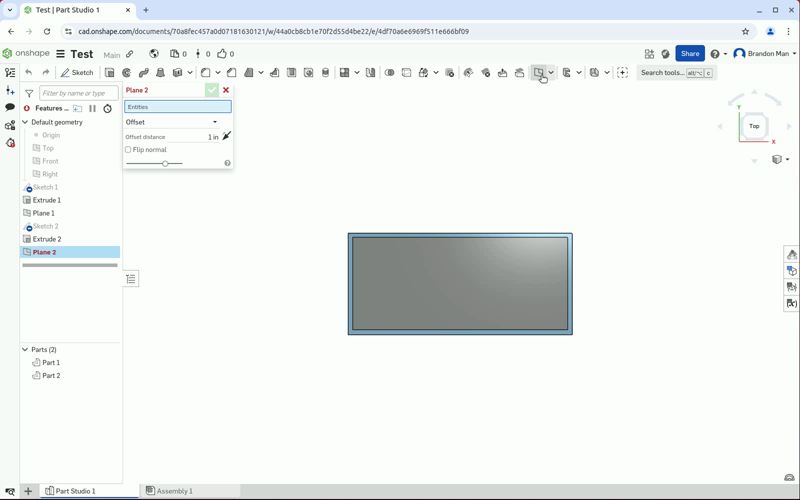
mouse_move(73, 150)
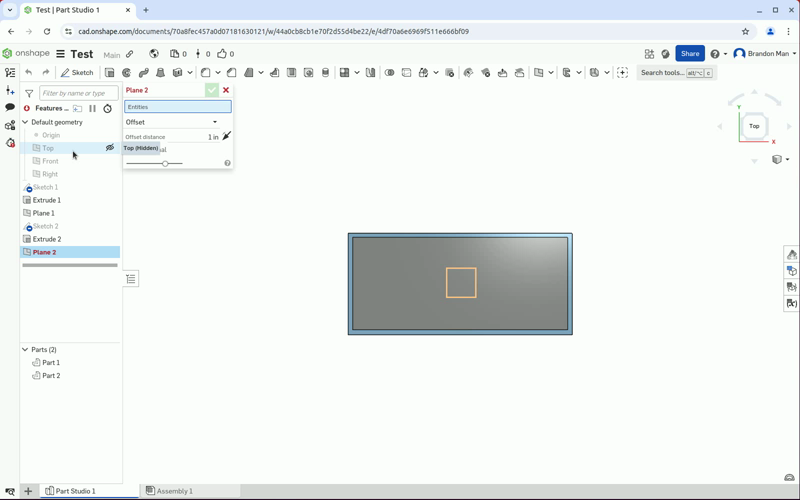
click(73, 150)
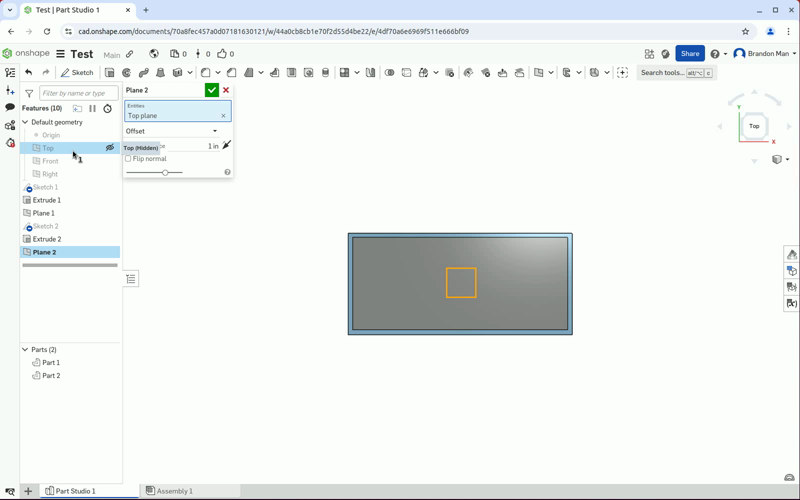
key(tab, 2)
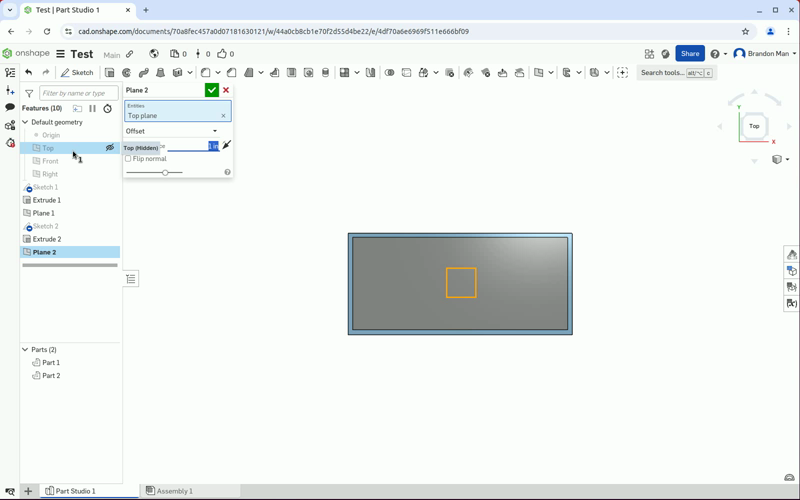
text(1.695)
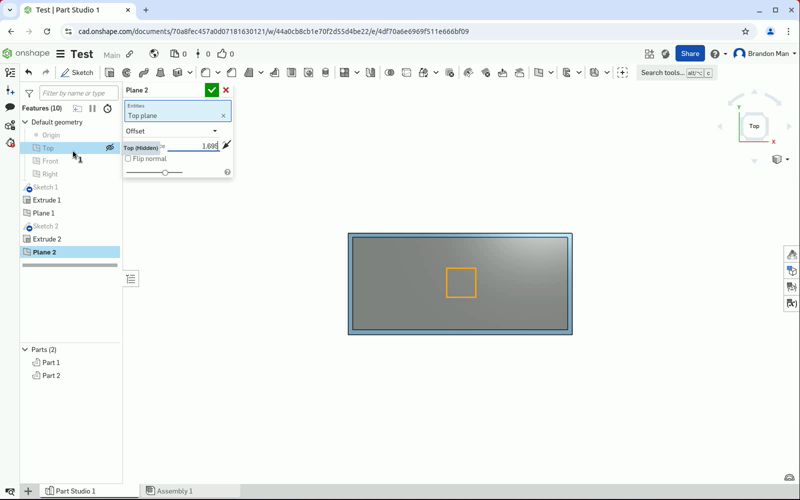
key(enter, 2)
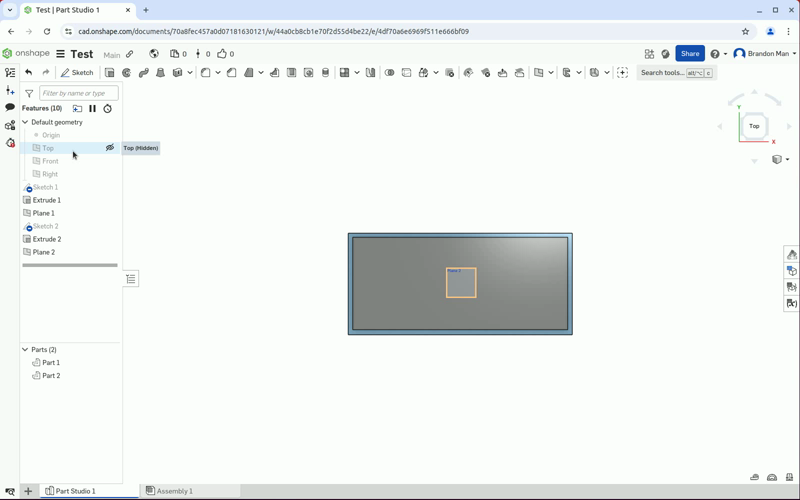
key(shift+s)
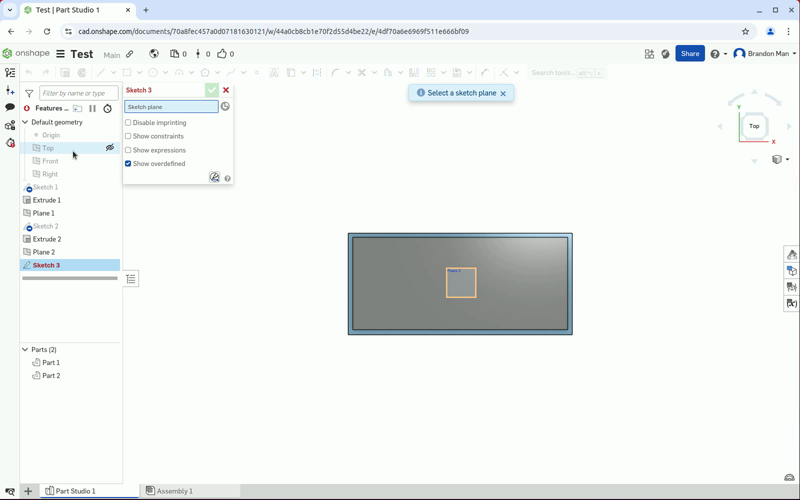
mouse_move(73, 254)
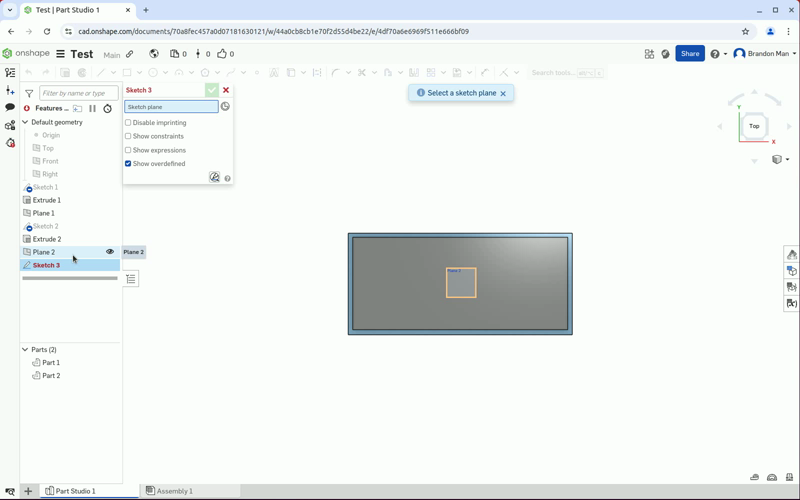
click(73, 254)
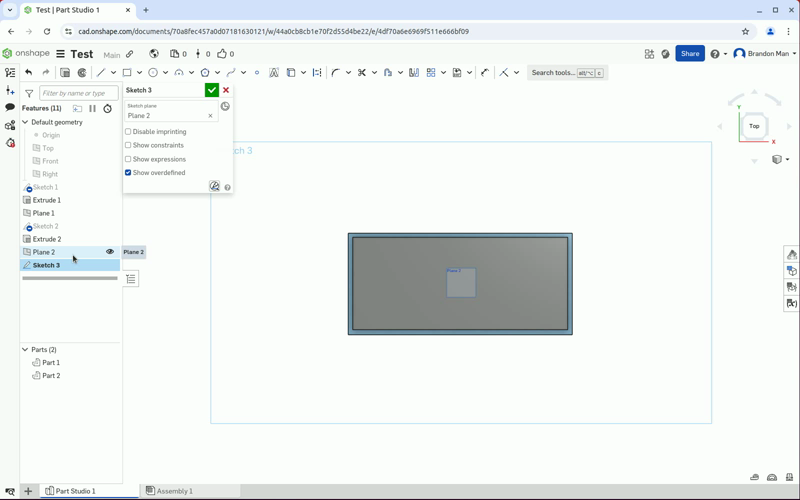
mouse_move(73, 352)
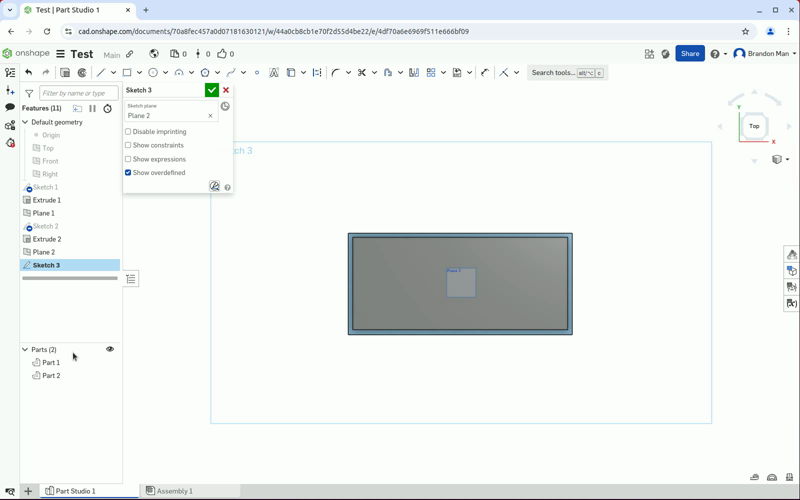
key(y)
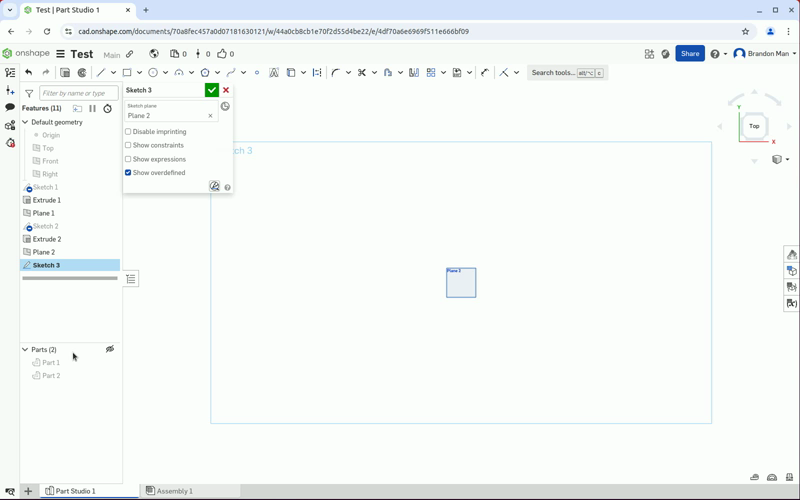
key(l)
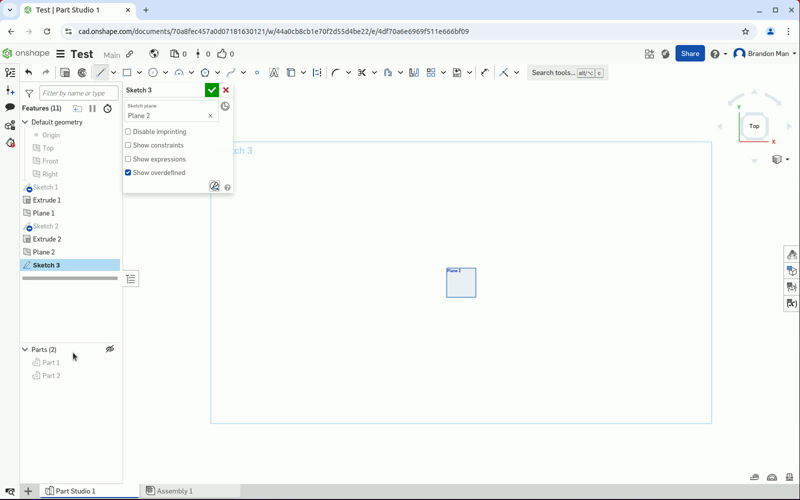
key_down(shift)
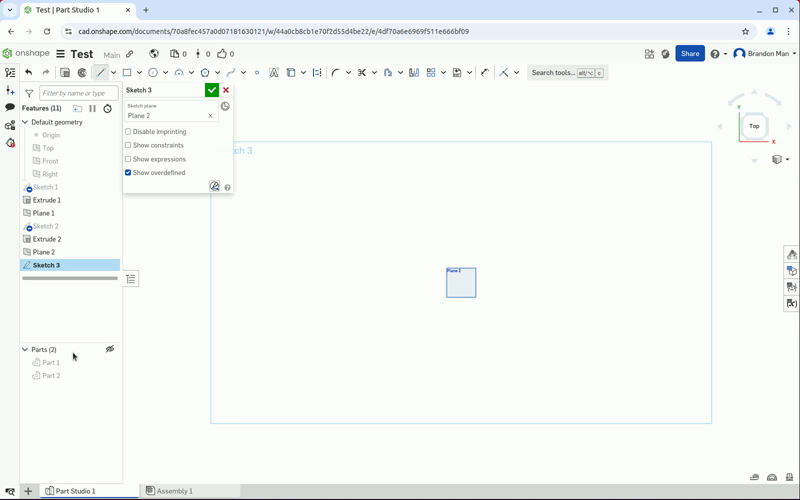
mouse_move(352, 246)
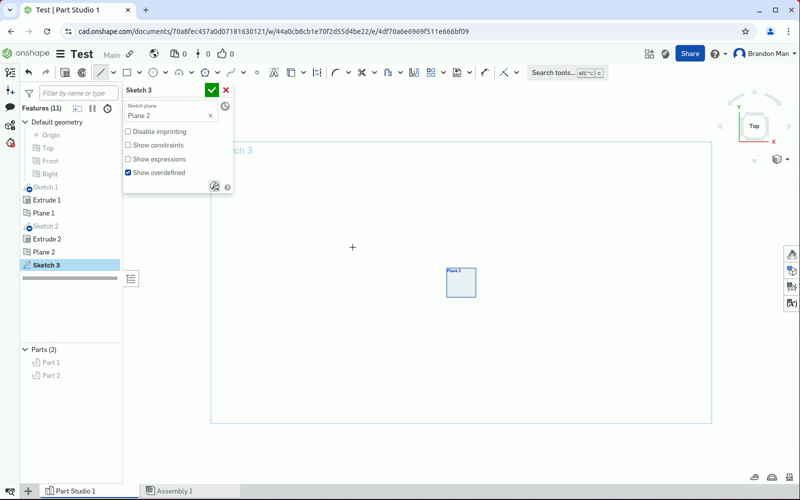
click(352, 246)
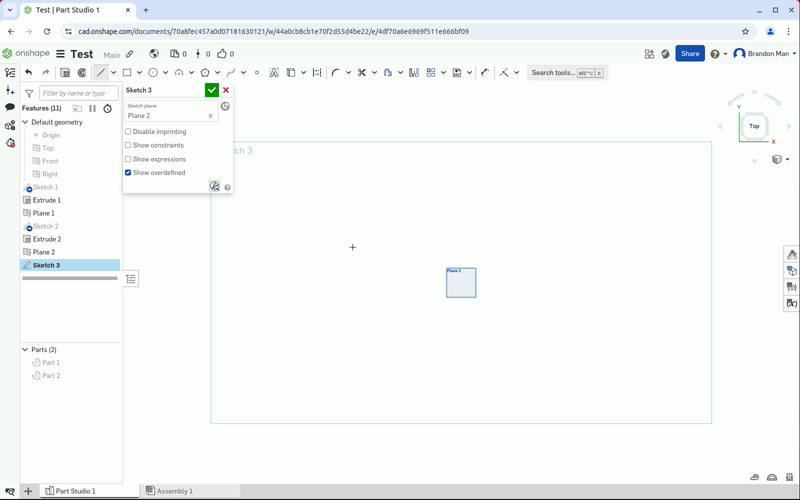
key_up(shift)
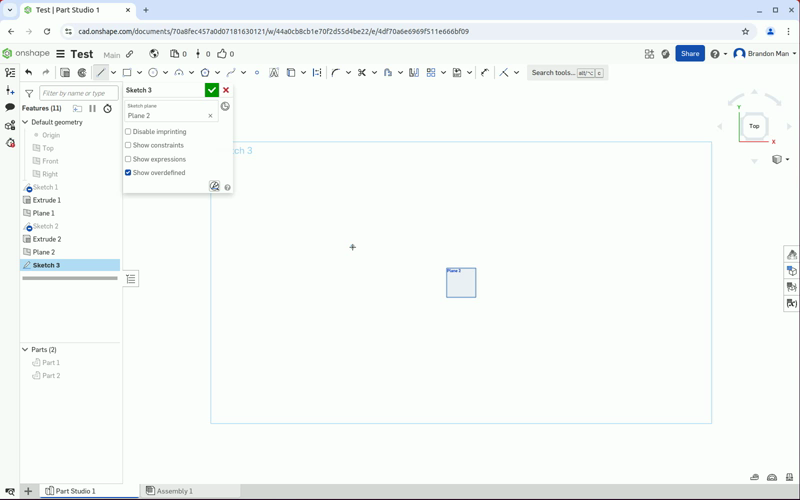
key_down(shift)
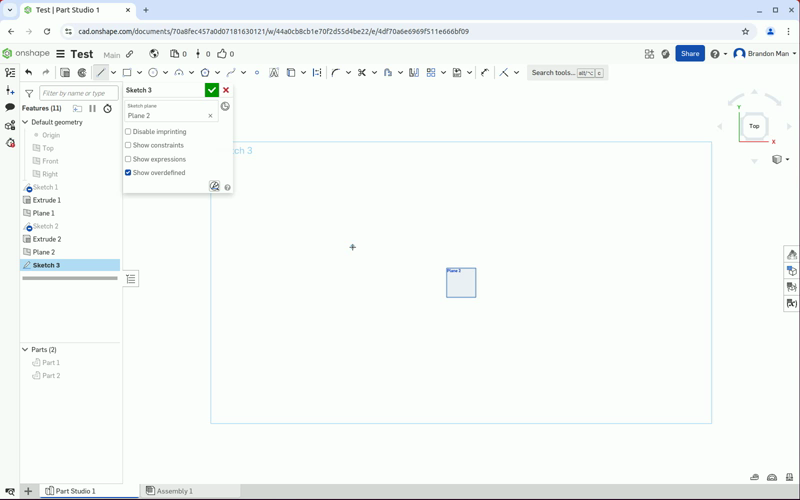
mouse_move(382, 246)
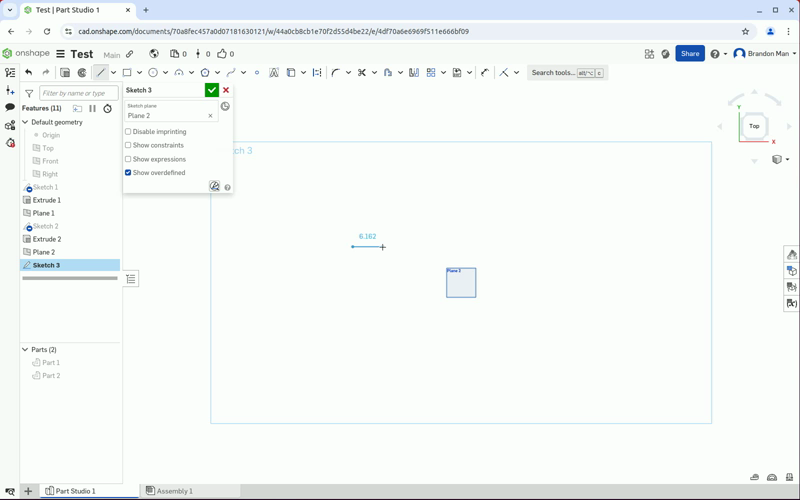
mouse_move(364, 246)
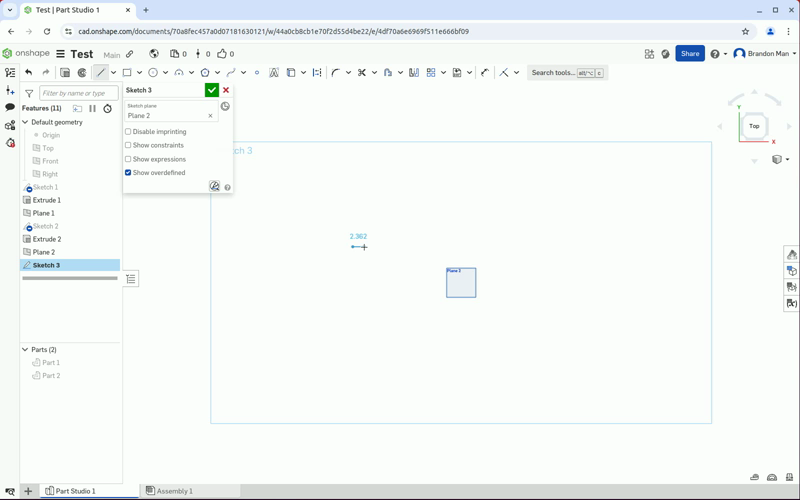
click(364, 246)
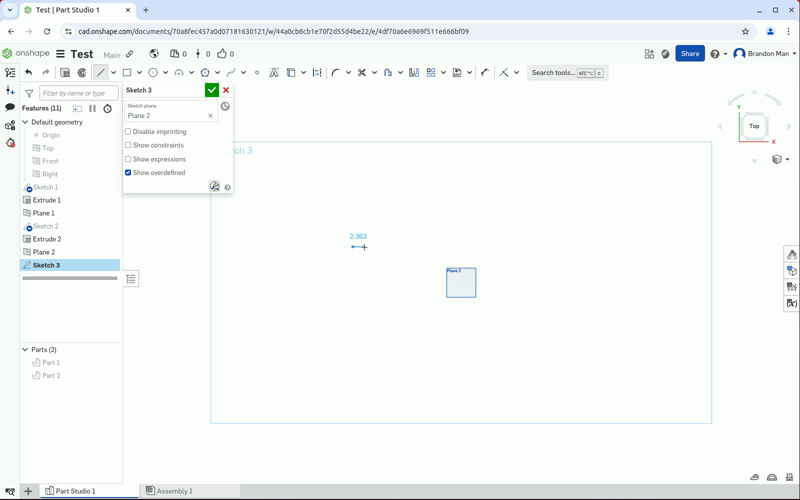
key_up(shift)
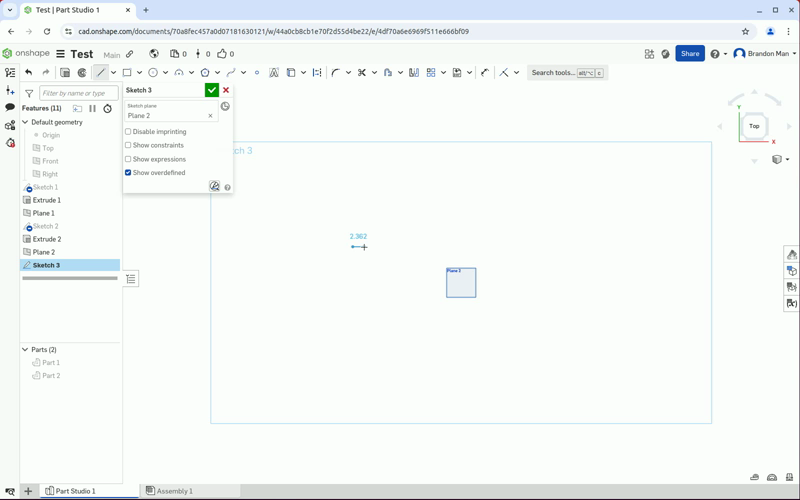
key_down(shift)
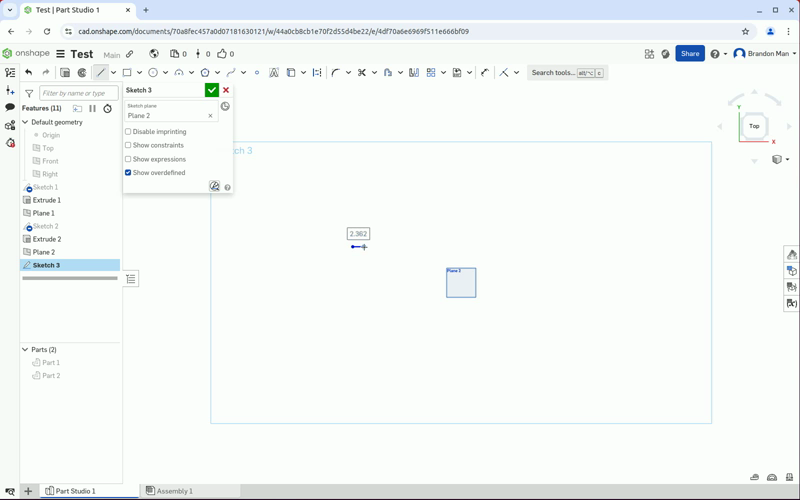
mouse_move(394, 246)
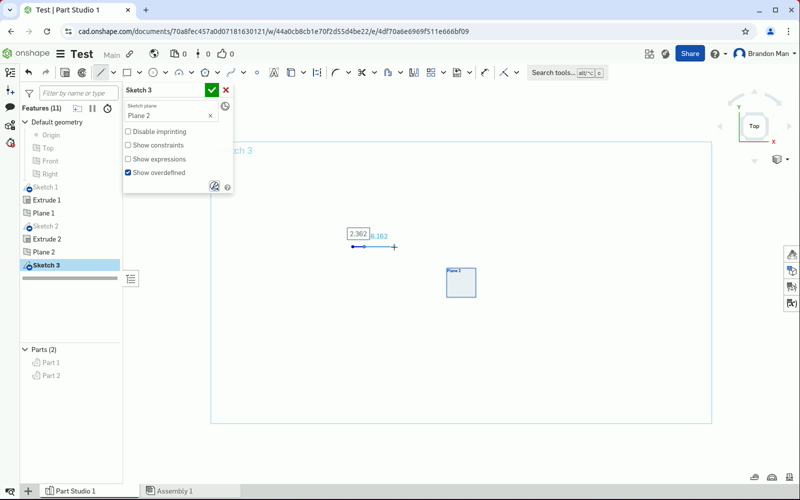
mouse_move(364, 234)
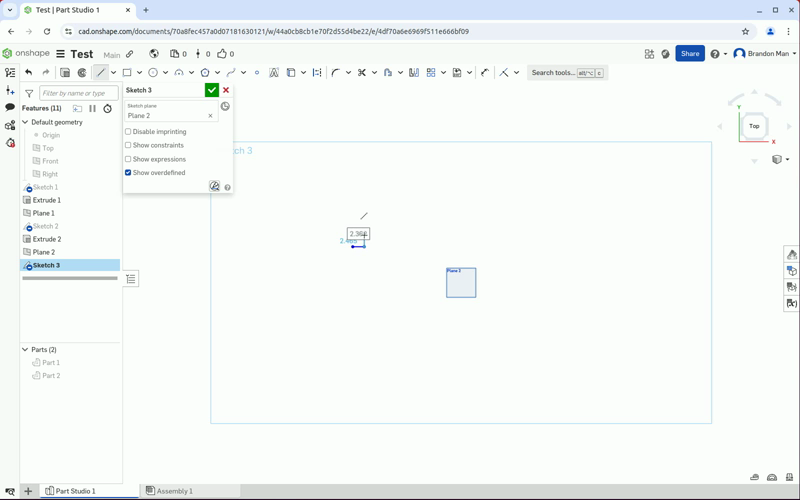
click(364, 234)
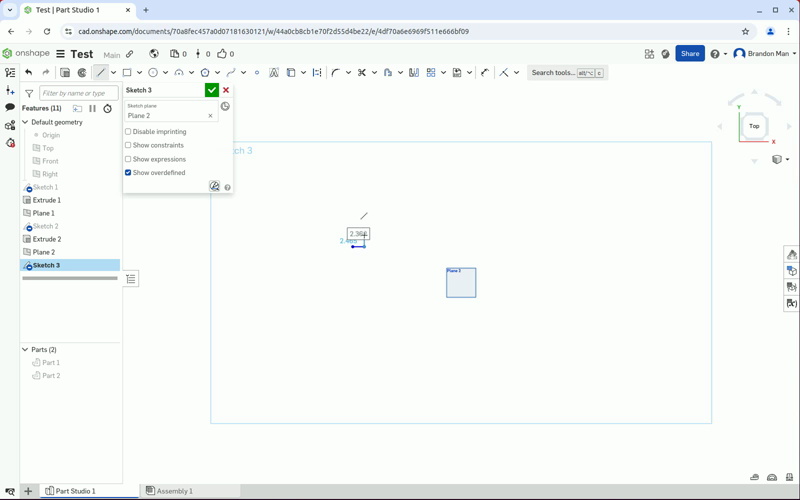
key_up(shift)
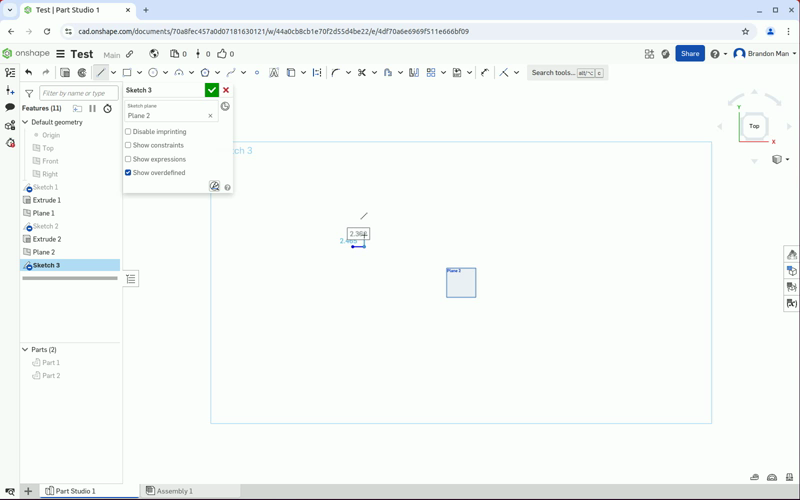
key_down(shift)
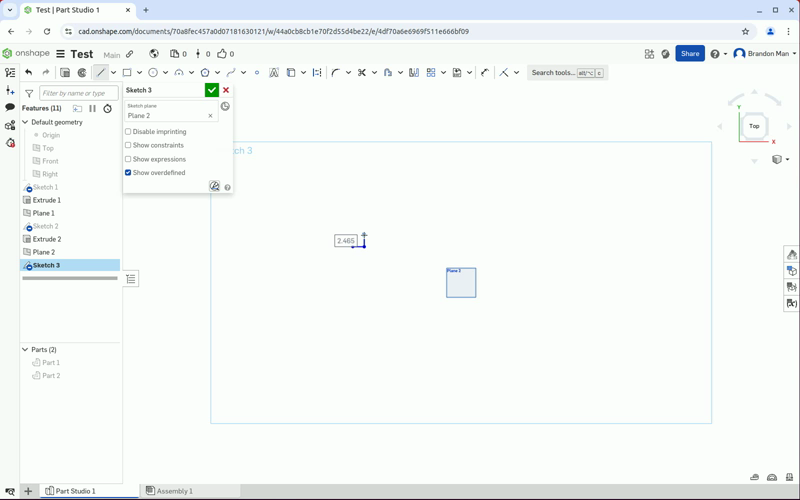
mouse_move(394, 234)
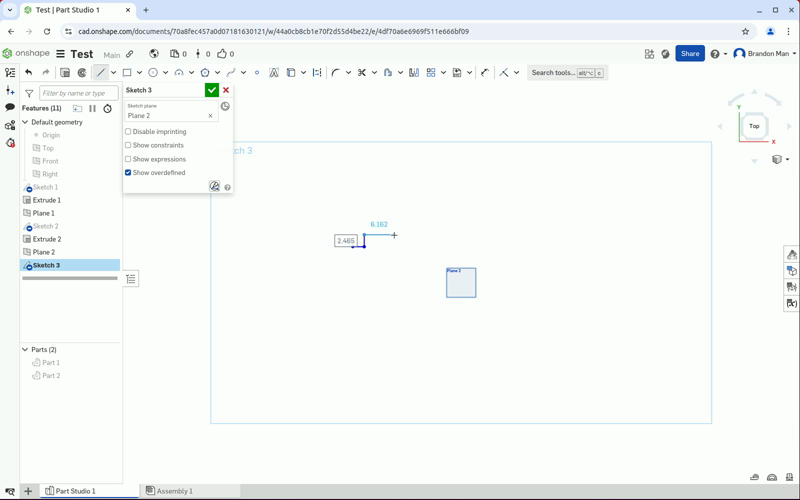
mouse_move(352, 234)
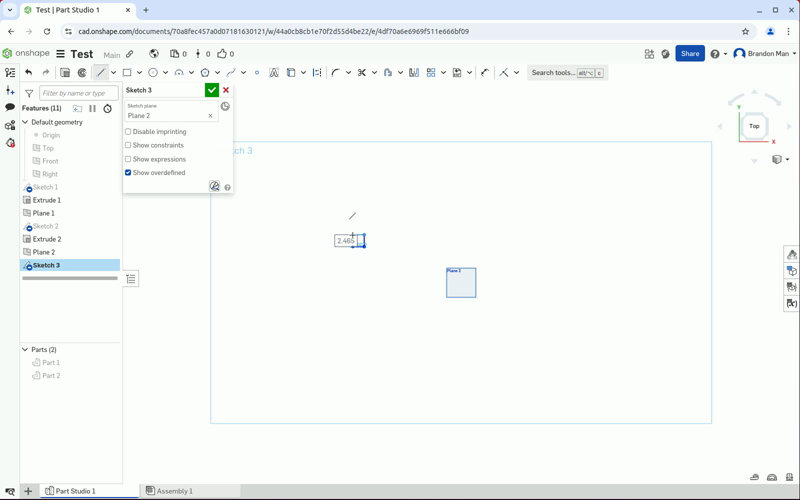
click(352, 234)
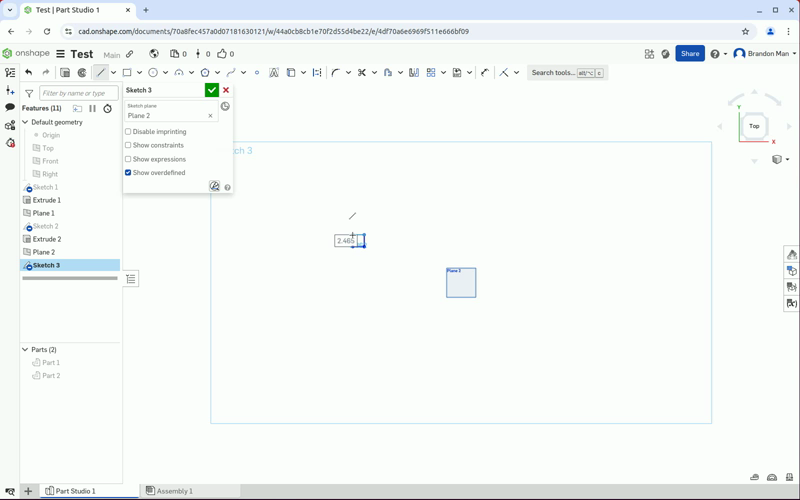
key_up(shift)
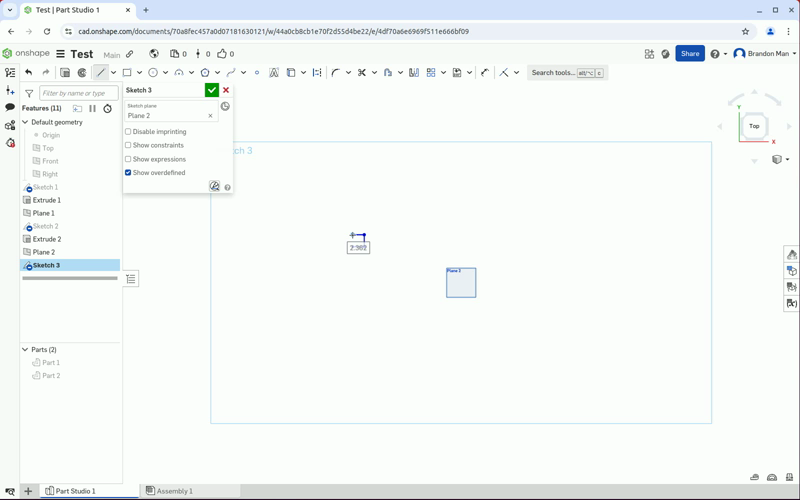
mouse_move(382, 234)
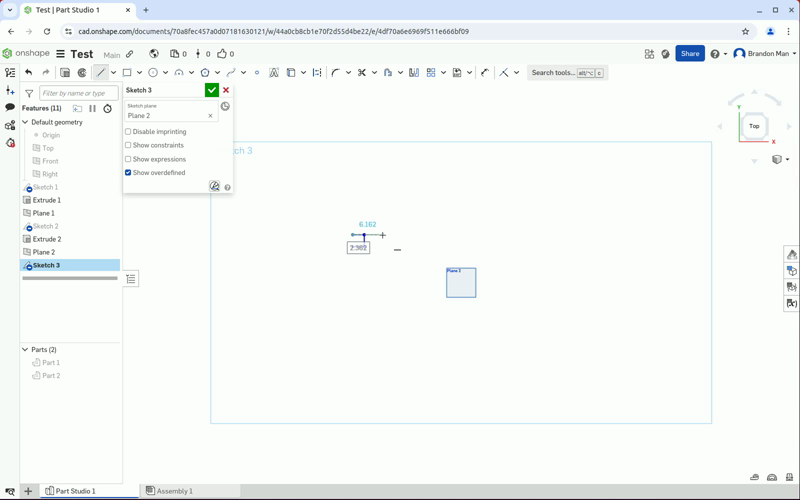
key_down(shift)
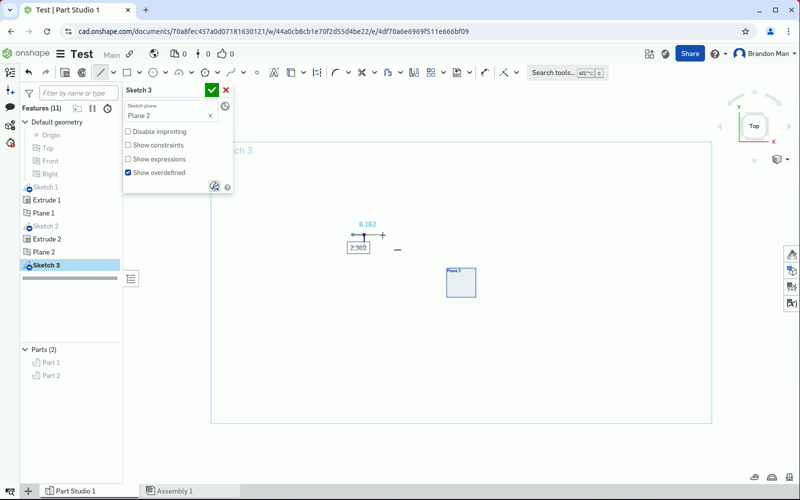
mouse_move(352, 246)
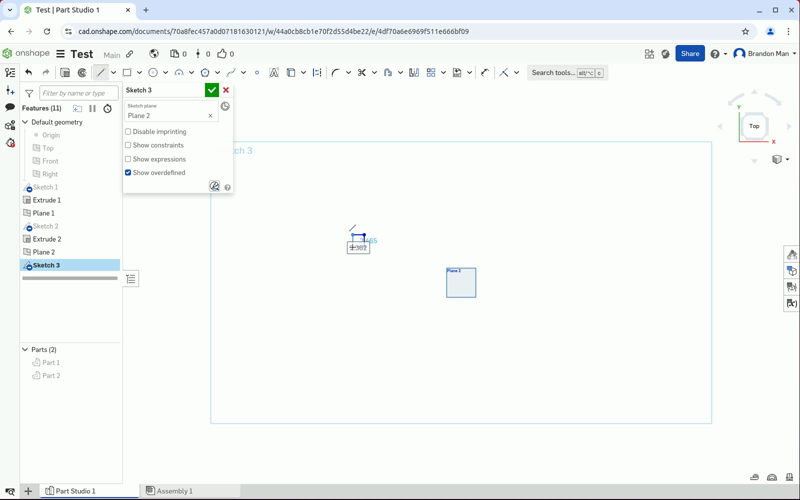
key_up(shift)
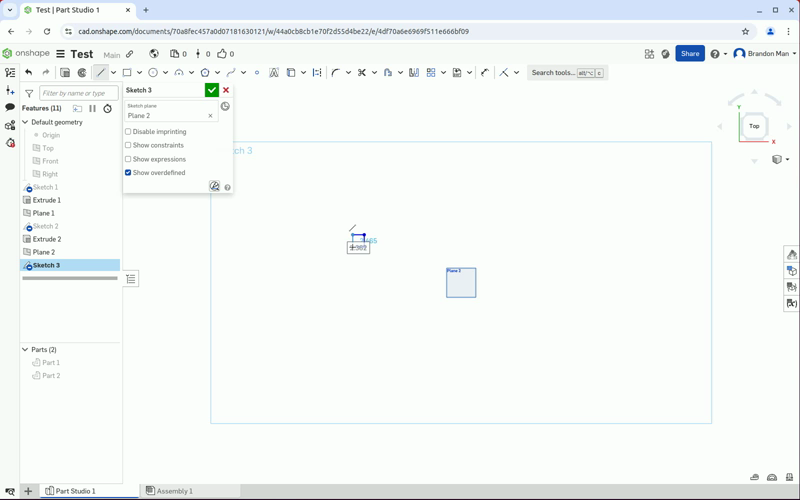
click(352, 246)
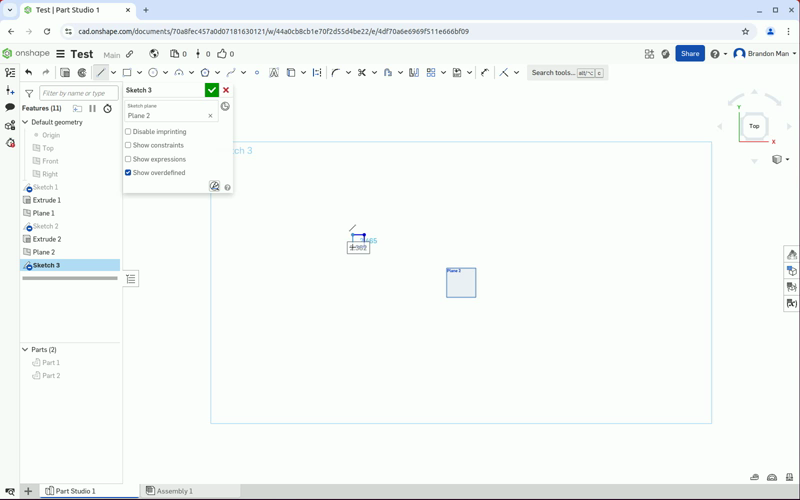
key(esc)
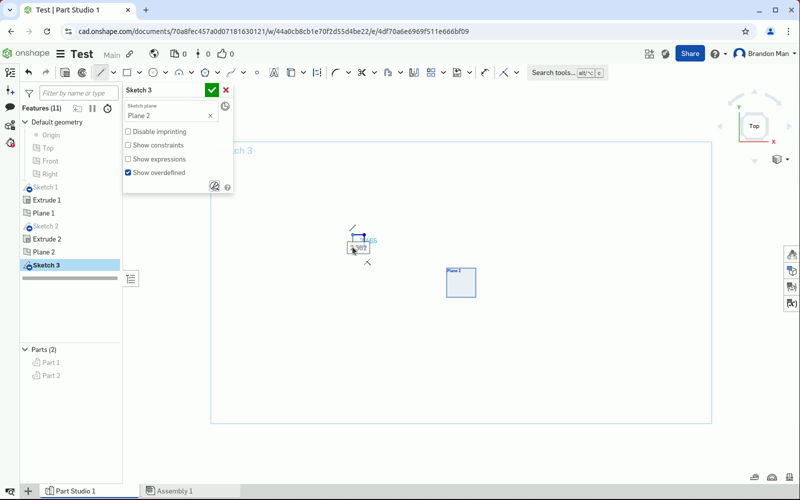
mouse_move(363, 243)
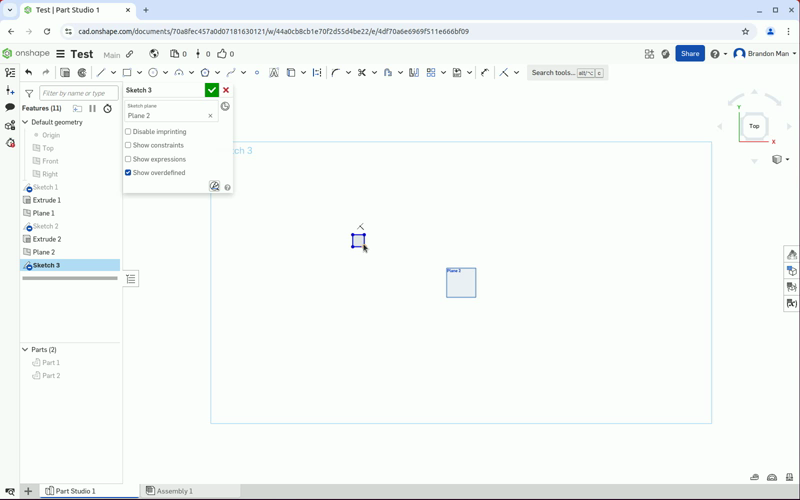
scroll(6)
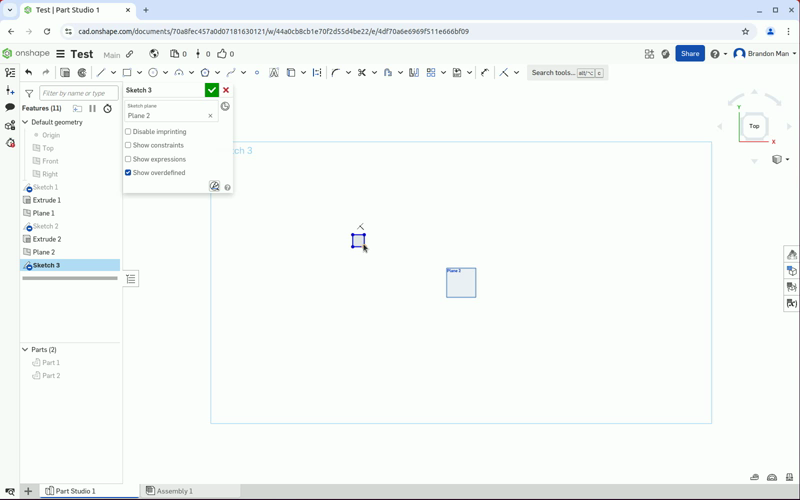
scroll(6)
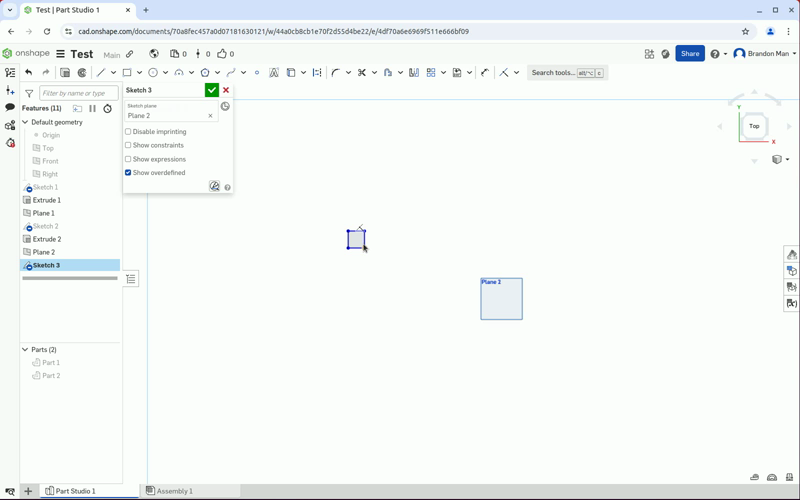
scroll(6)
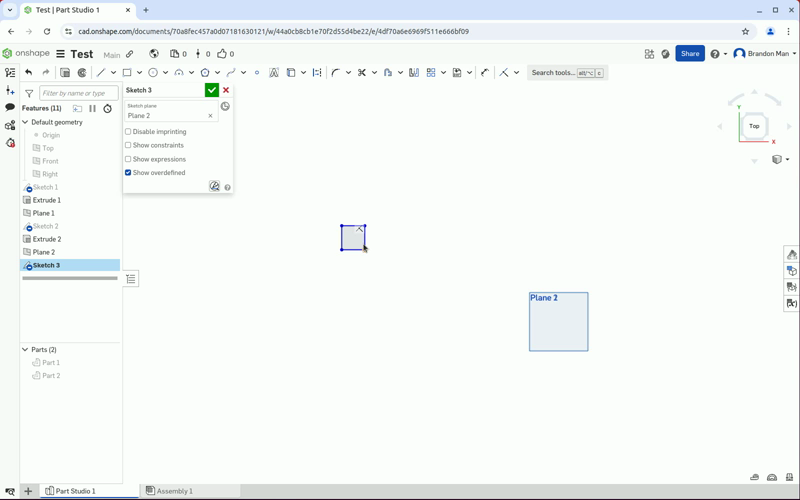
scroll(6)
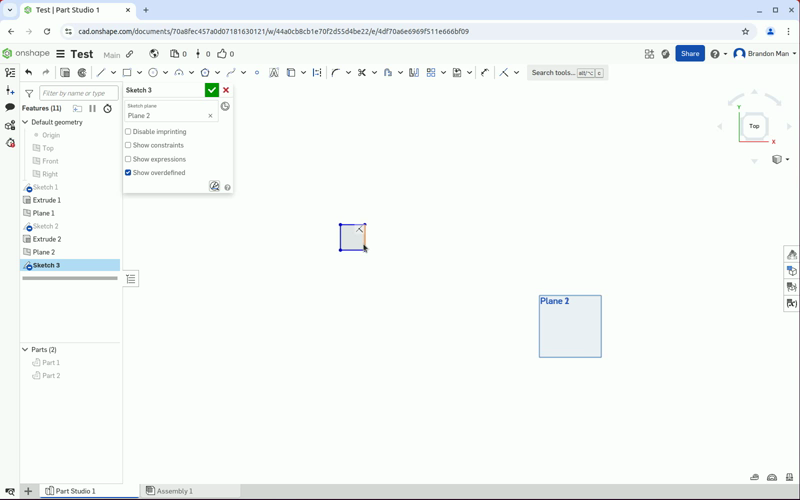
scroll(6)
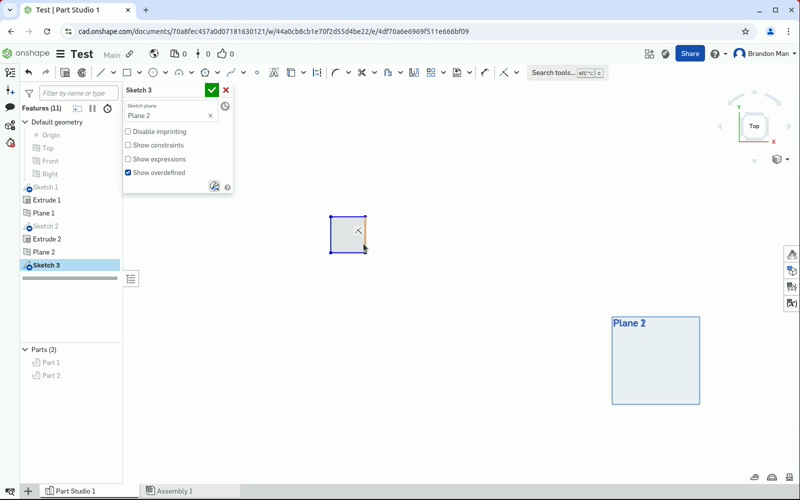
scroll(6)
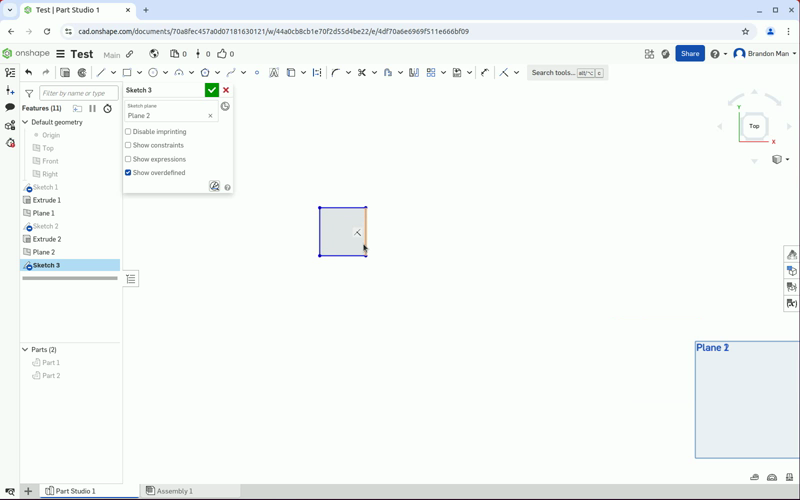
scroll(6)
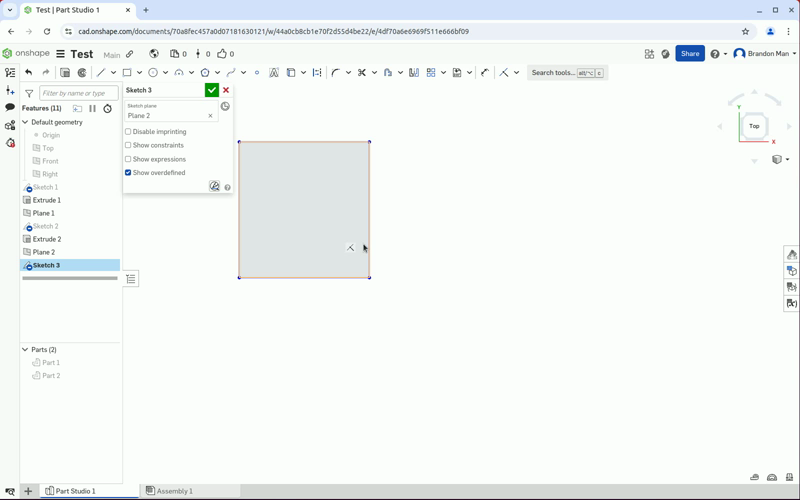
click(363, 243)
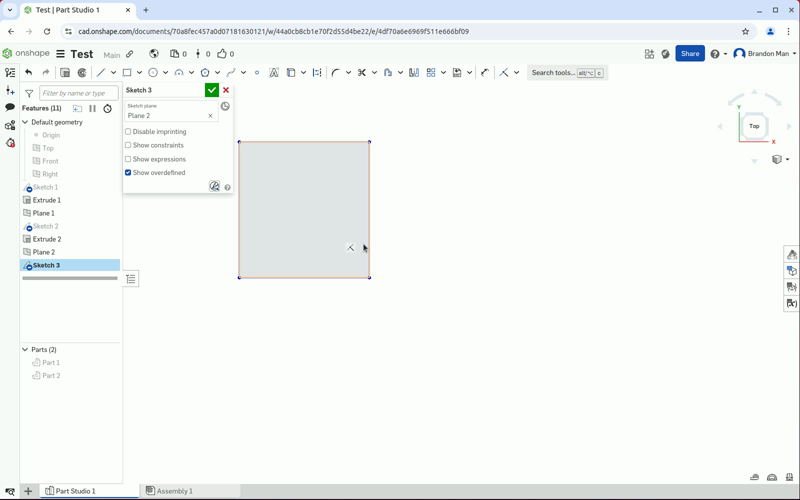
scroll(-6)
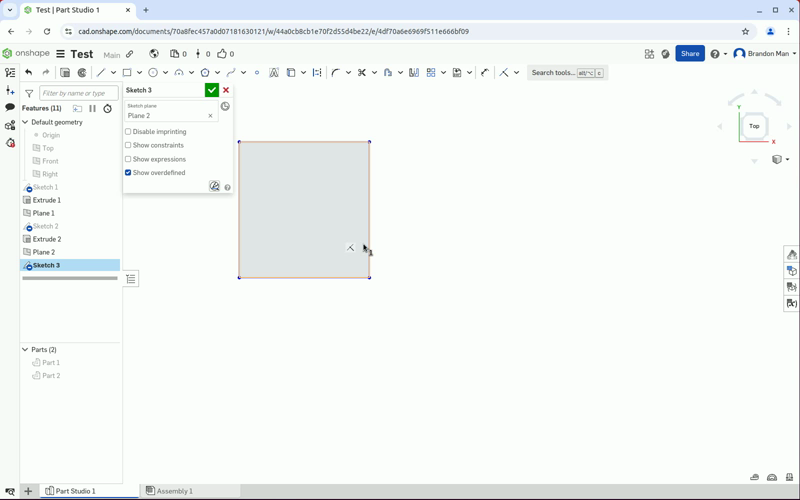
scroll(-6)
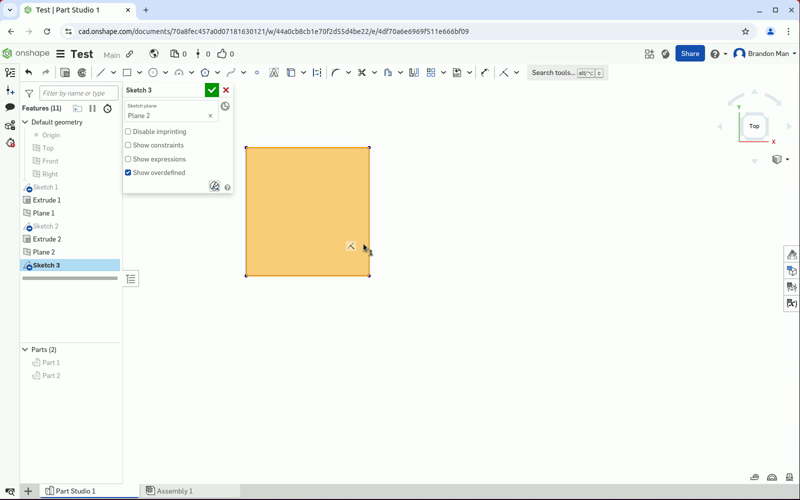
scroll(-6)
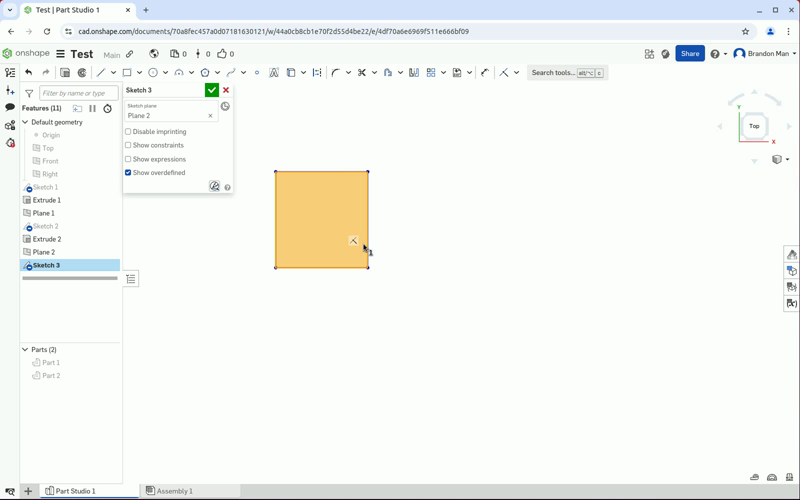
scroll(-6)
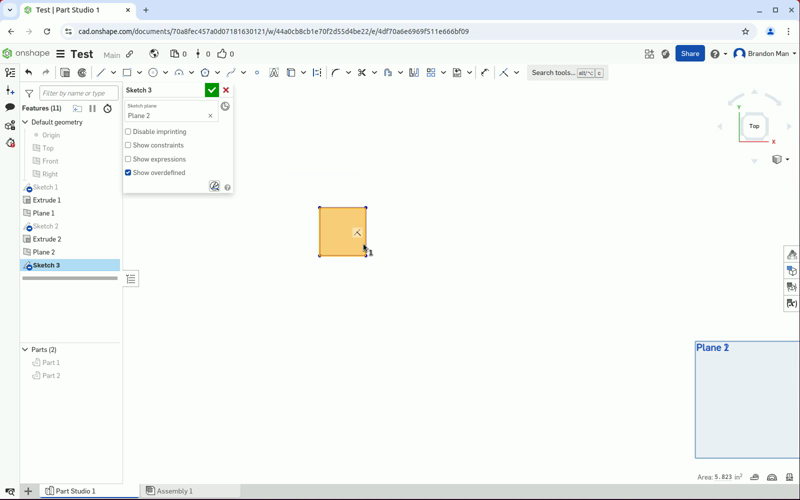
scroll(-6)
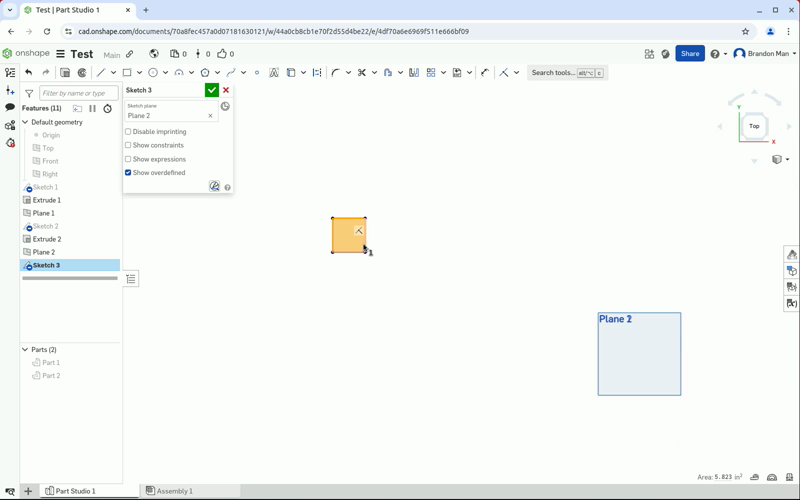
scroll(-6)
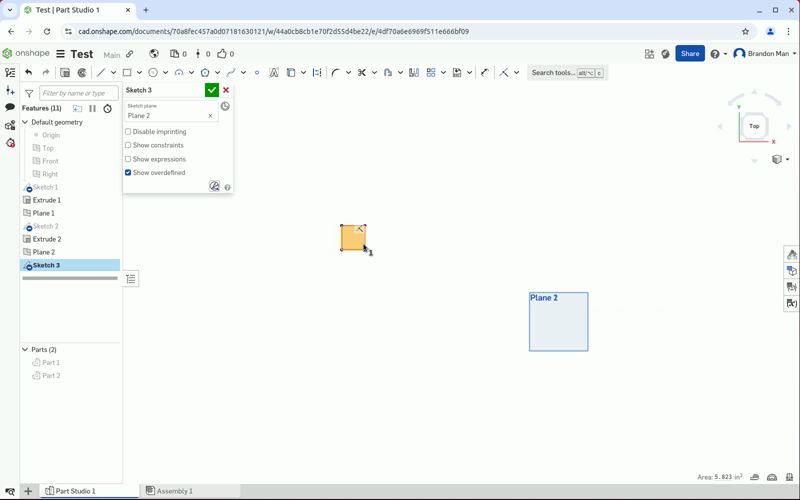
scroll(-6)
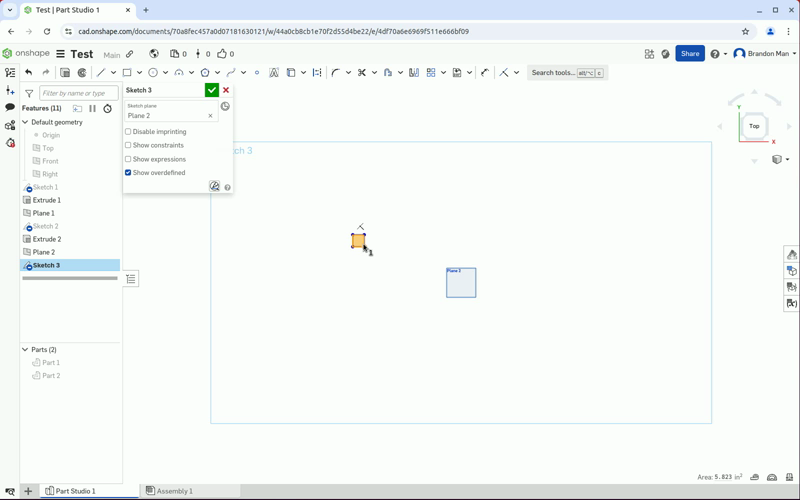
mouse_move(73, 352)
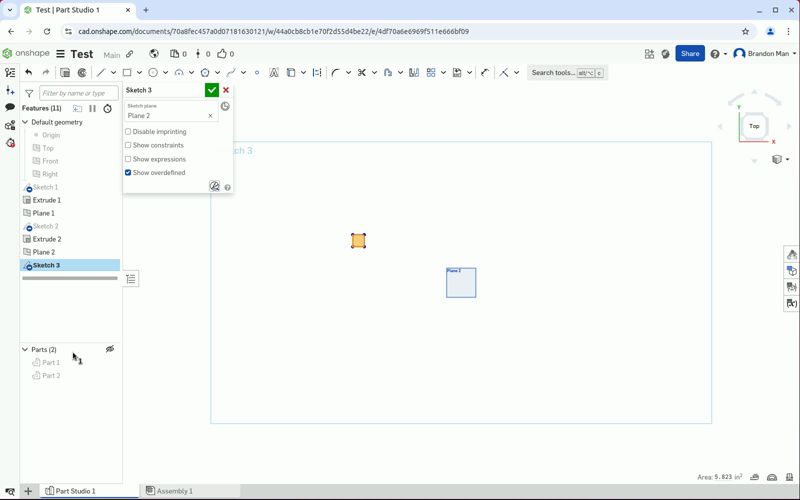
key(shift+y)
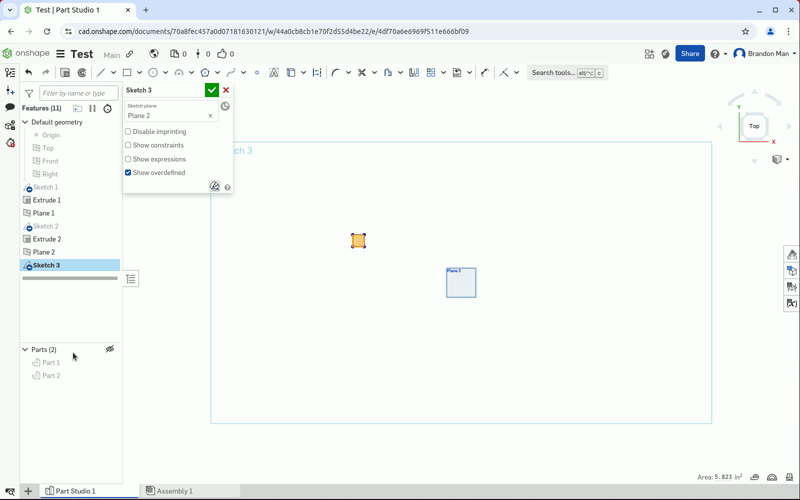
key(shift+e)
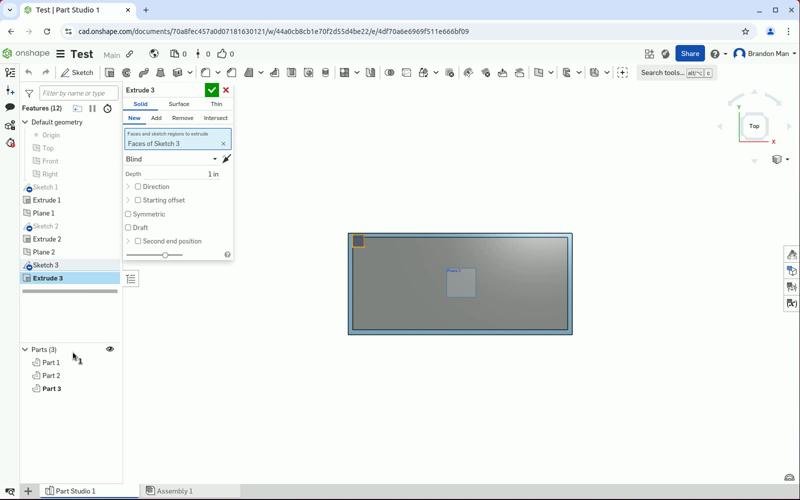
mouse_move(143, 106)
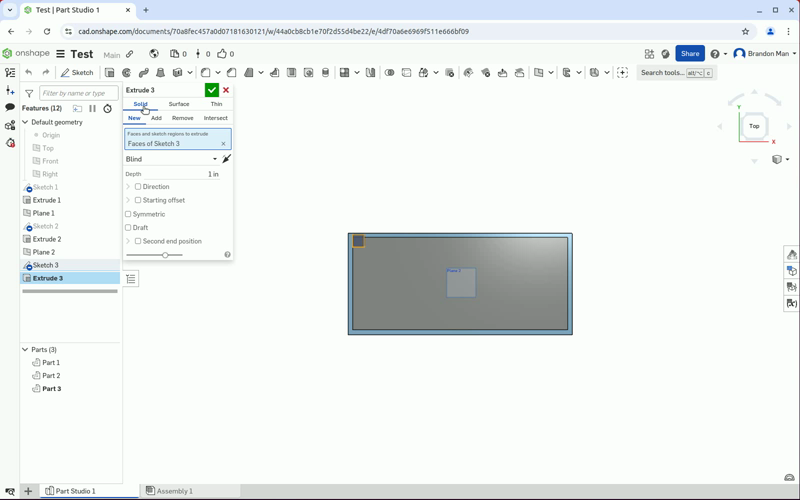
click(143, 106)
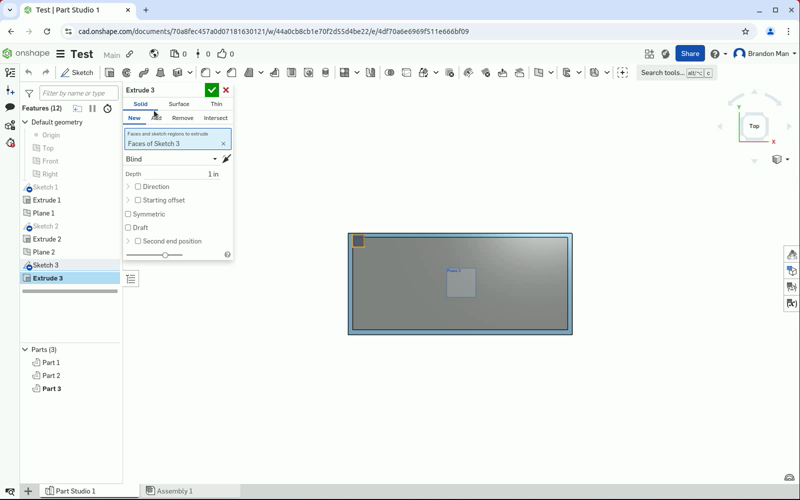
mouse_move(186, 120)
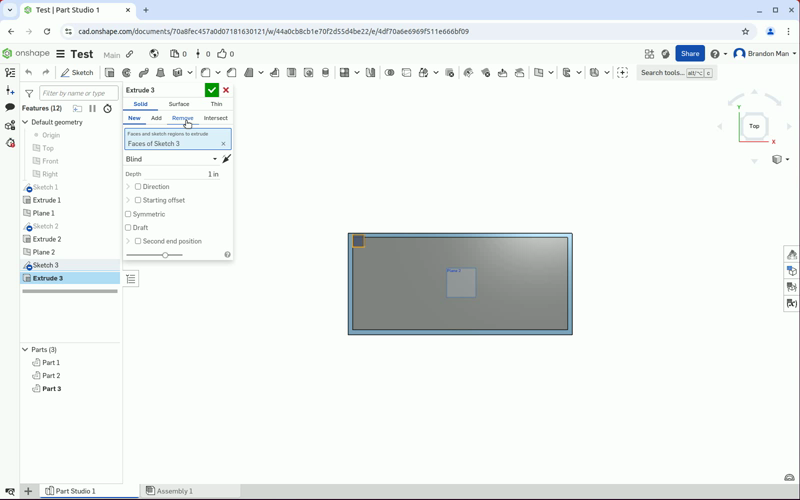
click(186, 120)
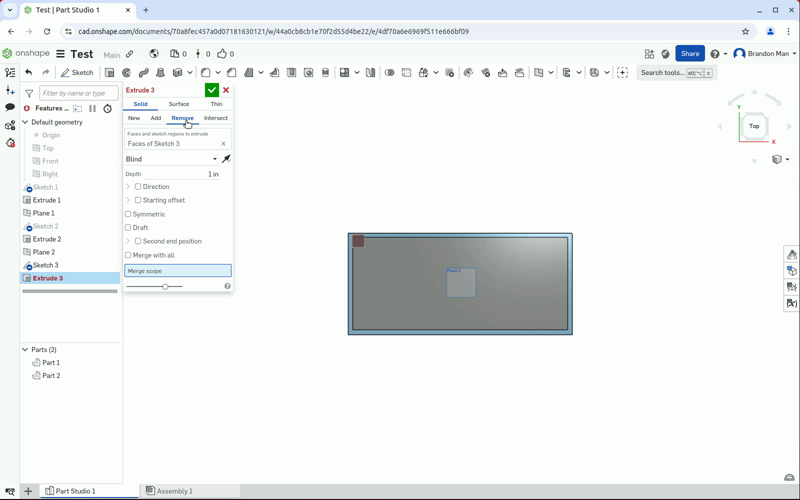
key(tab, 4)
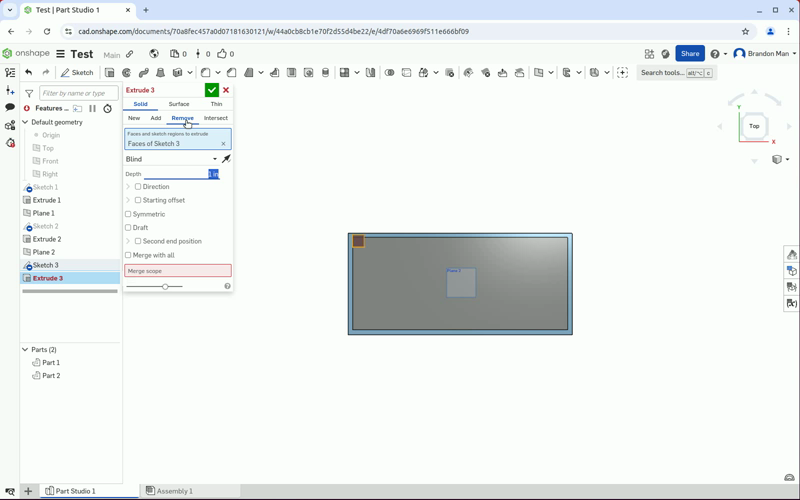
text(0.722)
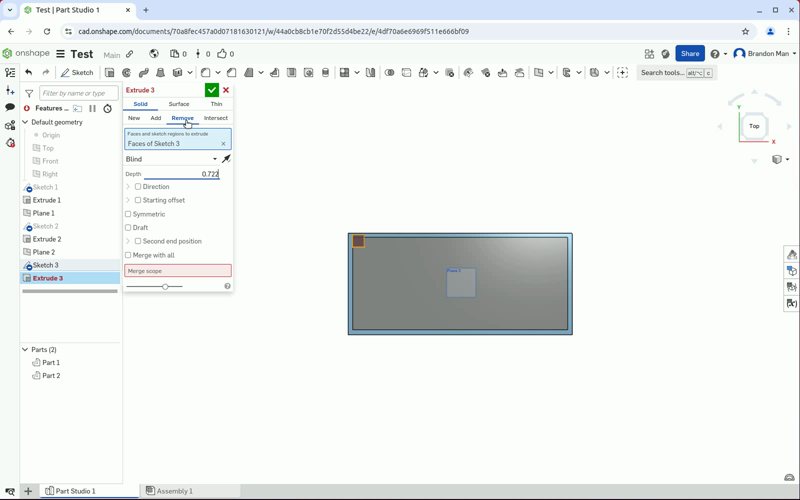
key(tab, 6)
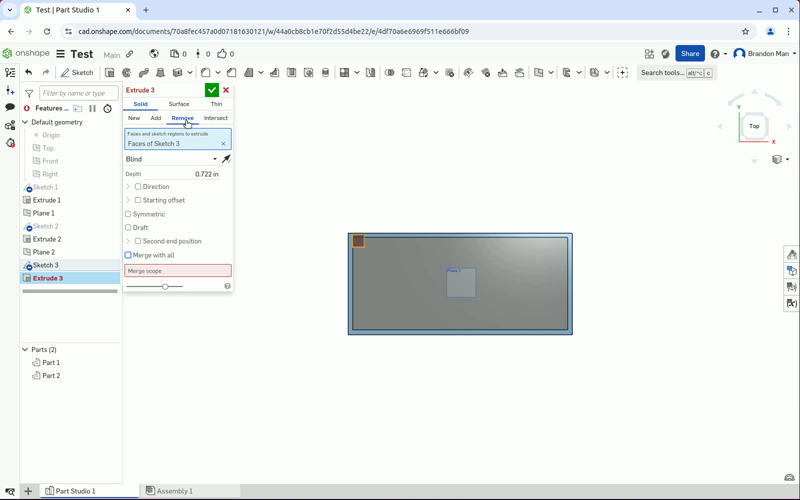
key(space)
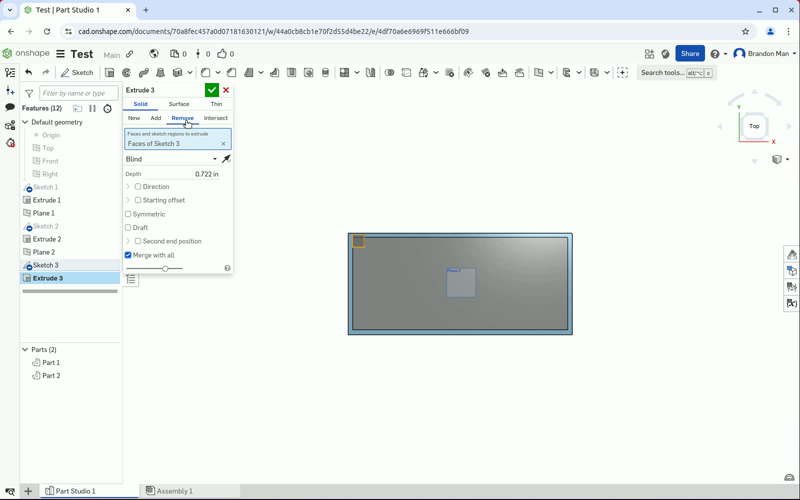
key(enter)
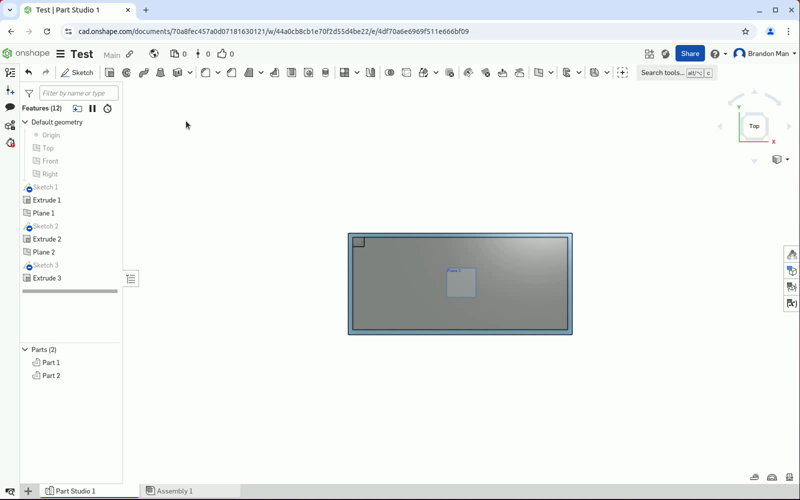
key(shift+h)
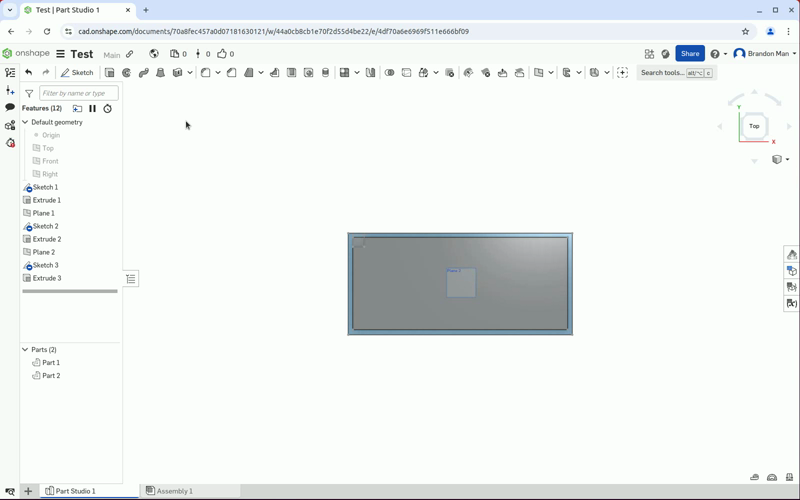
key(shift+h)
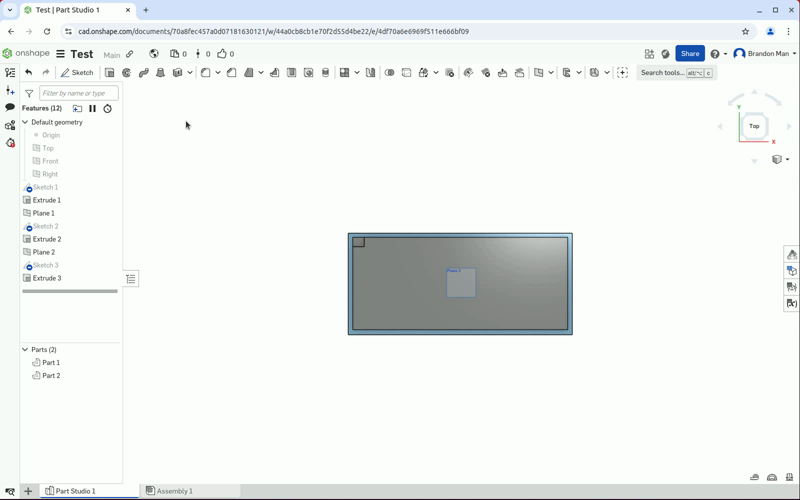
mouse_move(73, 189)
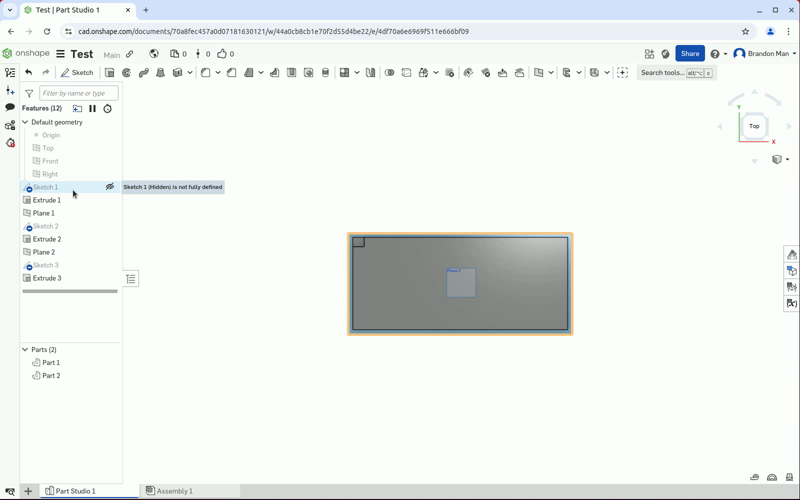
click(73, 189)
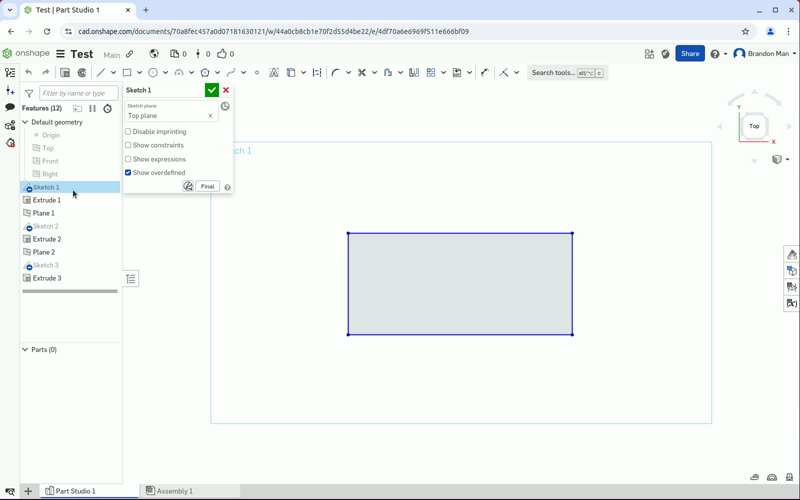
mouse_move(229, 92)
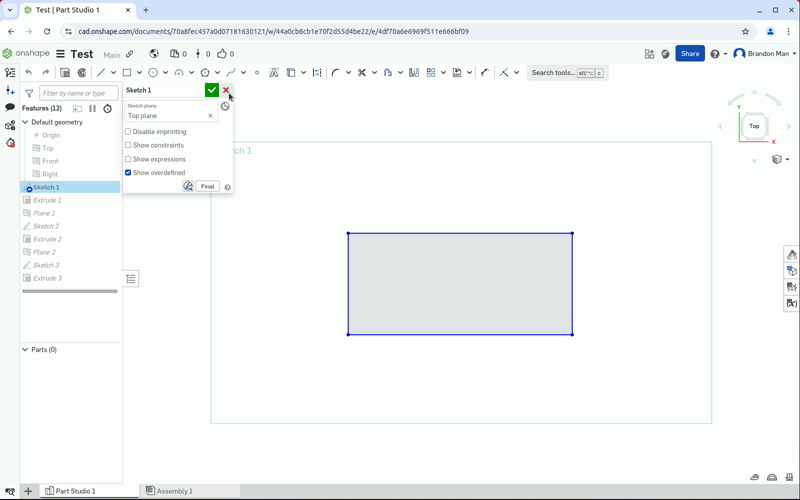
click(229, 92)
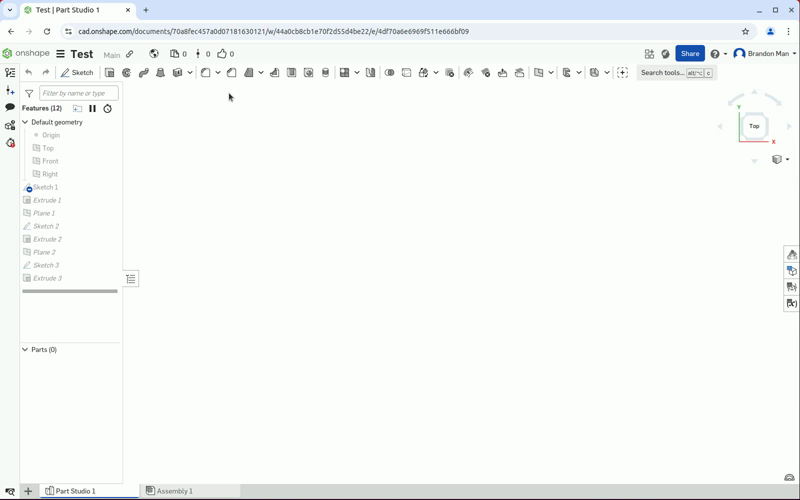
key(shift+s)
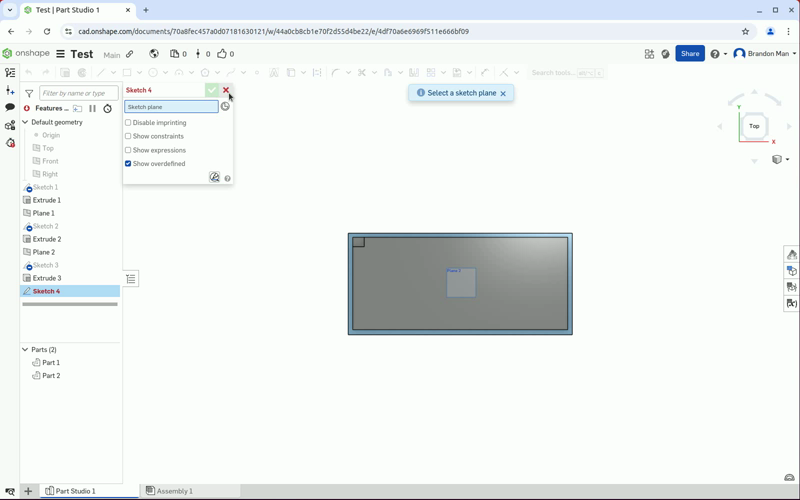
mouse_move(73, 254)
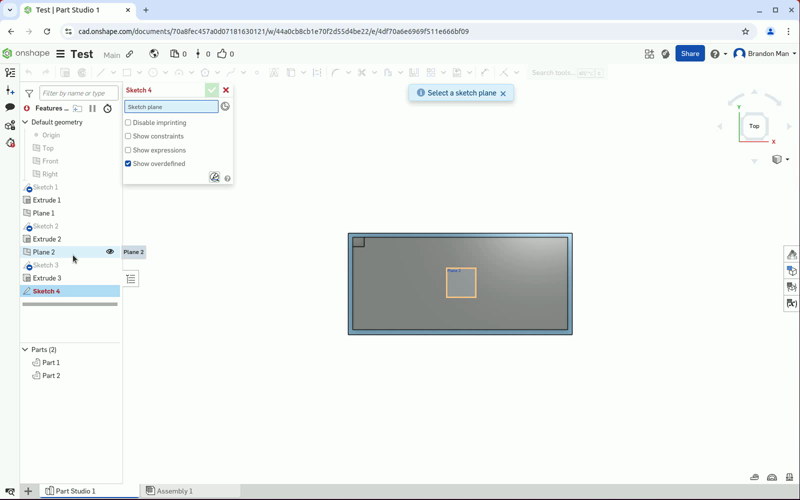
click(73, 254)
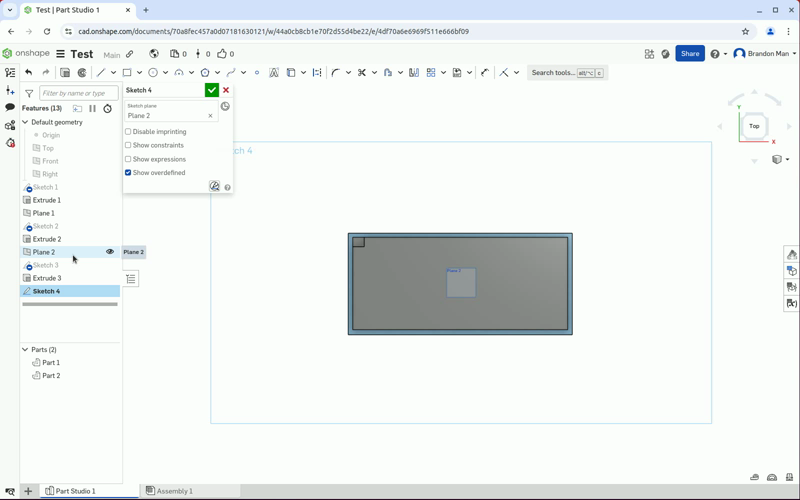
mouse_move(73, 352)
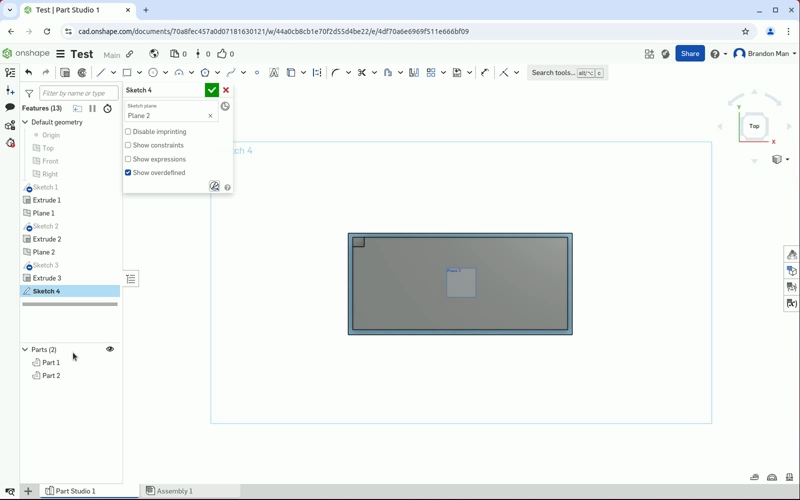
key(y)
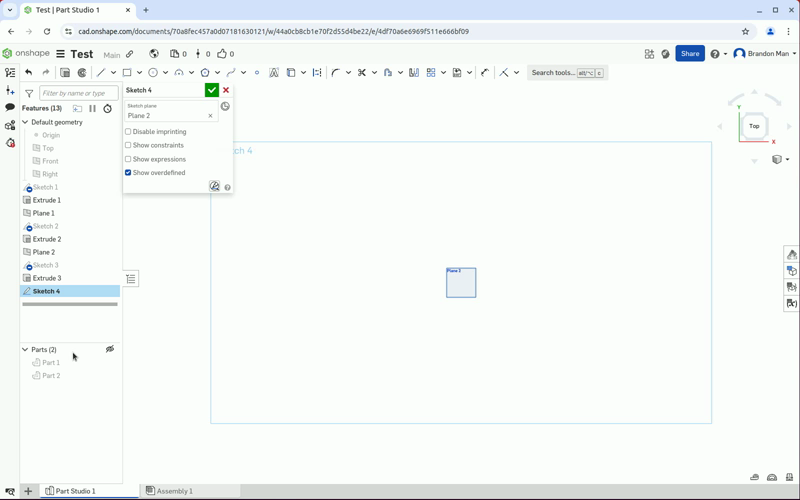
key(l)
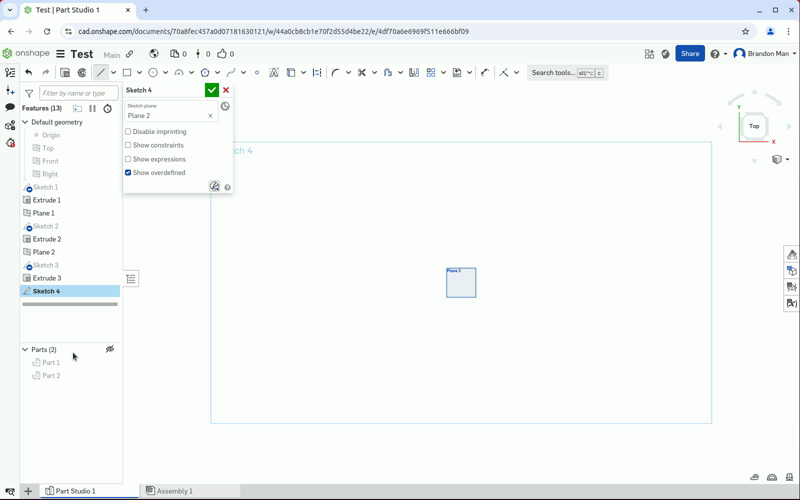
key_down(shift)
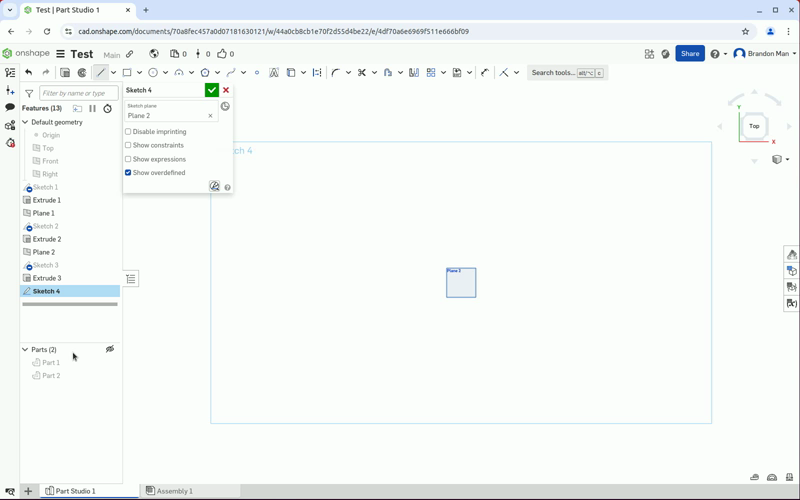
mouse_move(558, 246)
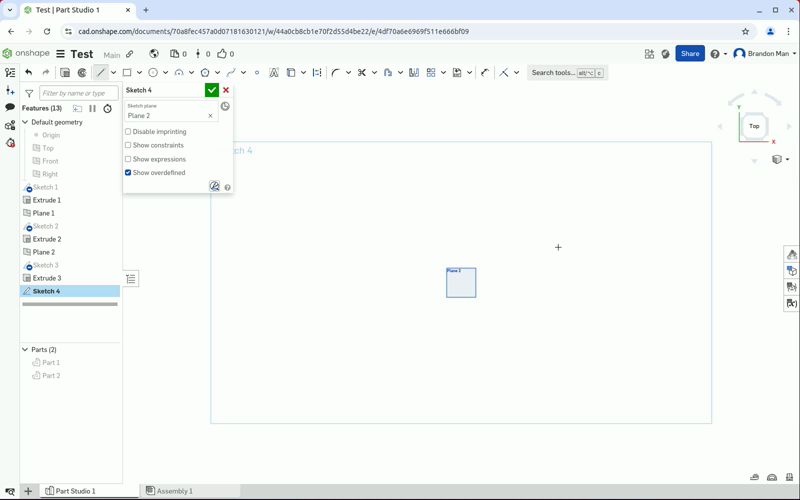
click(558, 246)
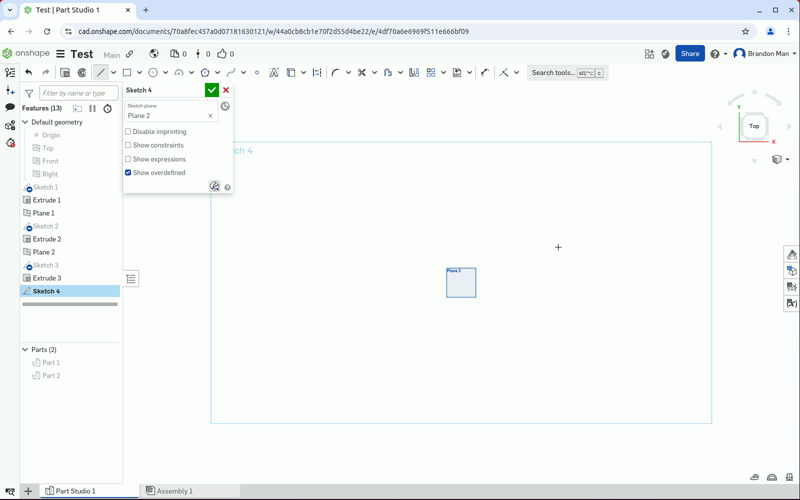
key_up(shift)
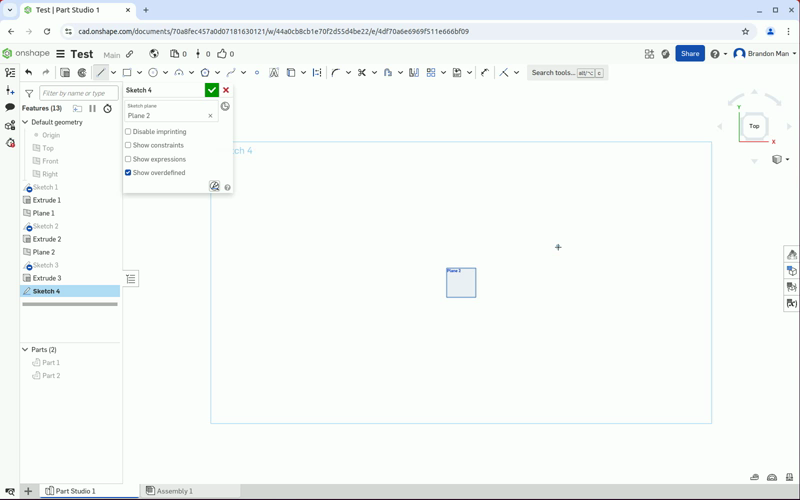
key_down(shift)
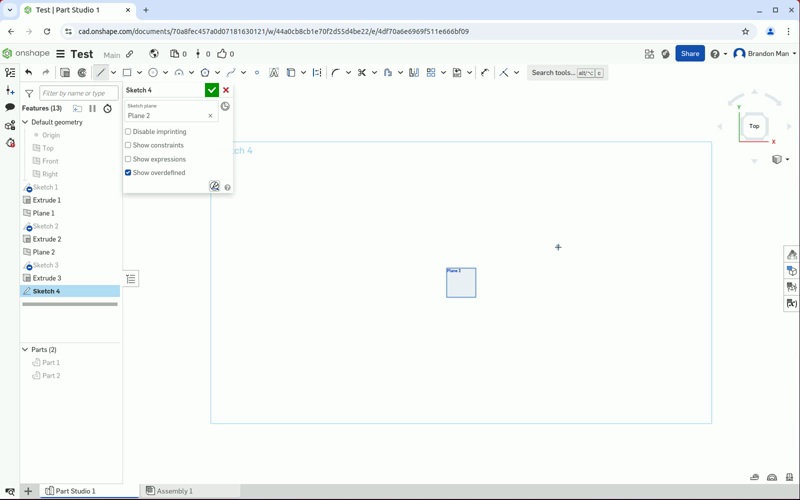
mouse_move(588, 246)
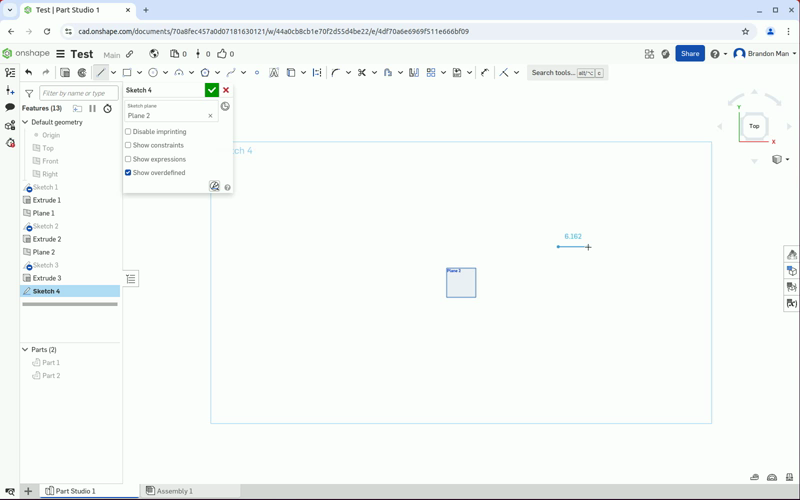
mouse_move(569, 246)
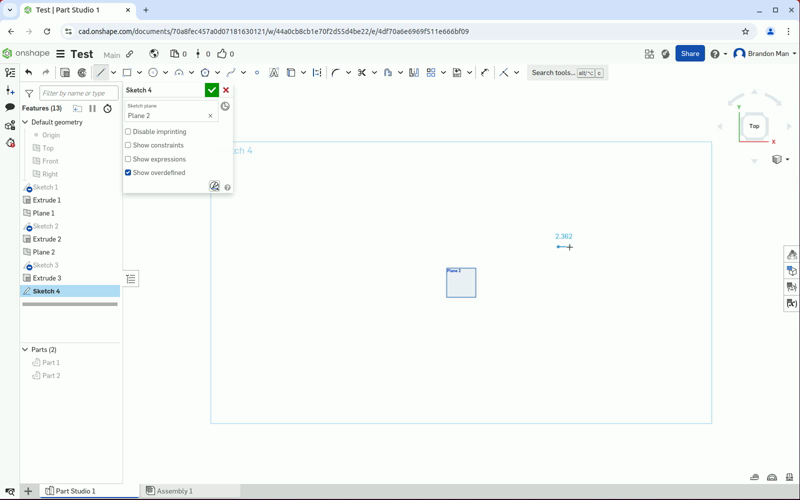
click(569, 246)
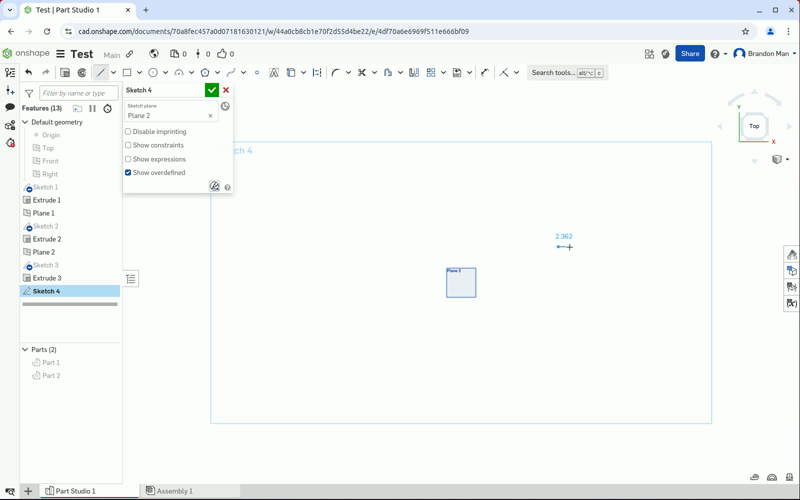
key_up(shift)
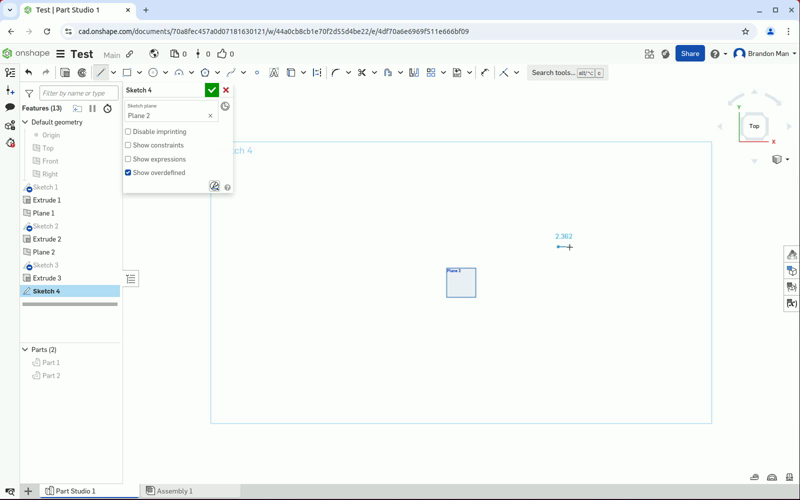
key_down(shift)
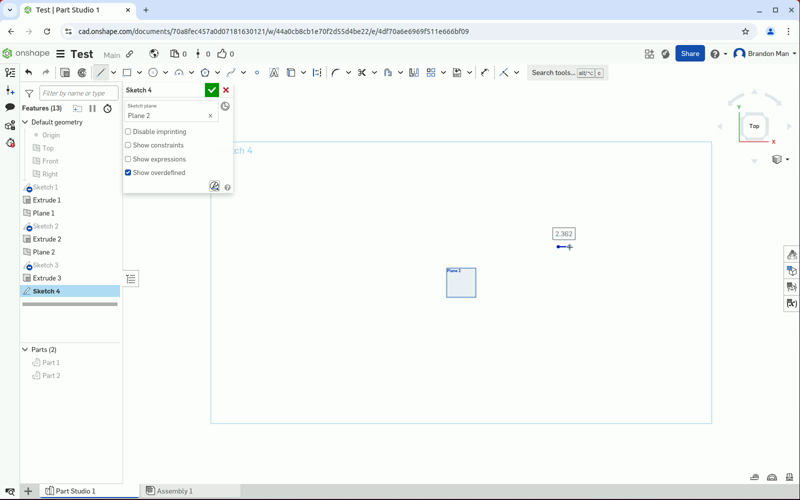
mouse_move(589, 246)
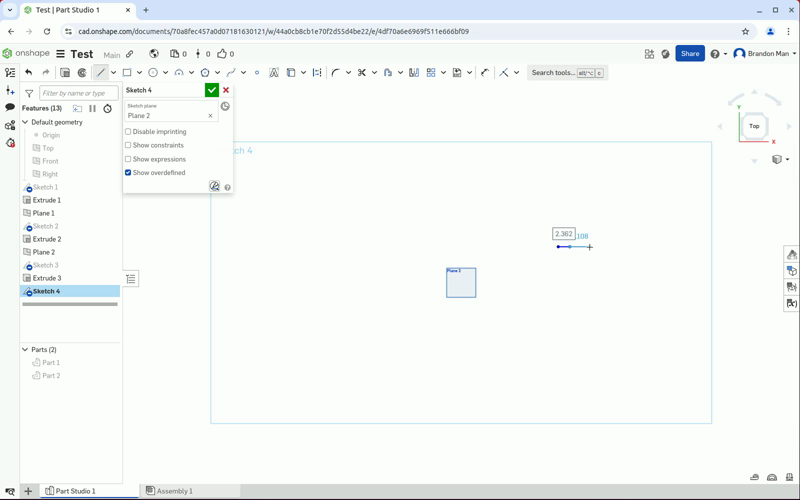
mouse_move(569, 234)
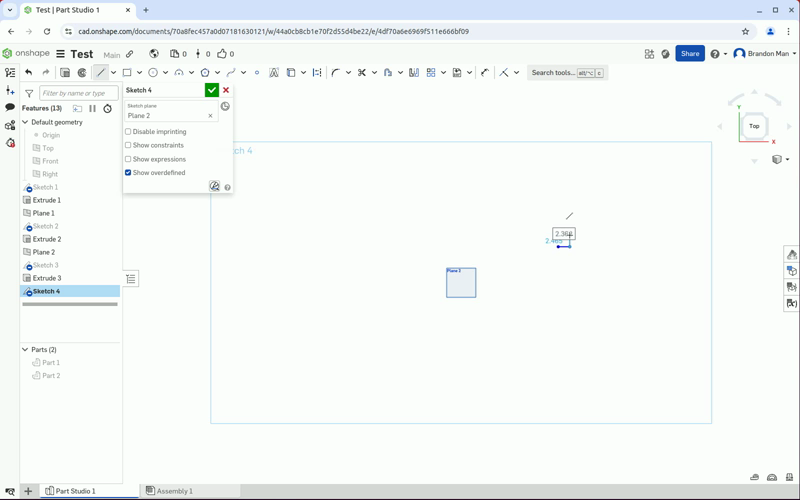
click(569, 234)
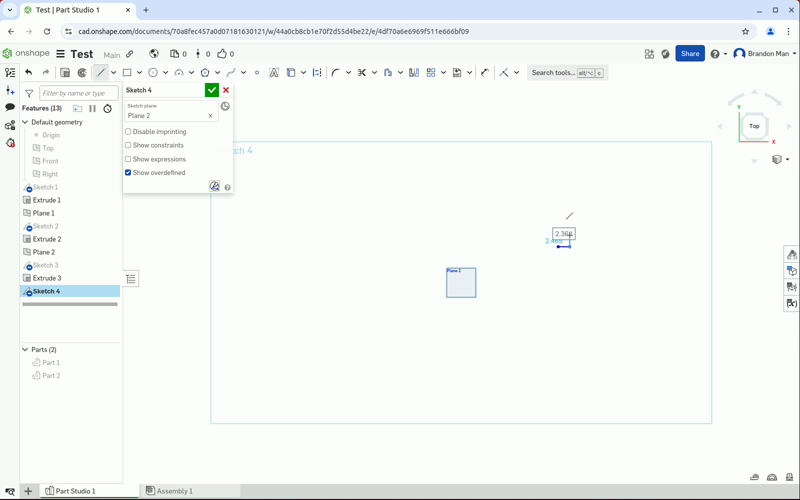
key_up(shift)
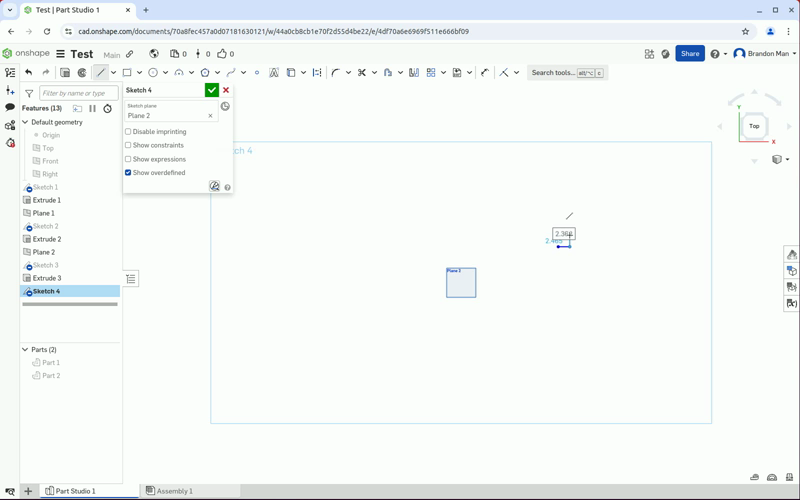
key_down(shift)
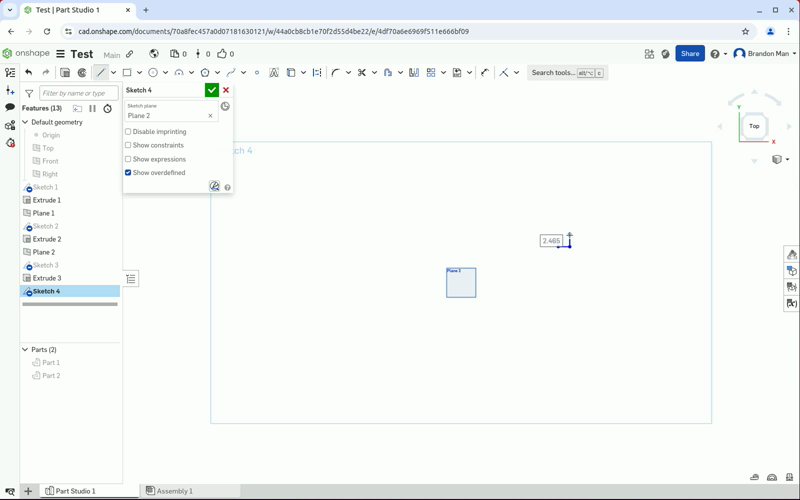
mouse_move(589, 234)
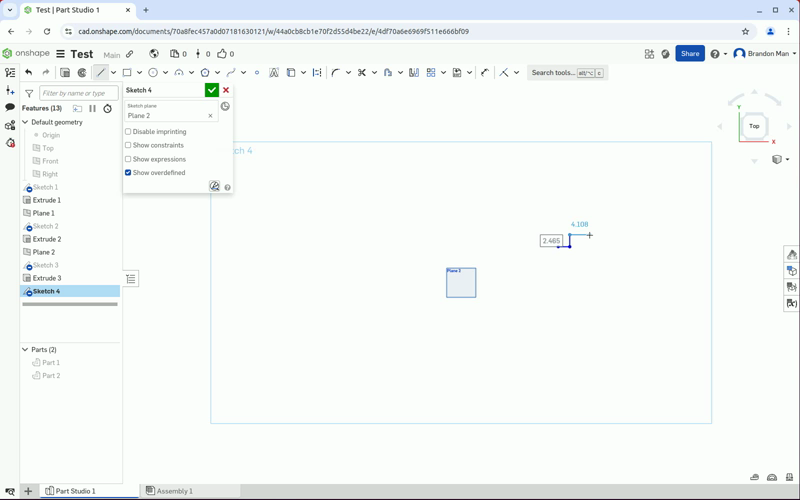
mouse_move(558, 234)
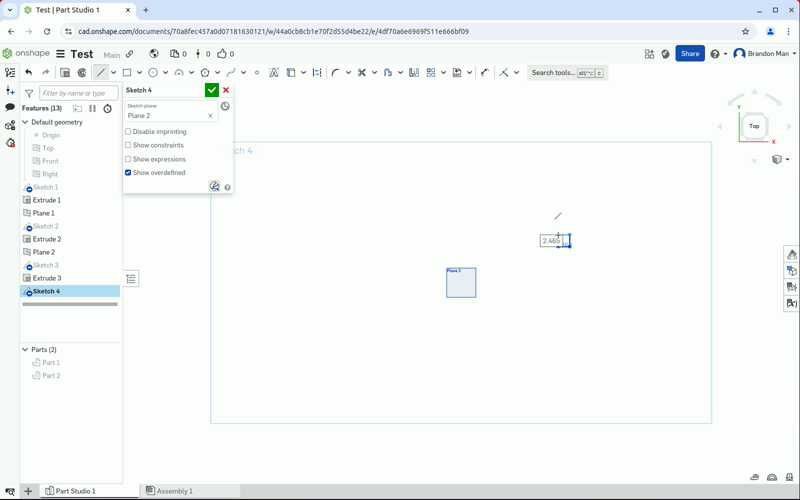
click(558, 234)
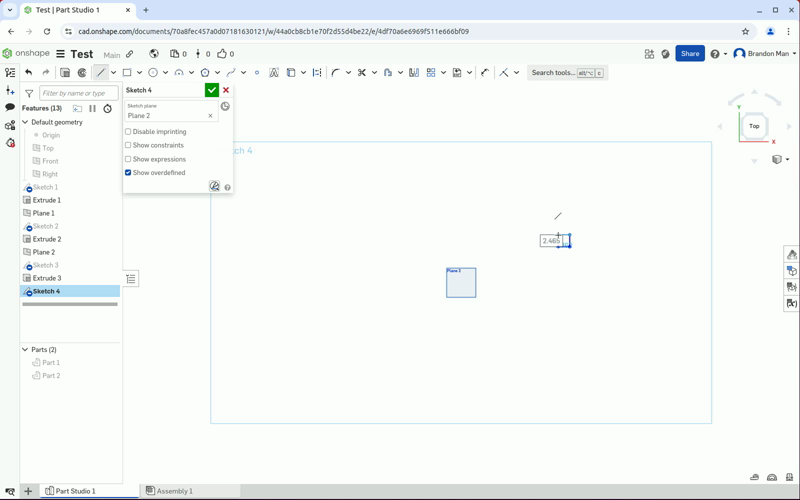
key_up(shift)
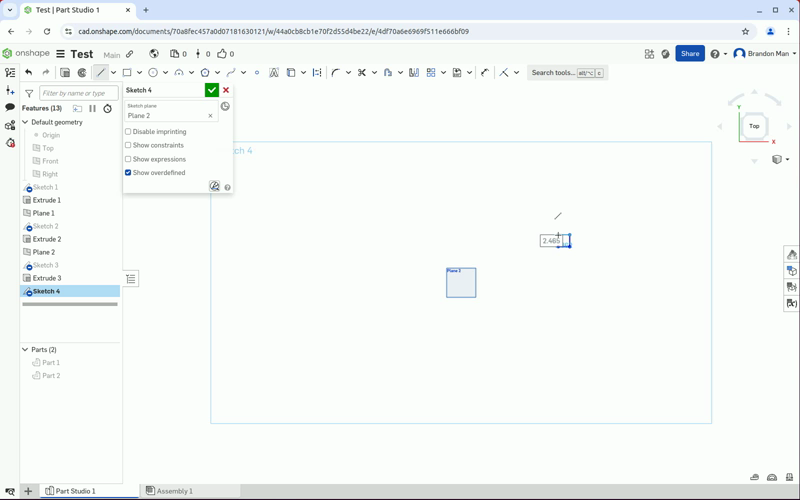
mouse_move(588, 234)
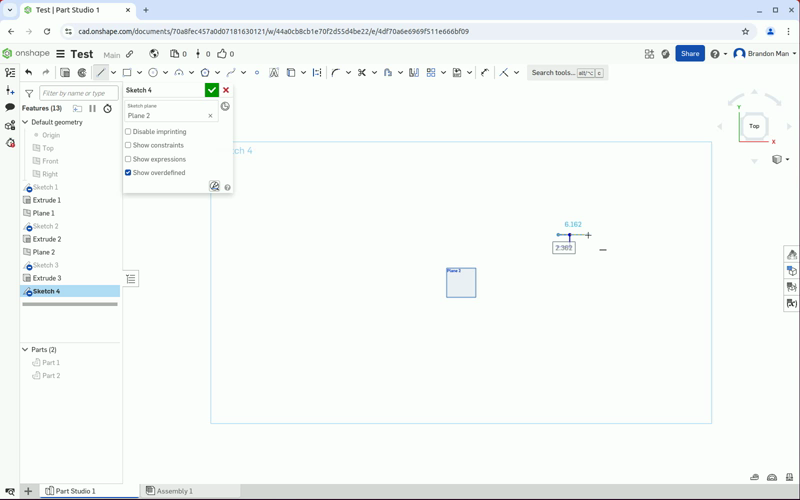
key_down(shift)
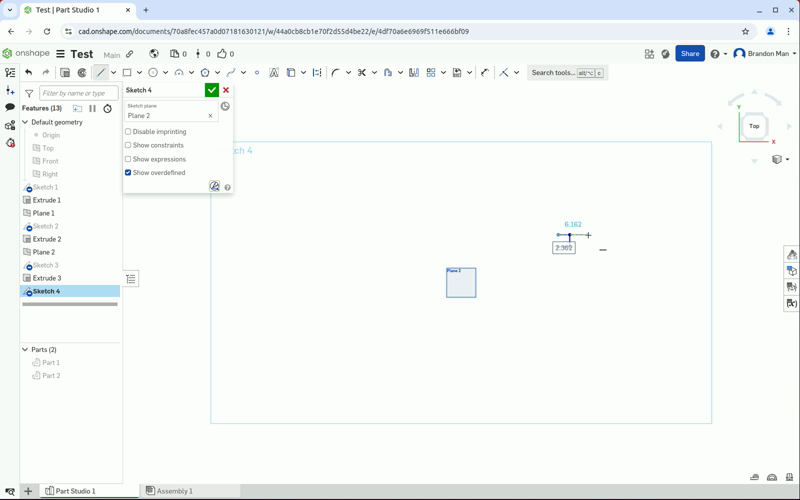
mouse_move(558, 246)
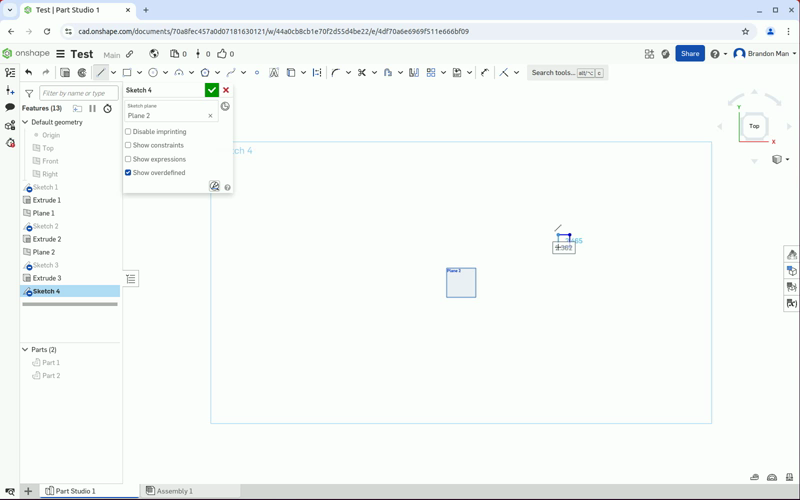
key_up(shift)
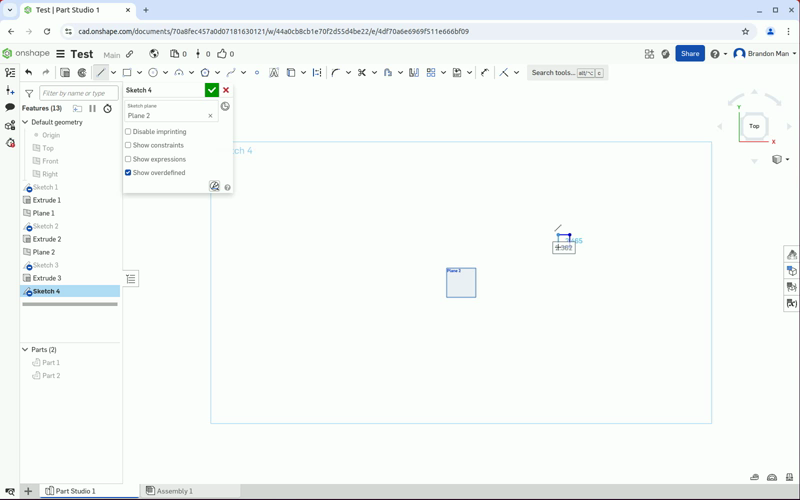
click(558, 246)
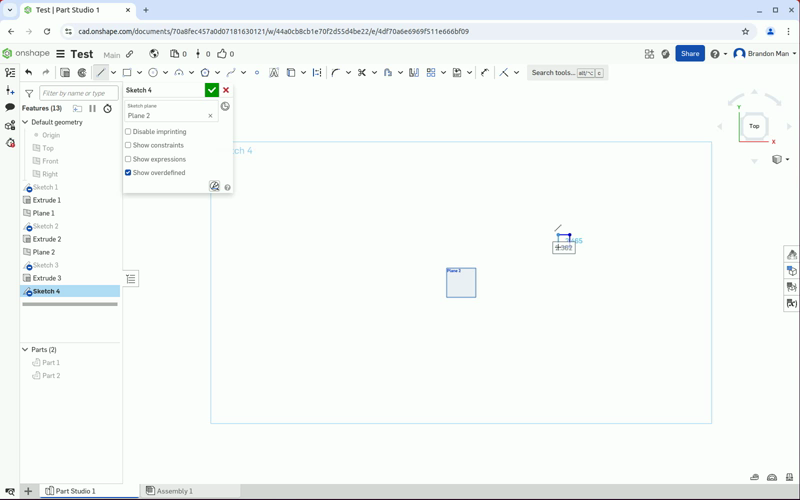
key(esc)
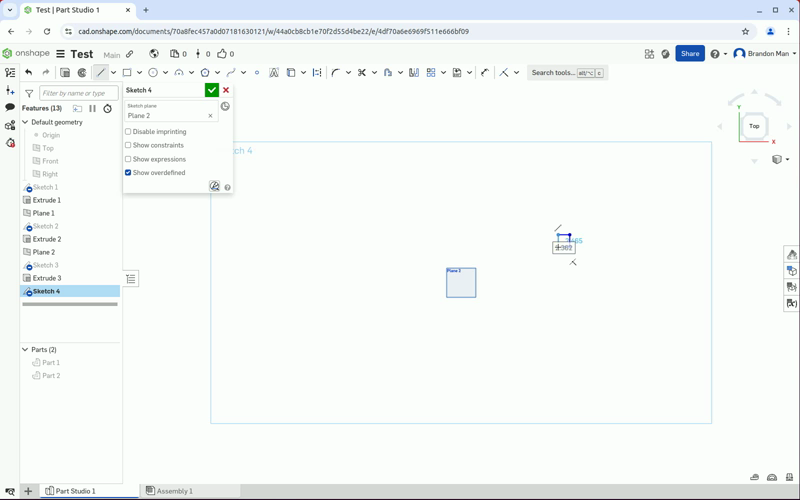
mouse_move(560, 243)
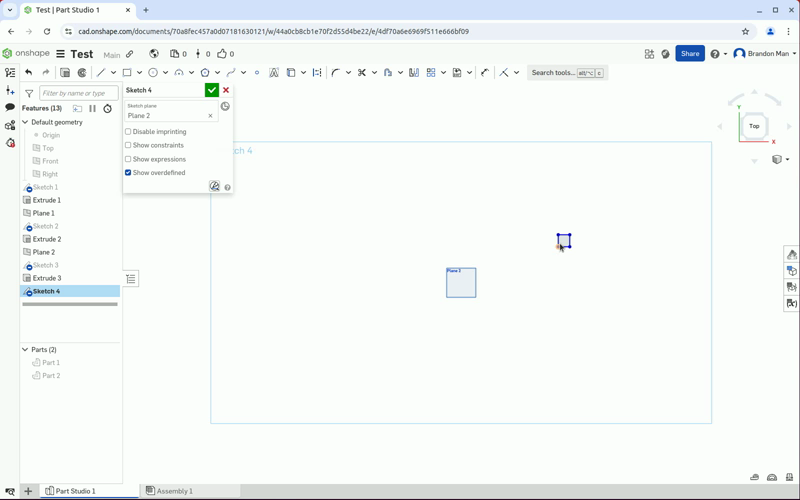
scroll(6)
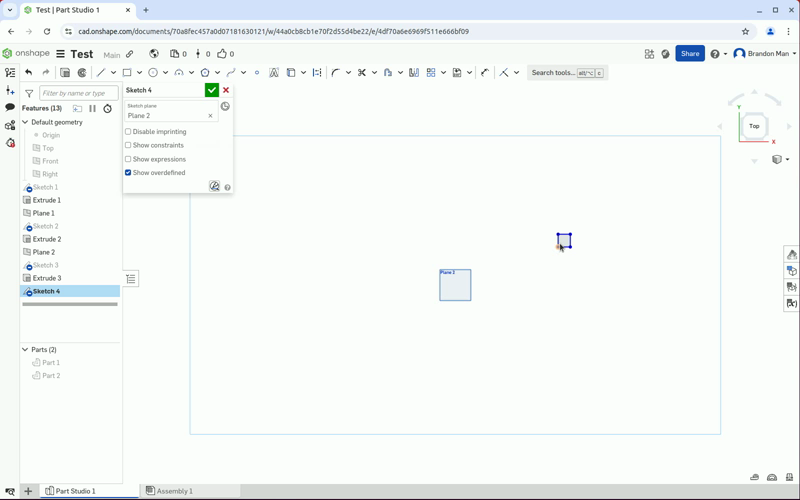
scroll(6)
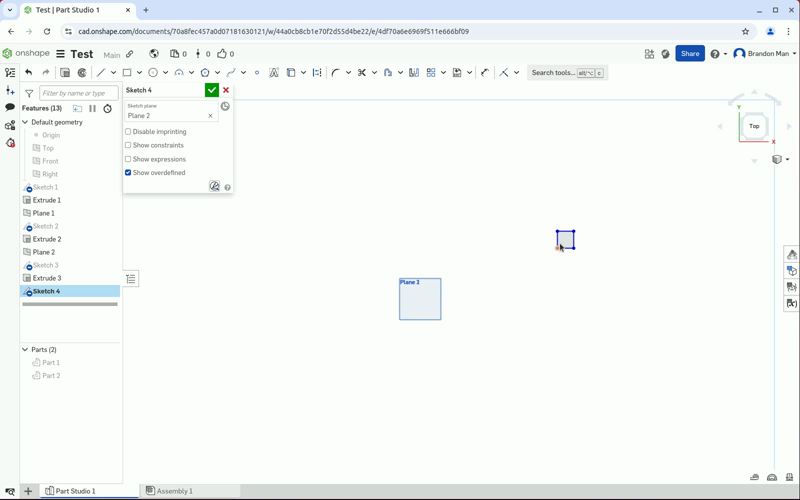
scroll(6)
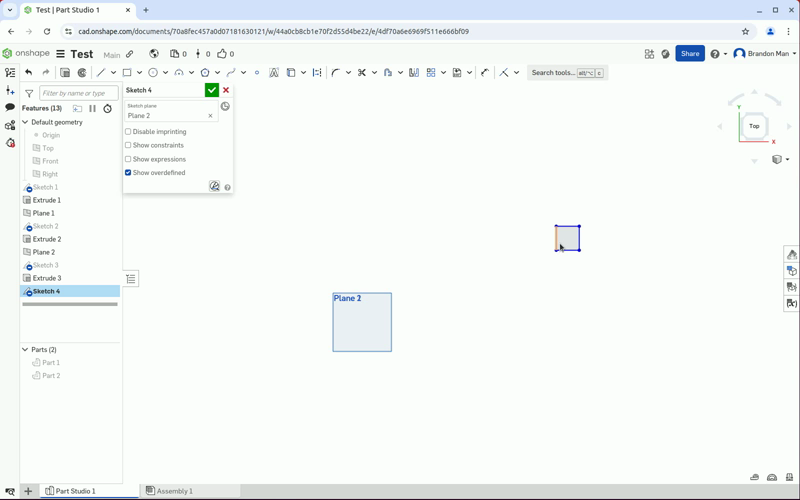
scroll(6)
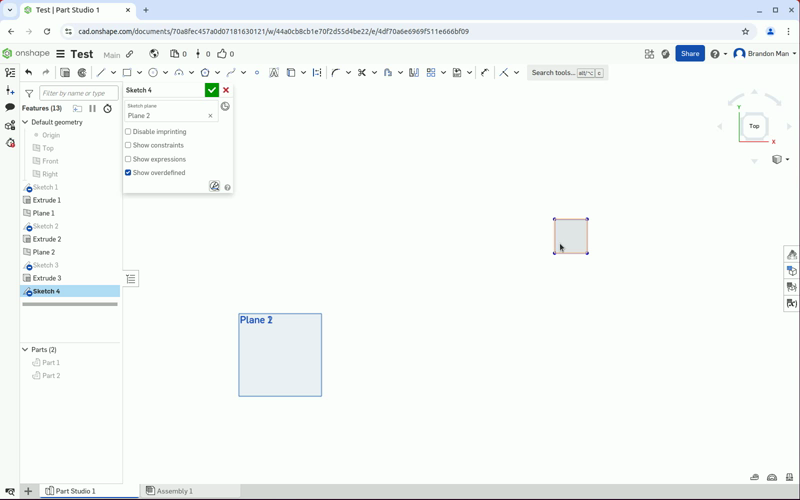
scroll(6)
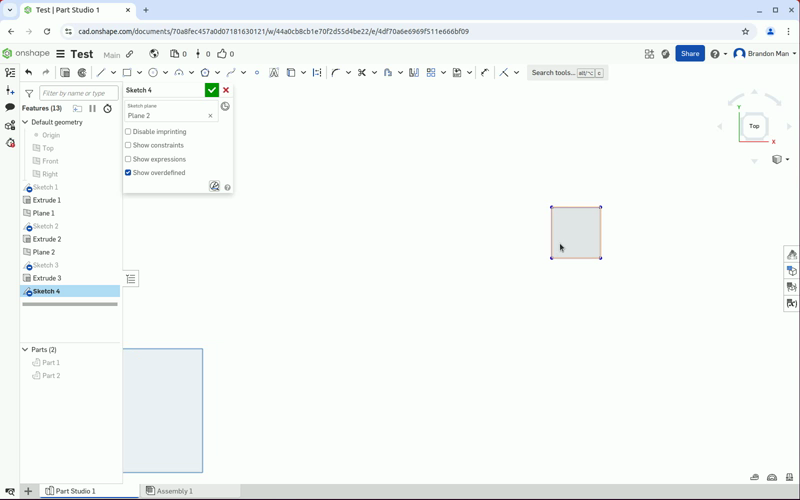
scroll(6)
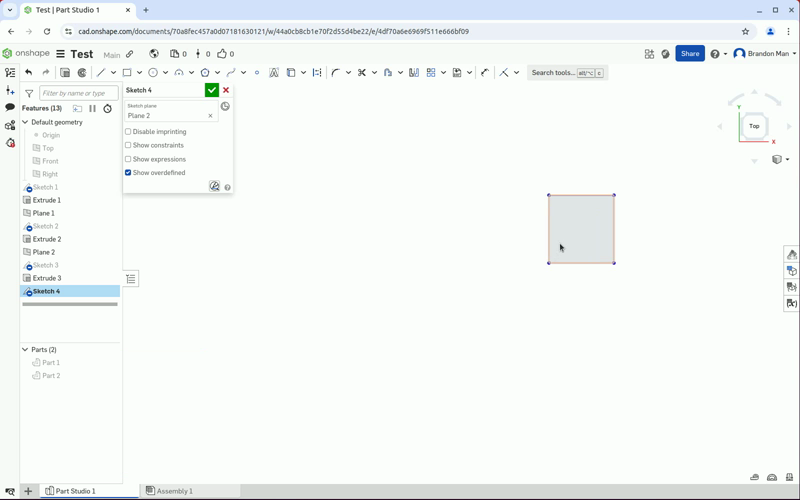
scroll(6)
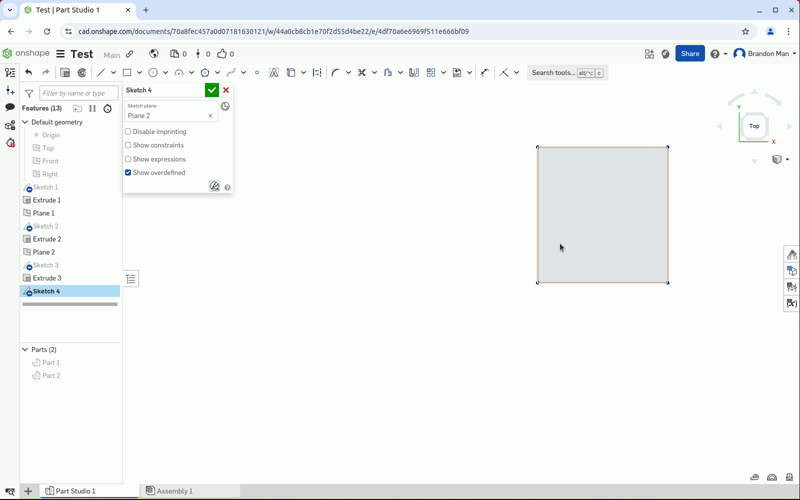
click(560, 243)
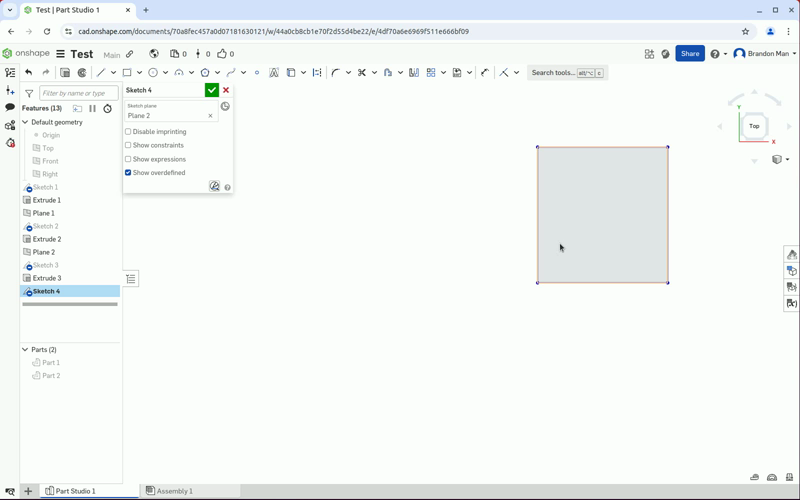
scroll(-6)
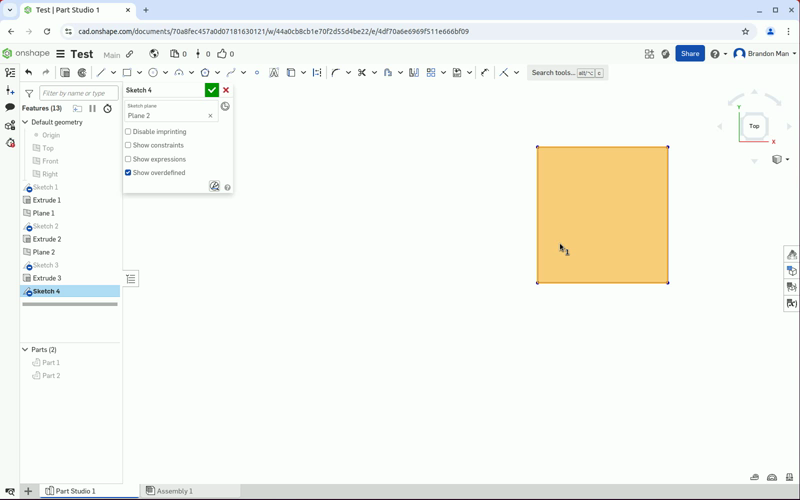
scroll(-6)
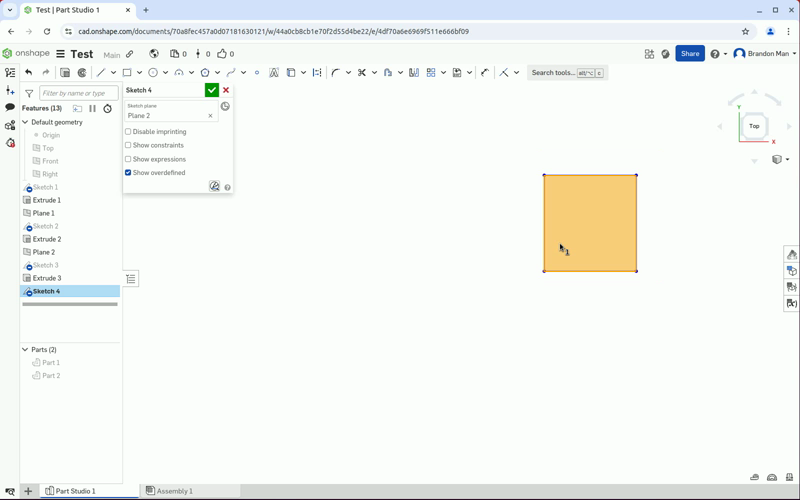
scroll(-6)
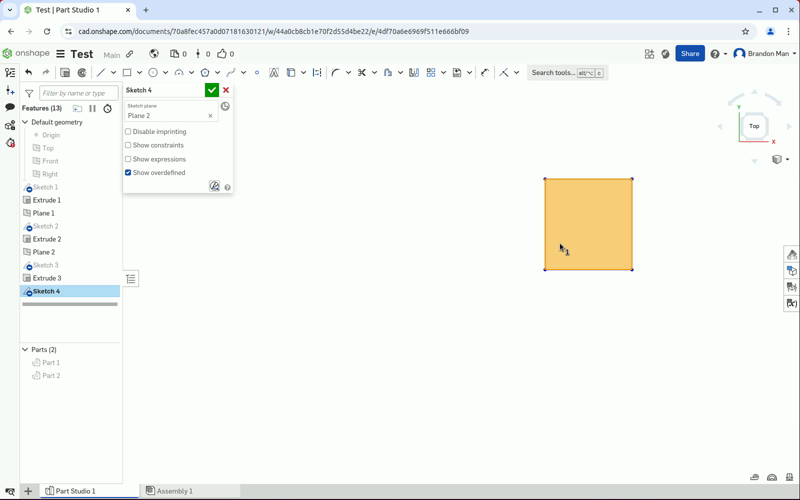
scroll(-6)
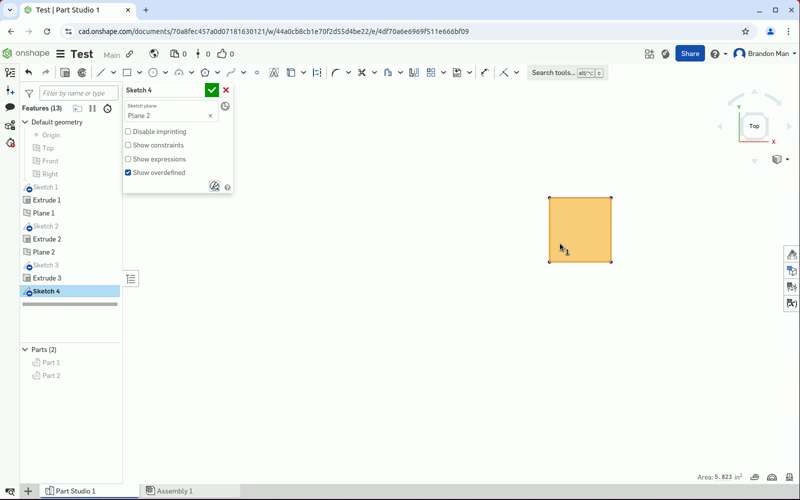
scroll(-6)
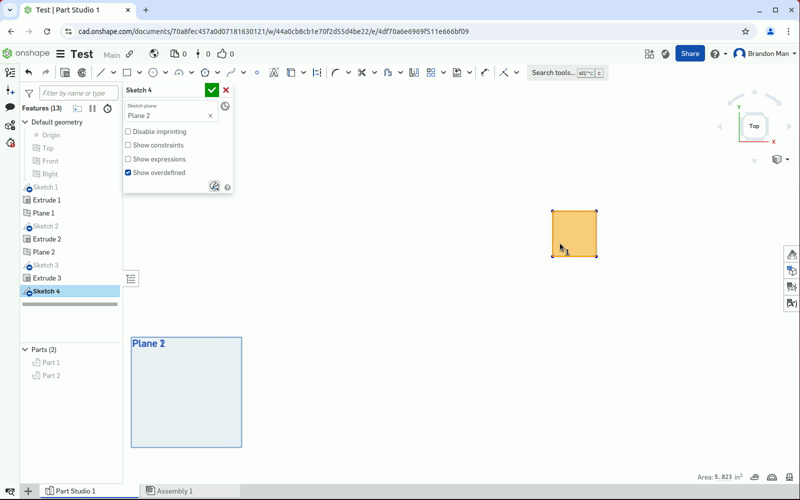
scroll(-6)
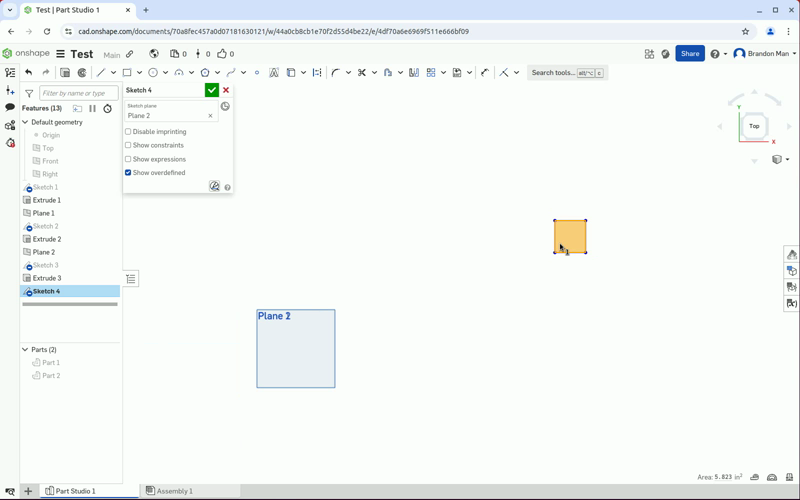
scroll(-6)
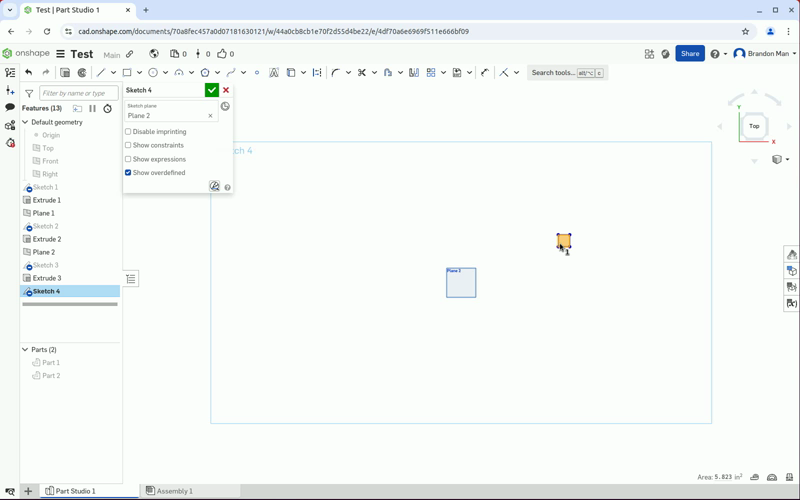
mouse_move(73, 352)
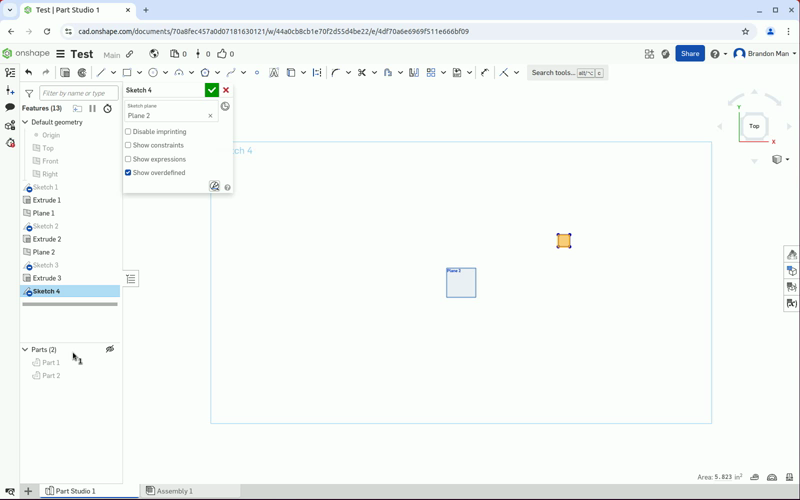
key(shift+y)
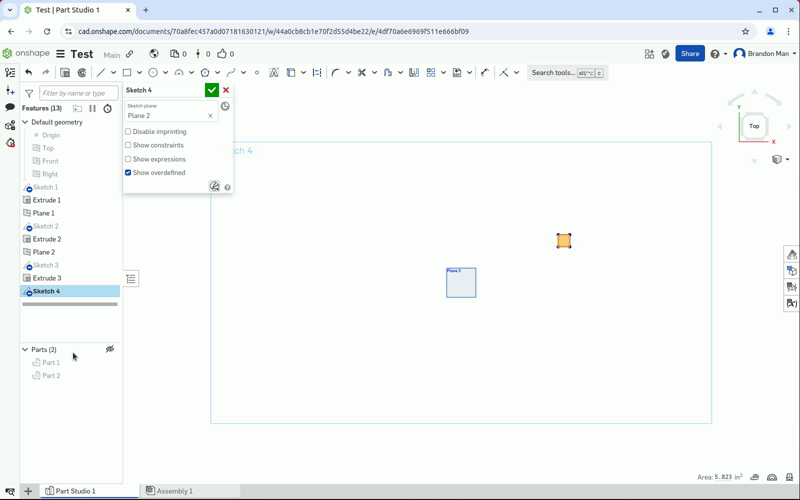
key(shift+e)
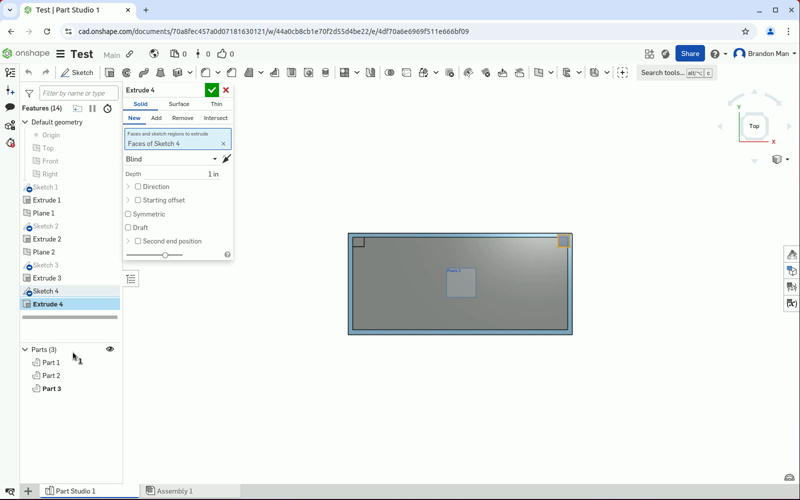
mouse_move(143, 106)
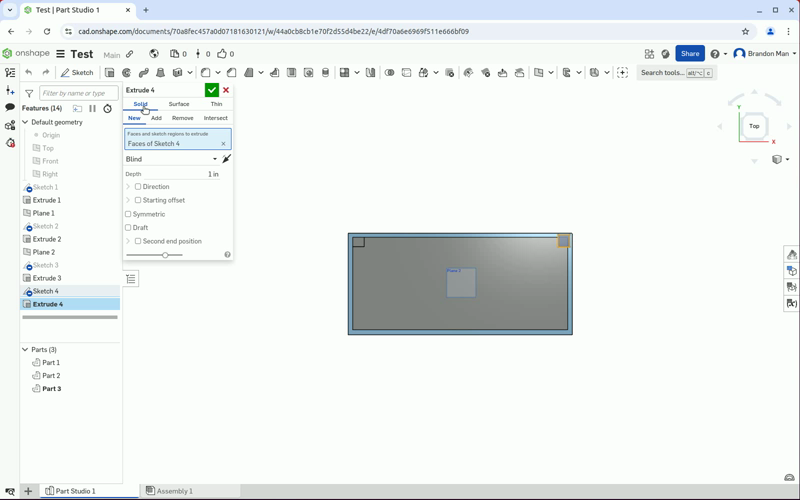
click(143, 106)
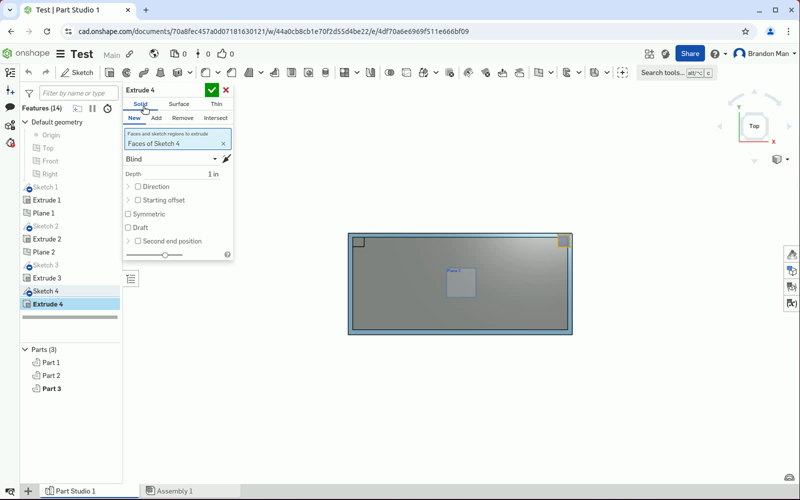
mouse_move(186, 120)
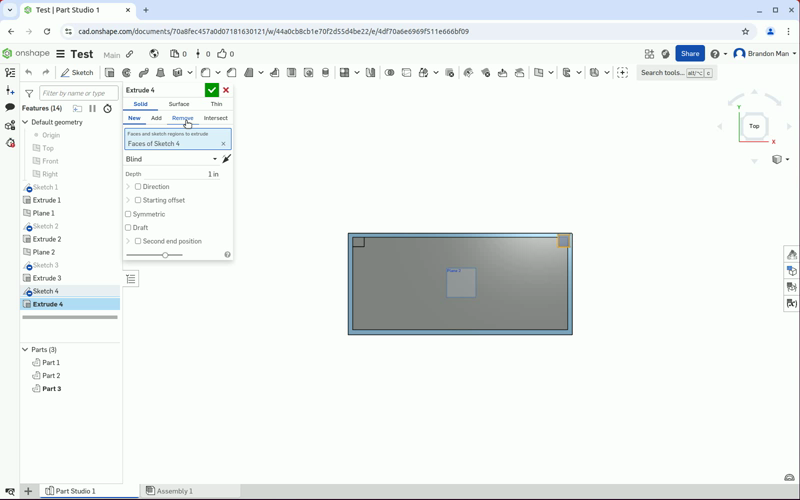
click(186, 120)
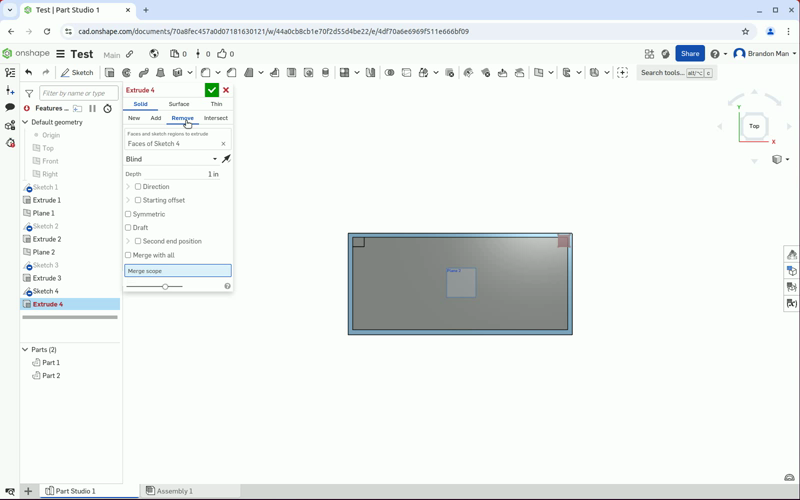
key(tab, 4)
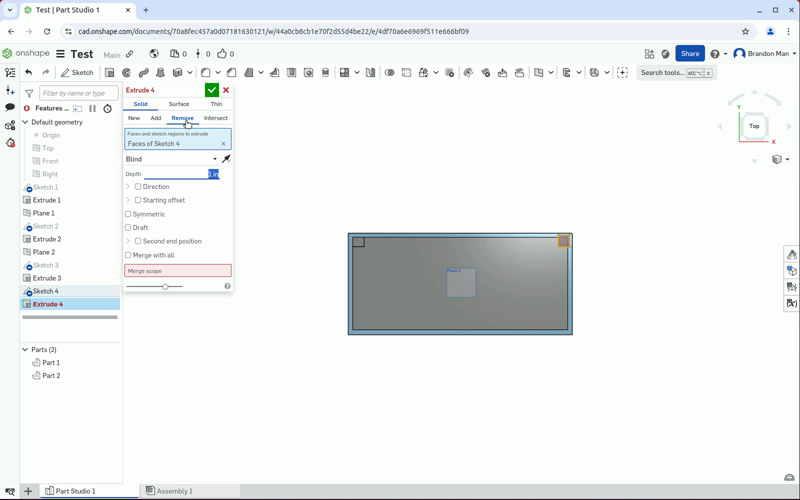
text(0.722)
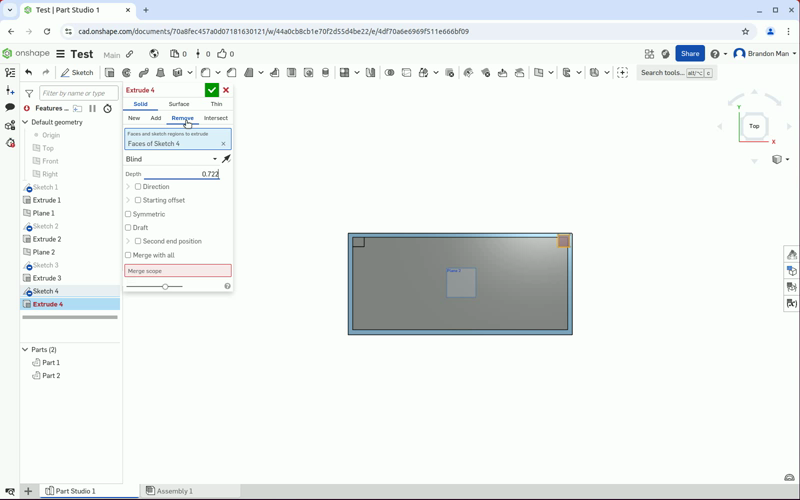
key(tab, 6)
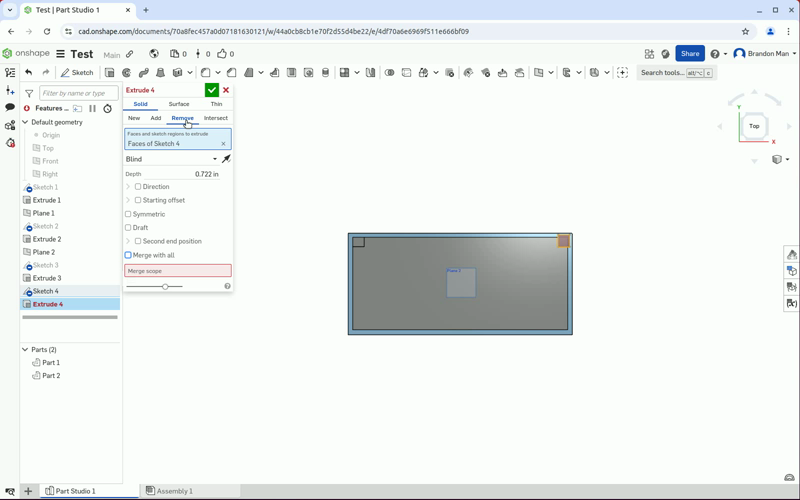
key(space)
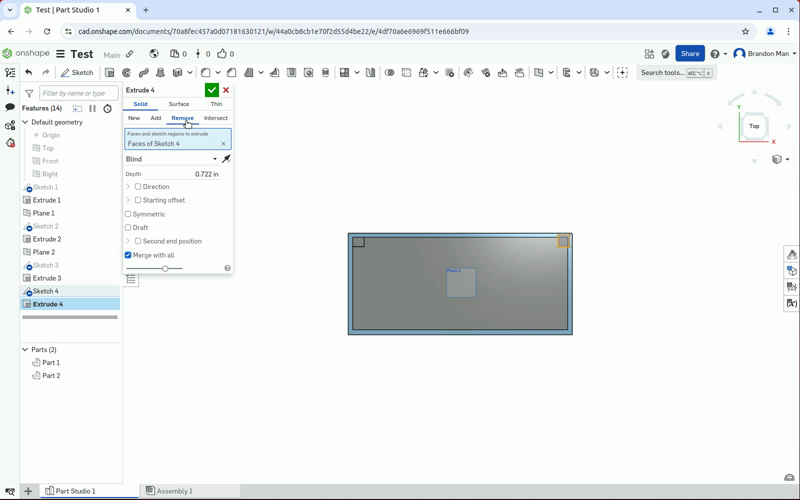
key(enter)
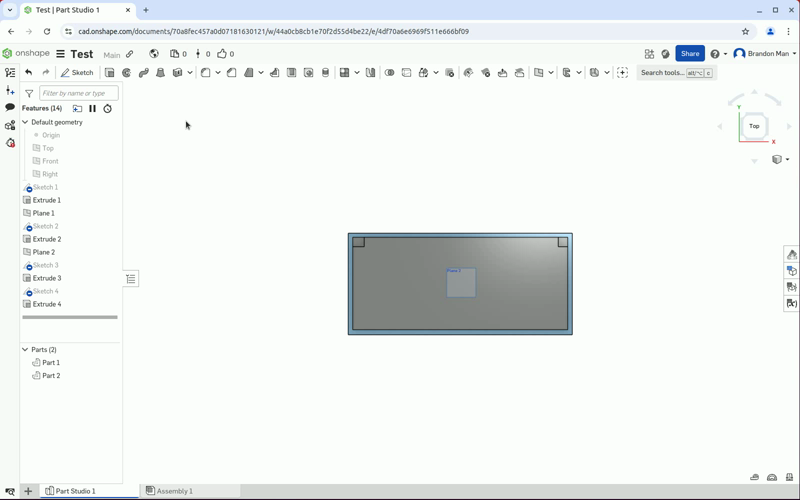
key(shift+h)
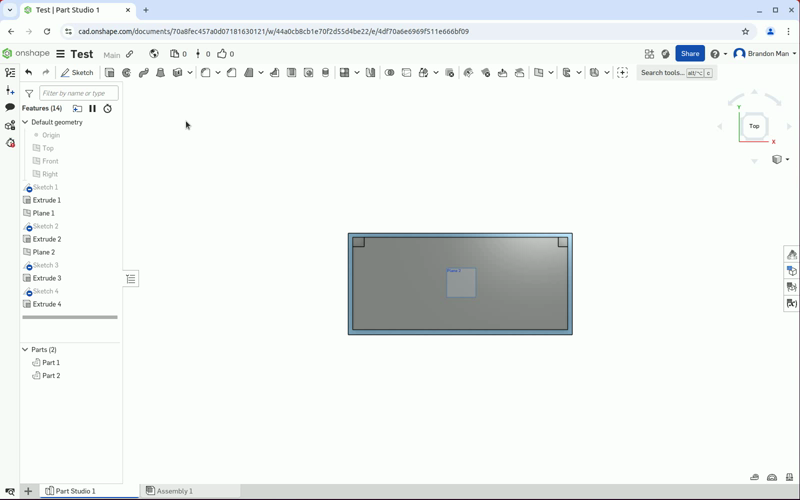
key(shift+h)
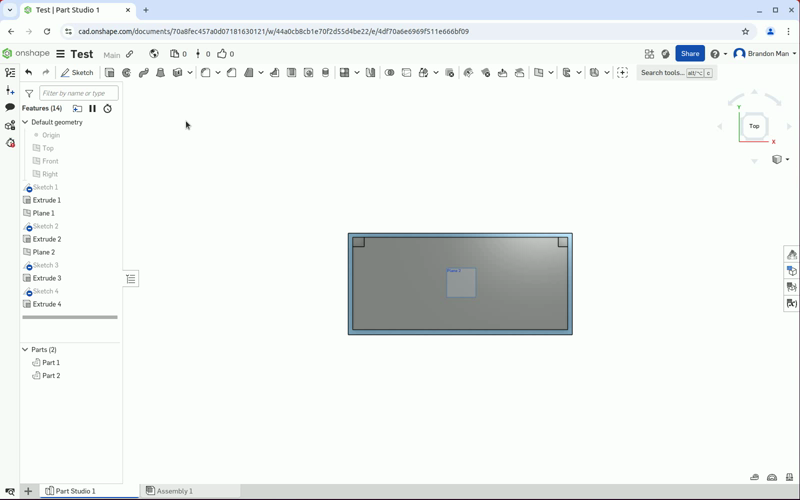
mouse_move(73, 189)
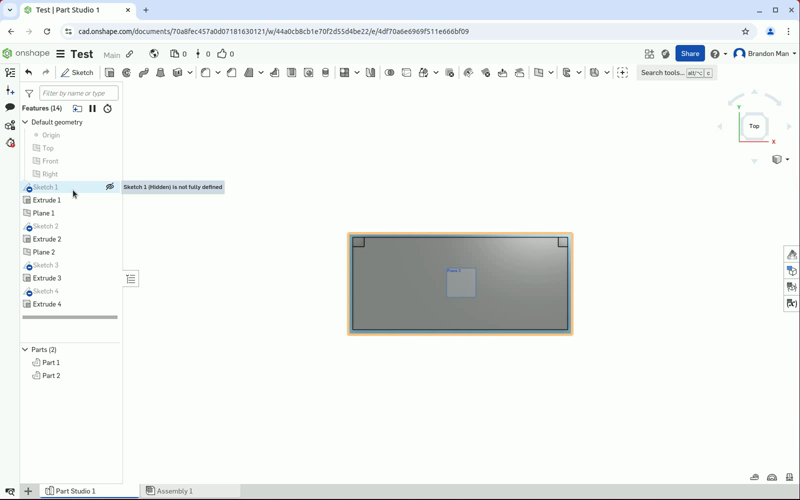
click(73, 189)
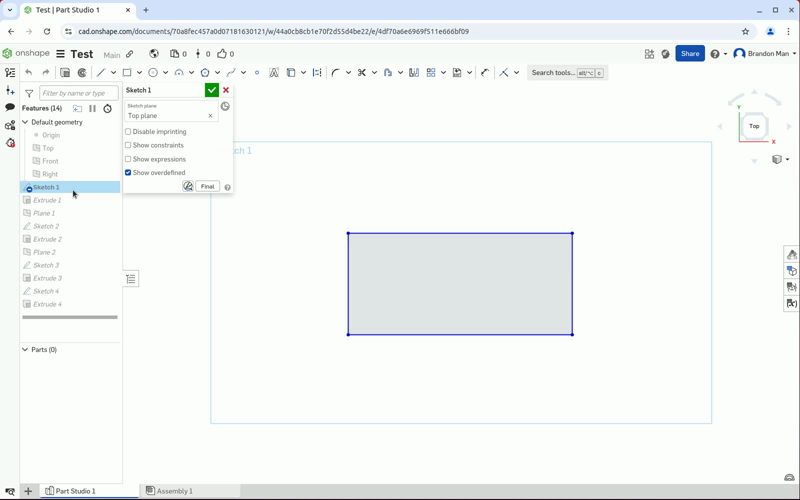
mouse_move(229, 92)
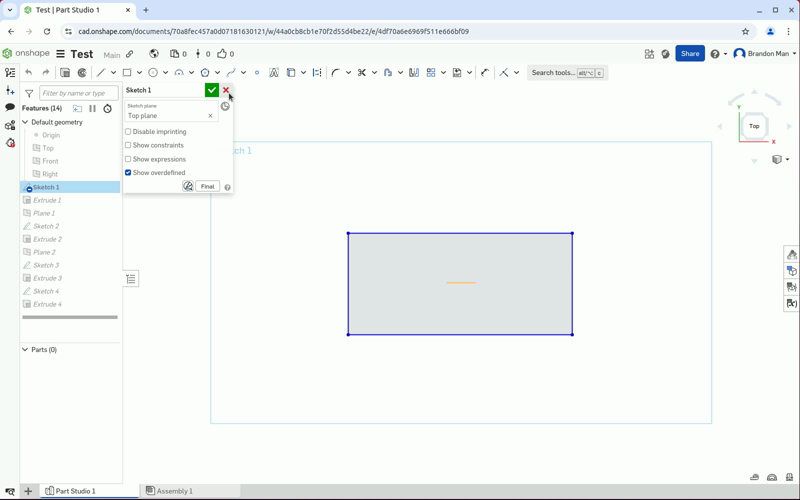
click(229, 92)
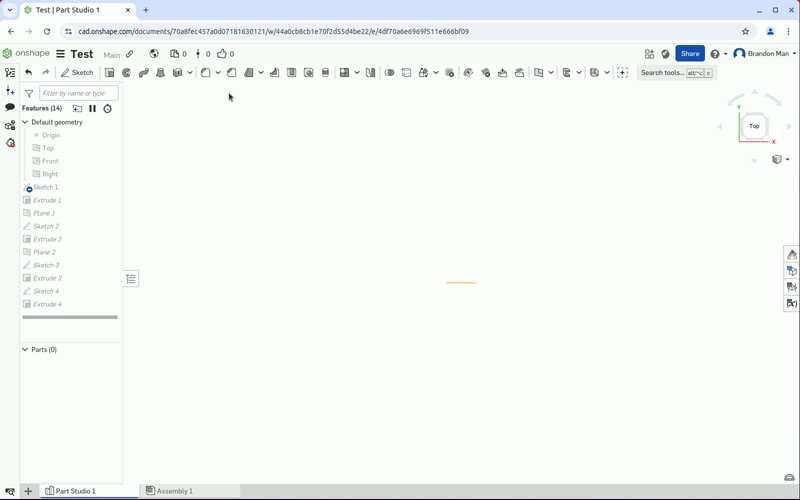
key(shift+s)
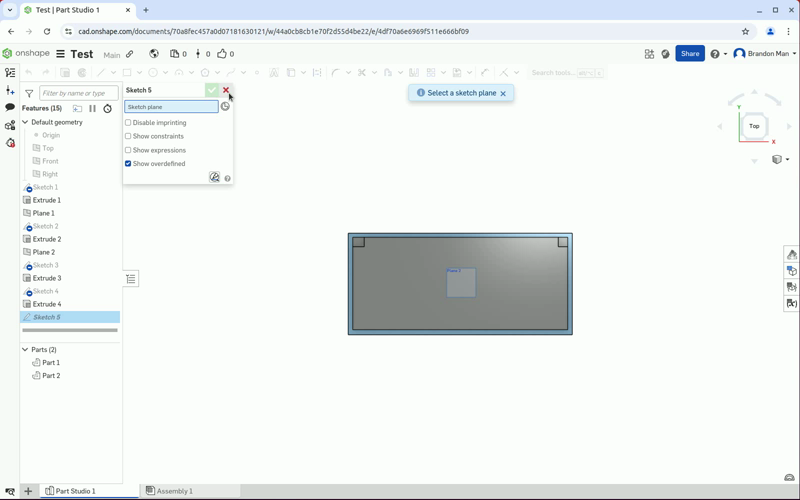
mouse_move(73, 254)
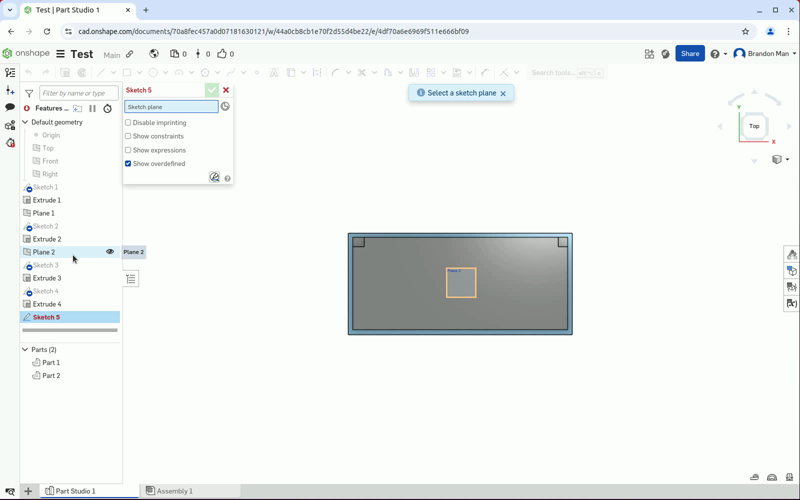
click(73, 254)
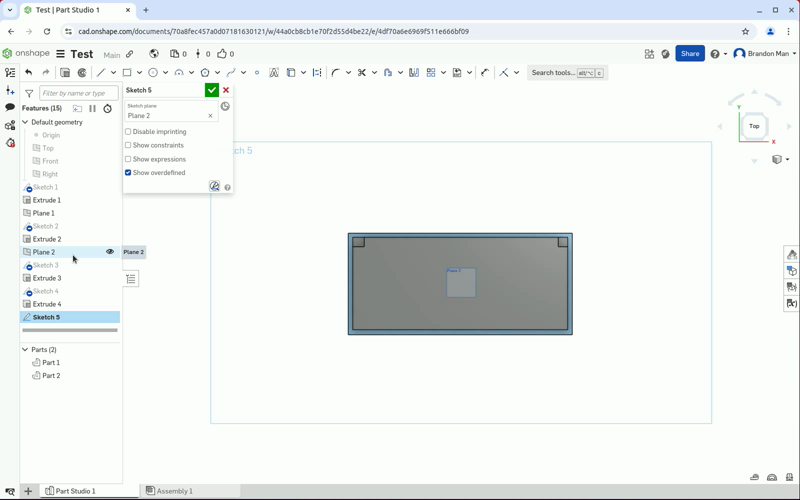
mouse_move(73, 352)
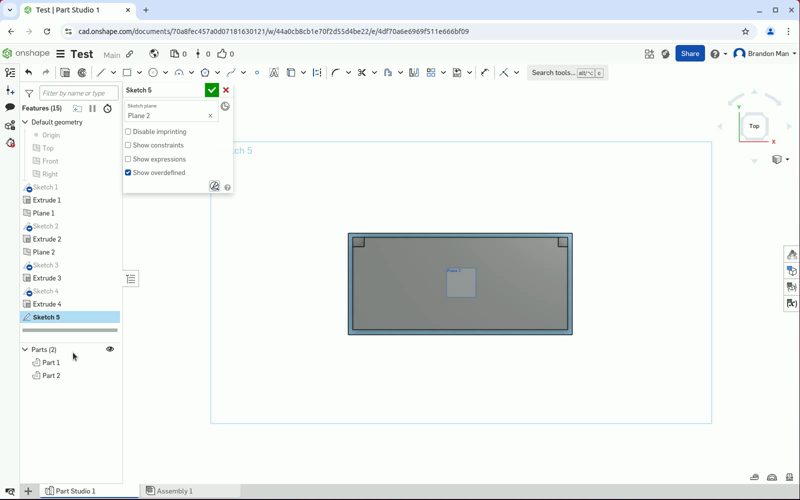
key(y)
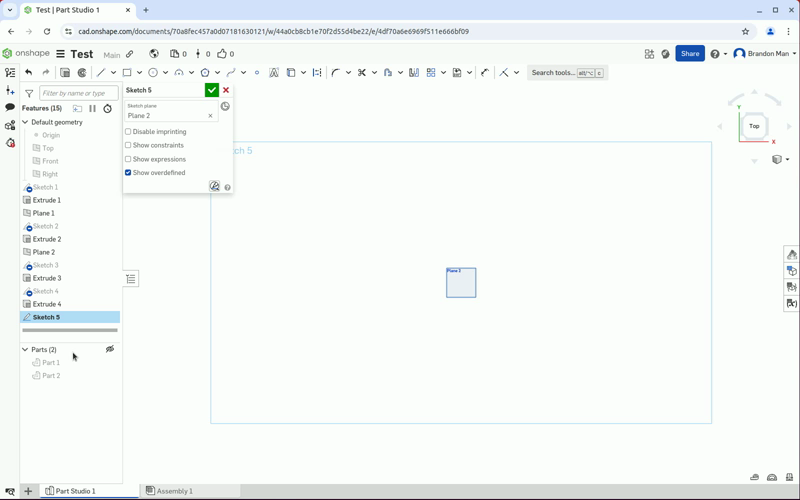
key(l)
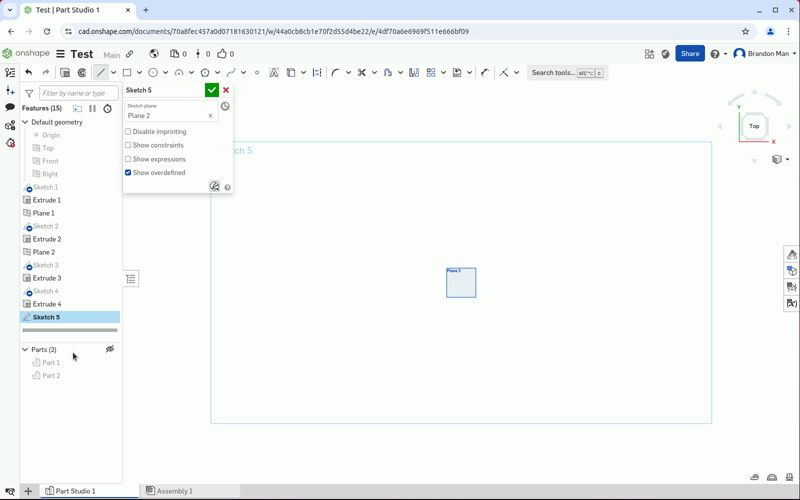
key_down(shift)
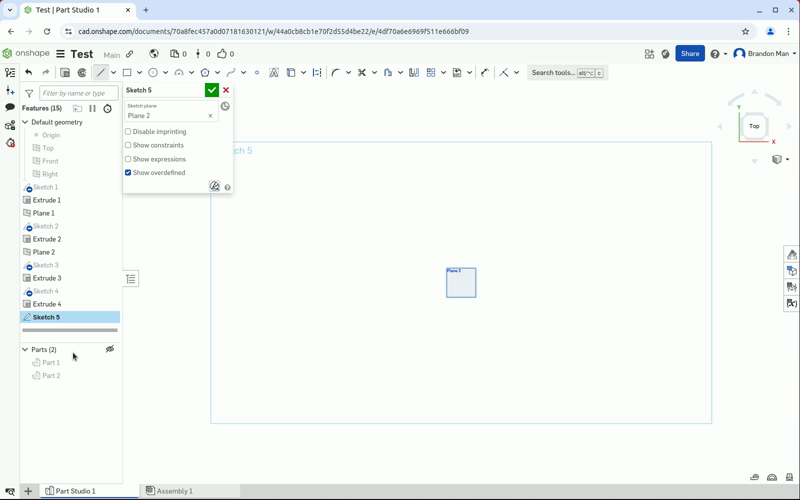
mouse_move(352, 329)
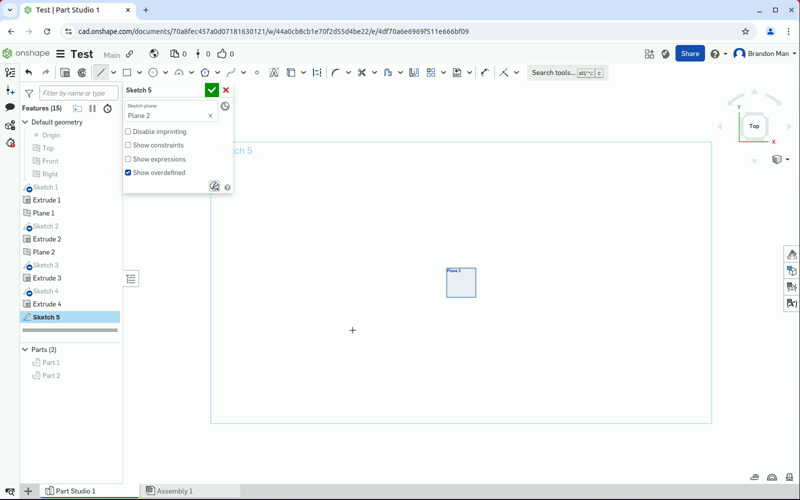
click(352, 329)
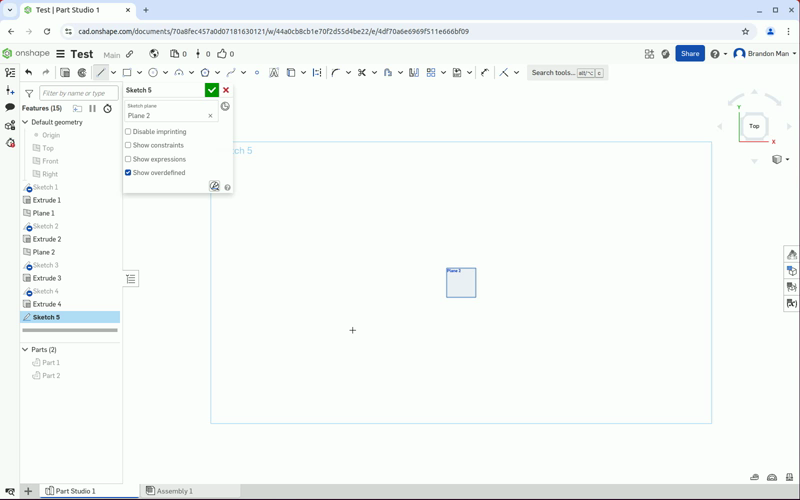
key_up(shift)
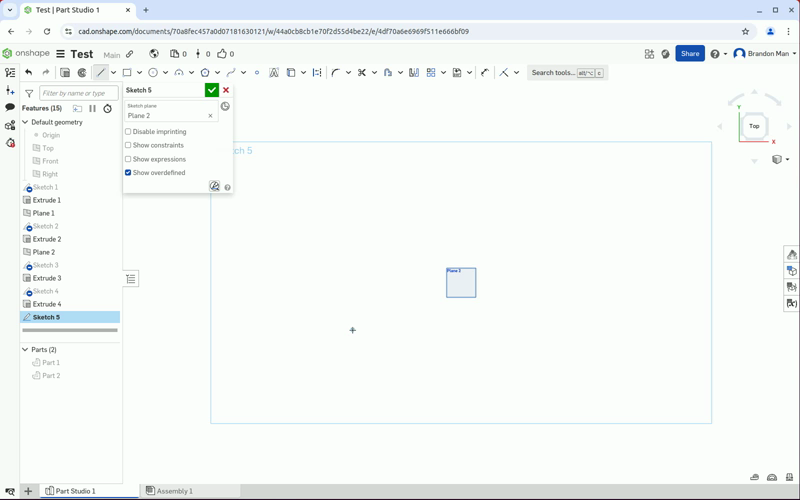
key_down(shift)
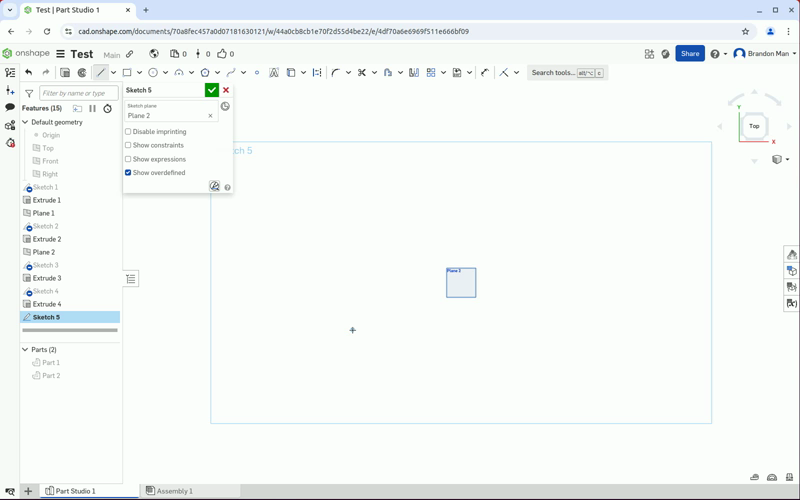
mouse_move(382, 329)
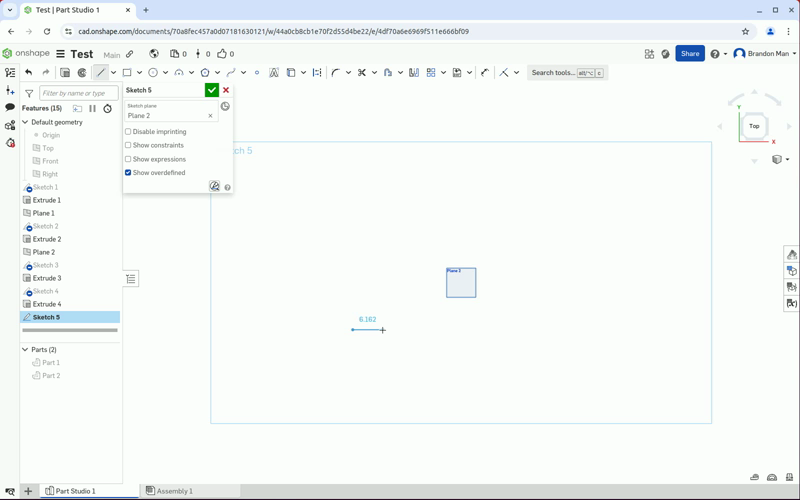
mouse_move(364, 329)
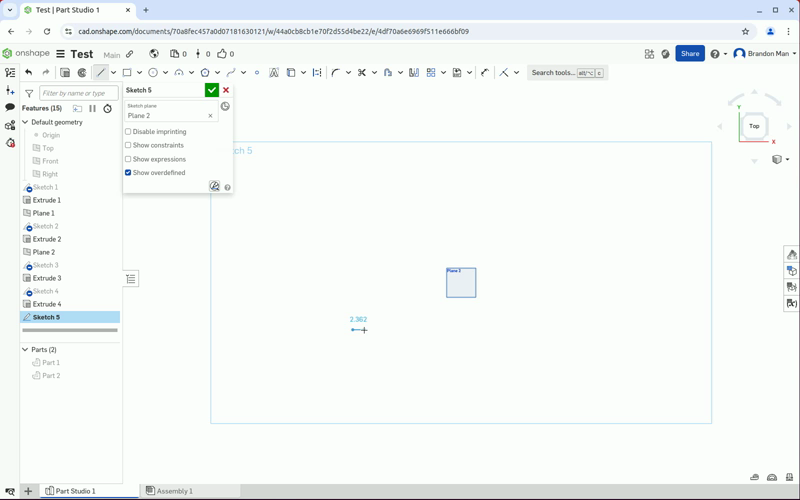
click(364, 329)
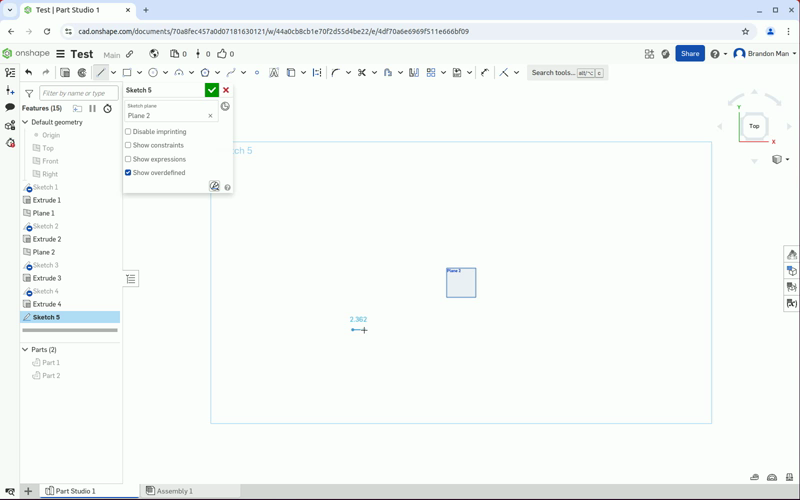
key_up(shift)
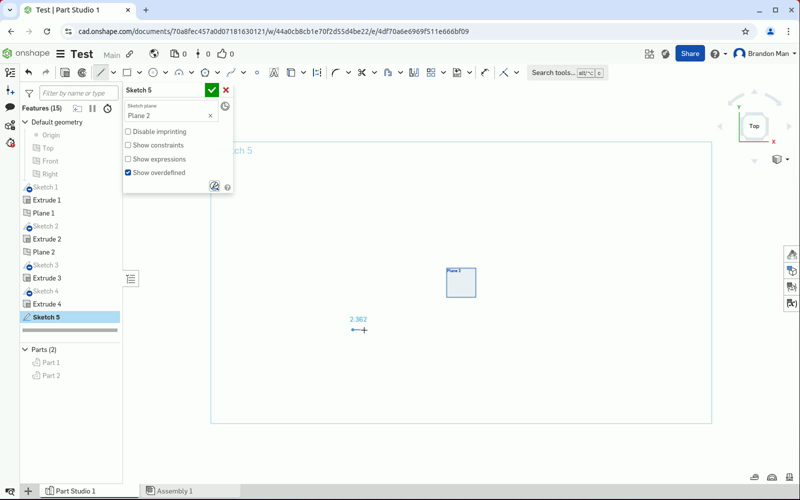
key_down(shift)
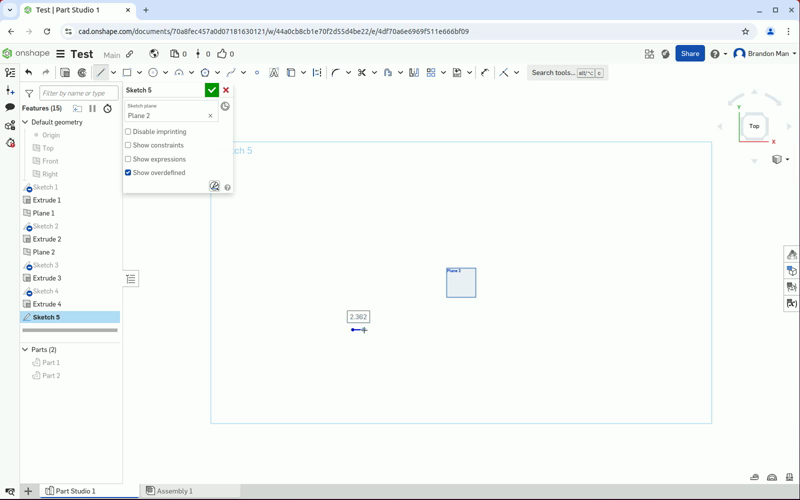
mouse_move(394, 329)
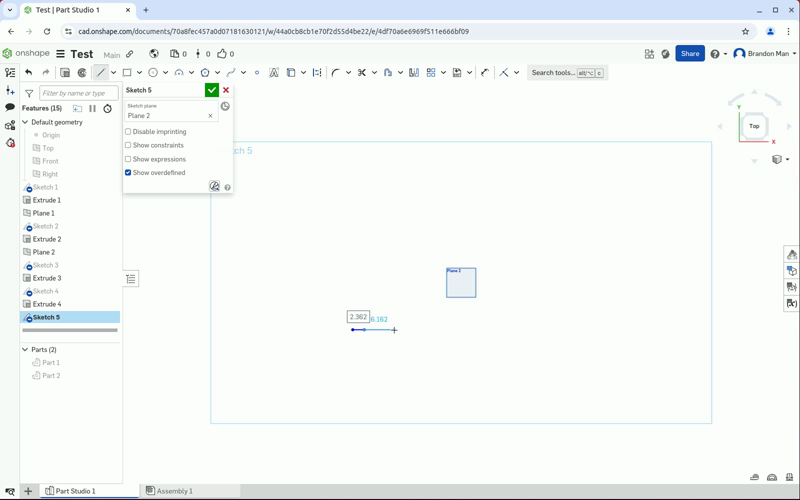
mouse_move(364, 318)
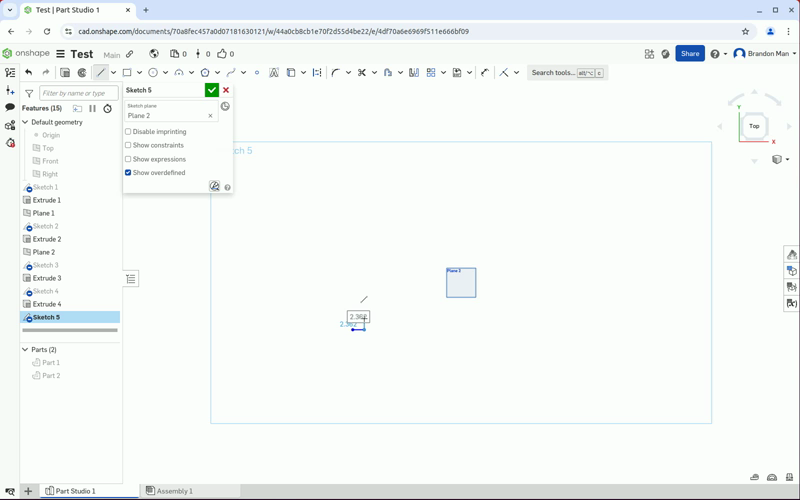
click(364, 318)
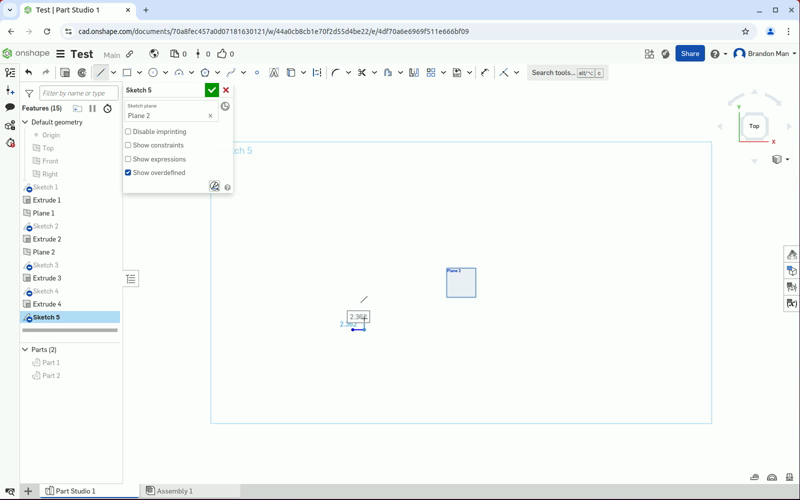
key_up(shift)
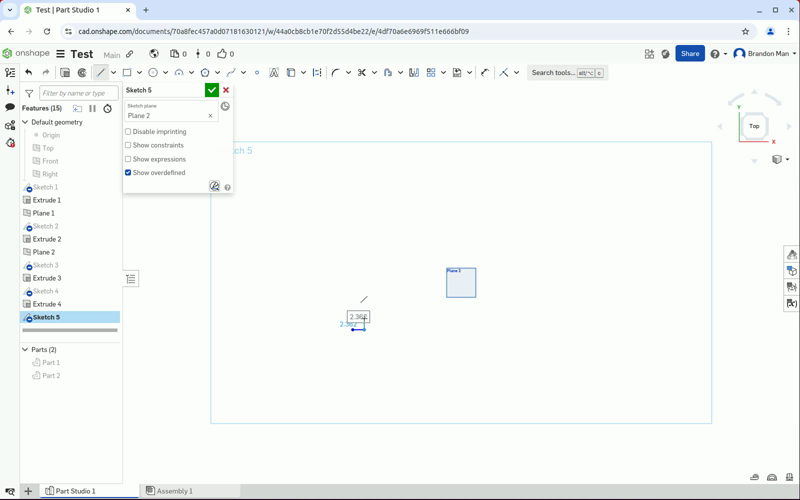
key_down(shift)
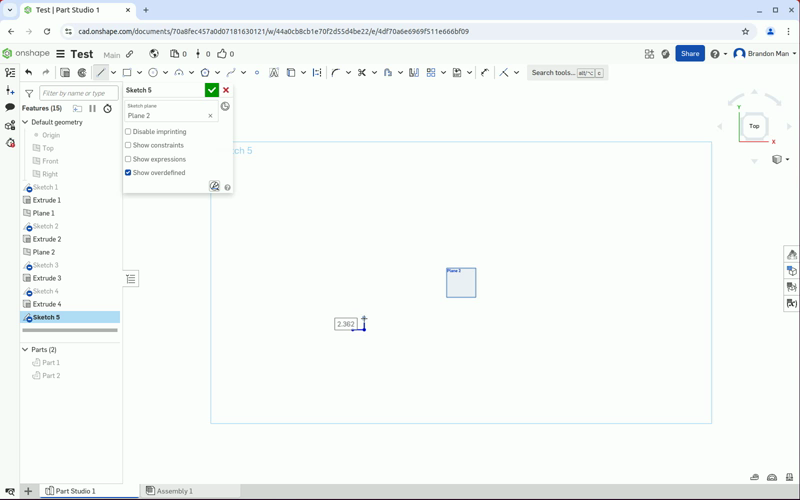
mouse_move(394, 318)
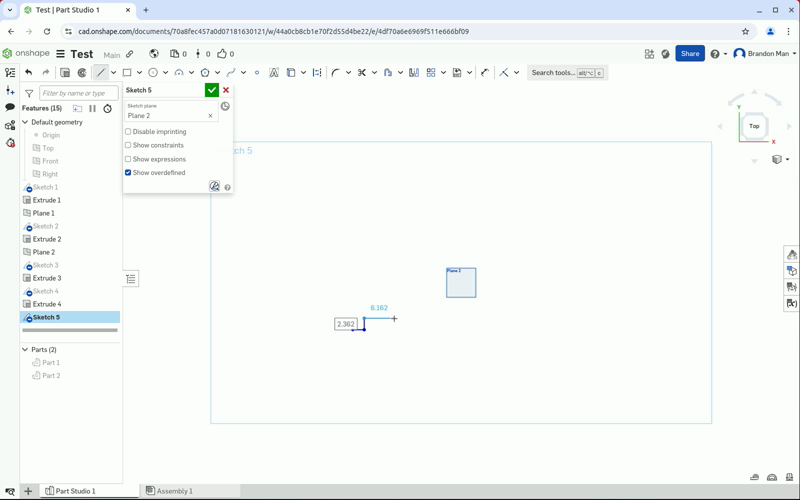
mouse_move(352, 318)
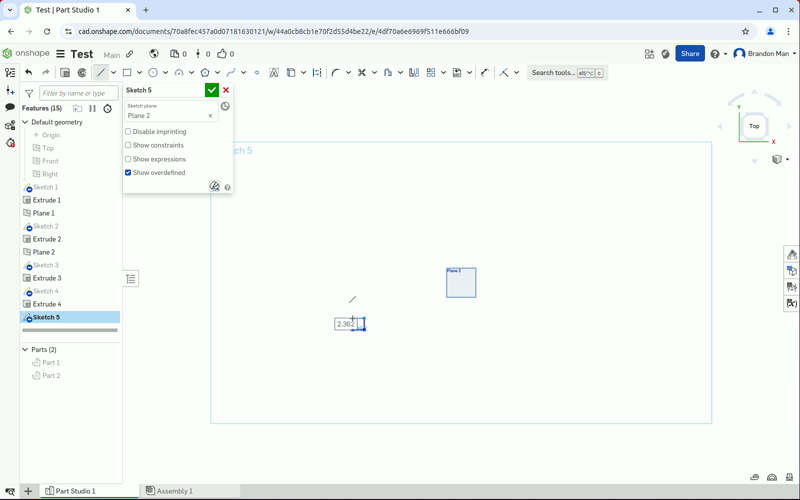
click(352, 318)
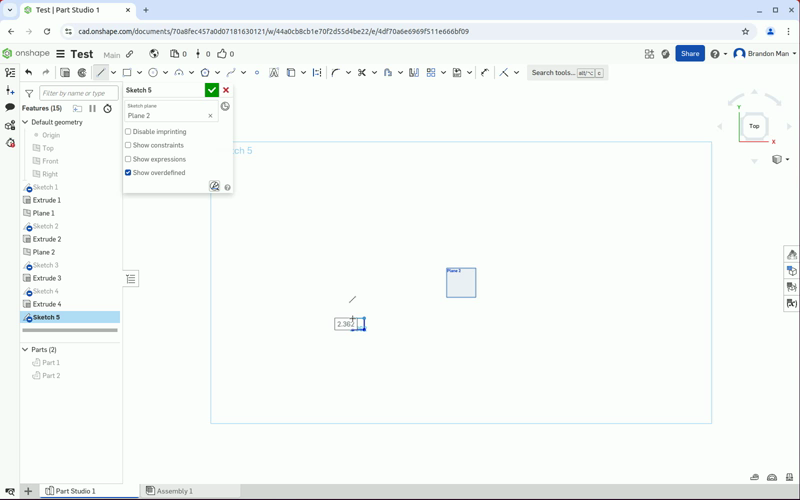
key_up(shift)
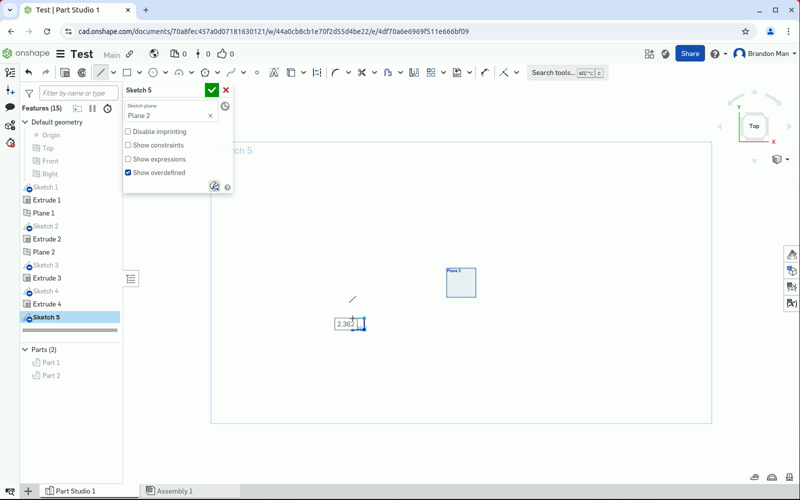
mouse_move(382, 318)
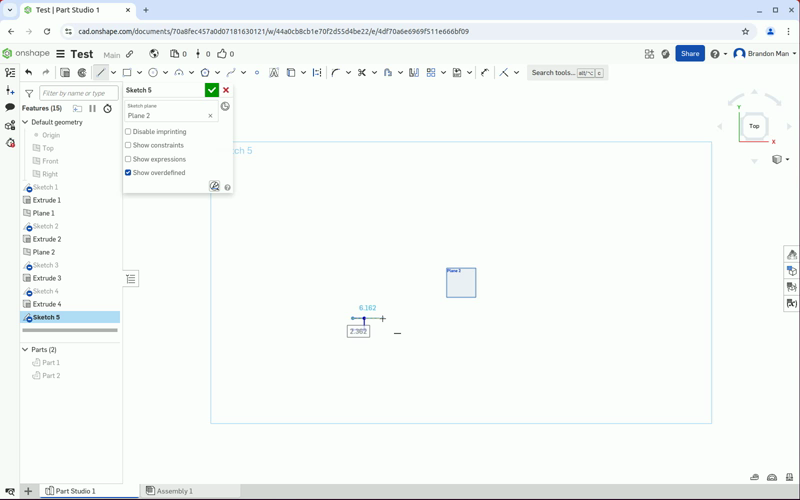
key_down(shift)
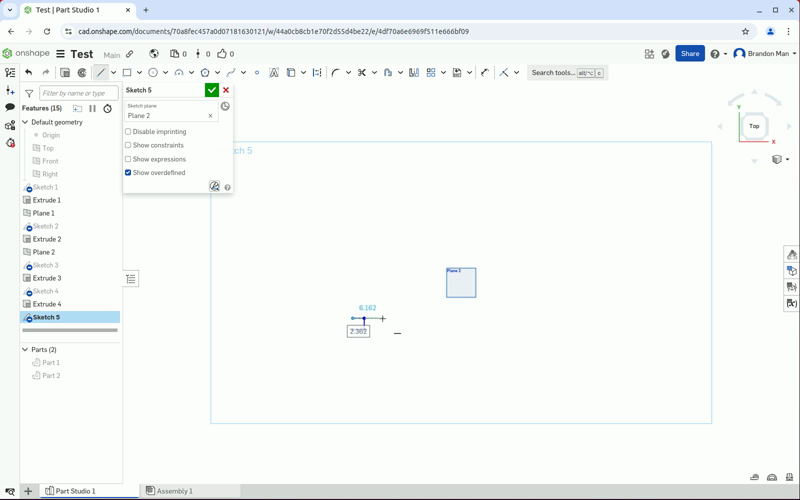
mouse_move(352, 329)
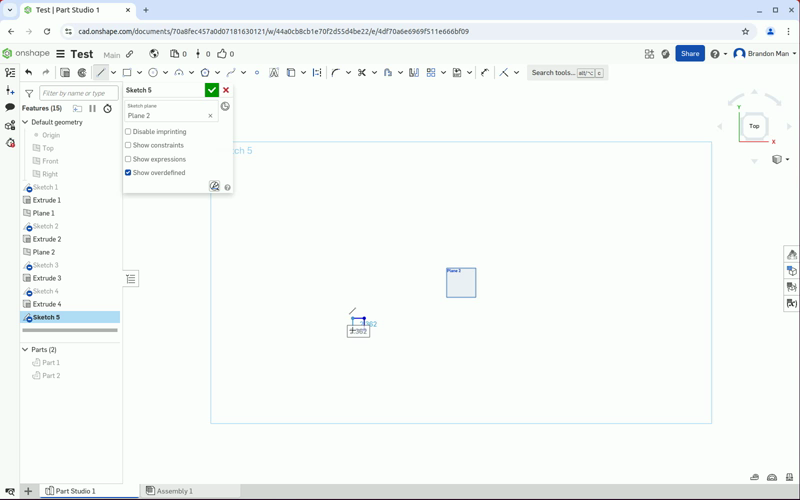
key_up(shift)
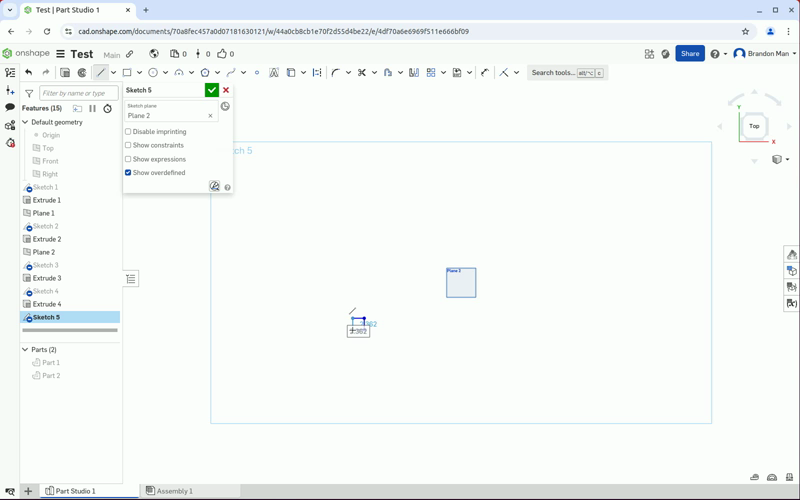
click(352, 329)
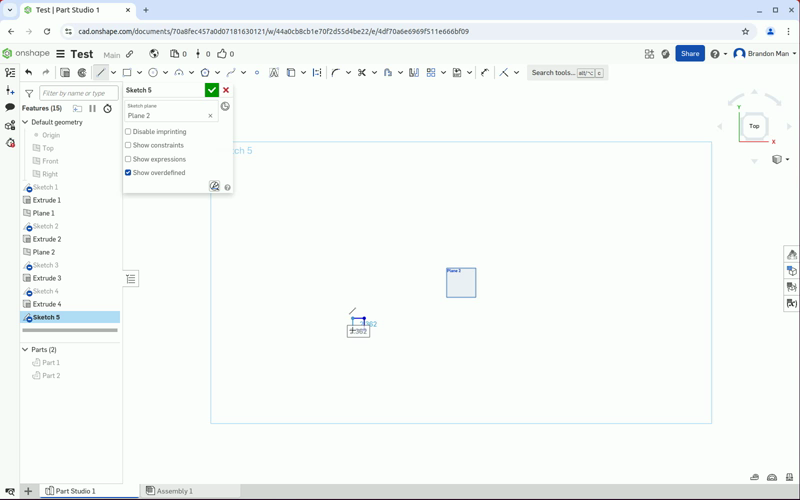
key(esc)
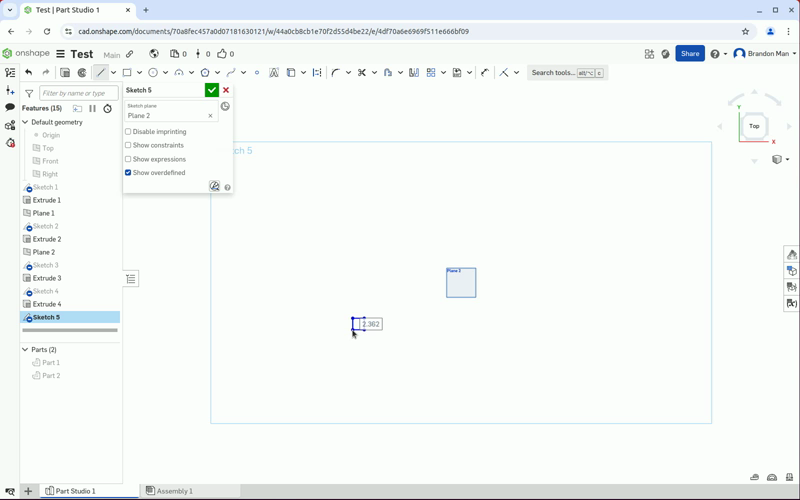
mouse_move(361, 328)
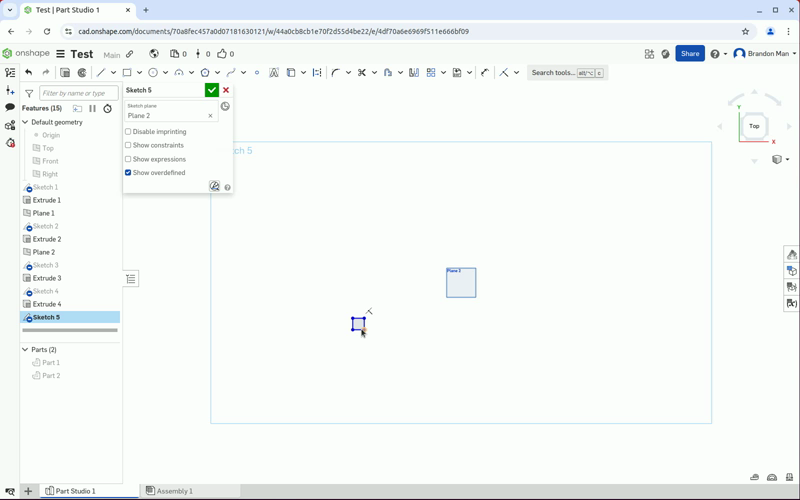
scroll(6)
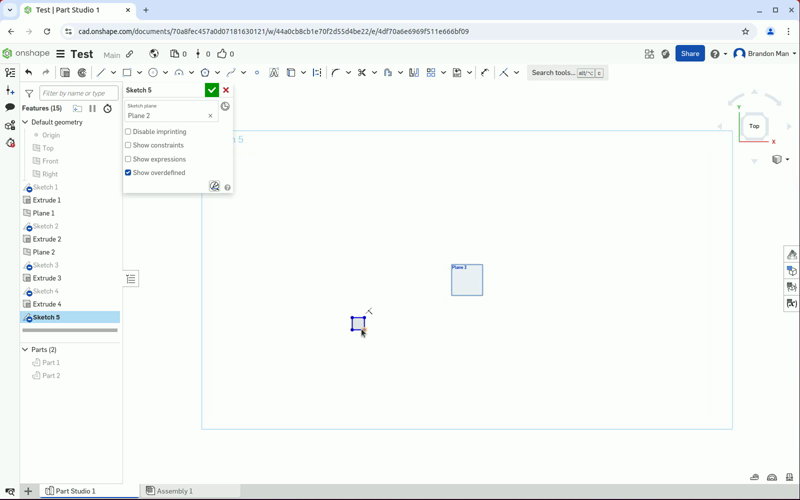
scroll(6)
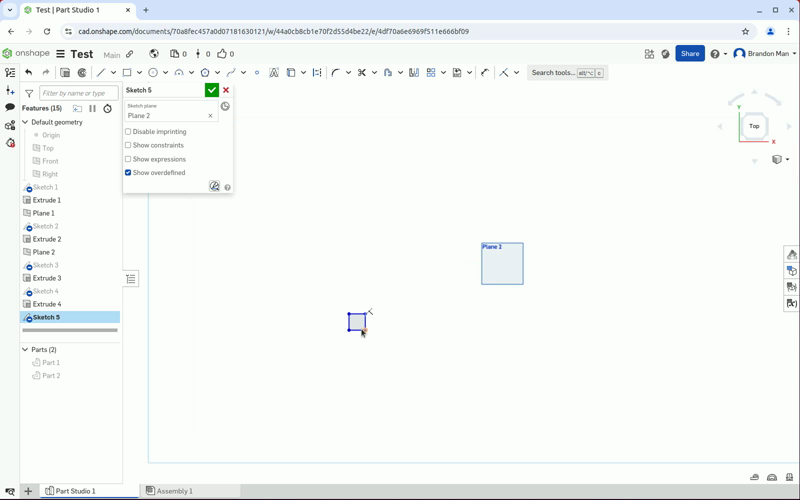
scroll(6)
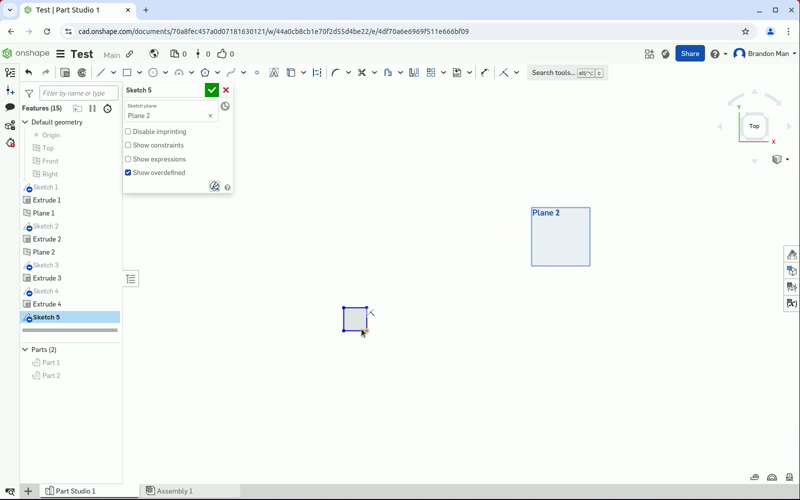
scroll(6)
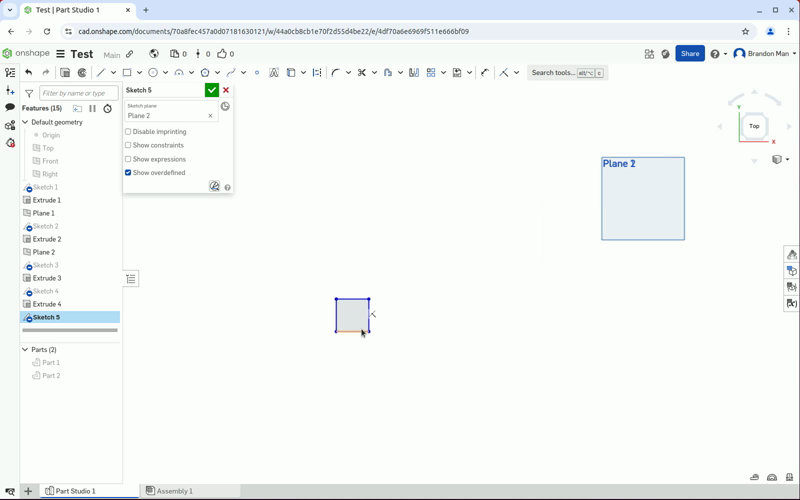
scroll(6)
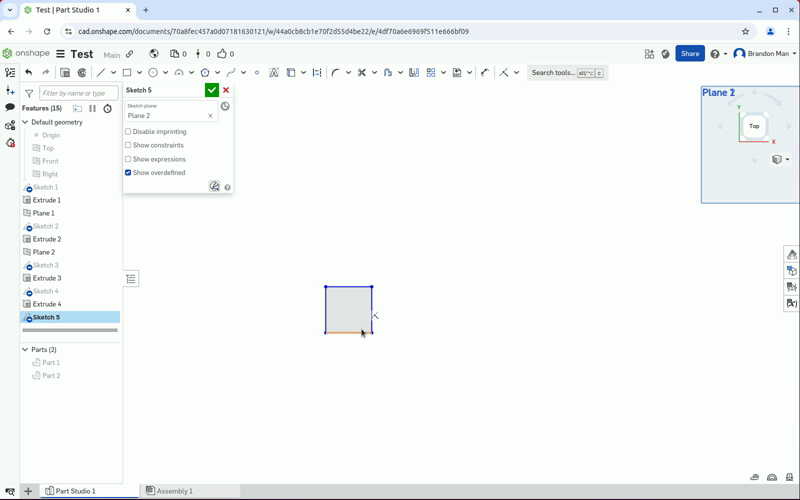
scroll(6)
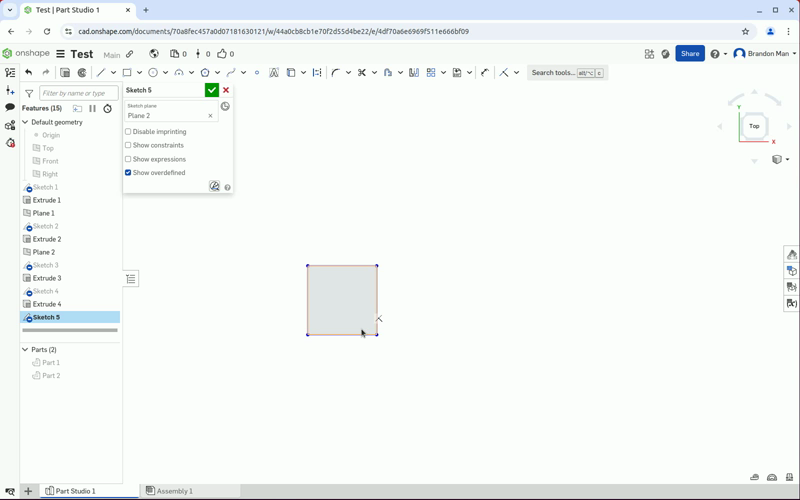
scroll(6)
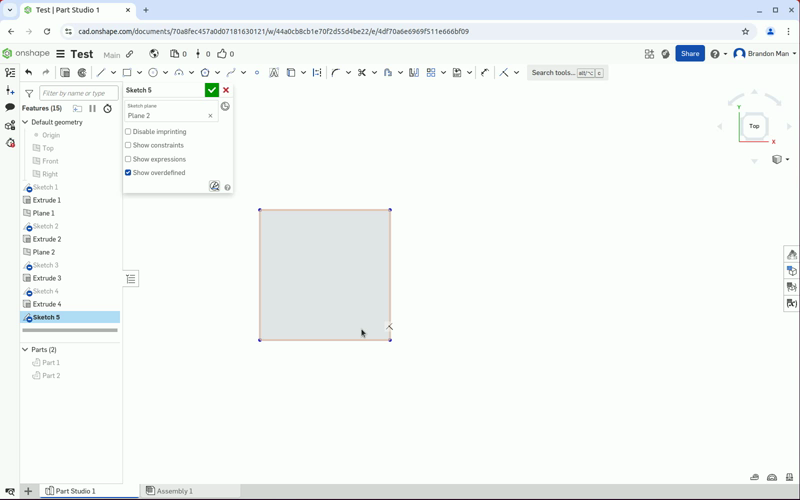
click(361, 328)
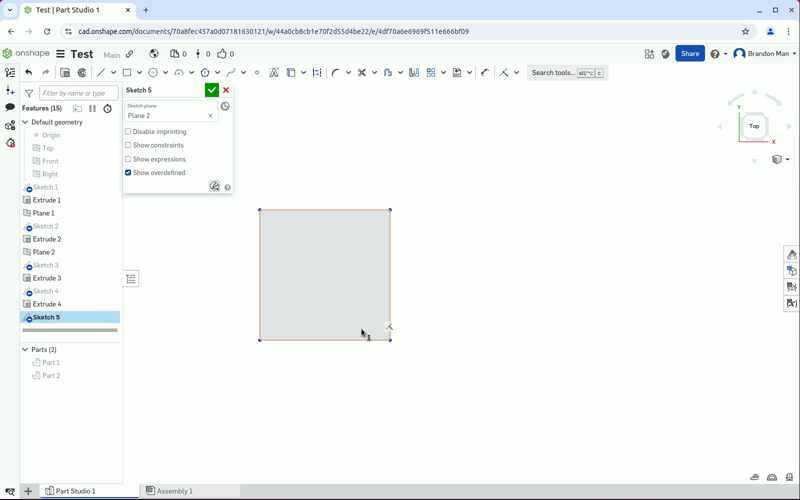
scroll(-6)
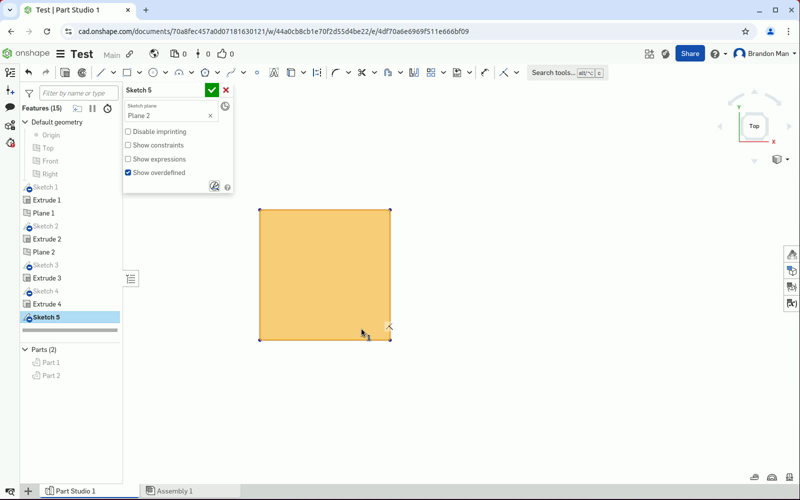
scroll(-6)
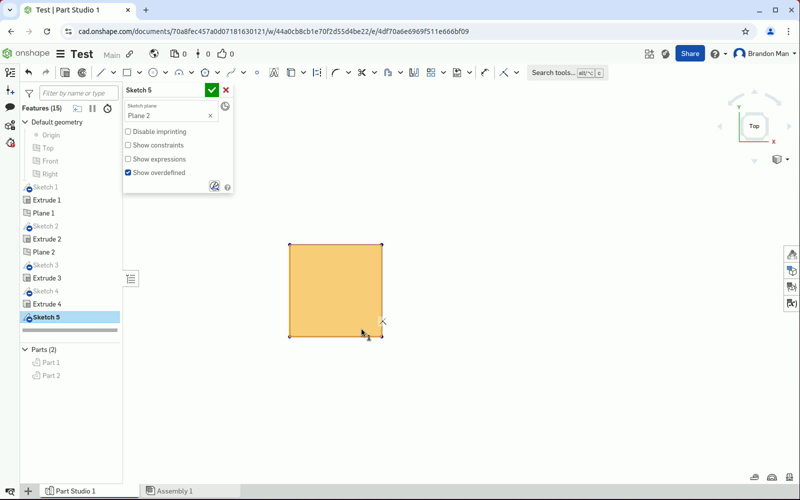
scroll(-6)
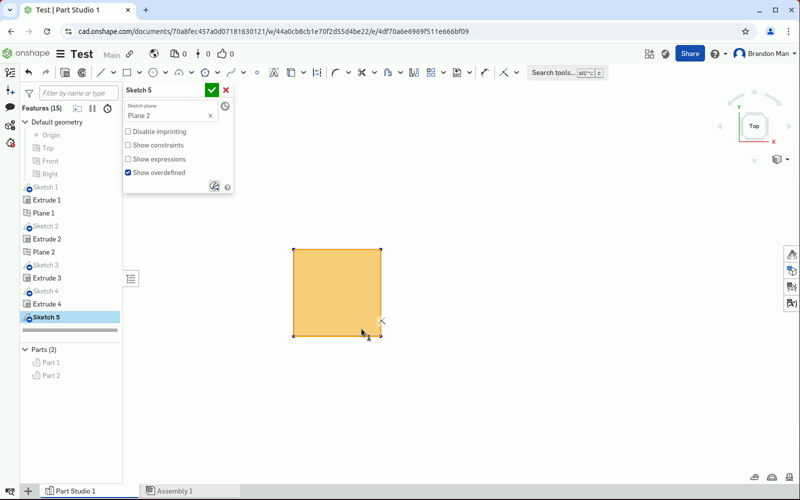
scroll(-6)
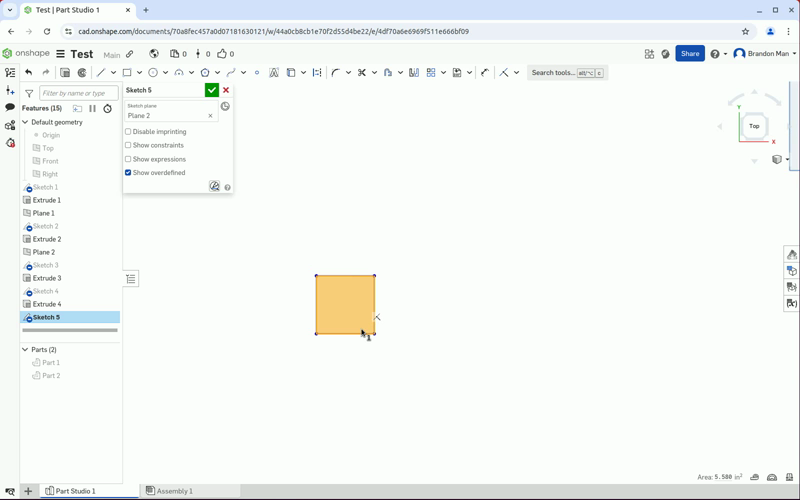
scroll(-6)
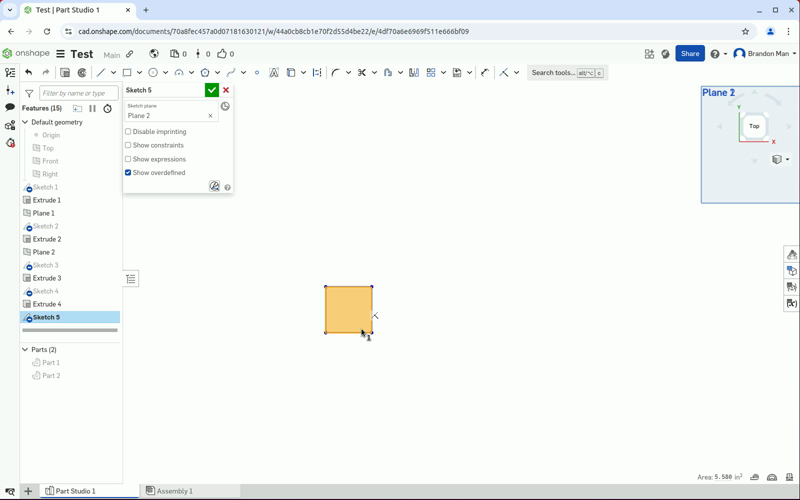
scroll(-6)
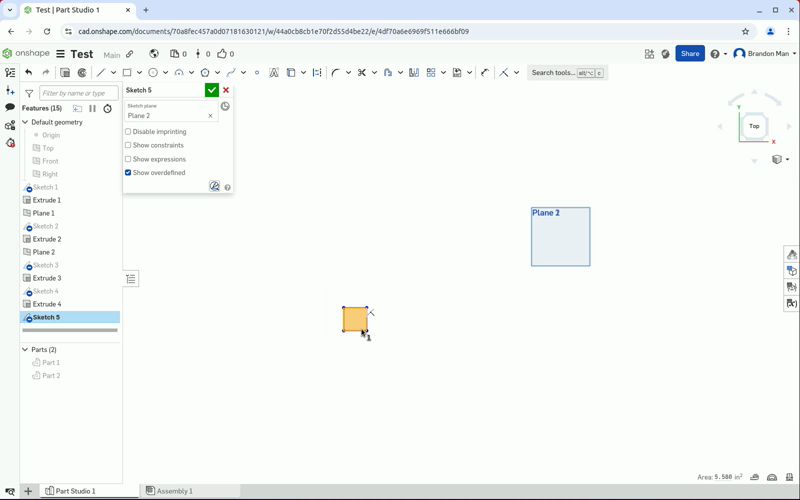
scroll(-6)
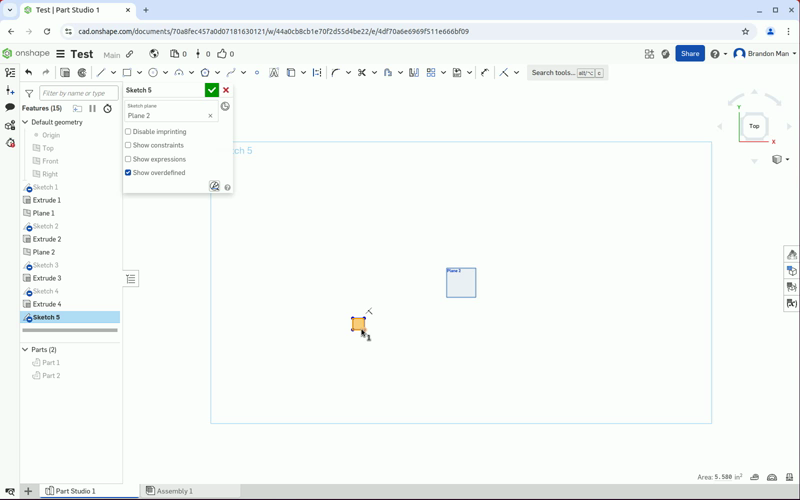
mouse_move(73, 352)
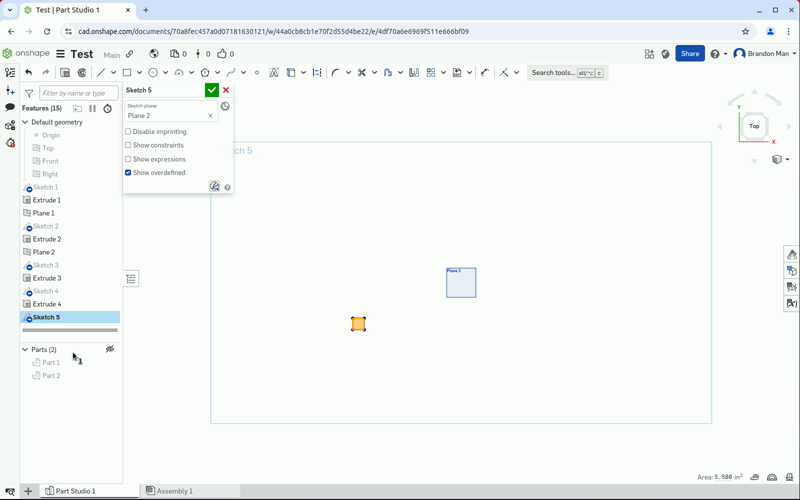
key(shift+y)
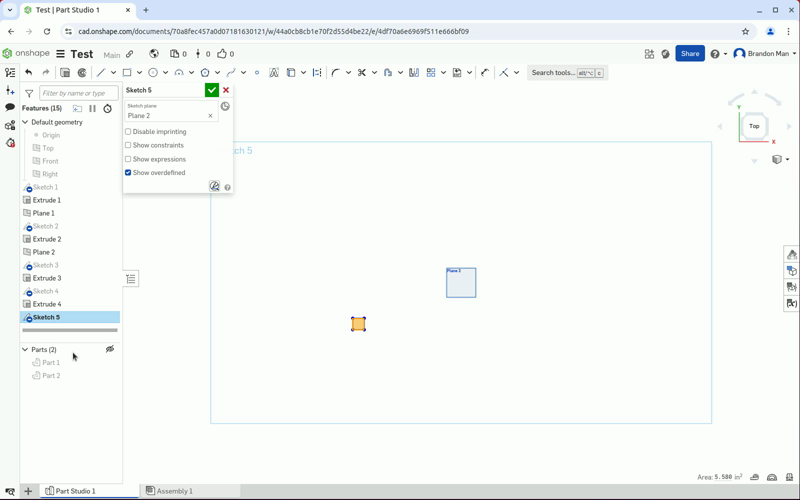
key(shift+e)
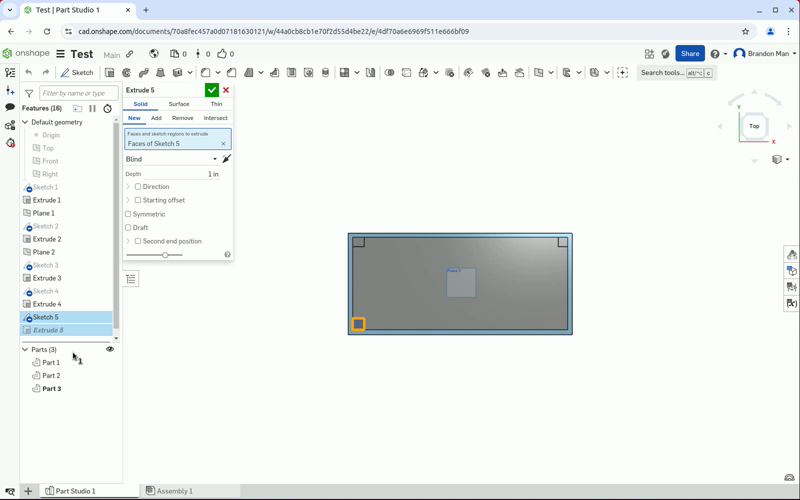
mouse_move(143, 106)
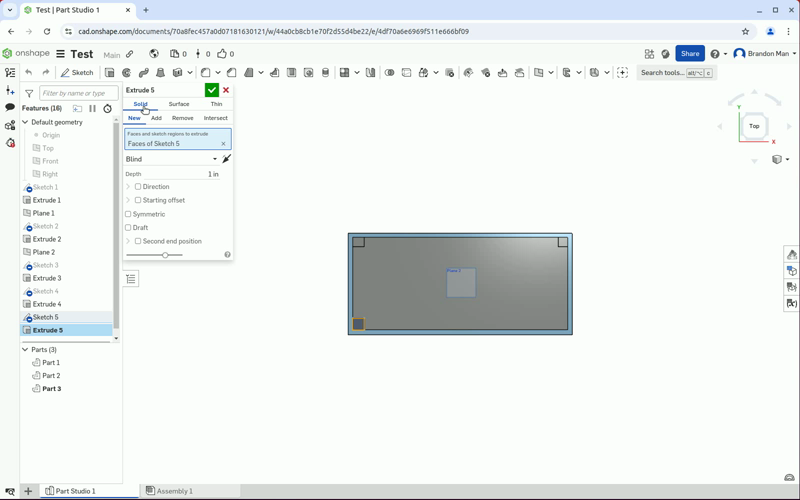
click(143, 106)
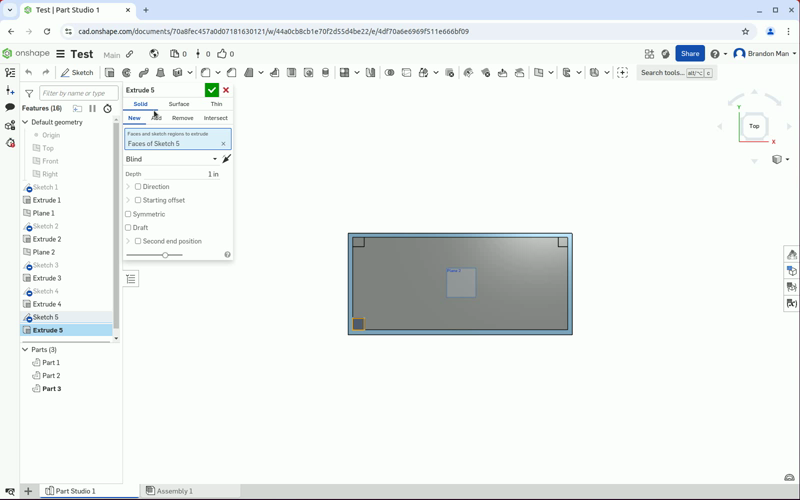
mouse_move(186, 120)
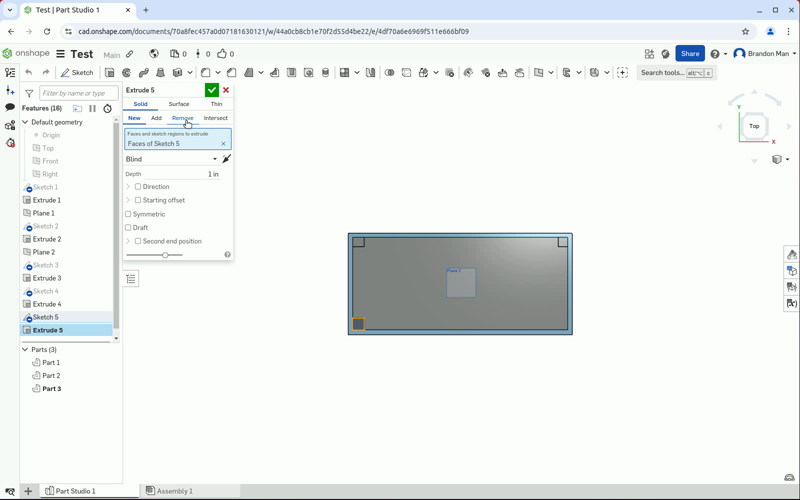
click(186, 120)
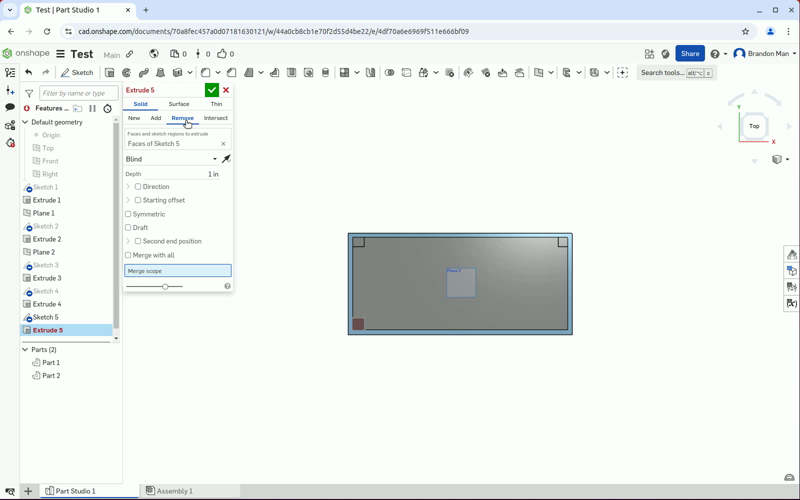
key(tab, 4)
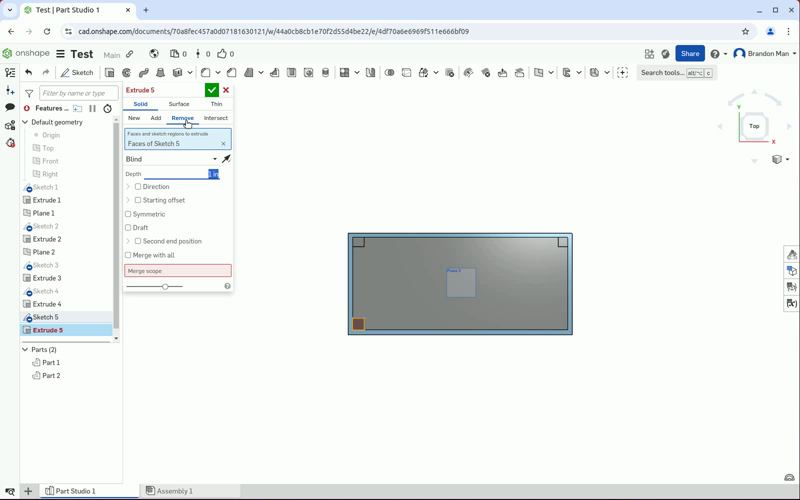
text(0.722)
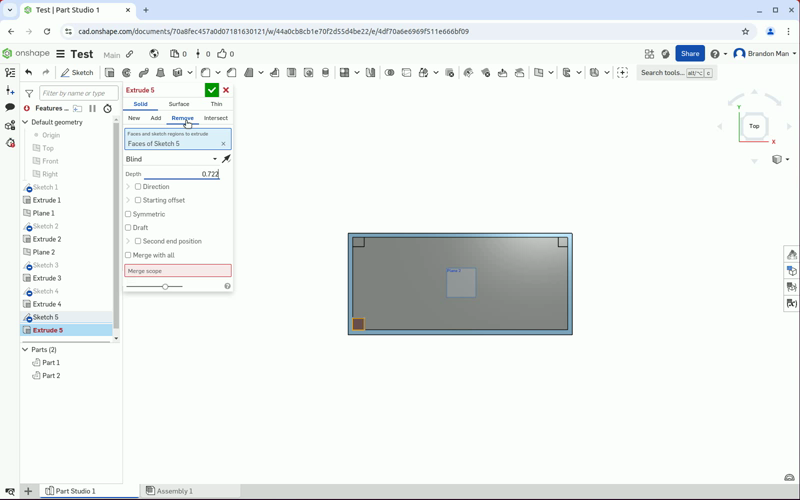
key(tab, 6)
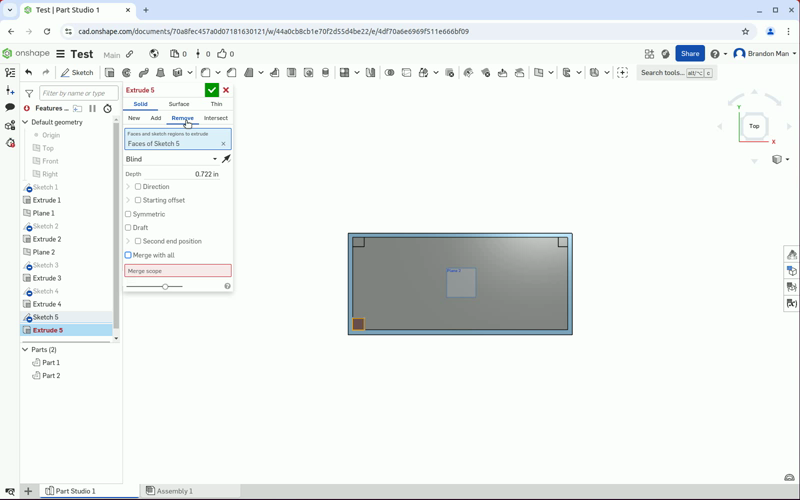
key(space)
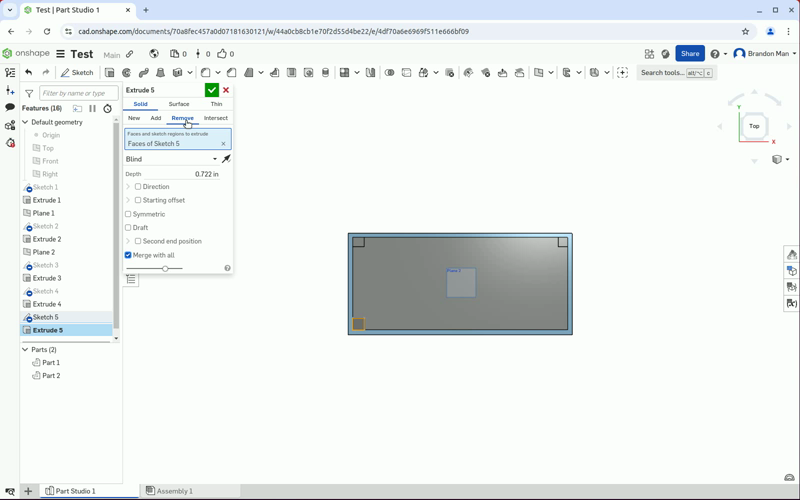
key(enter)
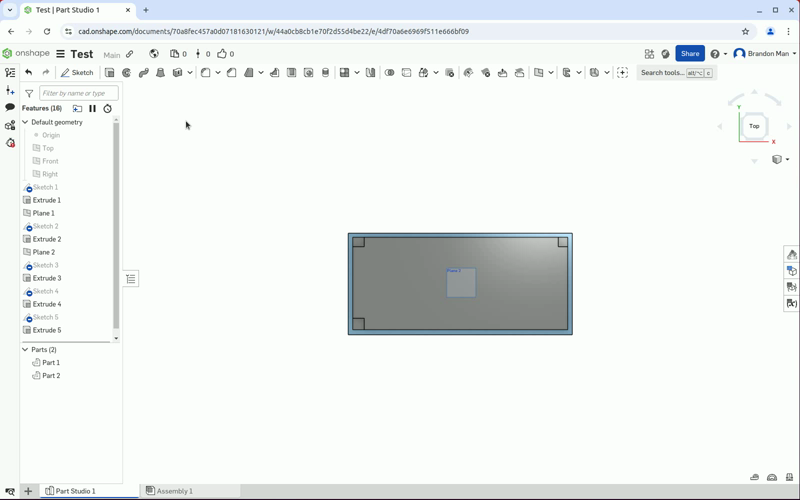
key(shift+h)
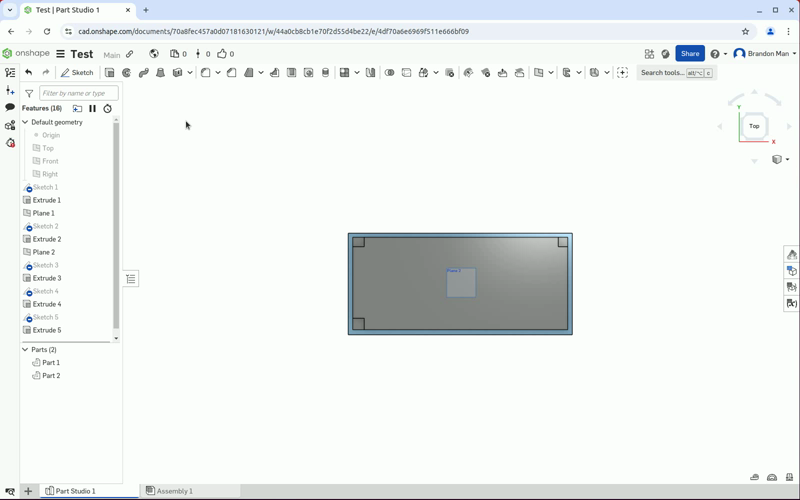
key(shift+h)
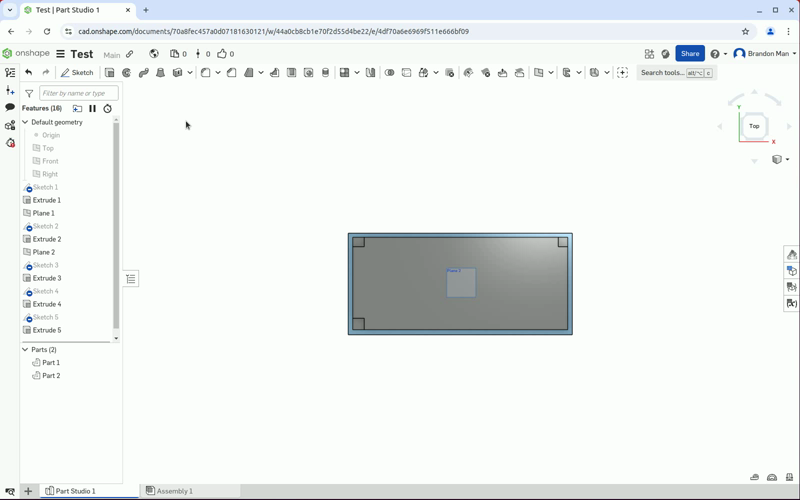
mouse_move(69, 189)
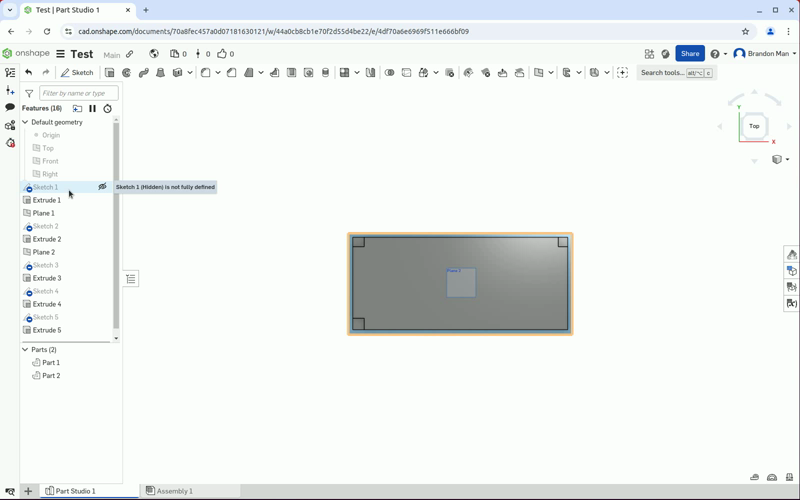
click(69, 189)
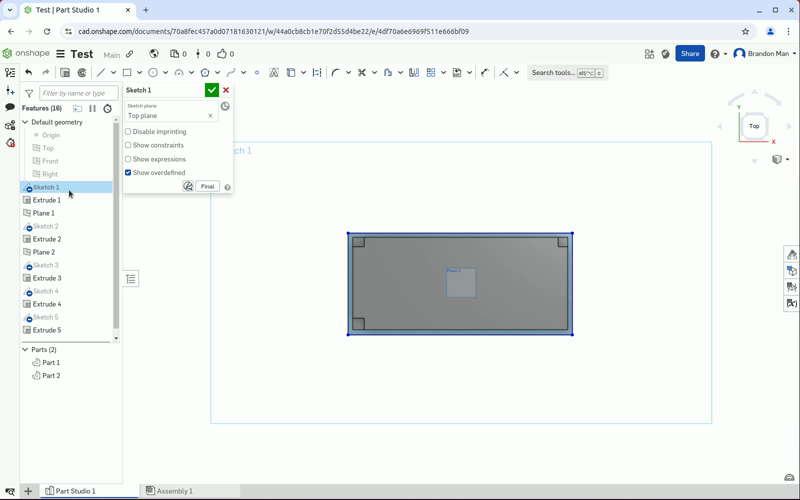
mouse_move(229, 92)
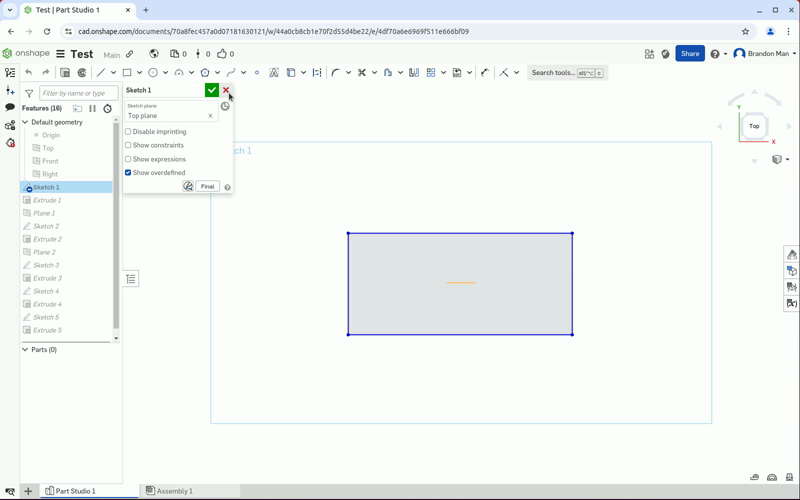
click(229, 92)
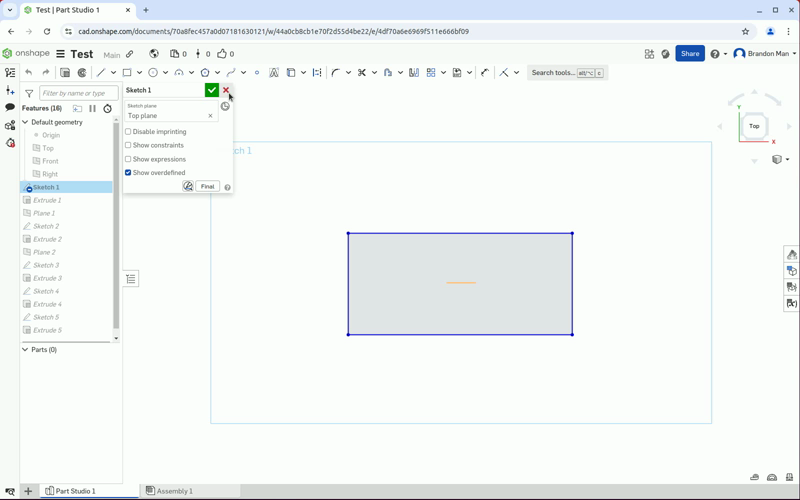
key(shift+s)
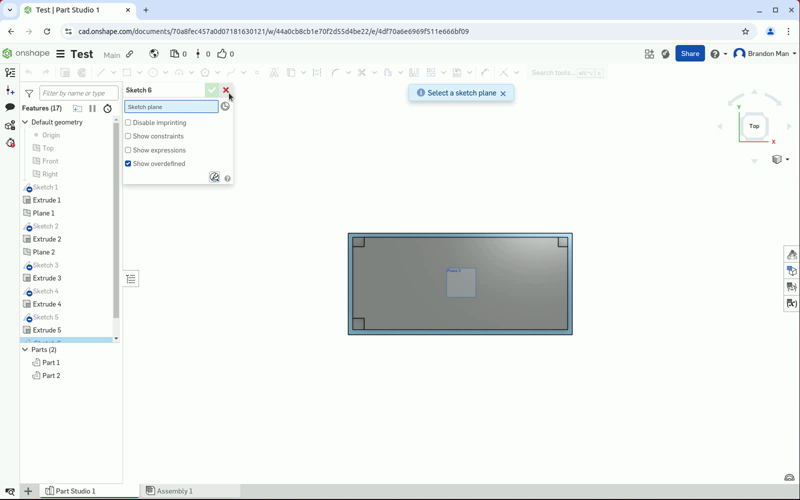
mouse_move(69, 241)
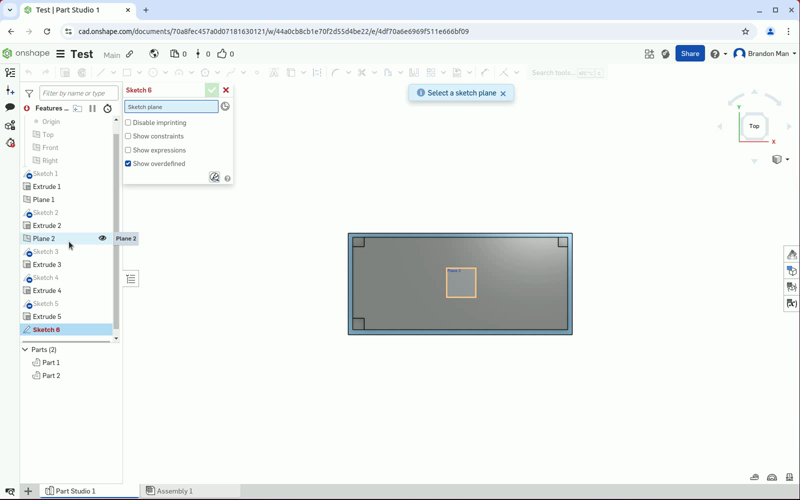
click(69, 241)
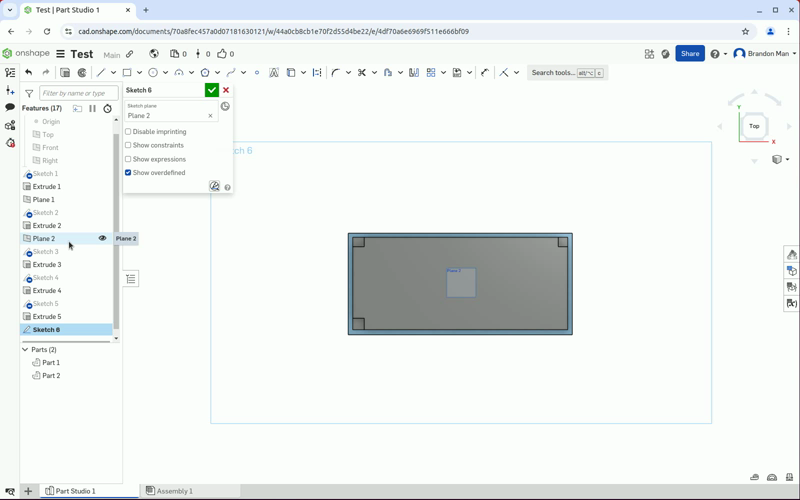
mouse_move(73, 352)
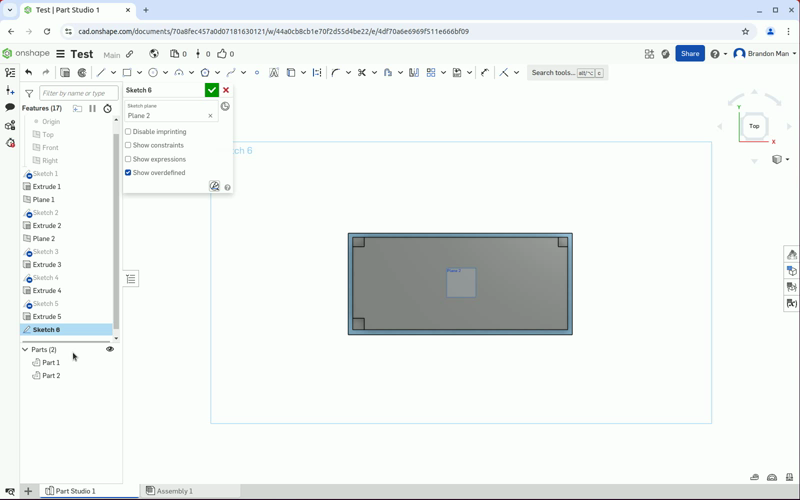
key(y)
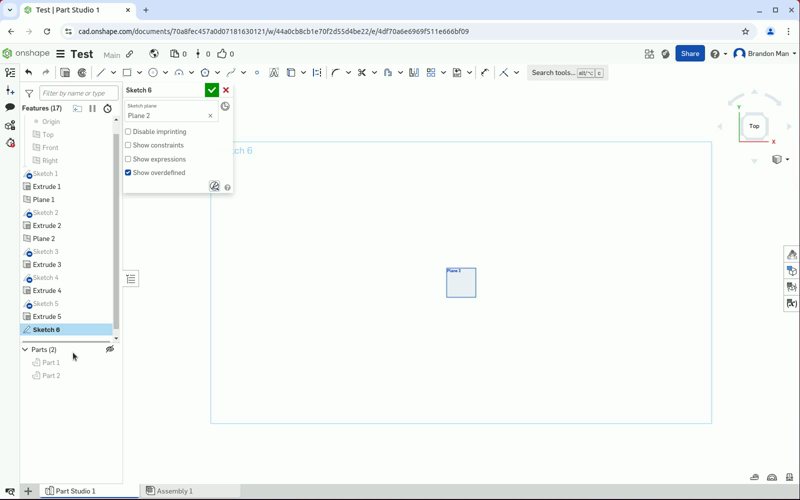
key(l)
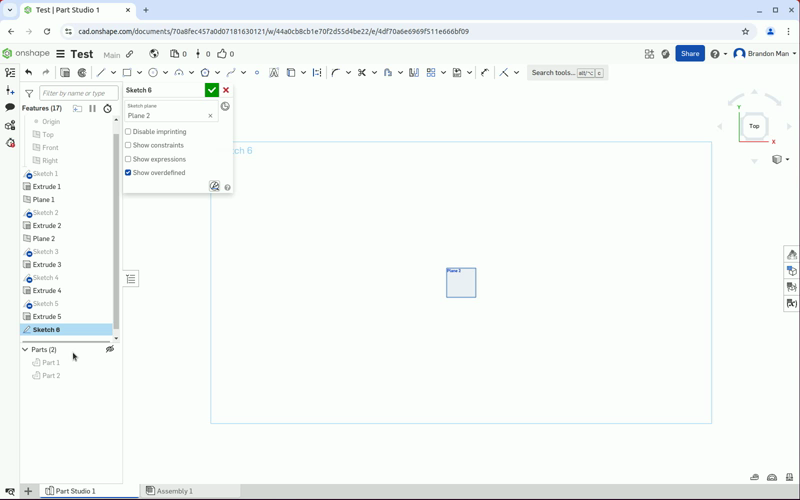
key_down(shift)
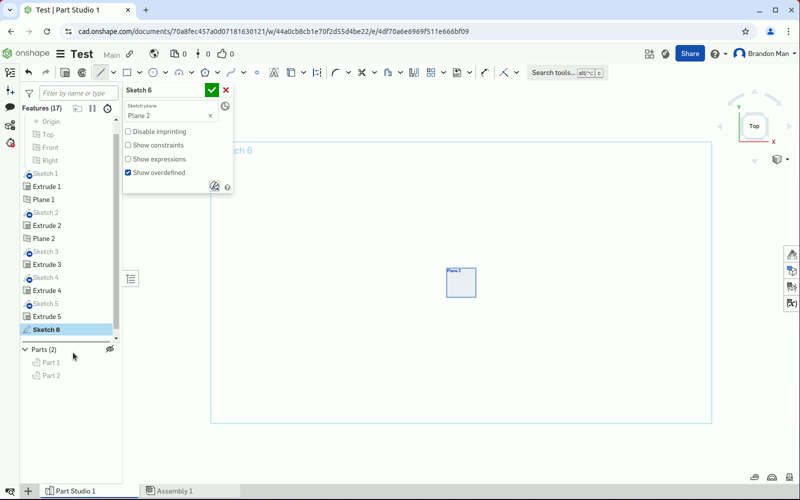
mouse_move(558, 329)
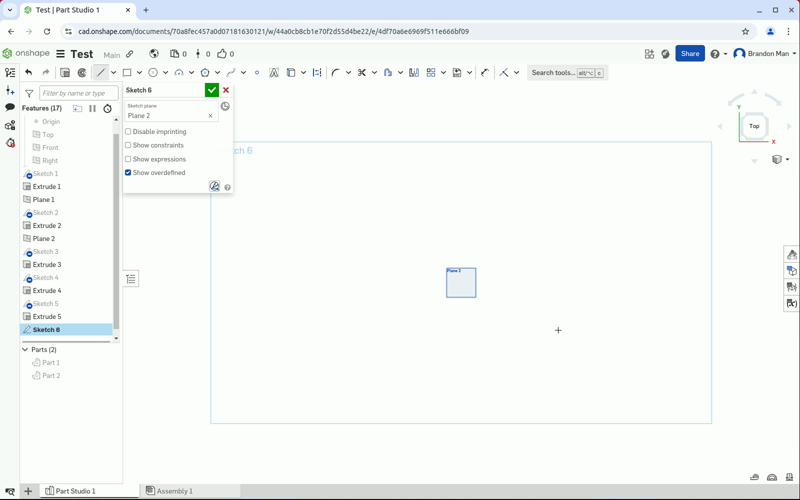
click(558, 329)
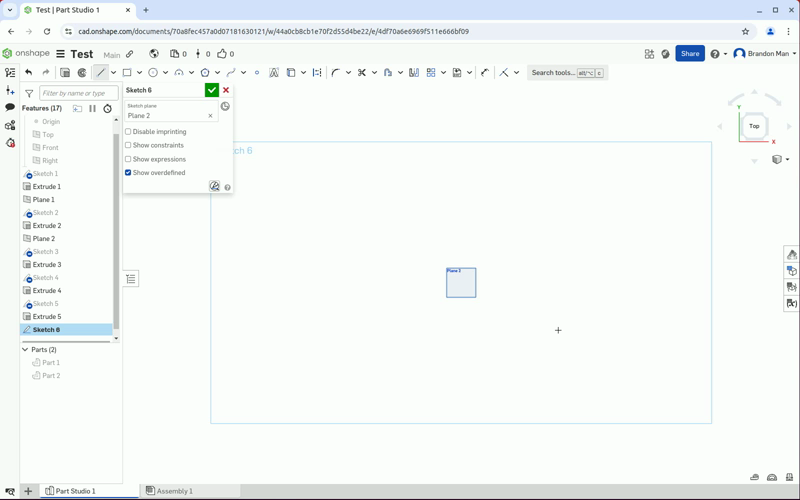
key_up(shift)
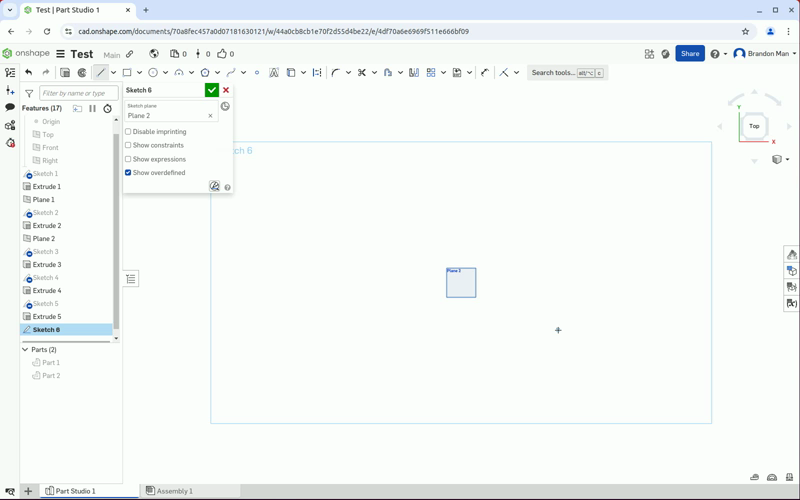
key_down(shift)
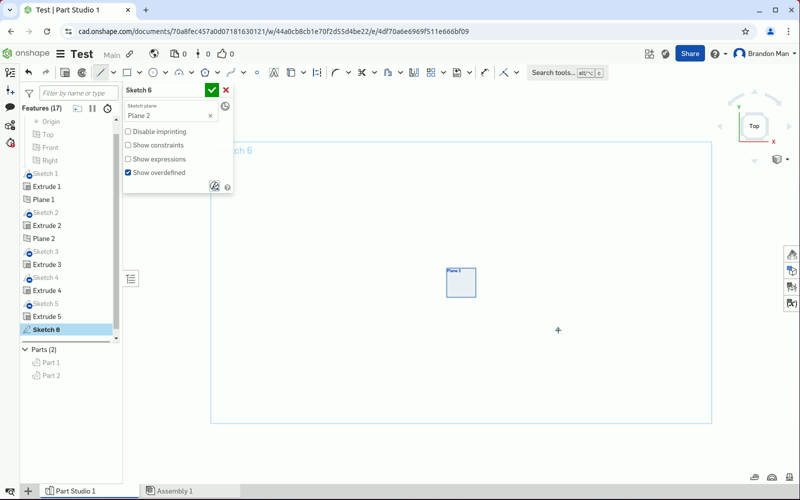
mouse_move(588, 329)
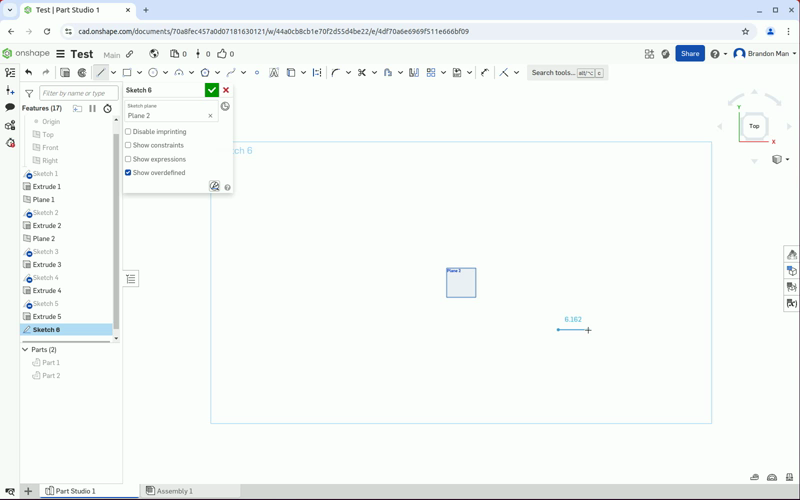
mouse_move(569, 329)
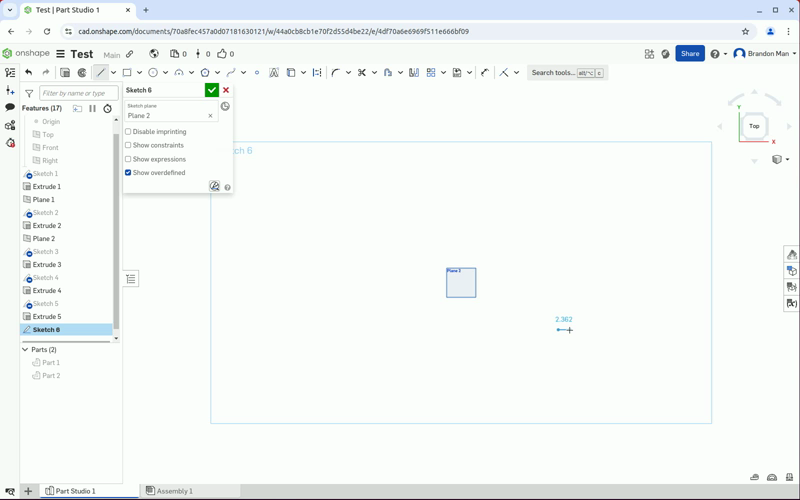
click(569, 329)
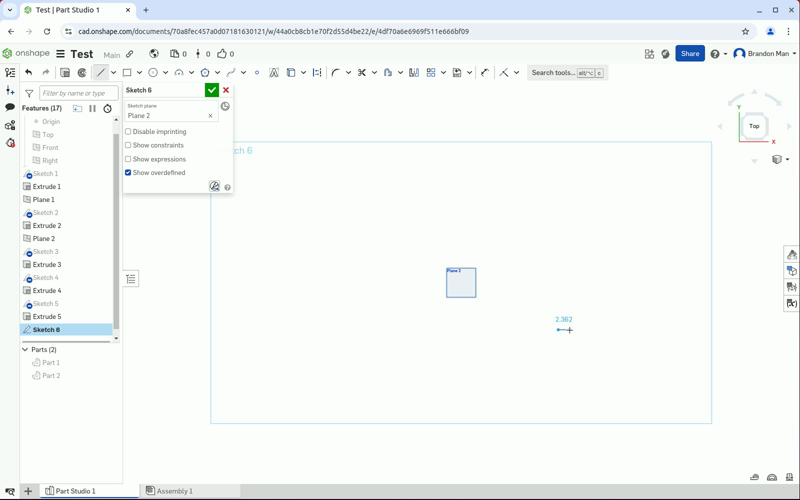
key_up(shift)
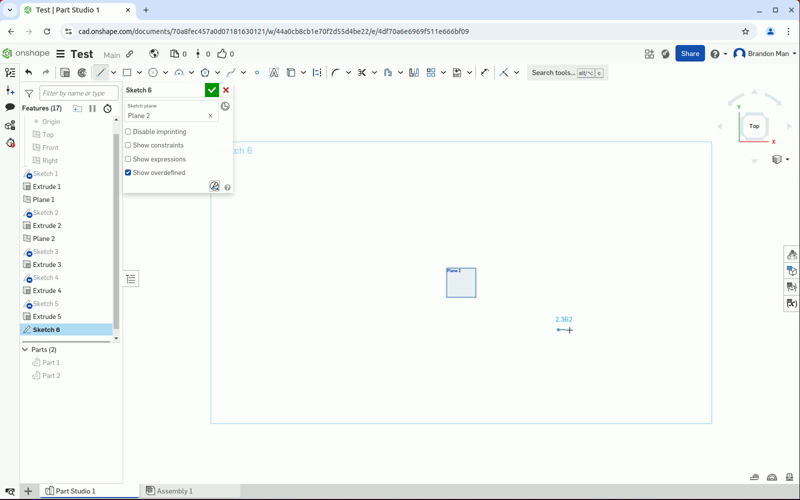
key_down(shift)
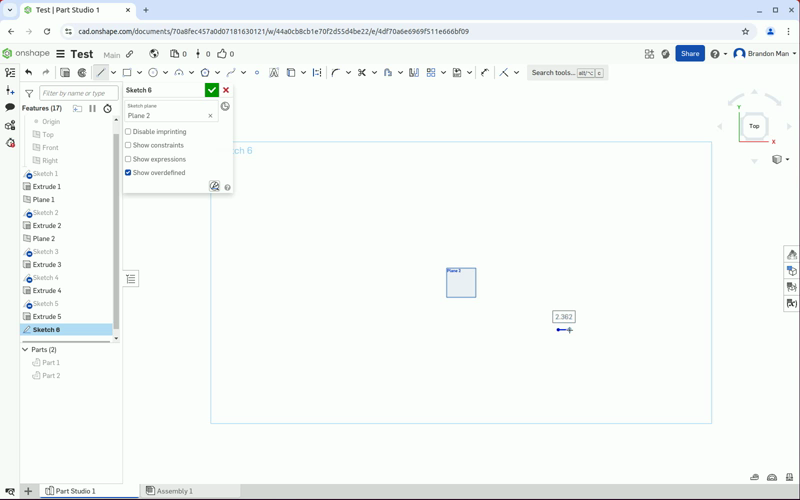
mouse_move(589, 329)
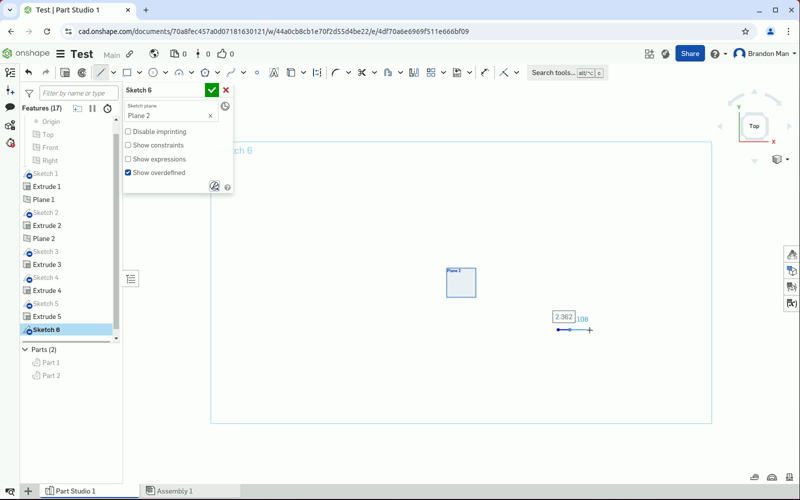
mouse_move(569, 318)
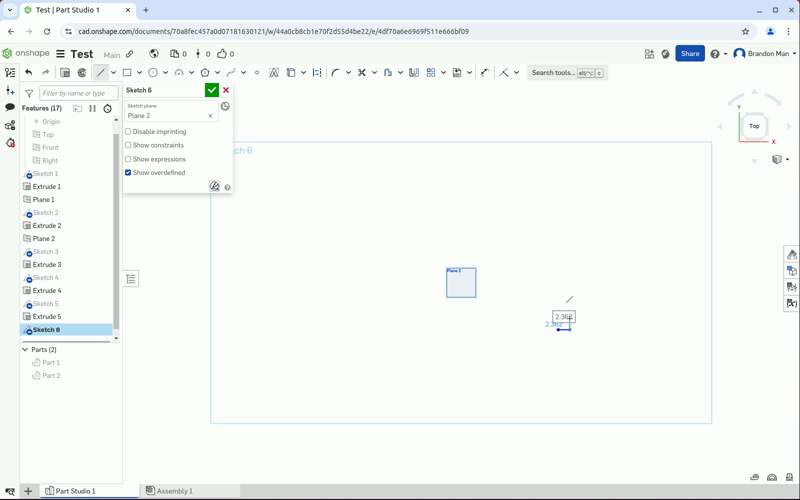
click(569, 318)
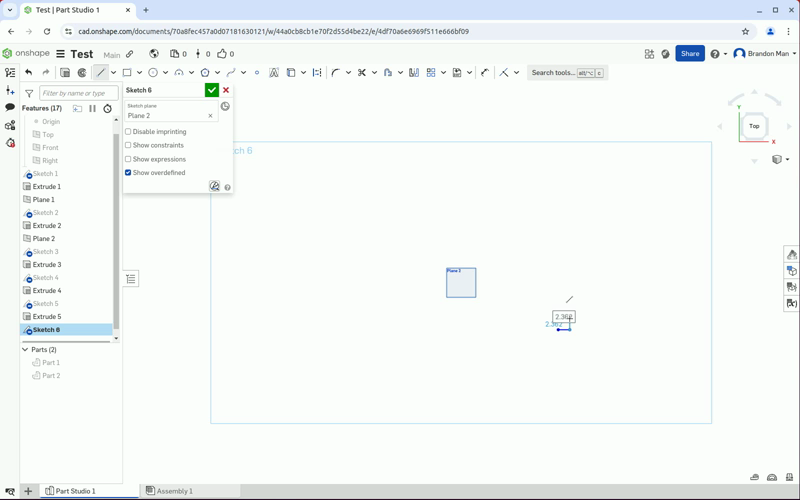
key_up(shift)
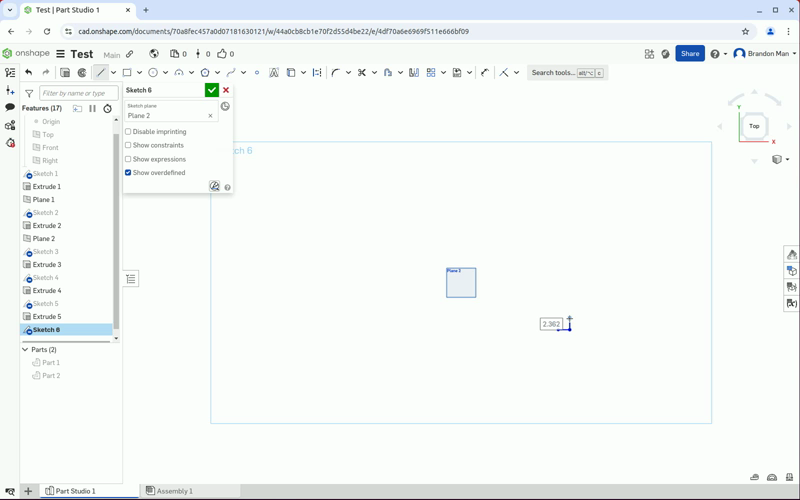
key_down(shift)
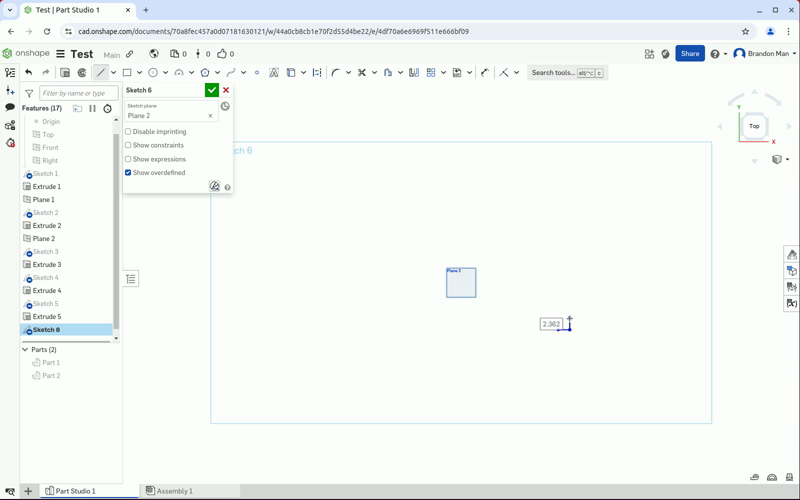
mouse_move(589, 318)
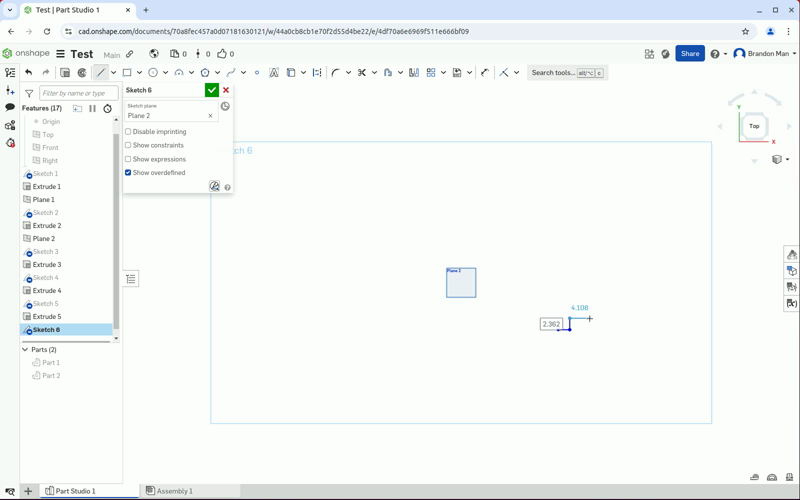
mouse_move(558, 318)
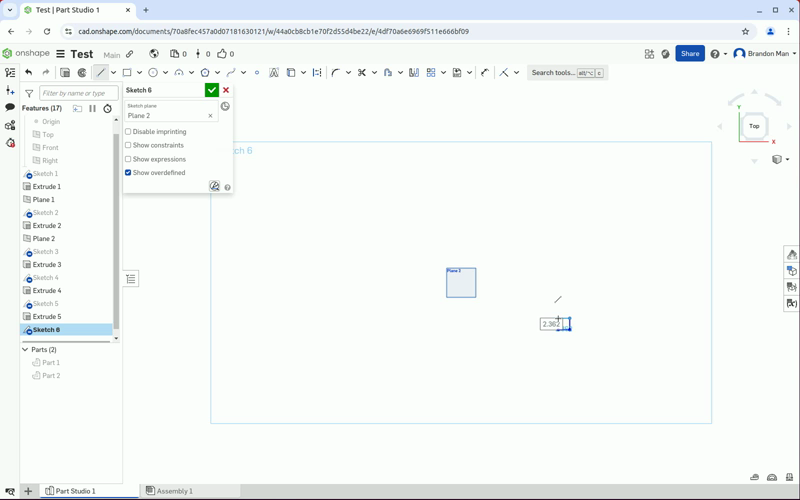
click(558, 318)
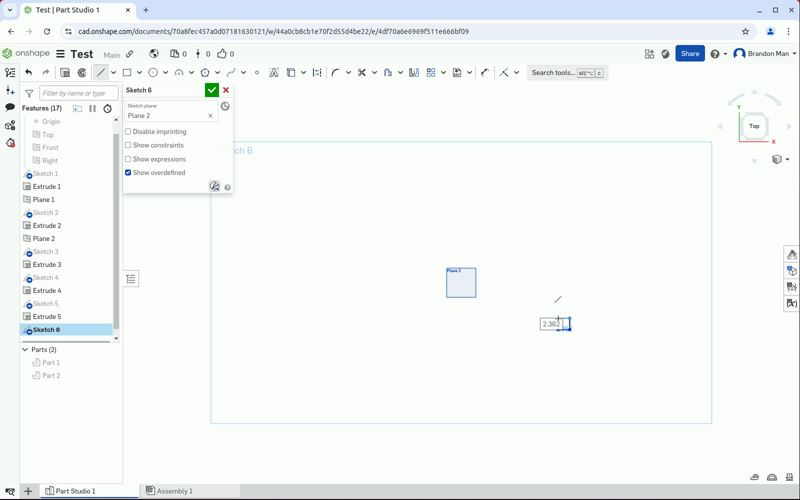
key_up(shift)
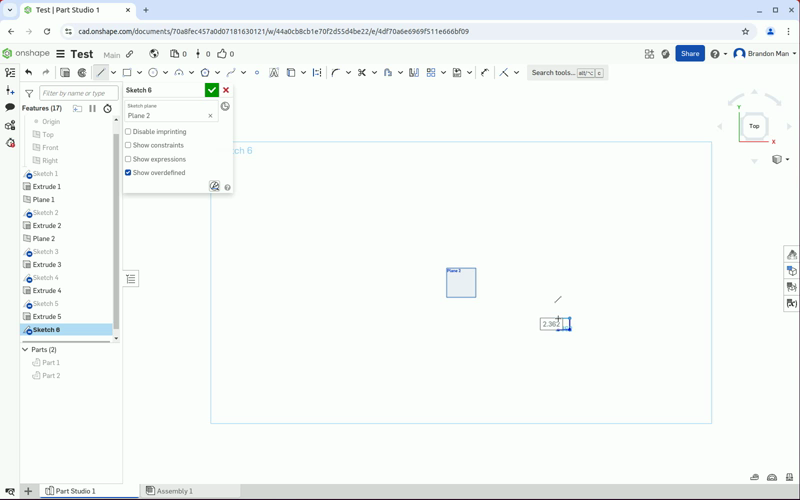
mouse_move(588, 318)
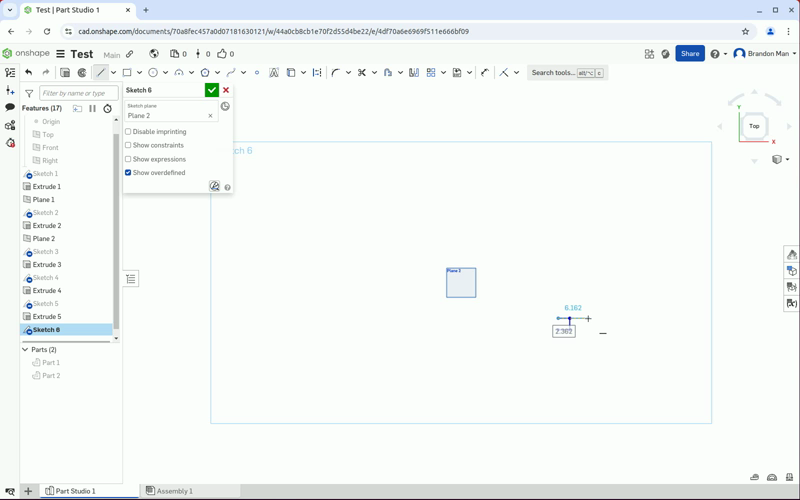
key_down(shift)
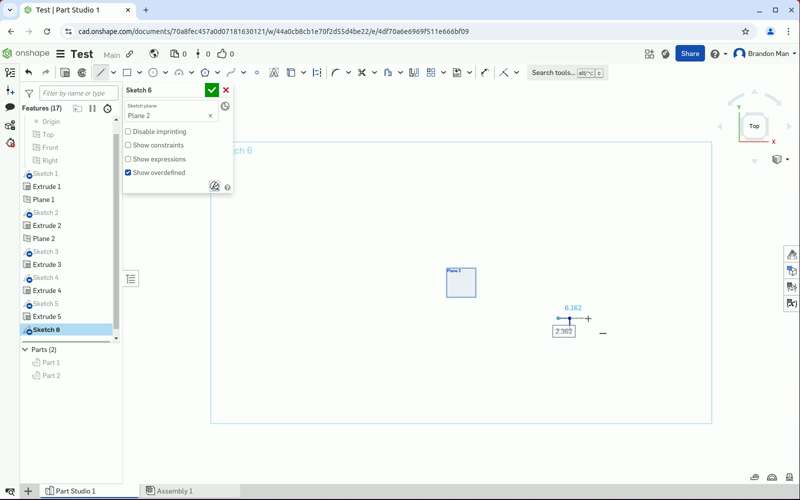
mouse_move(558, 329)
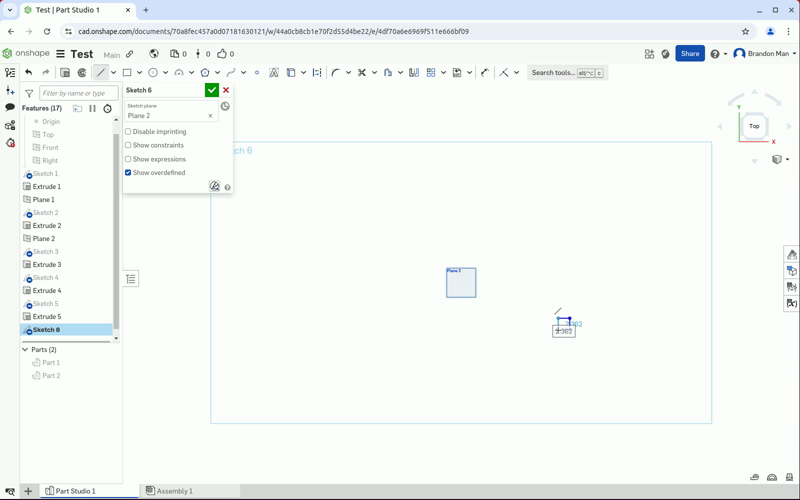
key_up(shift)
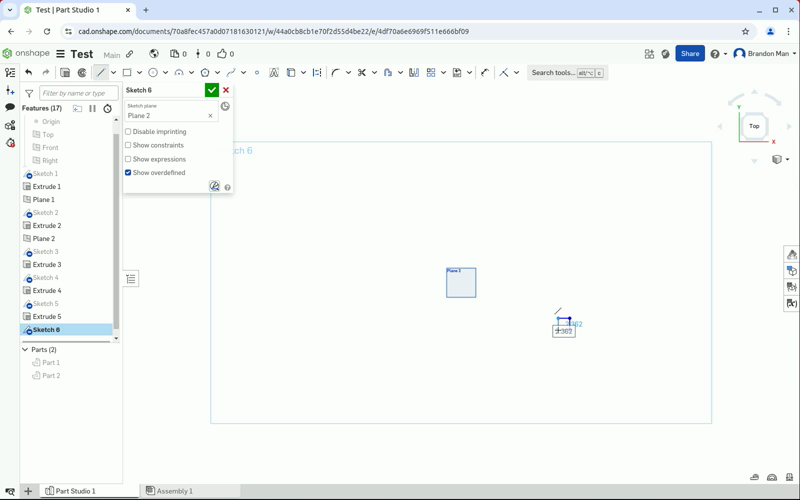
click(558, 329)
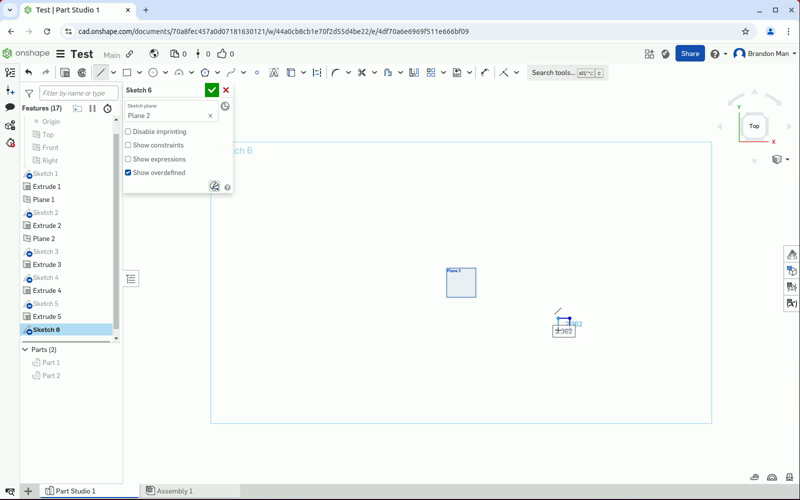
key(esc)
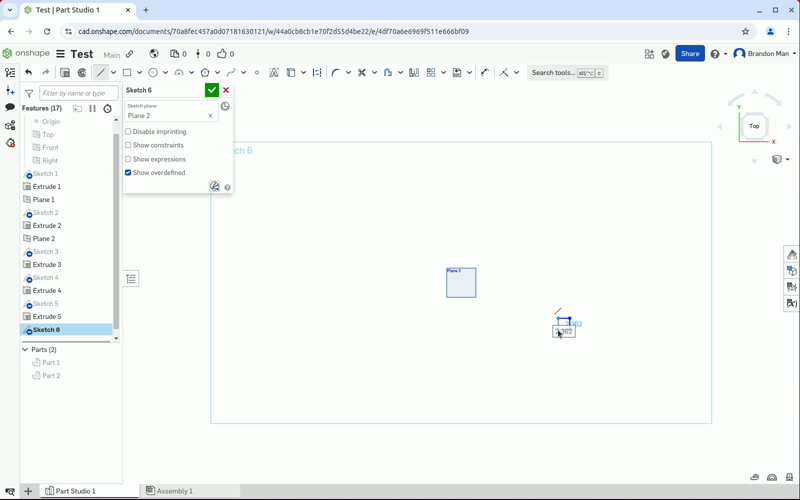
mouse_move(564, 319)
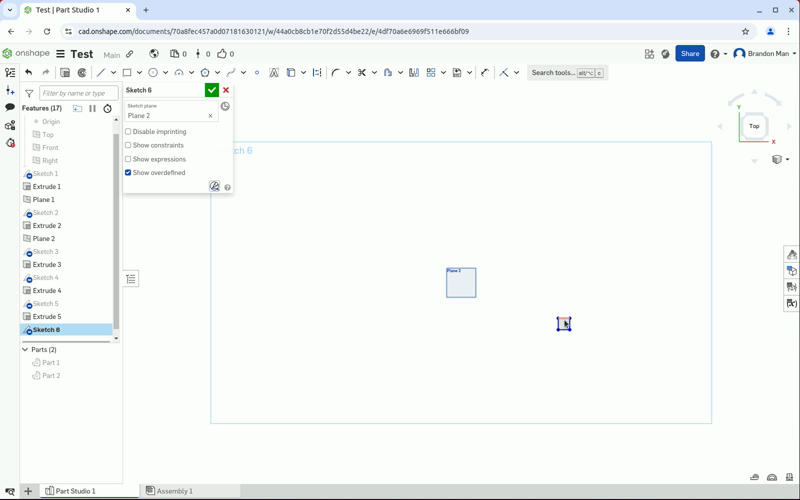
scroll(6)
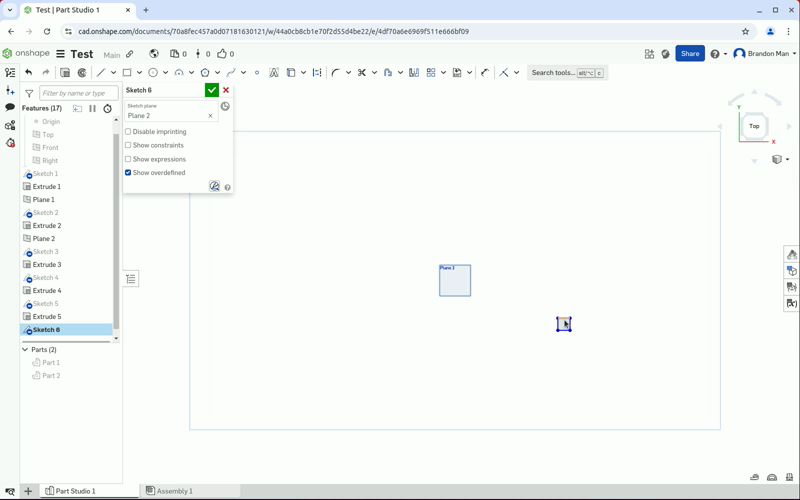
scroll(6)
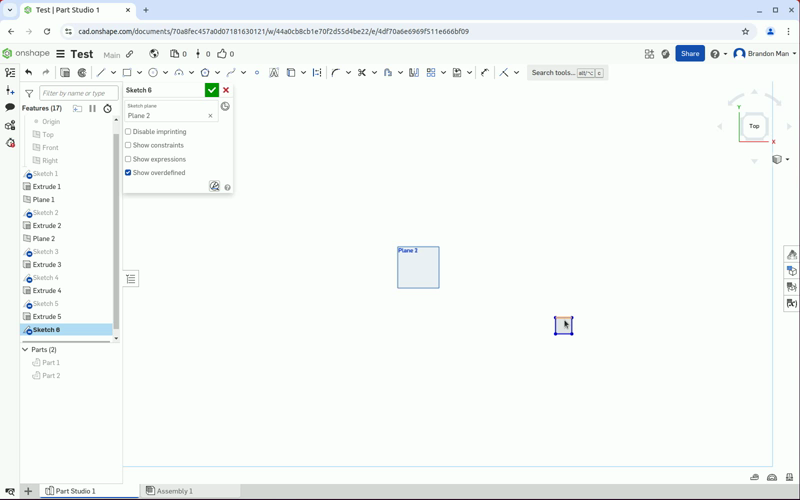
scroll(6)
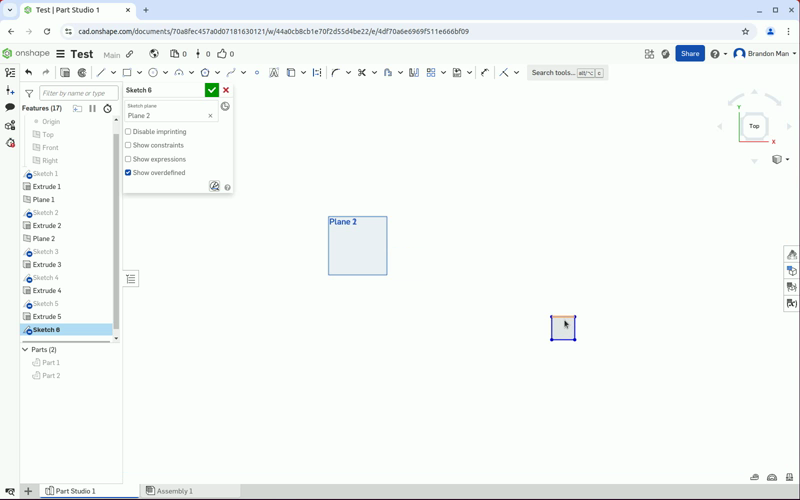
scroll(6)
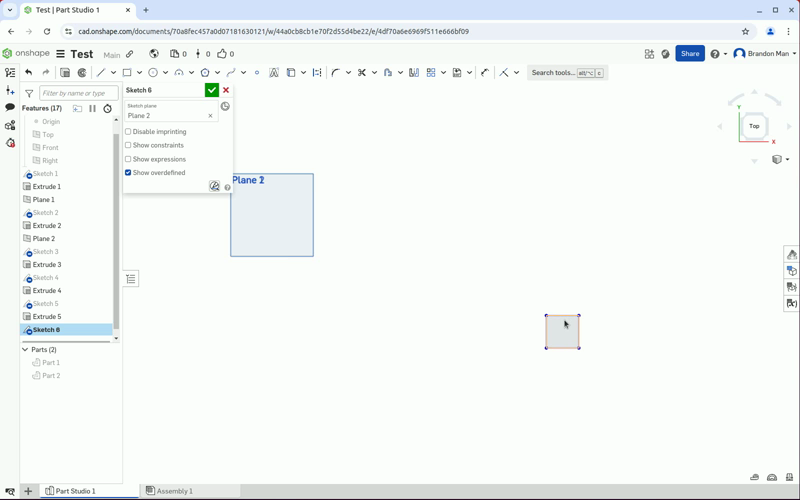
scroll(6)
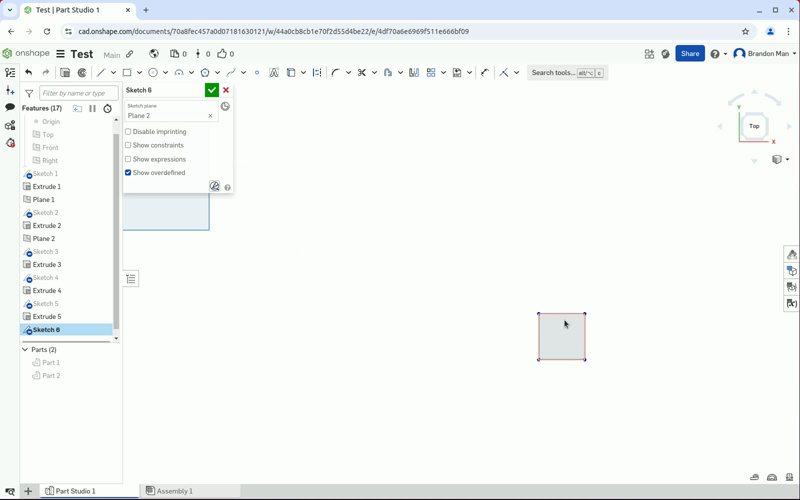
scroll(6)
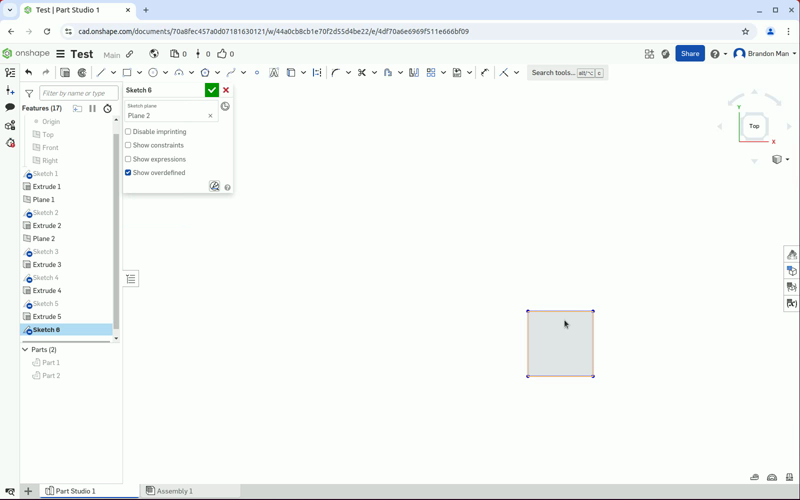
scroll(6)
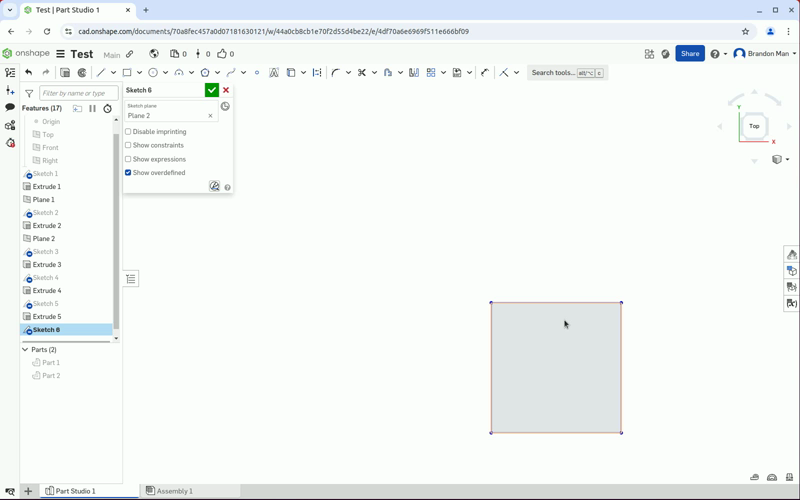
click(564, 319)
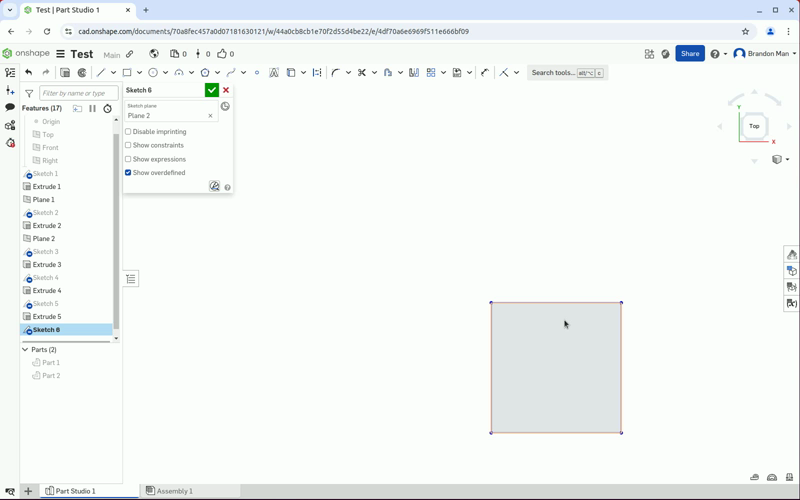
scroll(-6)
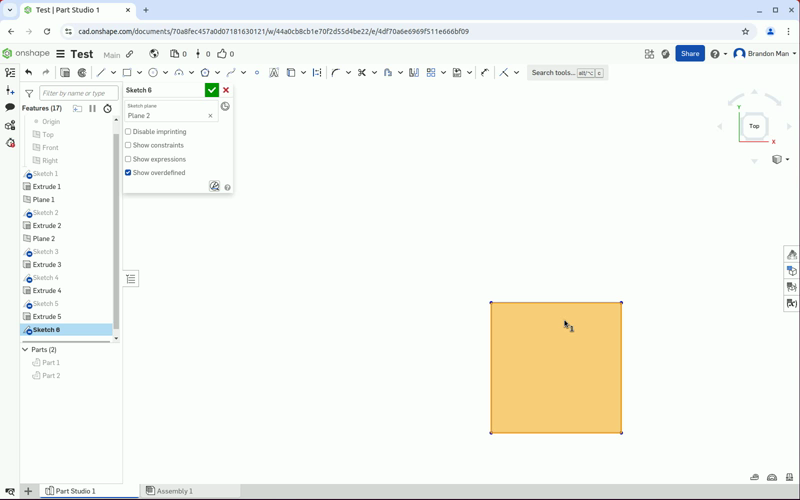
scroll(-6)
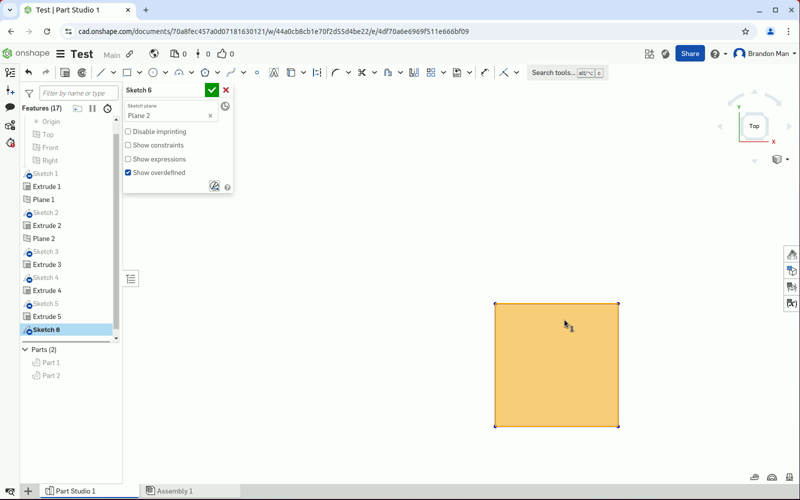
scroll(-6)
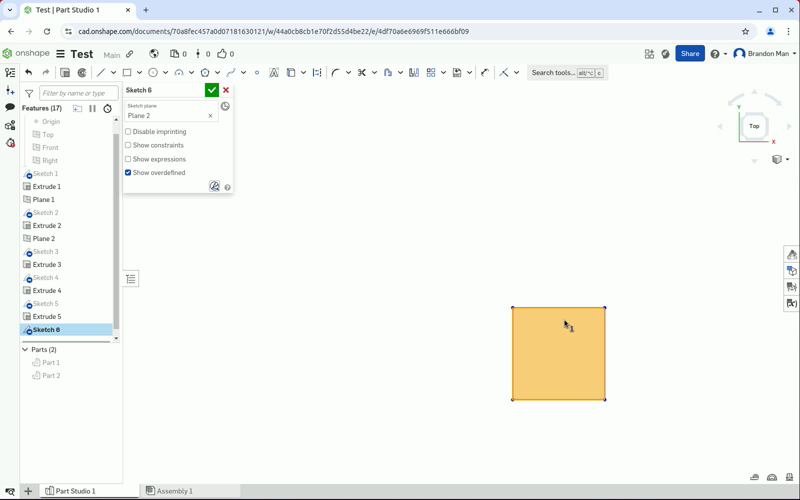
scroll(-6)
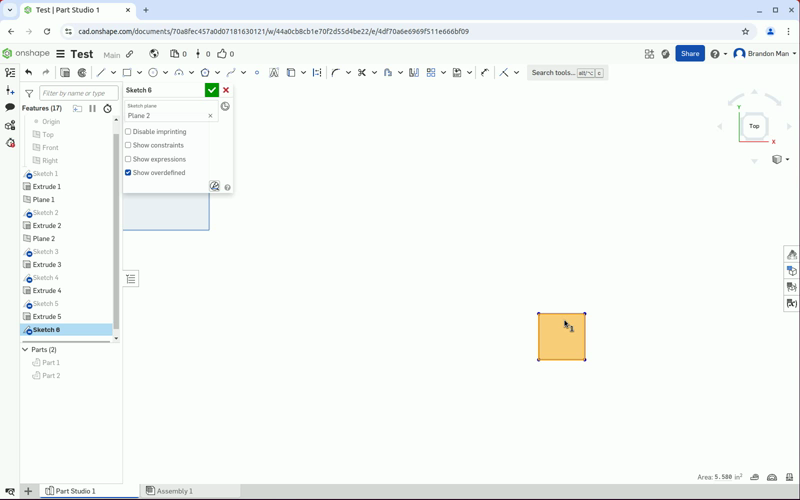
scroll(-6)
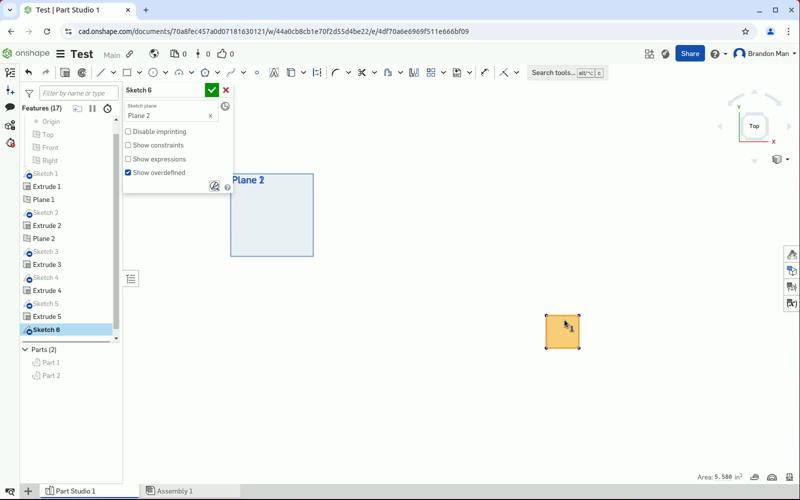
scroll(-6)
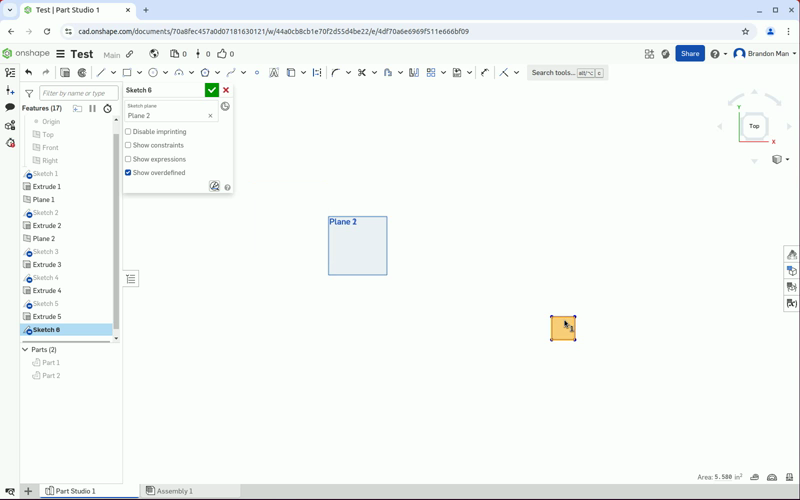
scroll(-6)
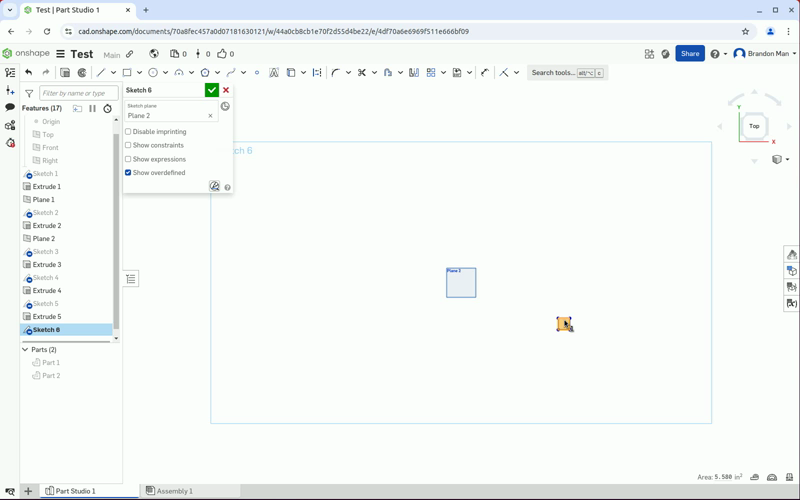
mouse_move(73, 352)
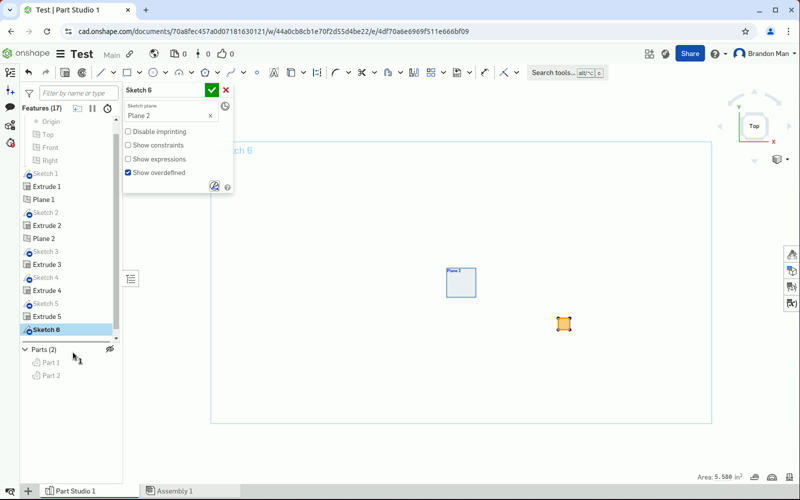
key(shift+y)
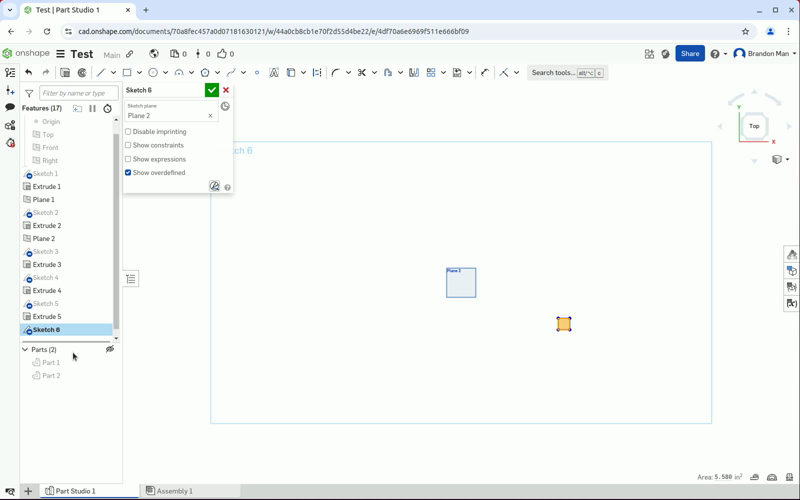
key(shift+e)
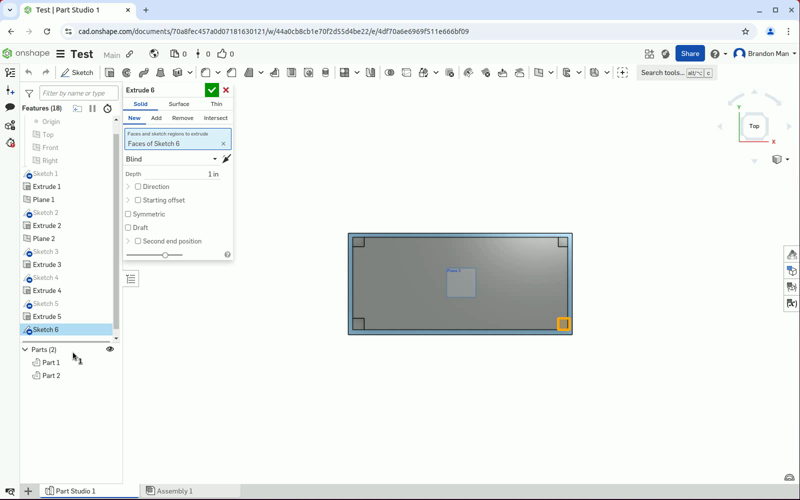
mouse_move(143, 106)
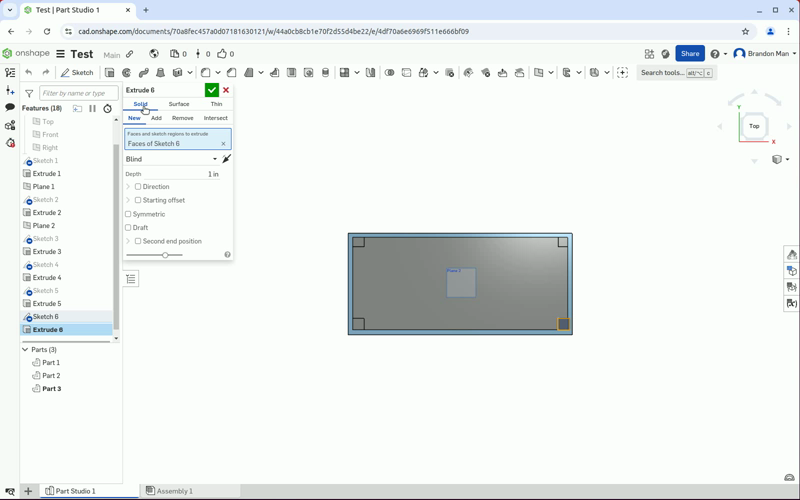
click(143, 106)
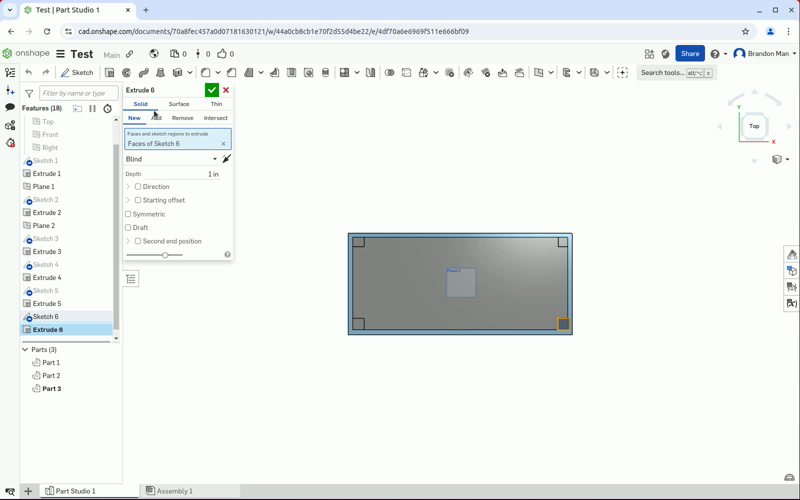
mouse_move(186, 120)
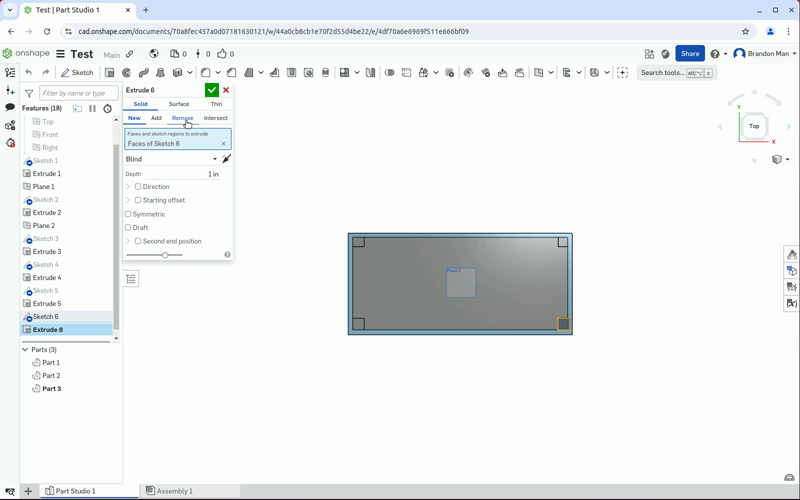
click(186, 120)
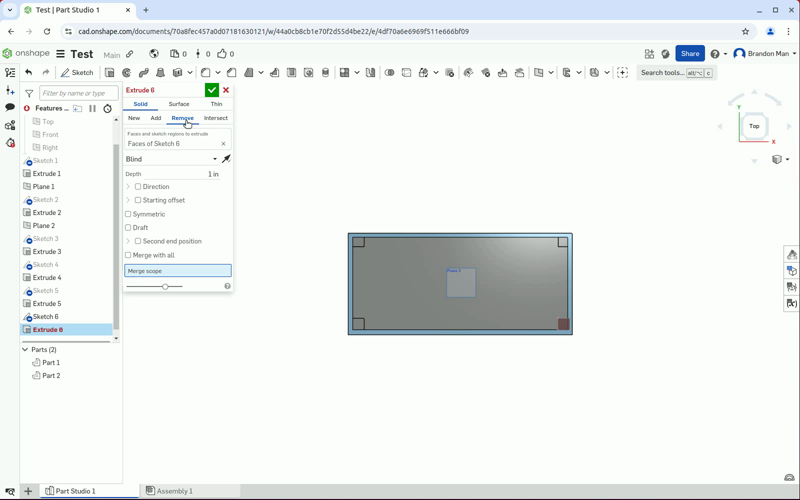
key(tab, 4)
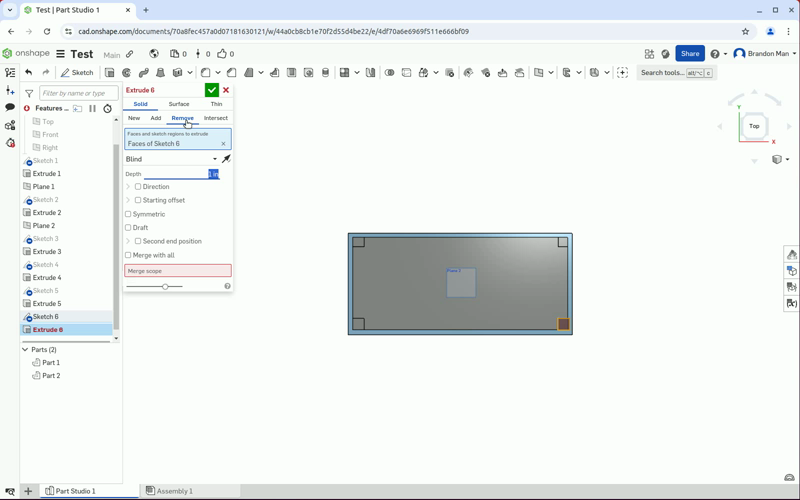
text(0.722)
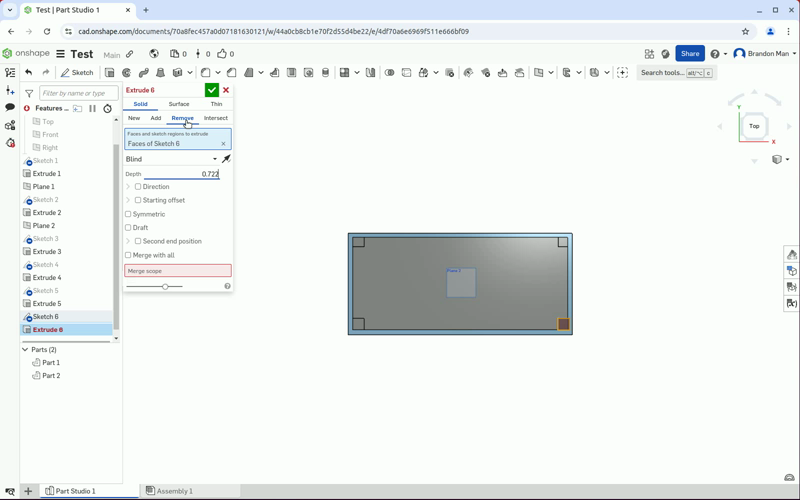
key(tab, 6)
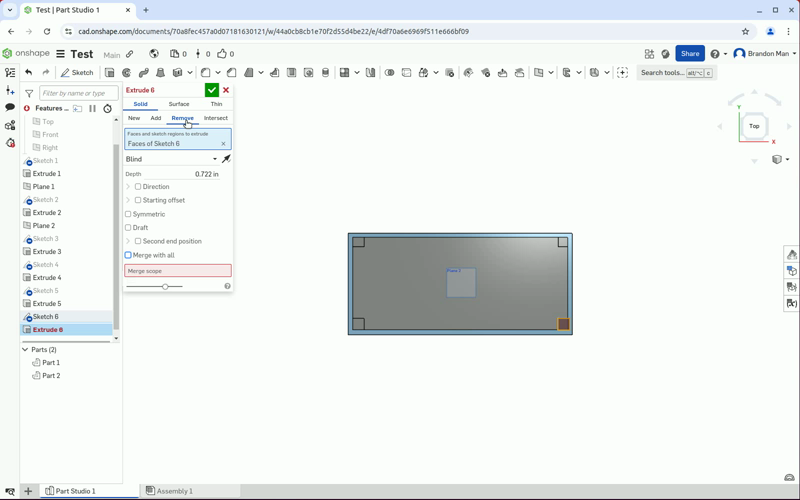
key(space)
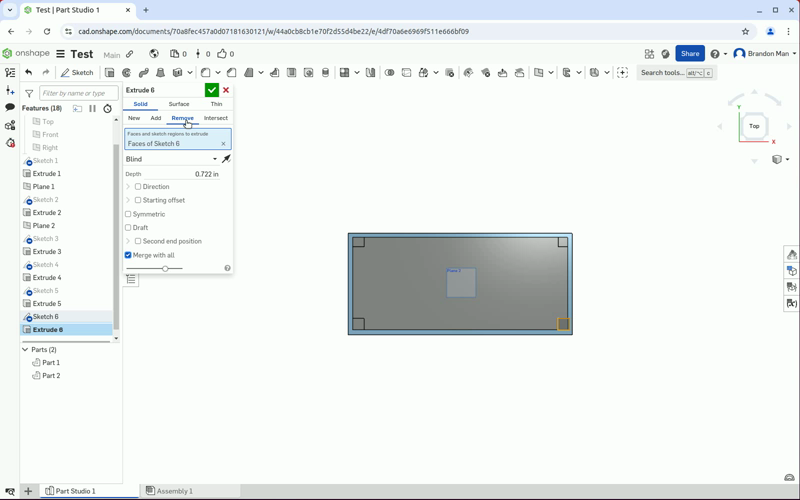
key(enter)
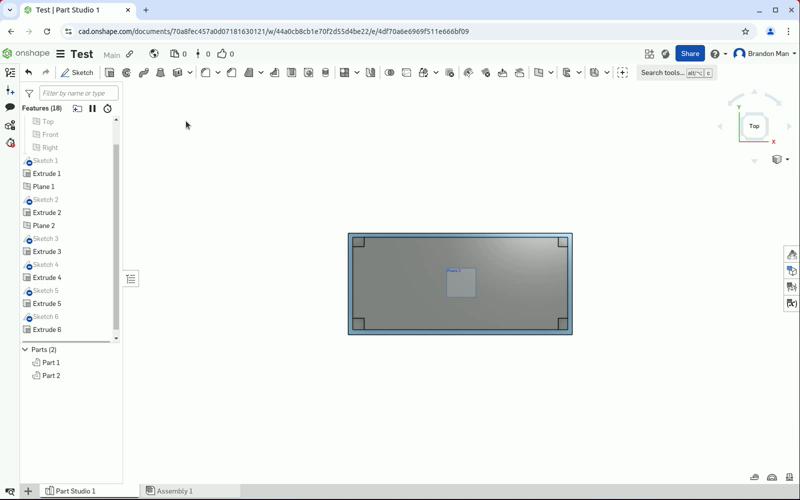
key(shift+h)
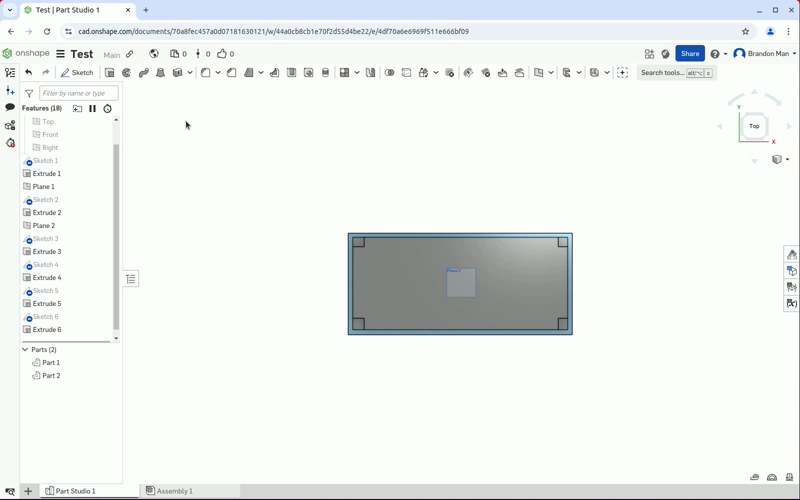
key(shift+h)
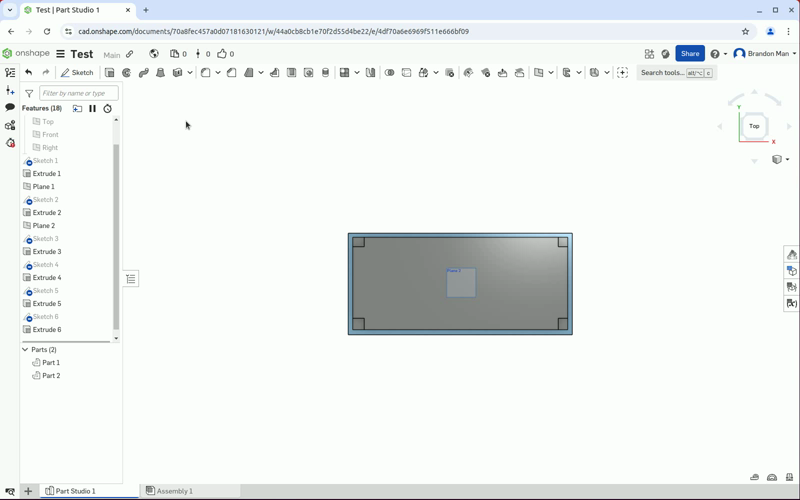
mouse_move(69, 163)
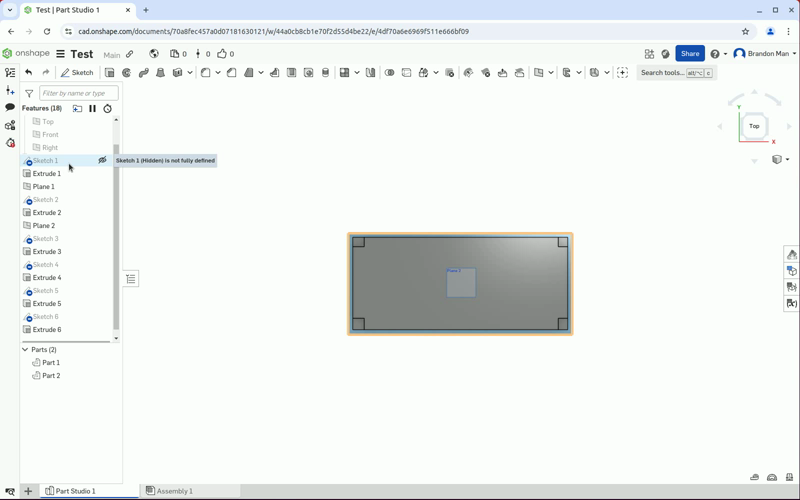
click(69, 163)
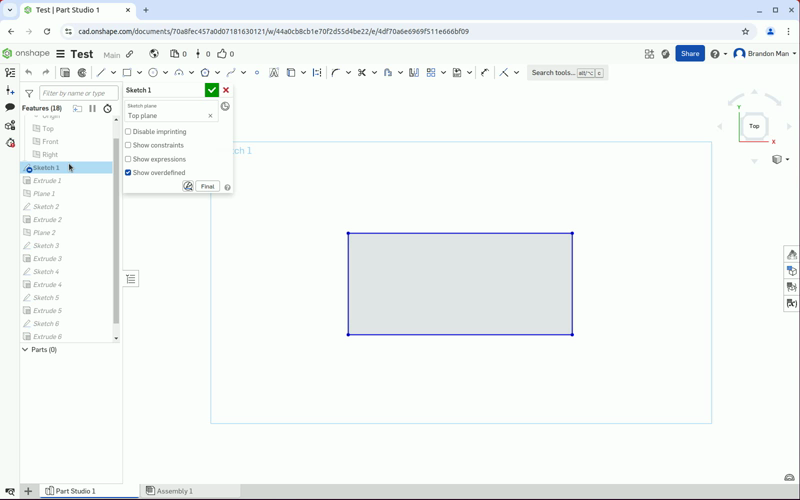
mouse_move(229, 92)
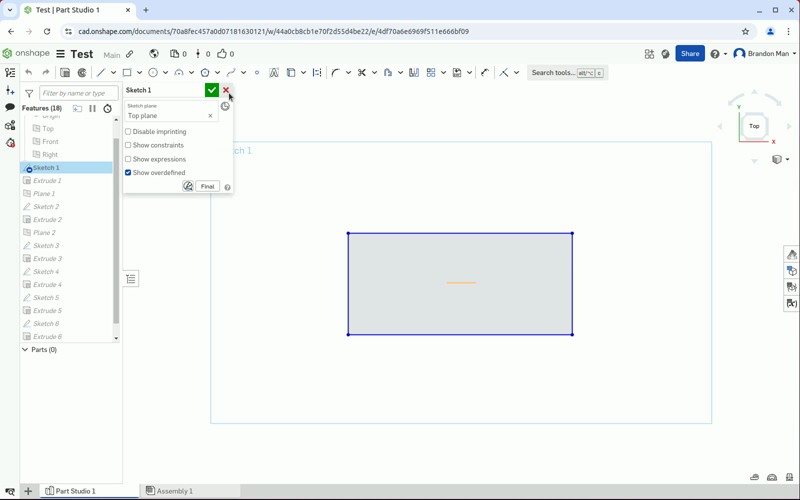
click(229, 92)
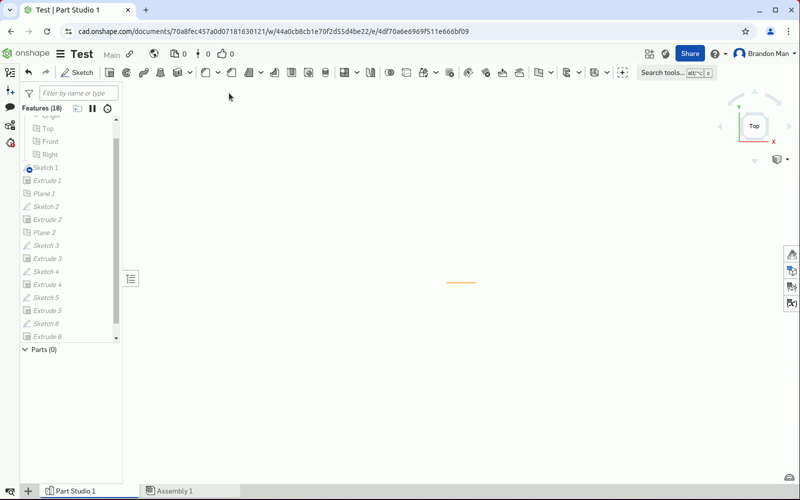
key(shift+s)
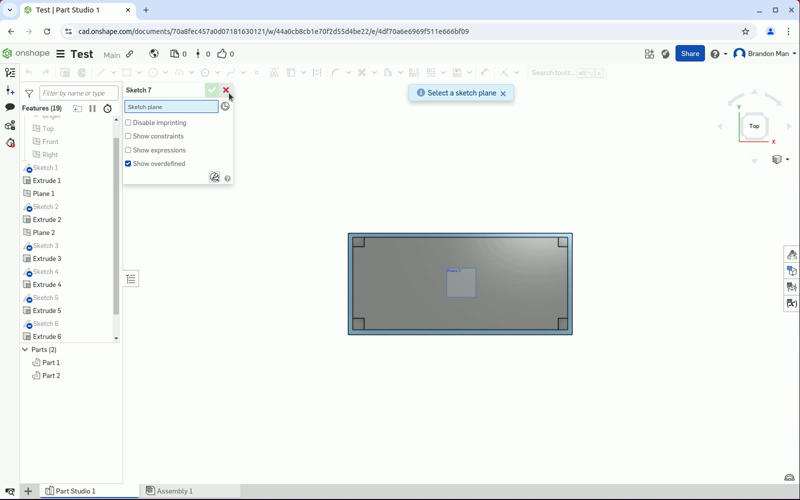
mouse_move(69, 215)
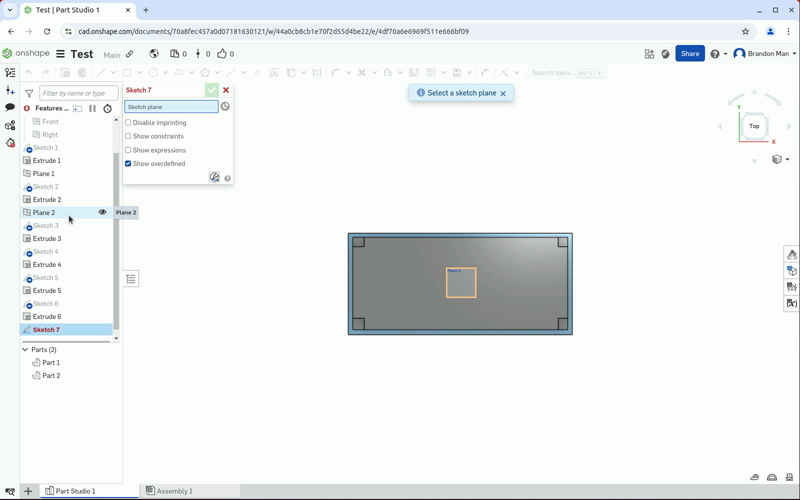
click(69, 215)
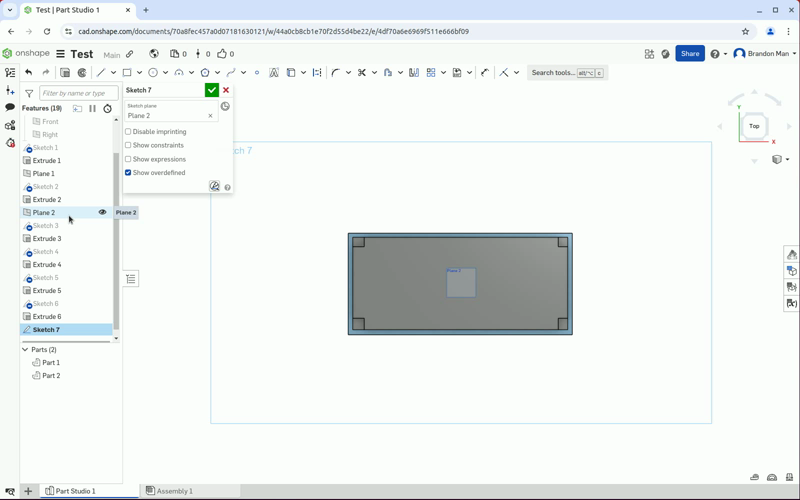
mouse_move(73, 352)
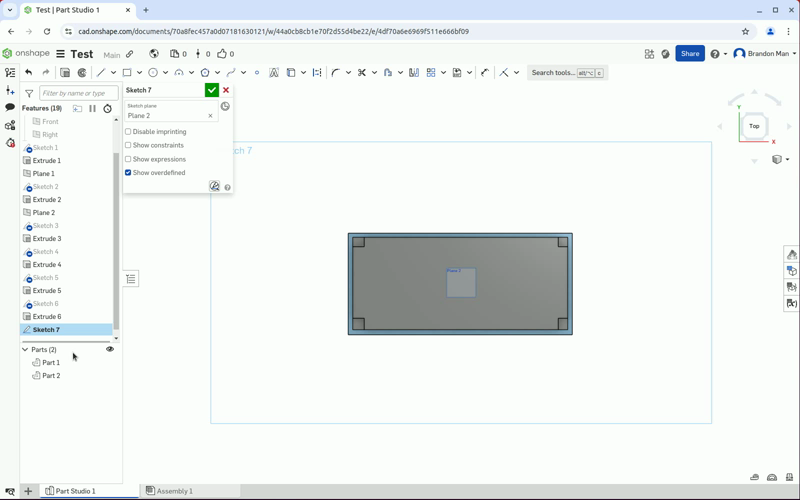
key(y)
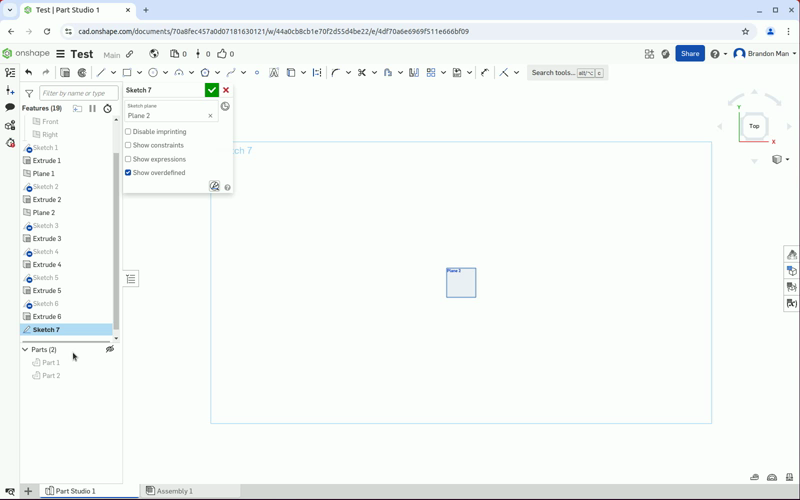
key(l)
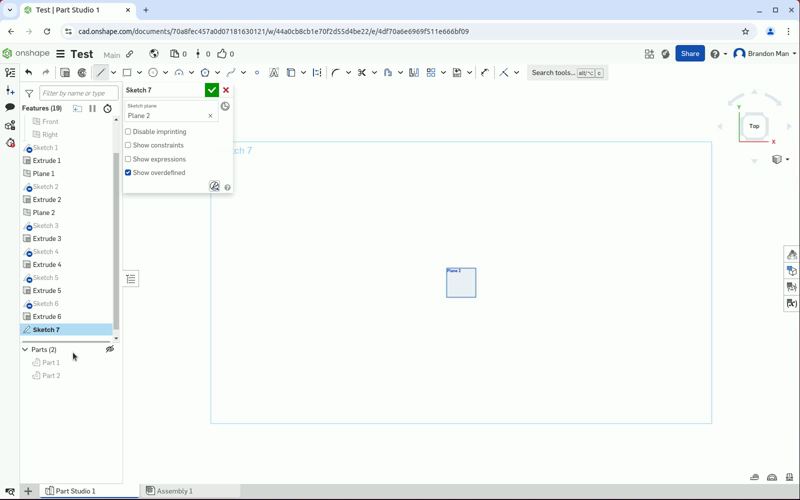
key_down(shift)
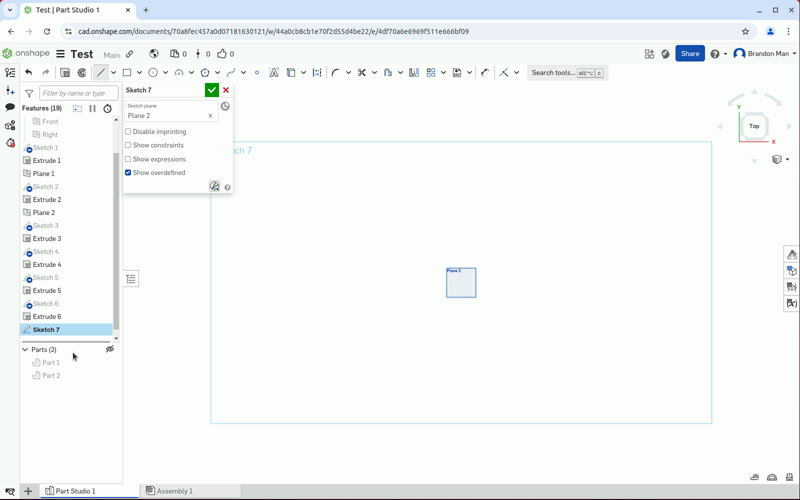
mouse_move(356, 315)
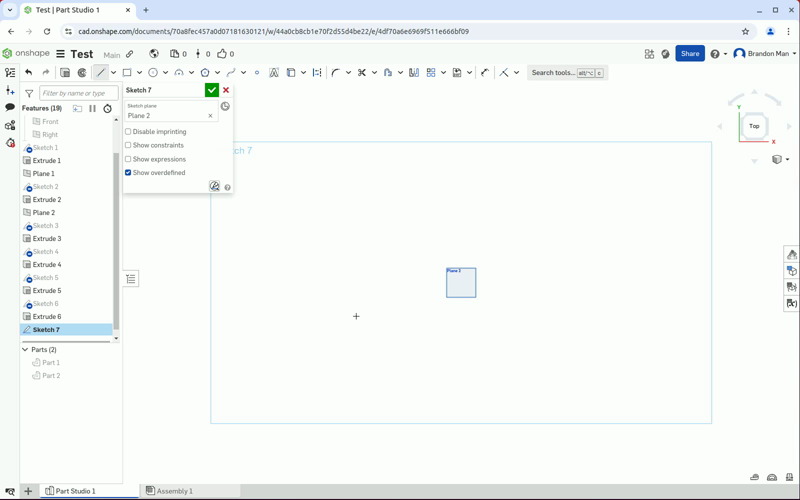
click(356, 315)
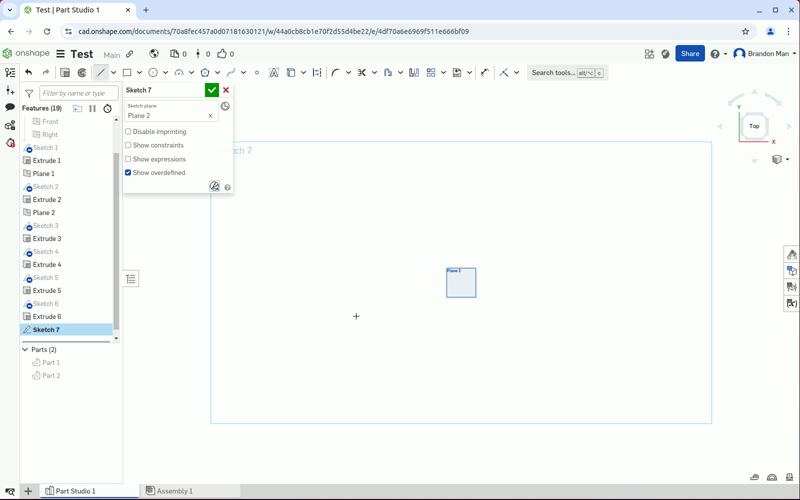
key_up(shift)
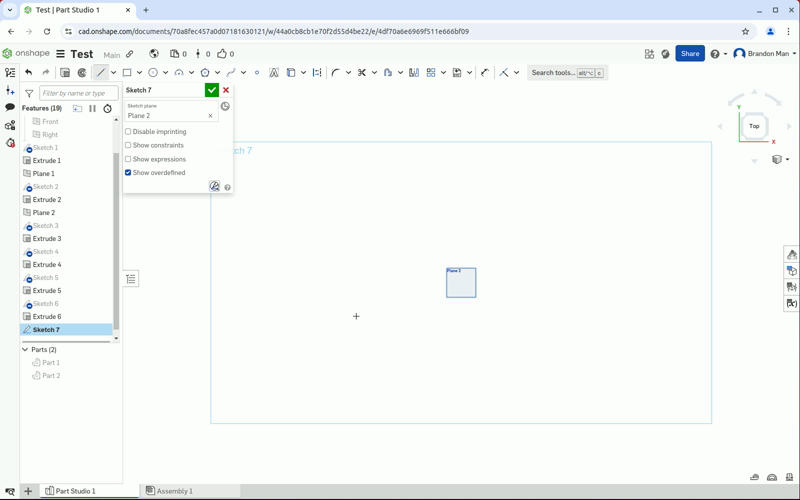
key_down(shift)
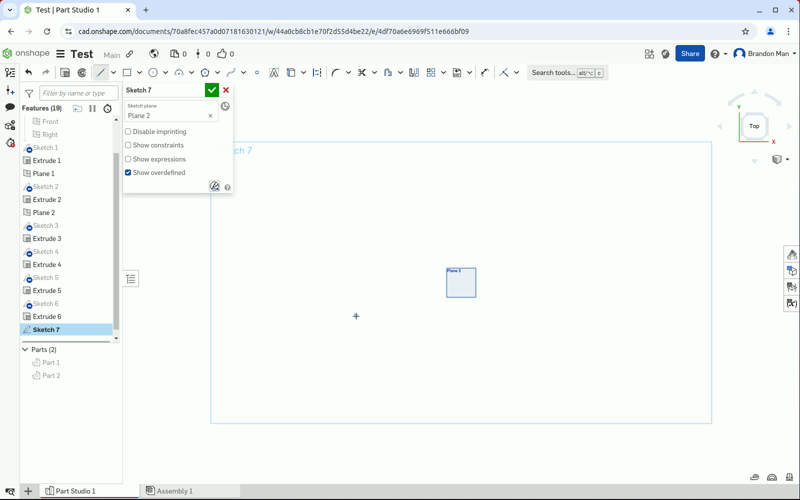
mouse_move(386, 315)
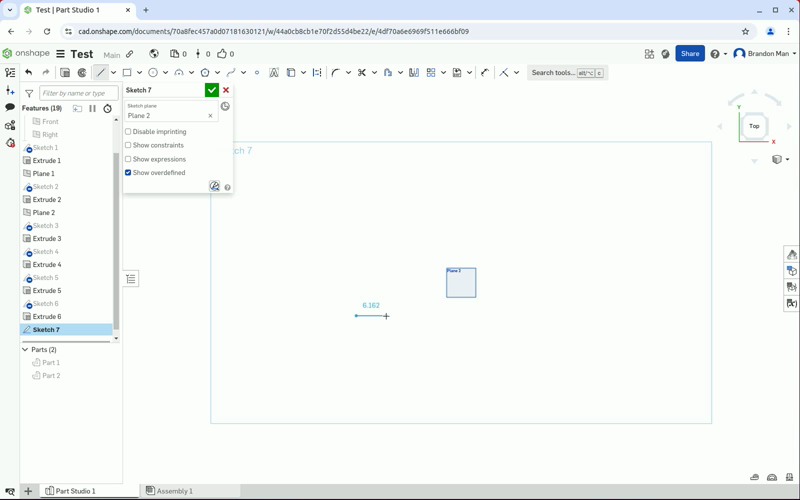
mouse_move(367, 315)
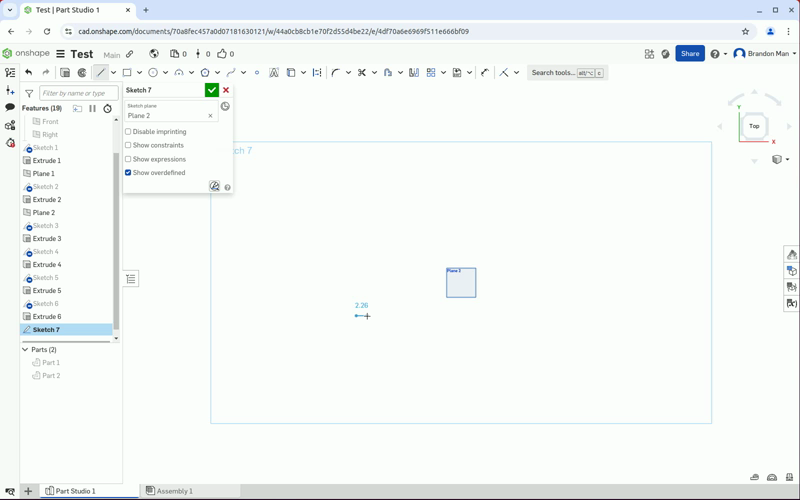
click(367, 315)
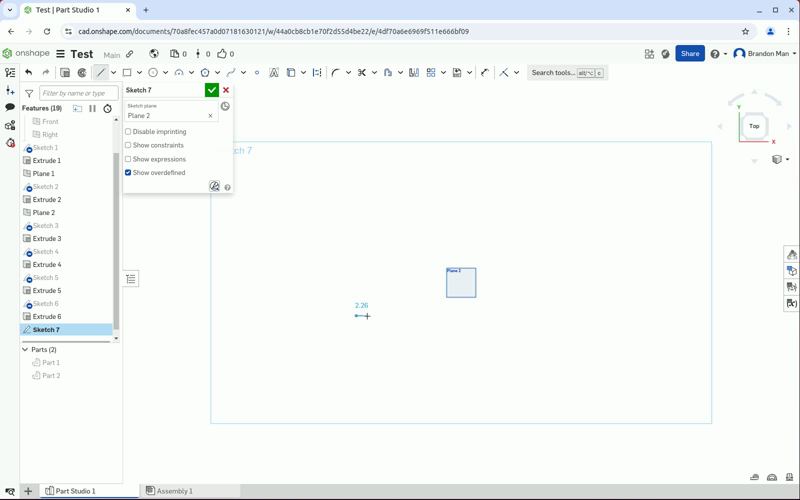
key_up(shift)
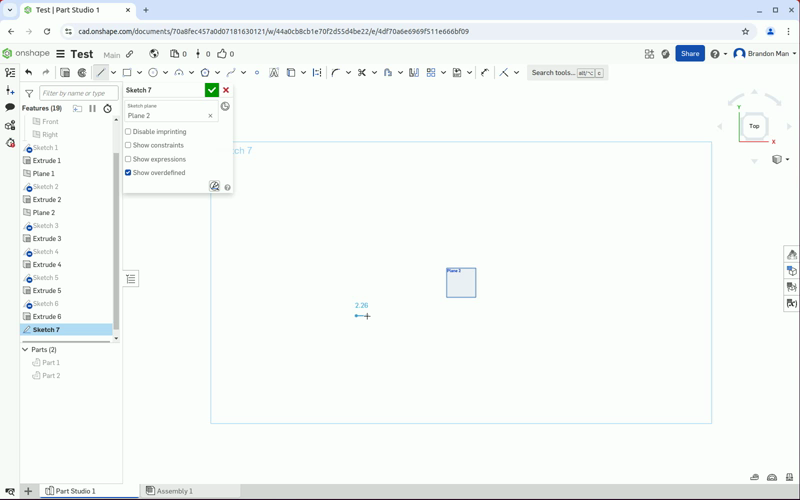
key_down(shift)
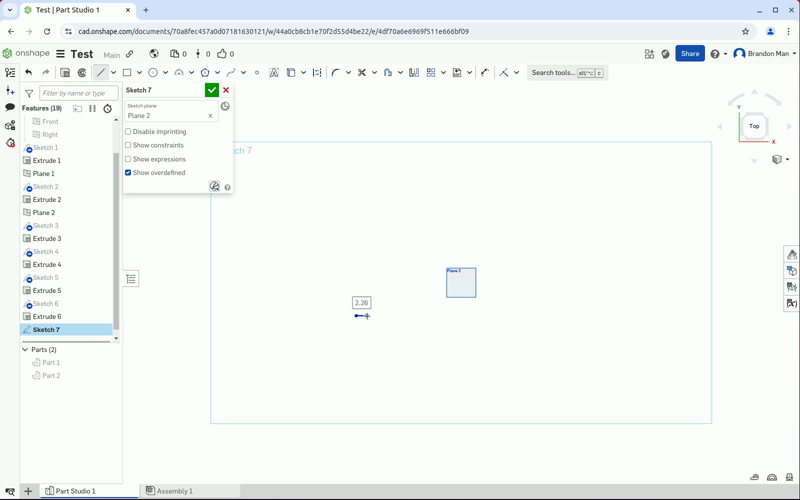
mouse_move(397, 315)
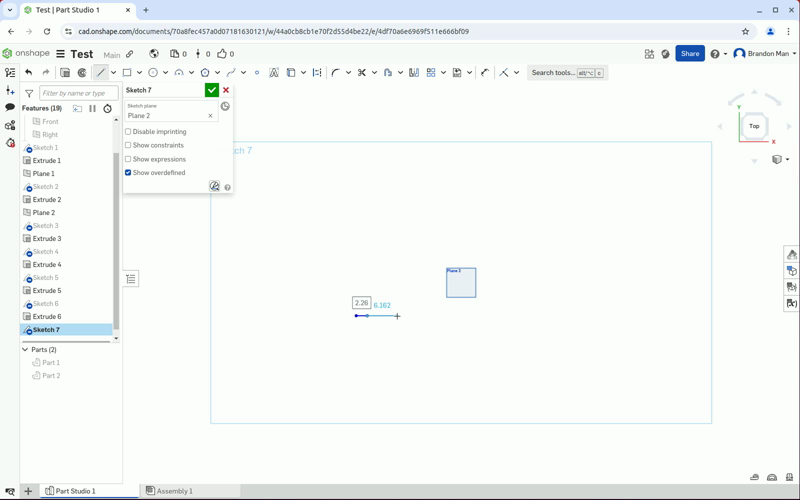
mouse_move(367, 326)
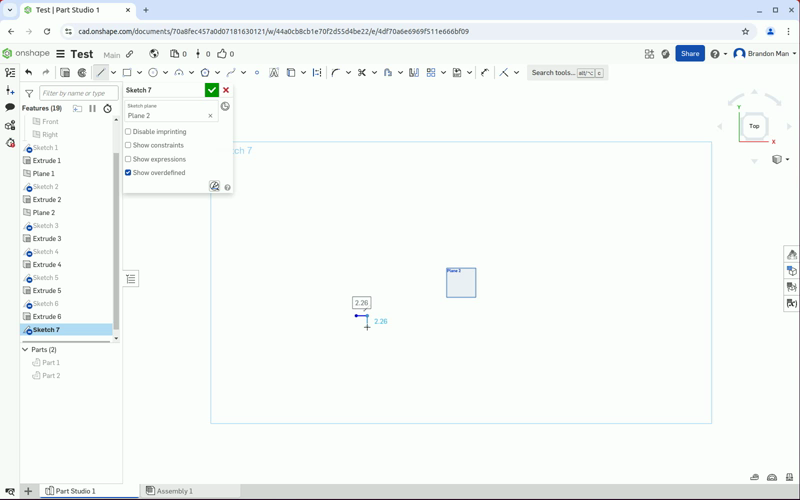
click(367, 326)
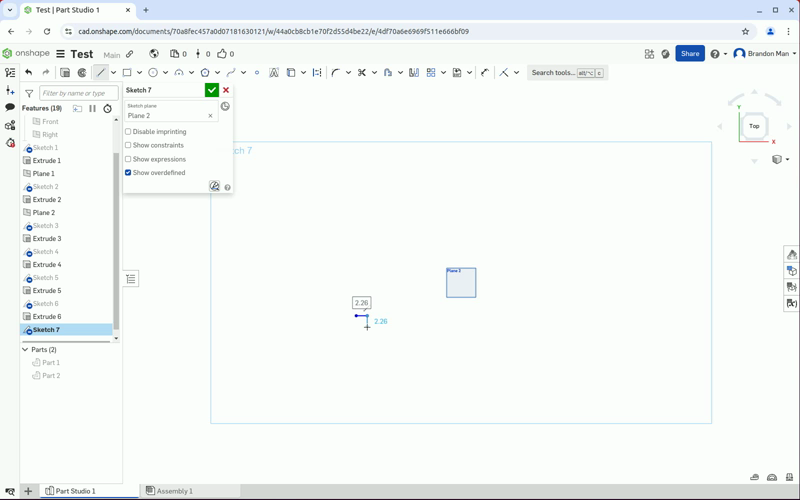
key_up(shift)
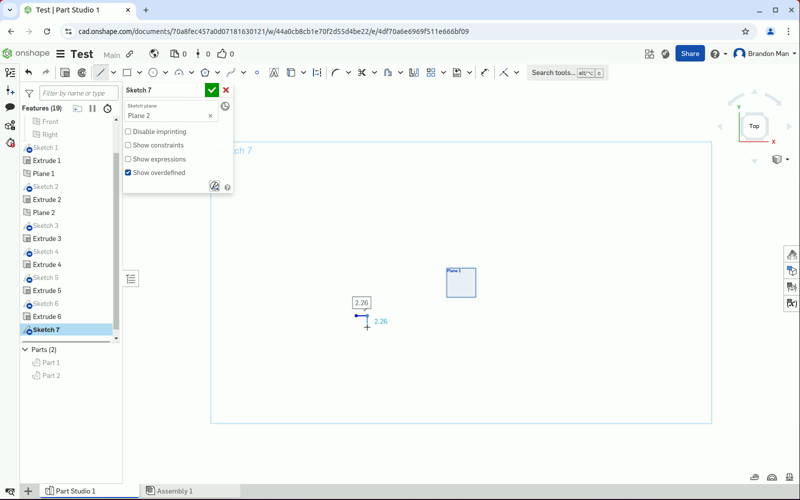
key_down(shift)
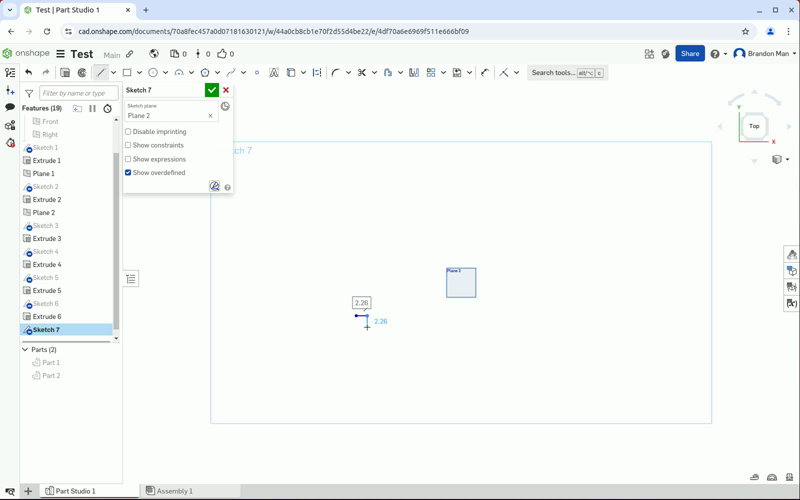
mouse_move(552, 326)
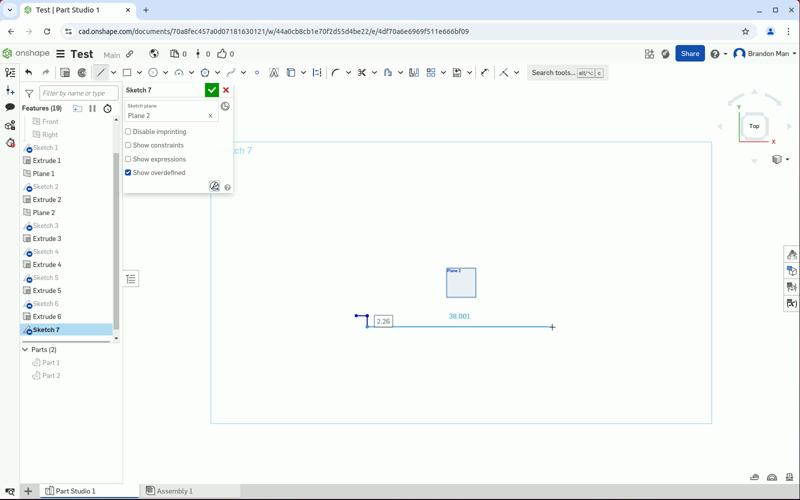
click(552, 326)
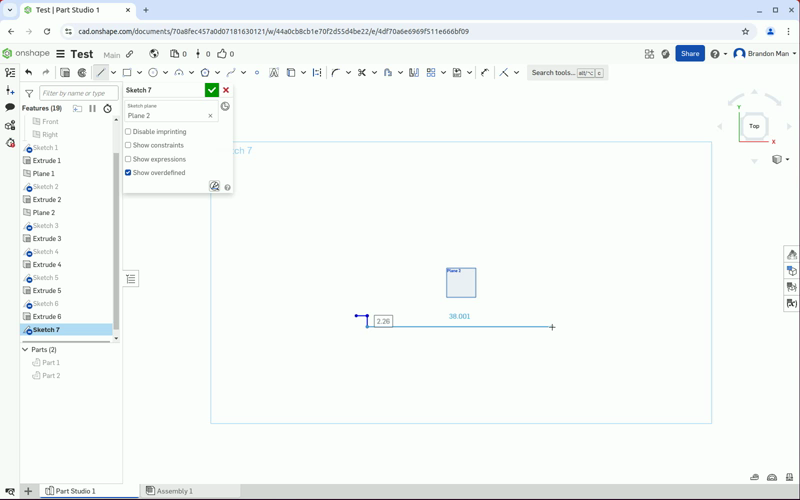
key_up(shift)
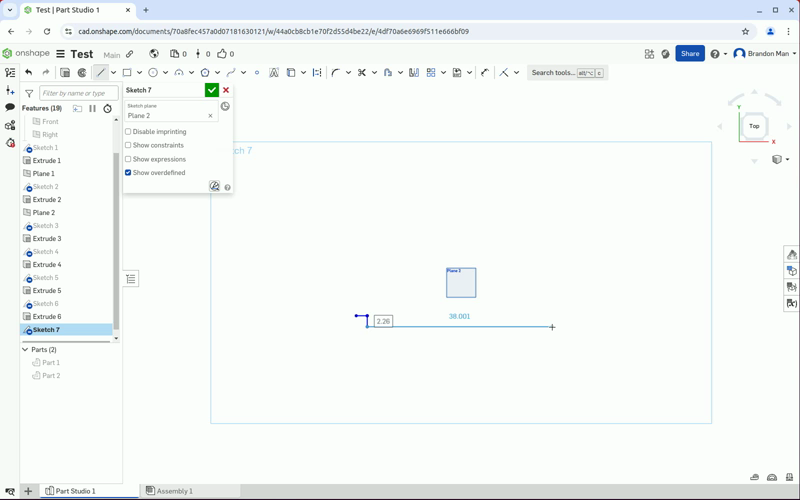
key_down(shift)
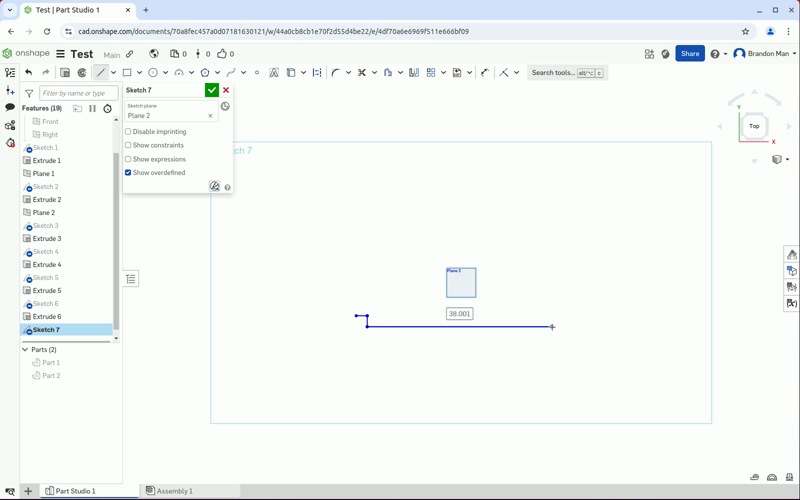
mouse_move(582, 326)
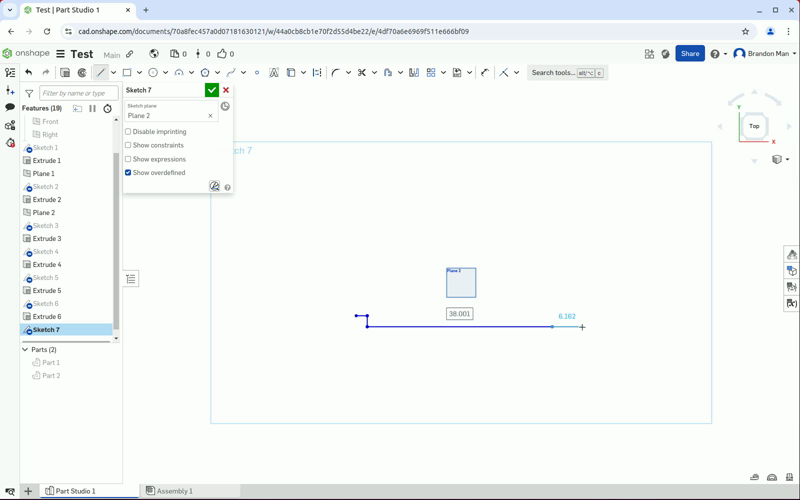
mouse_move(552, 315)
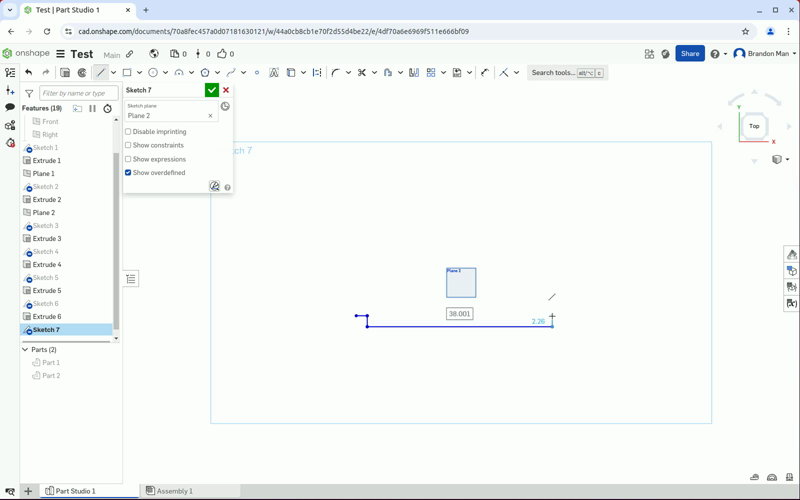
click(552, 315)
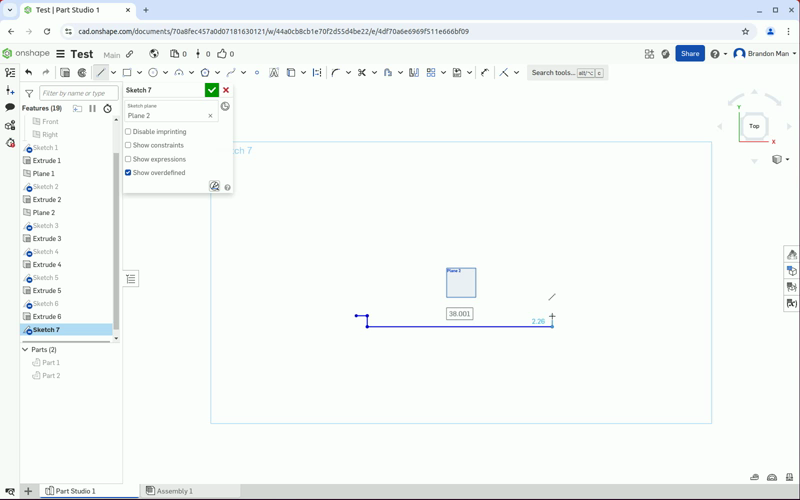
key_up(shift)
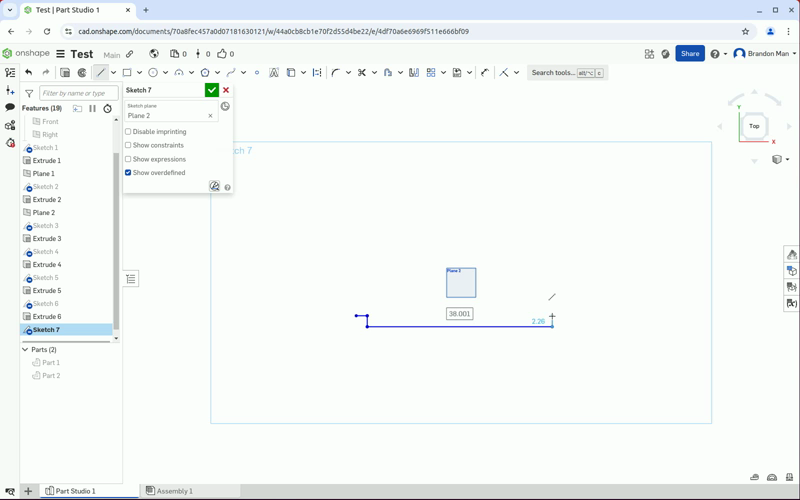
key_down(shift)
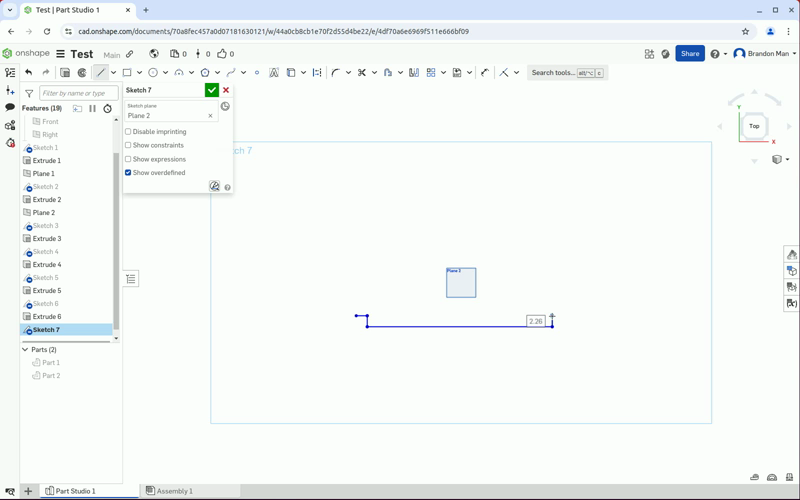
mouse_move(582, 315)
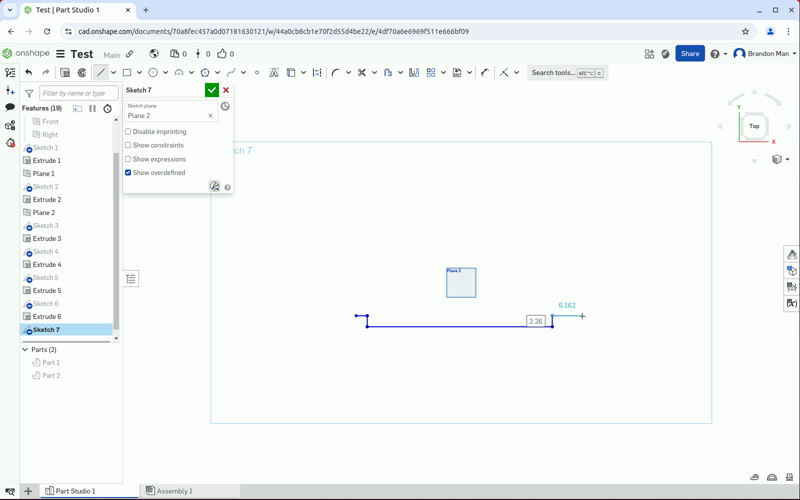
mouse_move(563, 315)
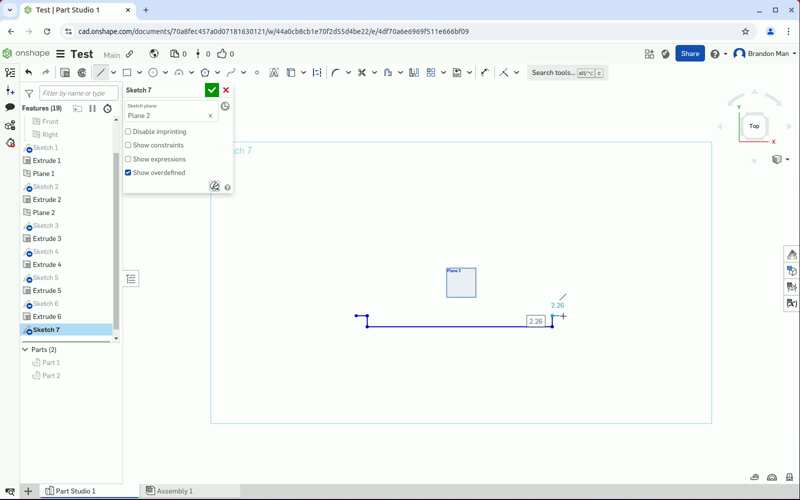
click(563, 315)
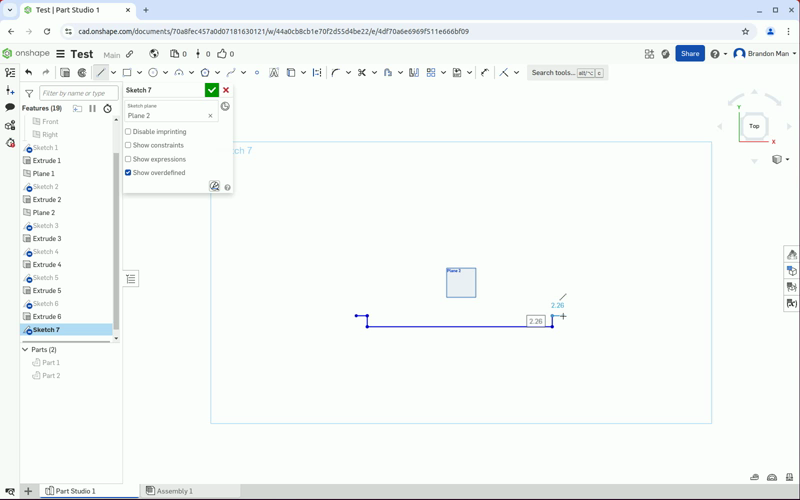
key_up(shift)
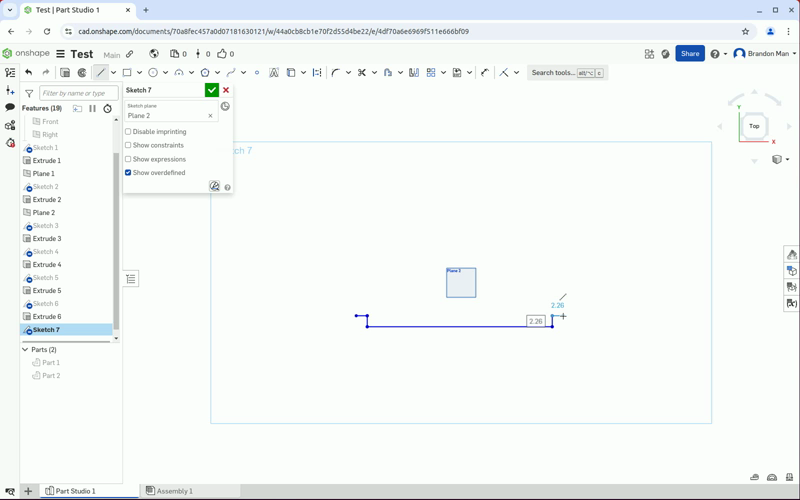
key_down(shift)
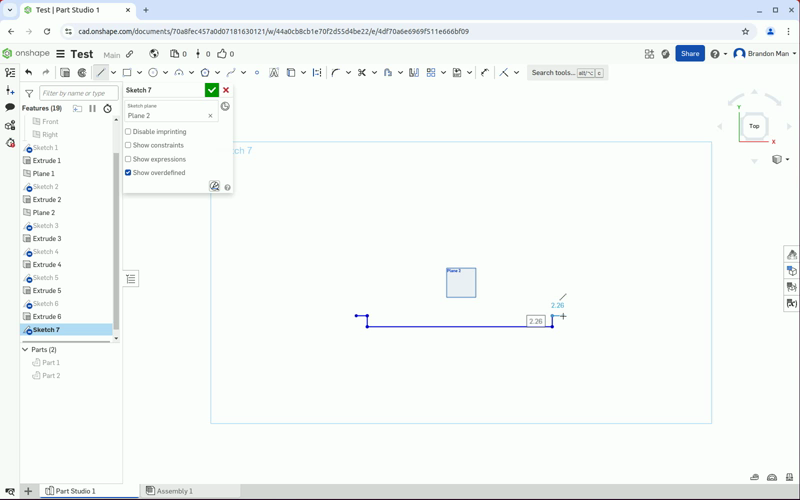
mouse_move(563, 250)
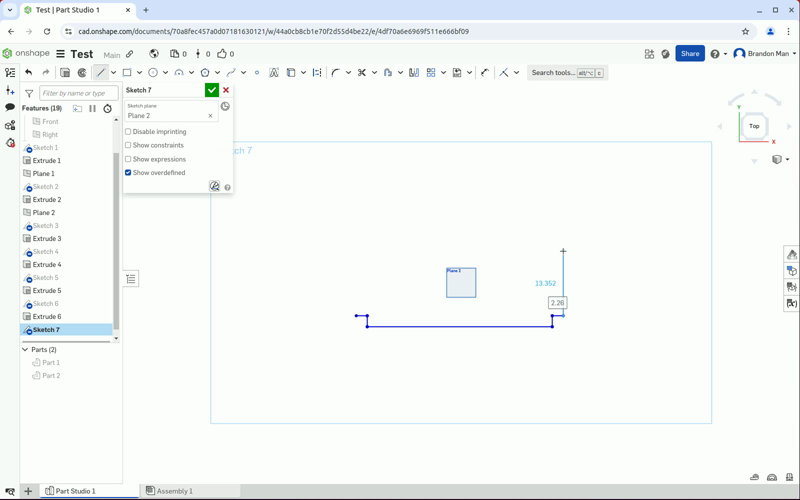
click(563, 250)
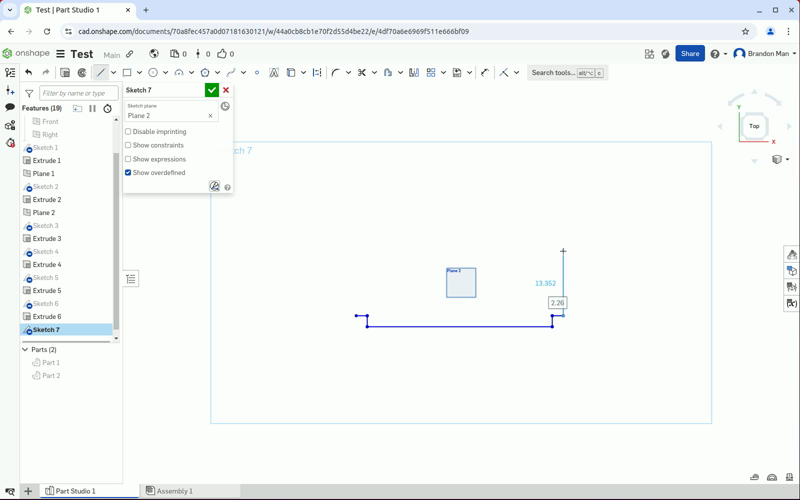
key_up(shift)
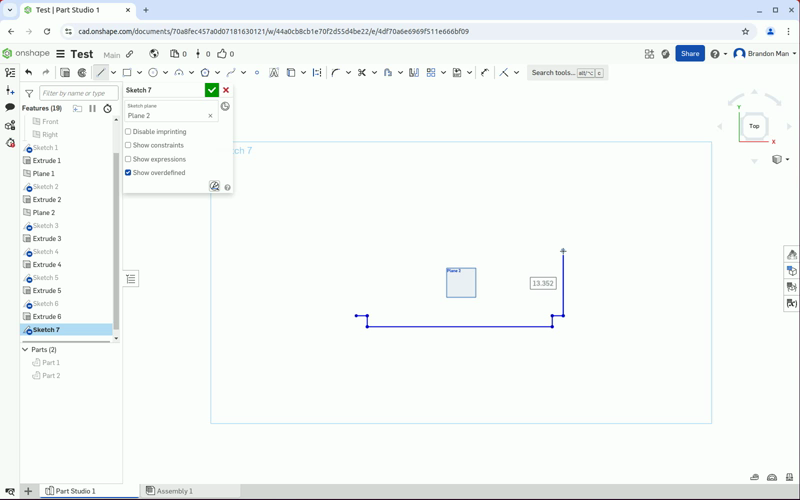
key_down(shift)
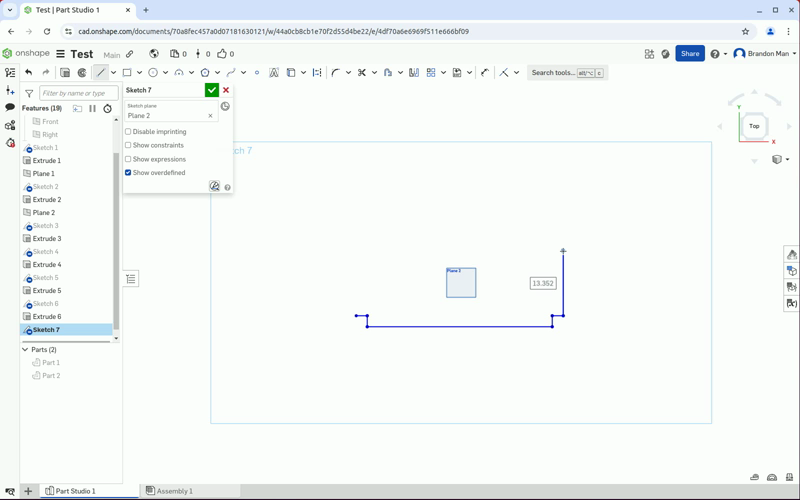
mouse_move(589, 250)
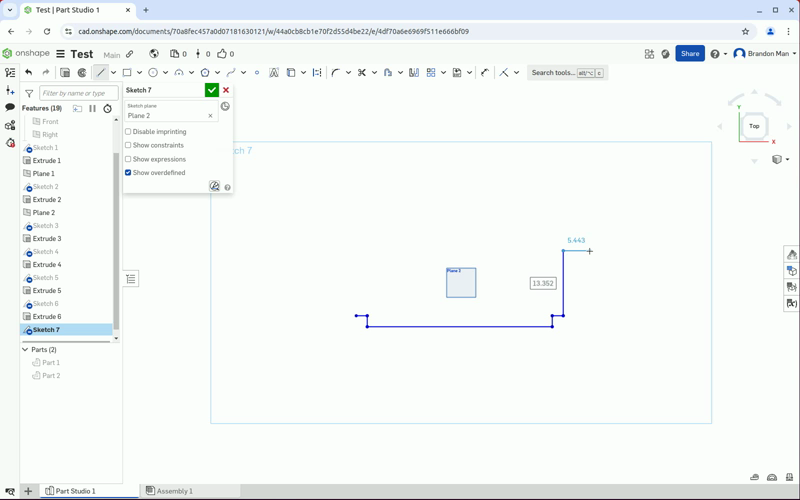
mouse_move(552, 250)
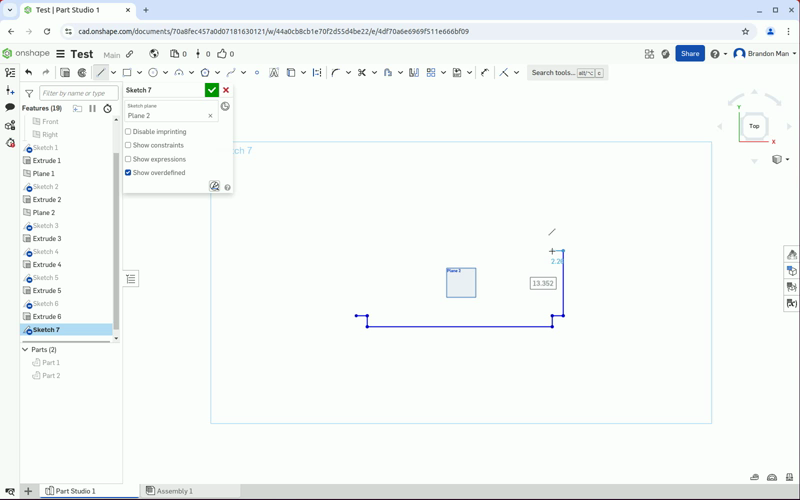
click(552, 250)
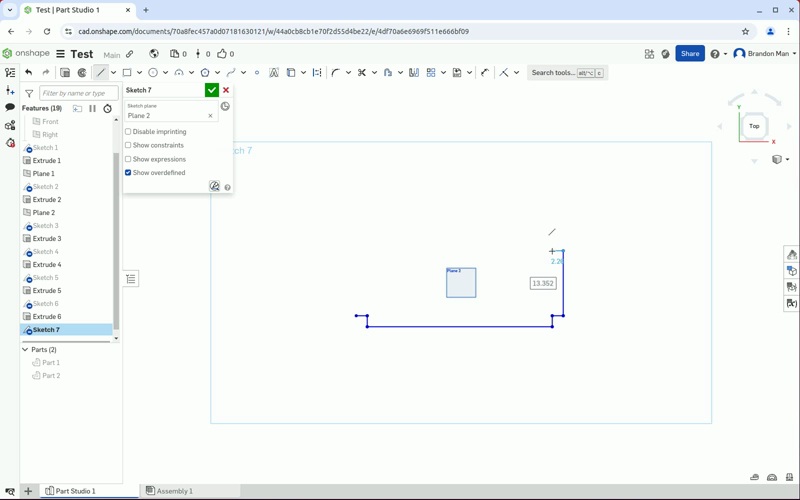
key_up(shift)
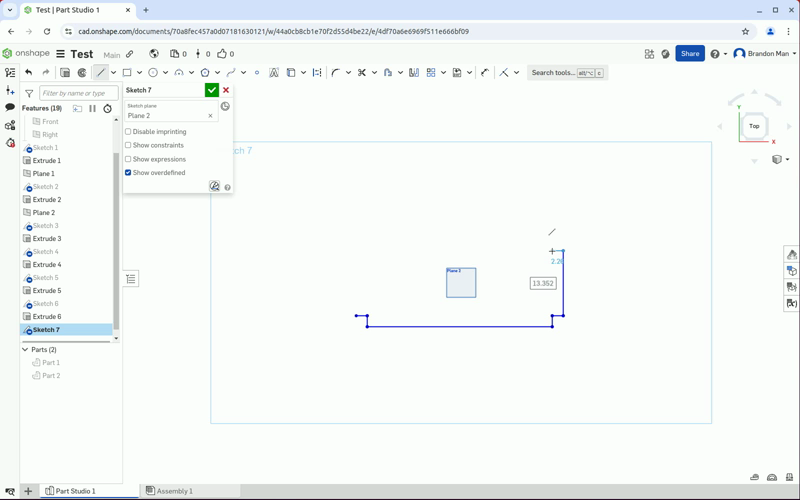
key_down(shift)
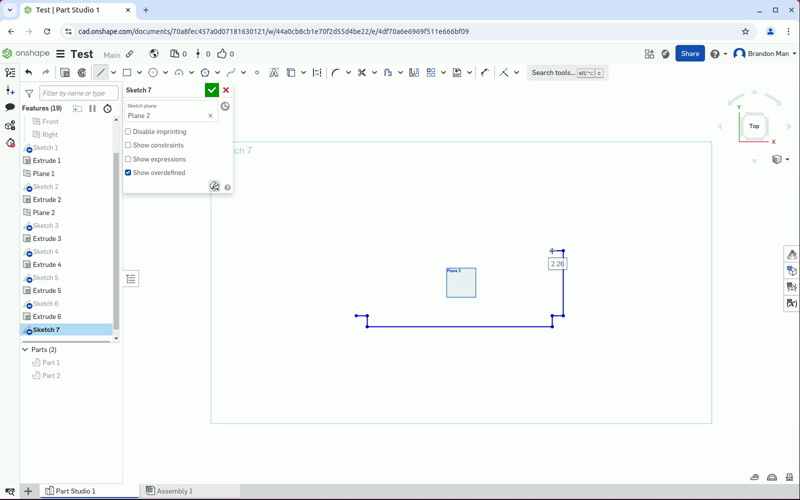
mouse_move(582, 250)
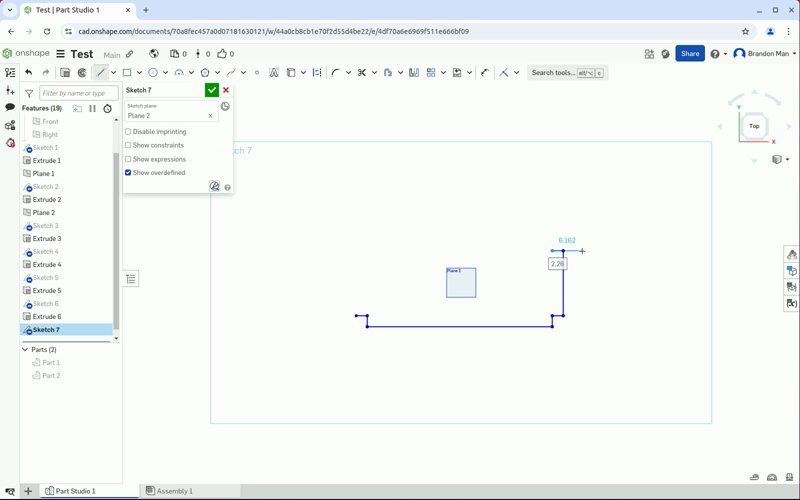
mouse_move(552, 241)
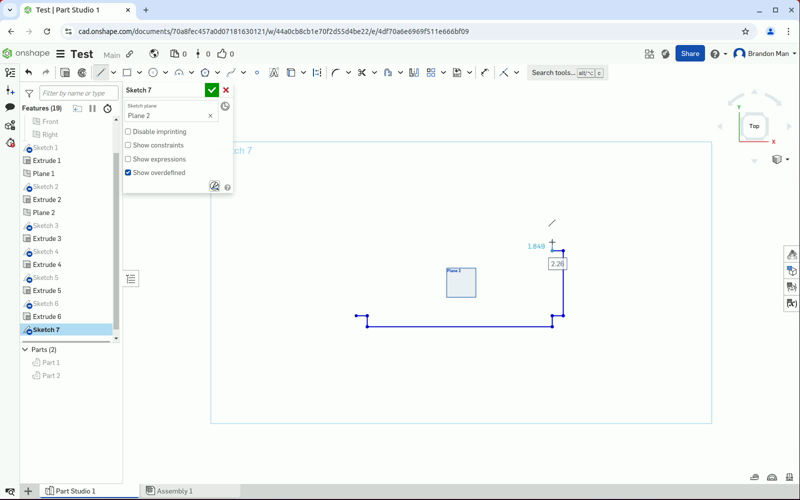
click(552, 241)
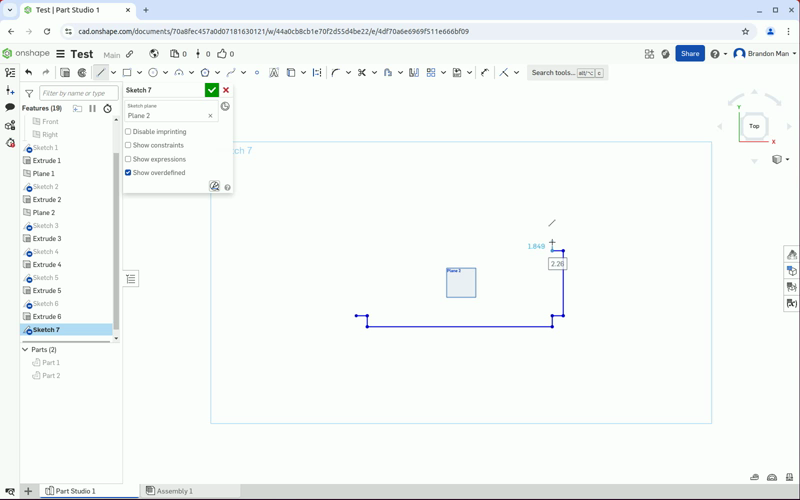
key_up(shift)
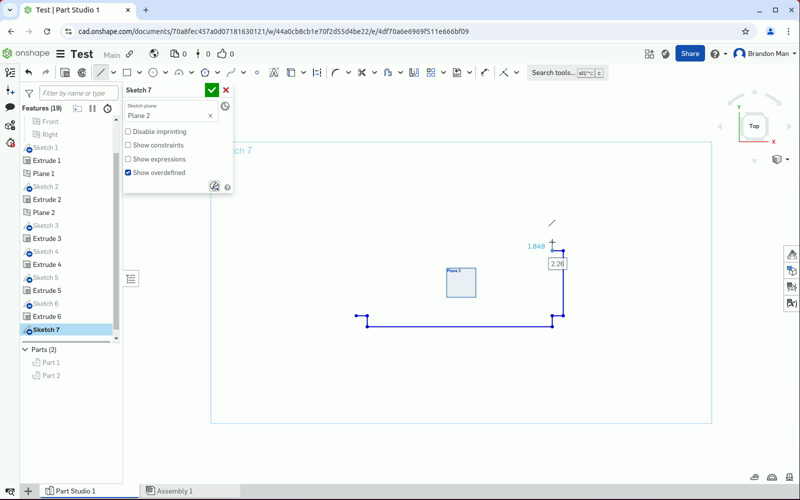
key_down(shift)
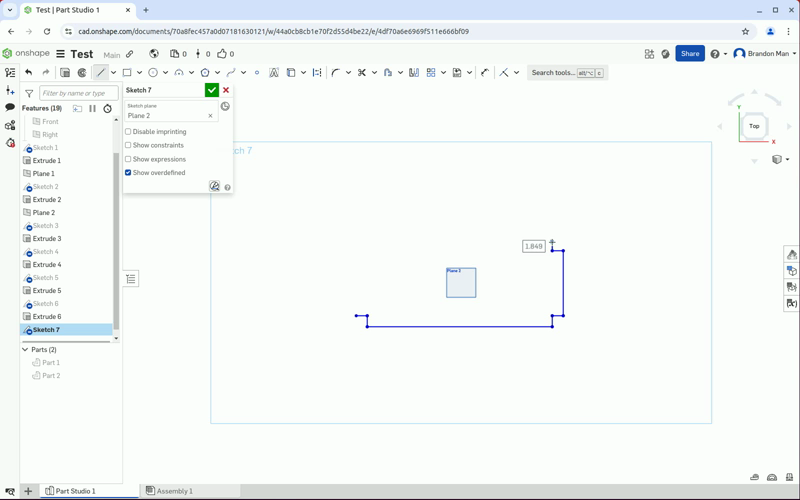
mouse_move(367, 241)
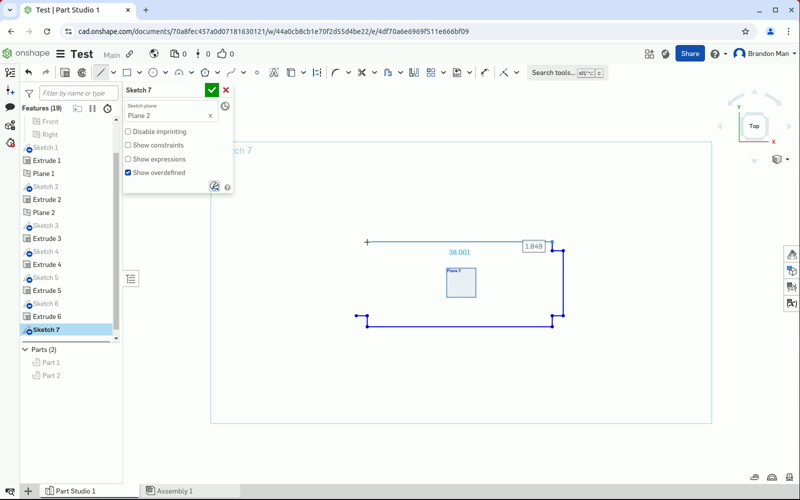
click(367, 241)
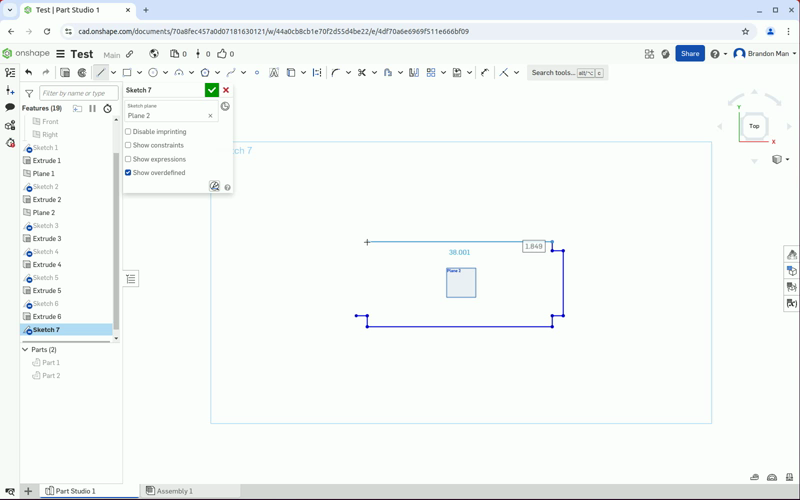
key_up(shift)
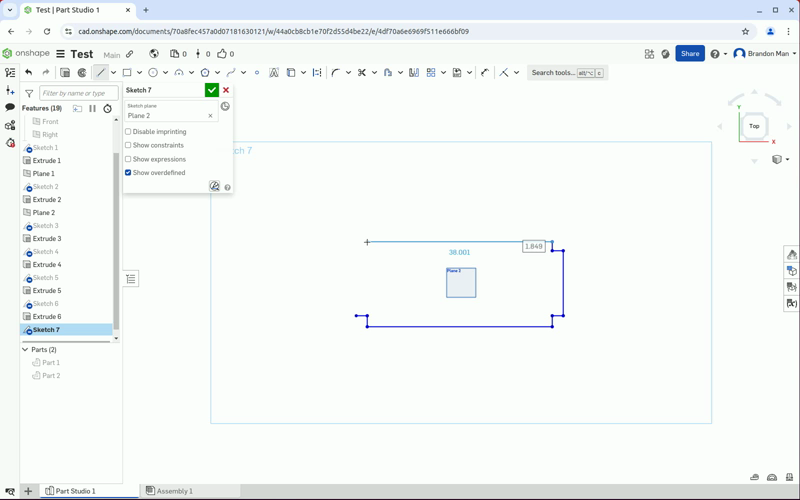
key_down(shift)
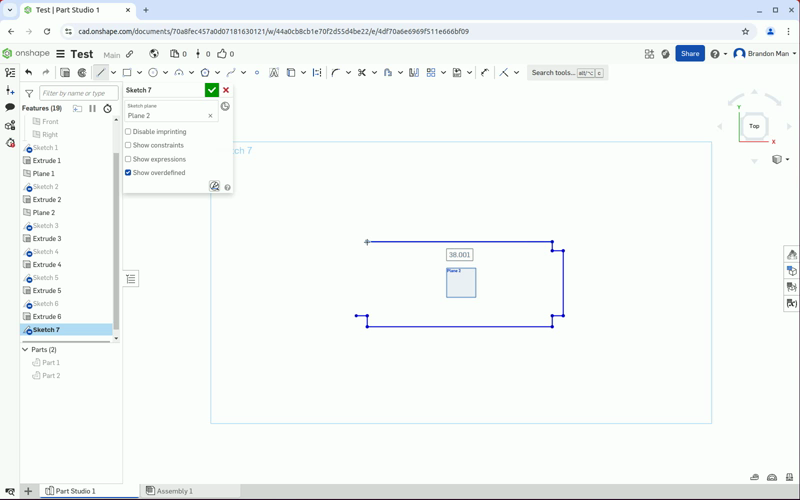
mouse_move(397, 241)
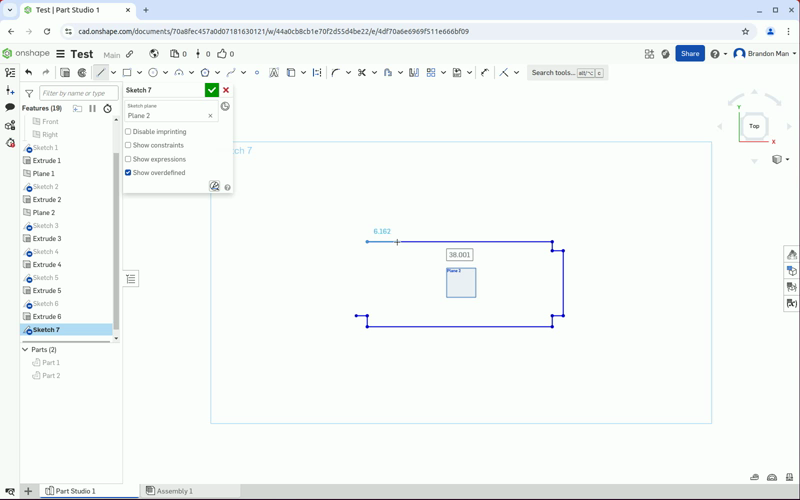
mouse_move(367, 250)
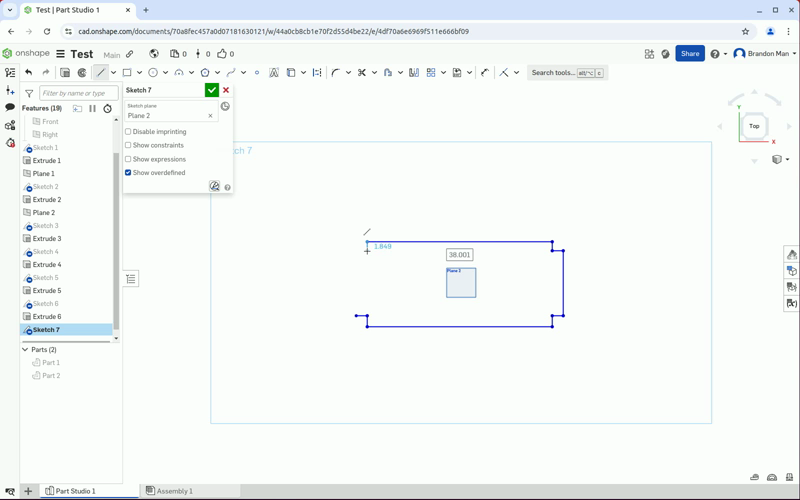
click(367, 250)
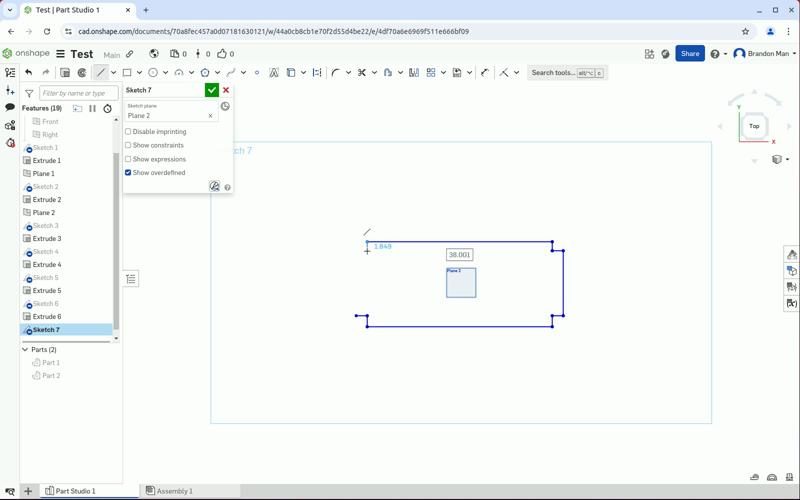
key_up(shift)
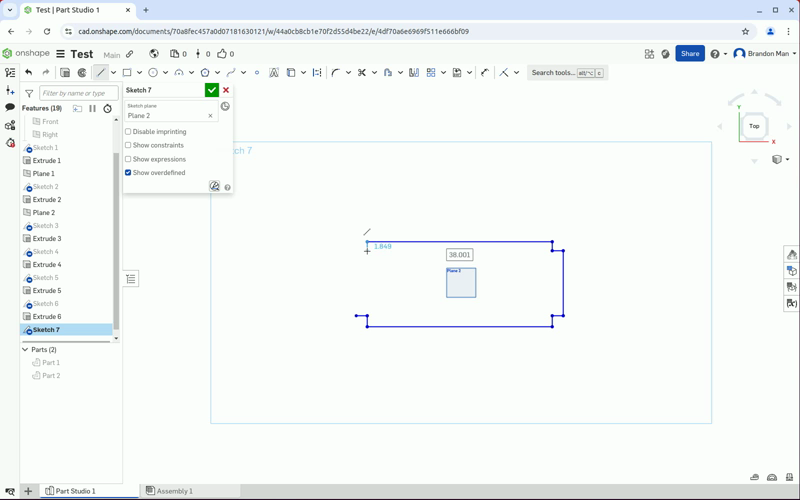
key_down(shift)
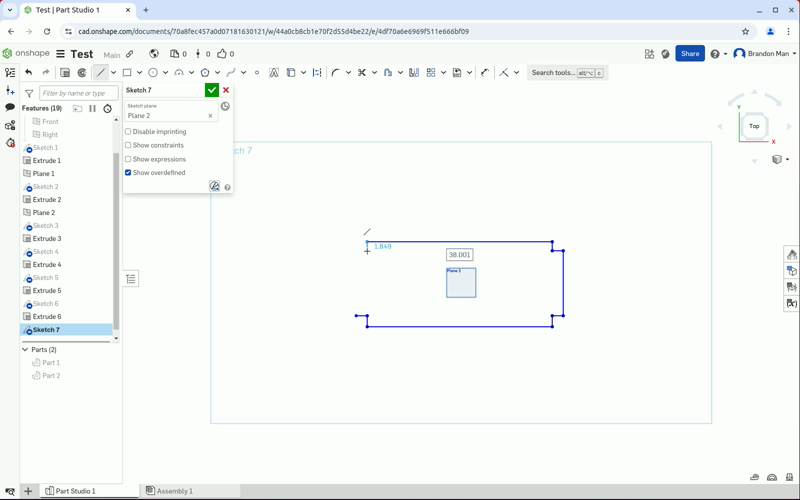
mouse_move(397, 250)
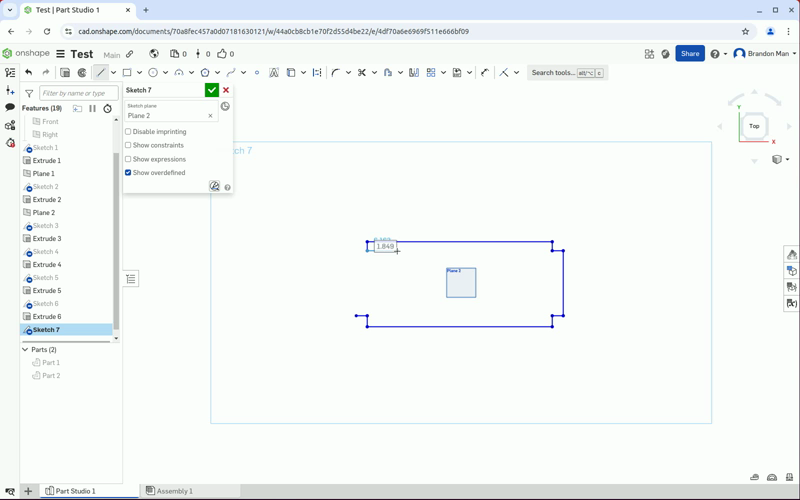
mouse_move(356, 250)
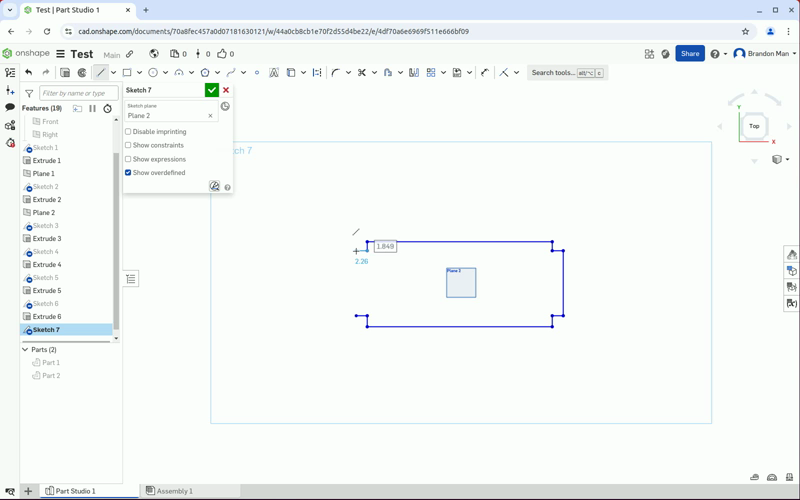
click(356, 250)
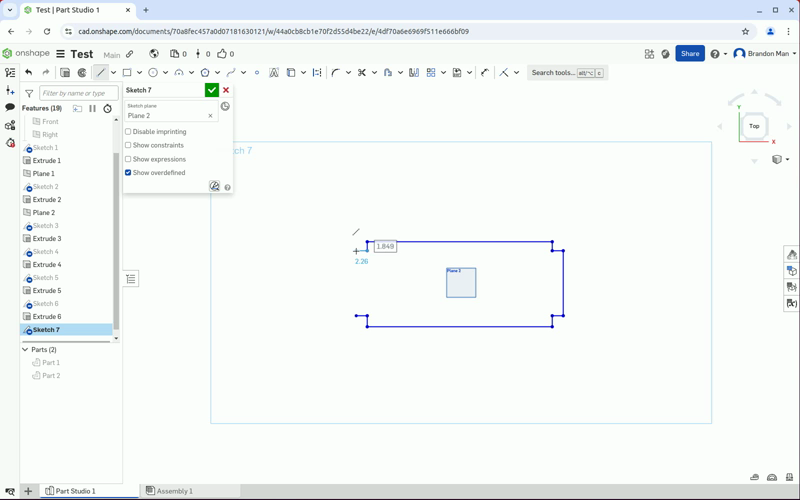
key_up(shift)
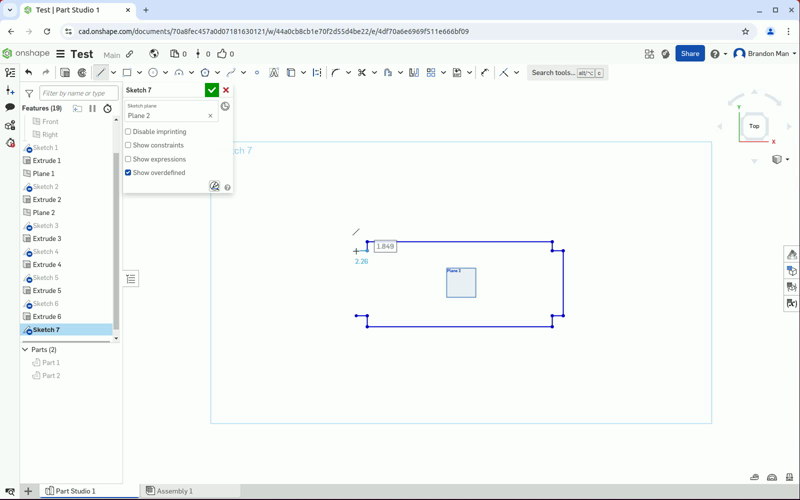
key_down(shift)
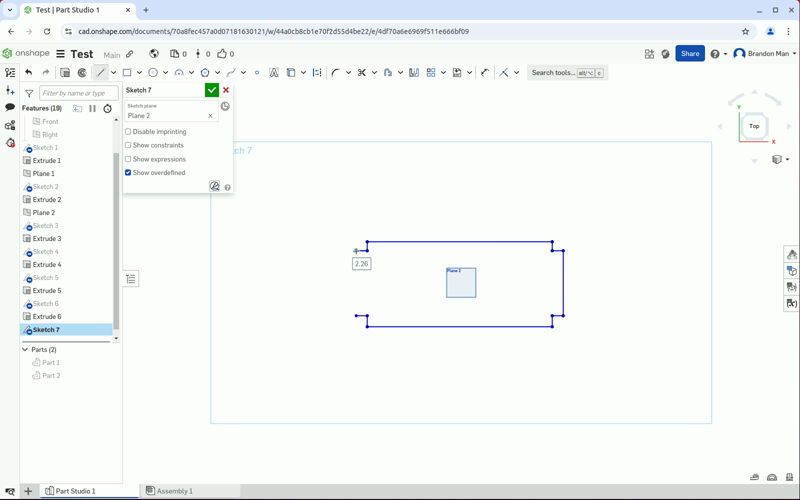
mouse_move(356, 315)
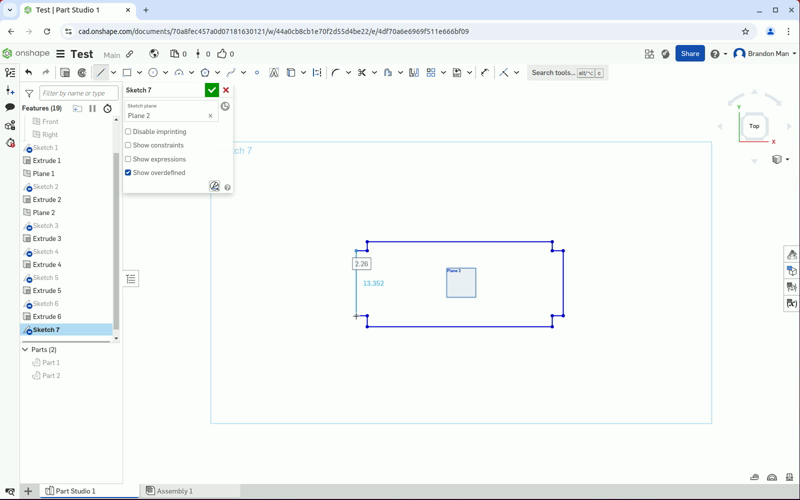
key_up(shift)
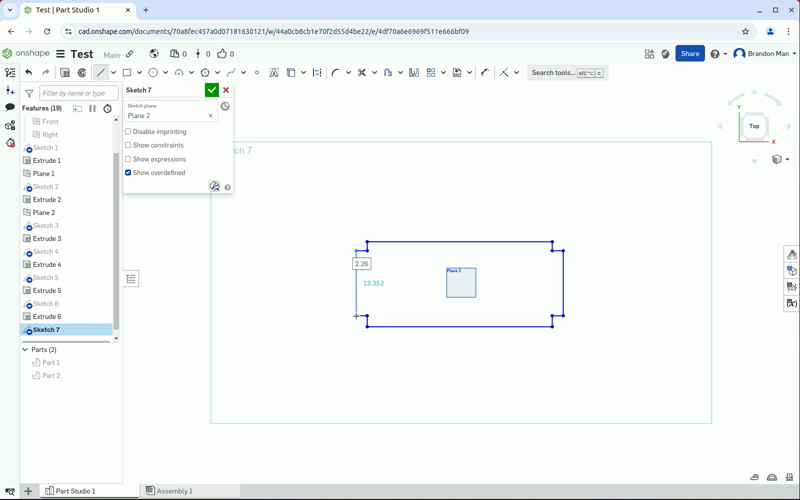
click(356, 315)
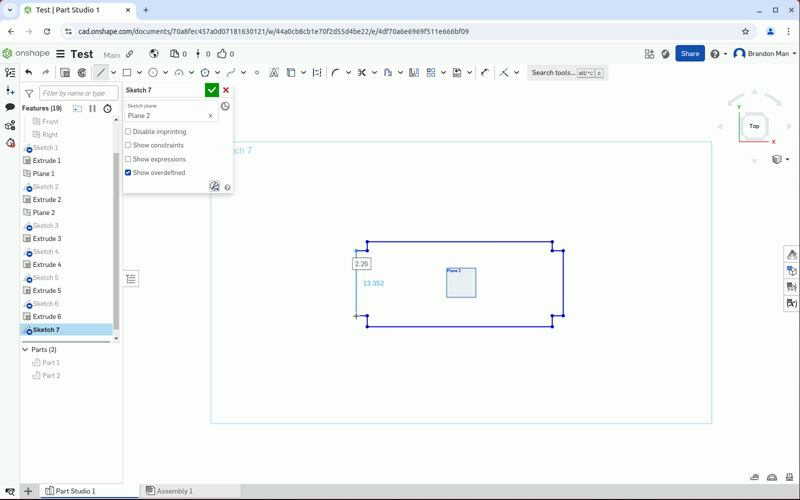
key(esc)
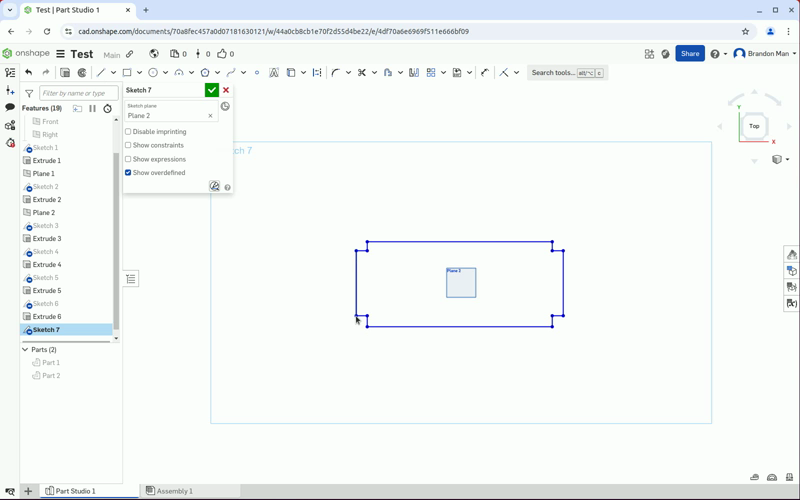
mouse_move(403, 273)
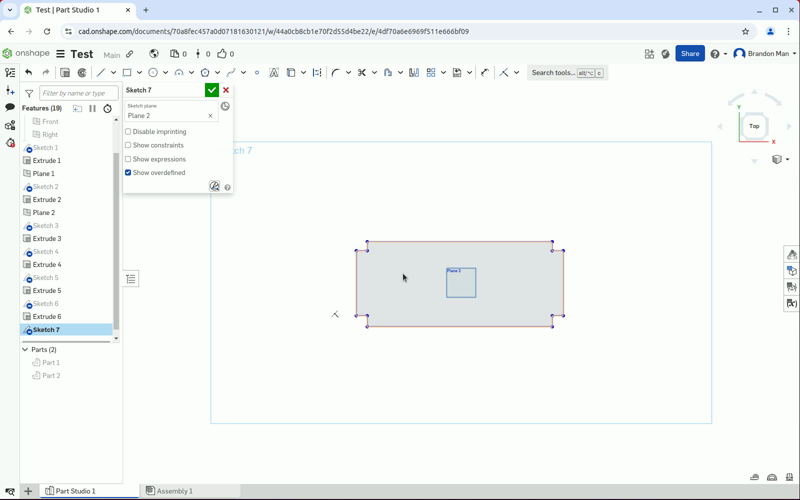
click(403, 273)
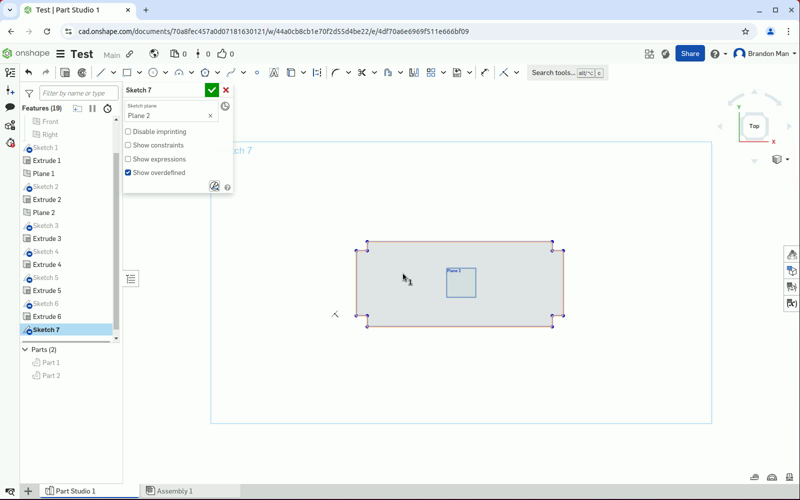
mouse_move(73, 352)
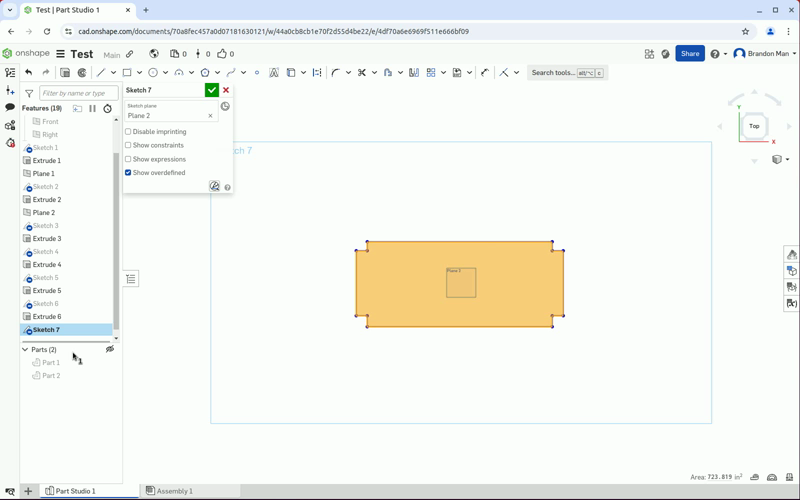
key(shift+y)
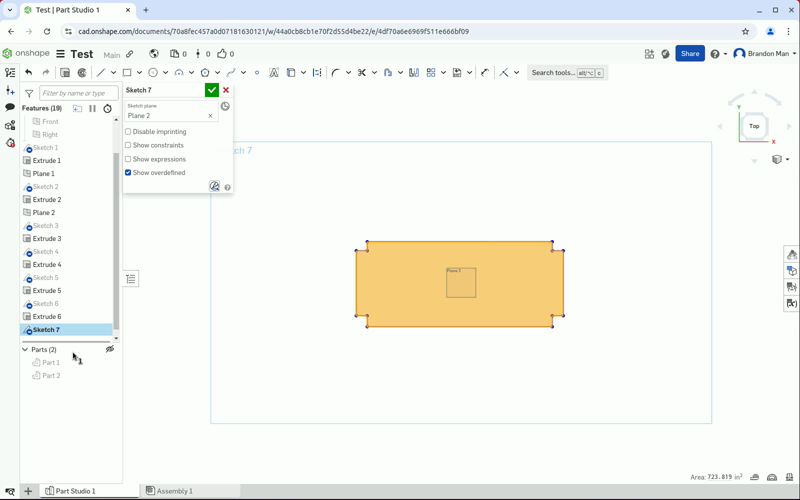
key(shift+e)
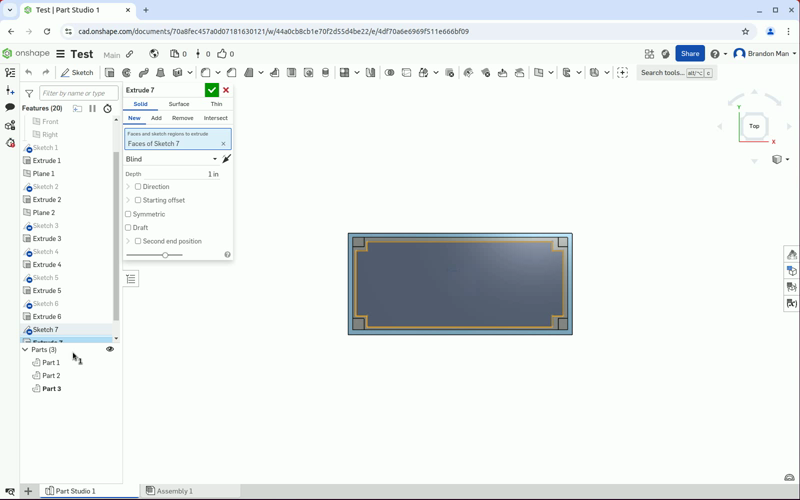
mouse_move(143, 106)
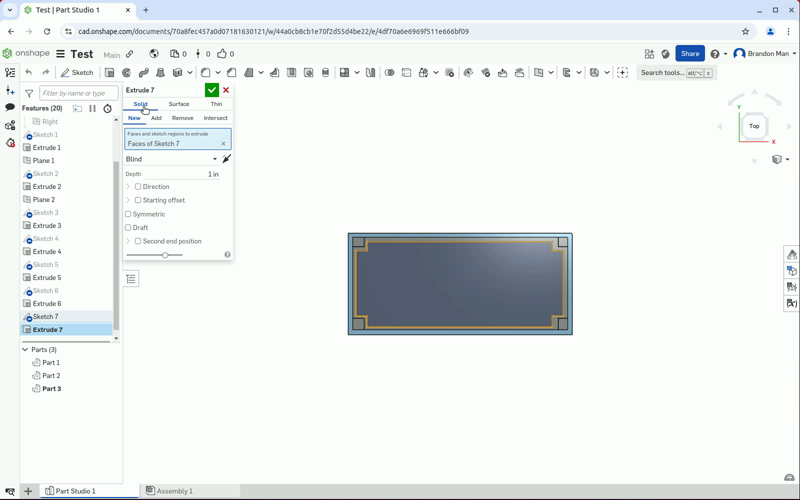
click(143, 106)
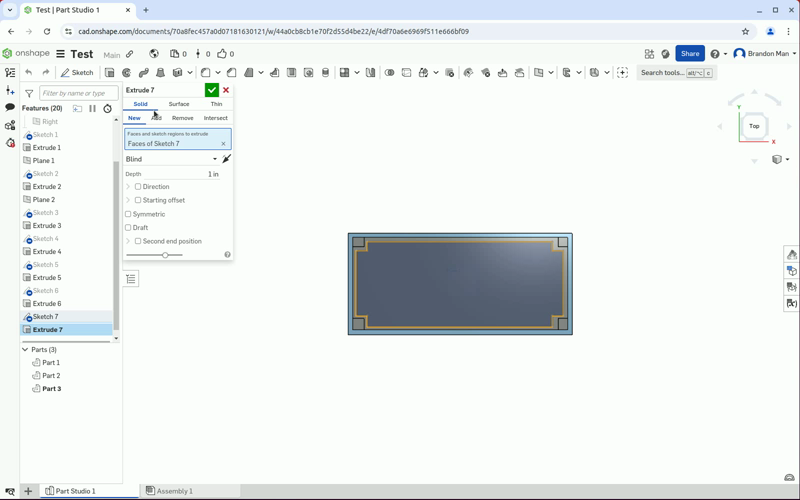
mouse_move(186, 120)
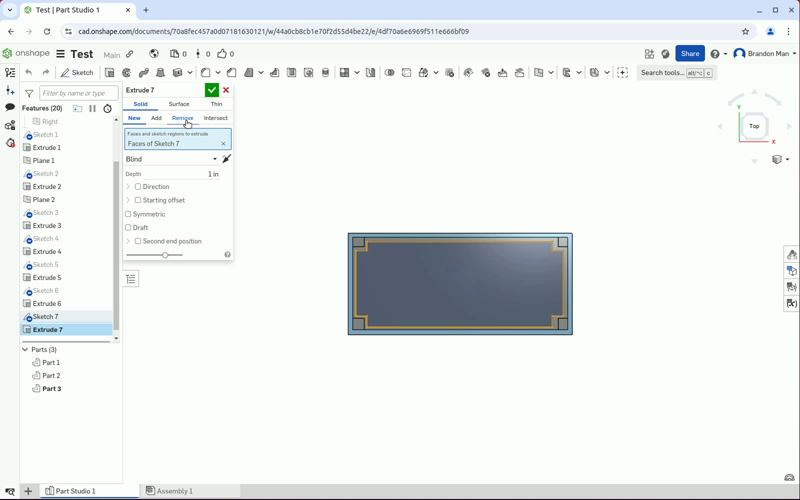
click(186, 120)
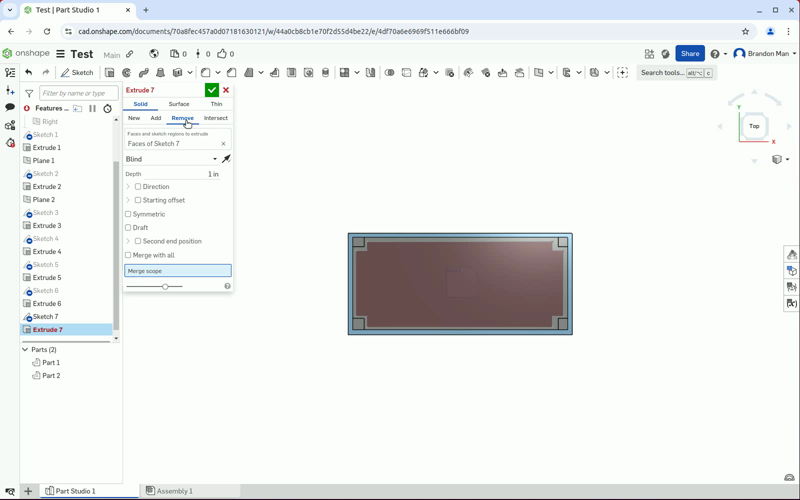
key(tab, 4)
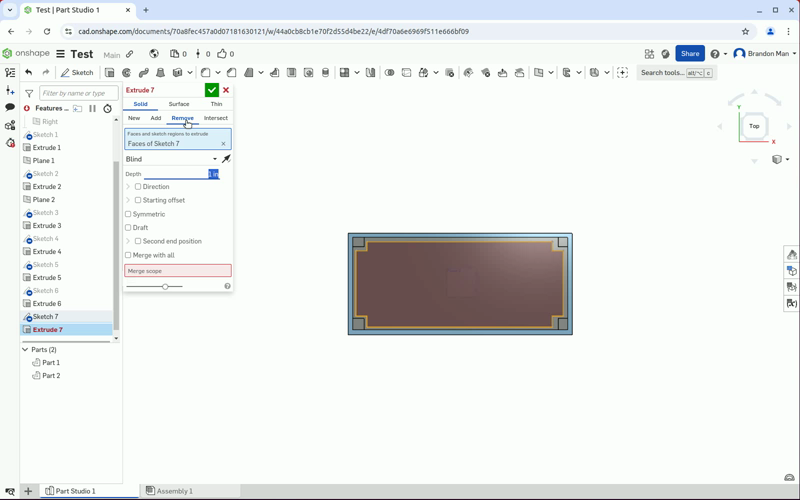
text(0.722)
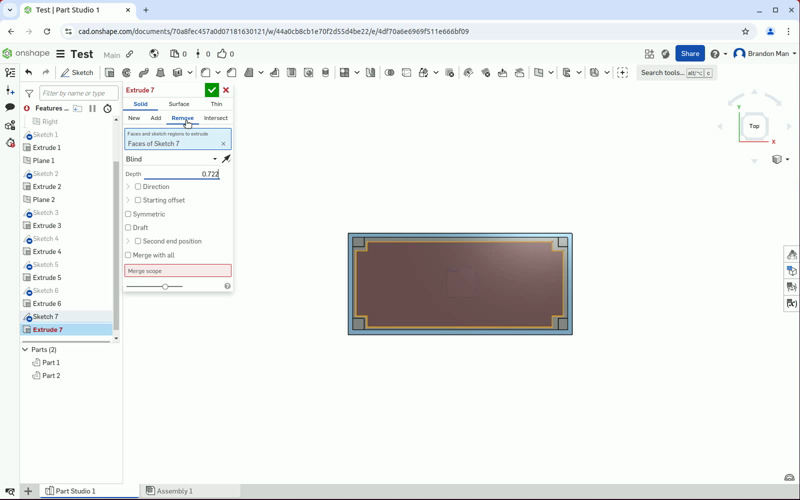
key(tab, 6)
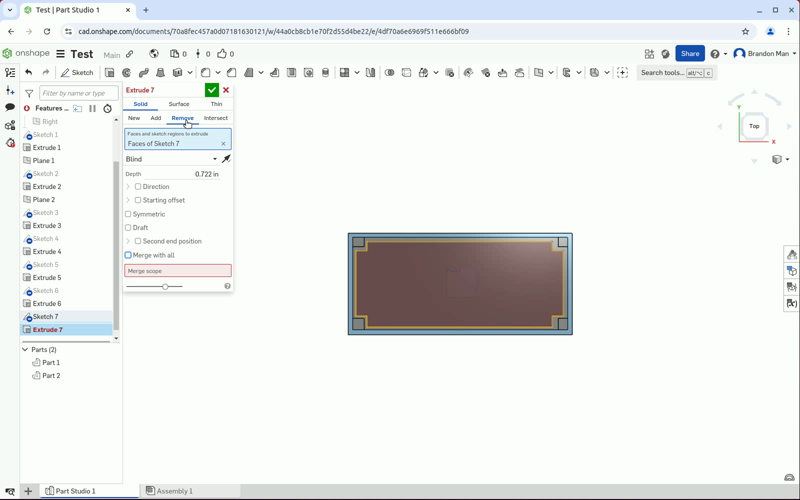
key(space)
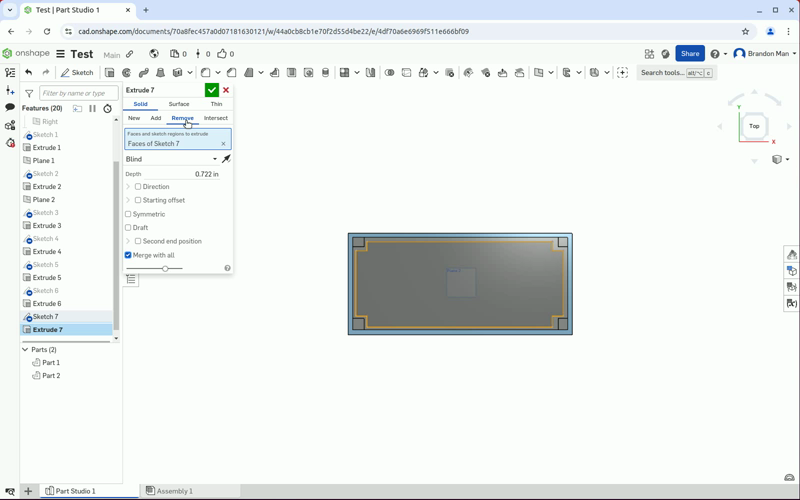
key(enter)
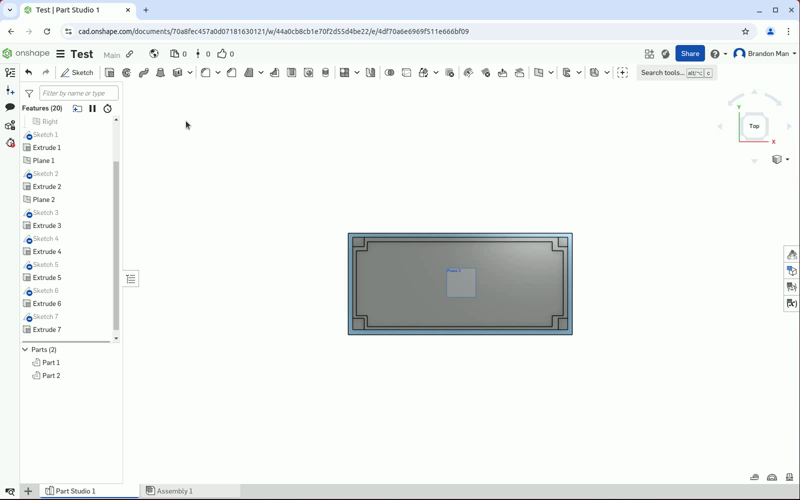
key(shift+h)
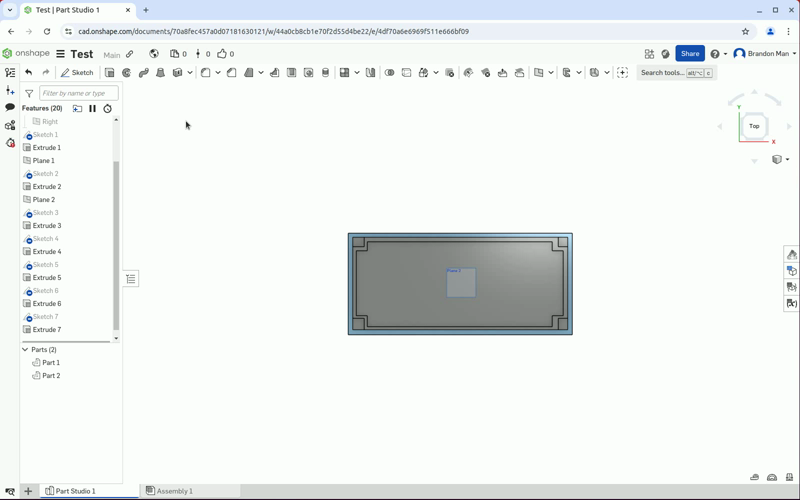
key(shift+h)
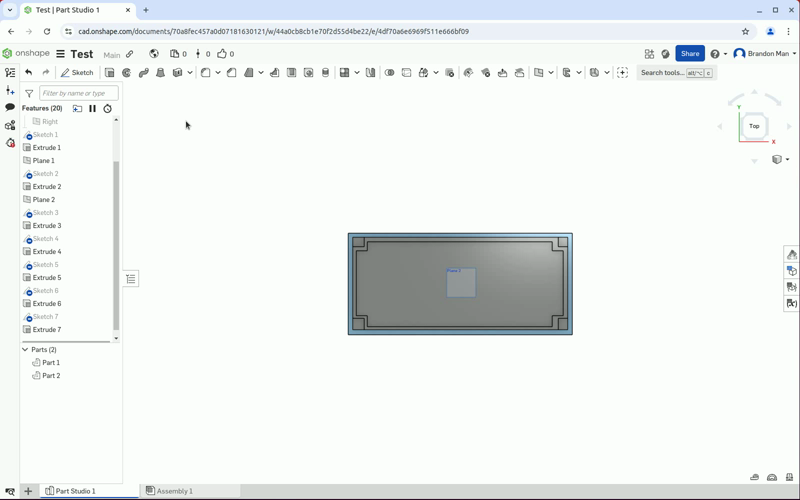
key(shift+7)
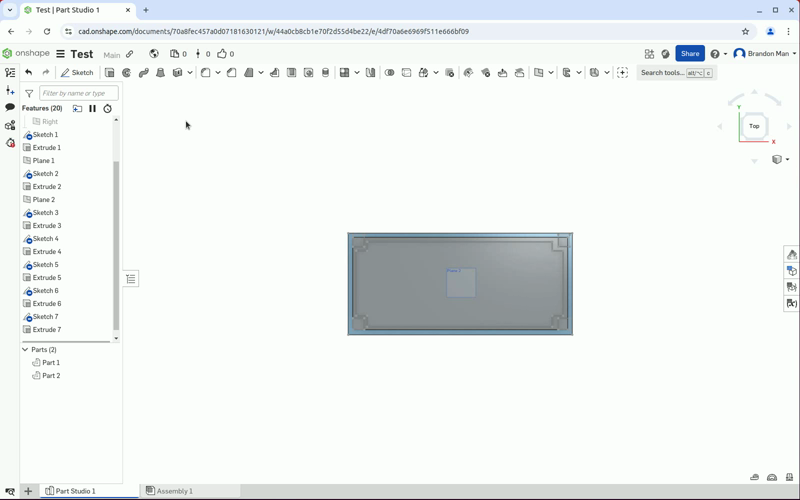
key(up, 3)
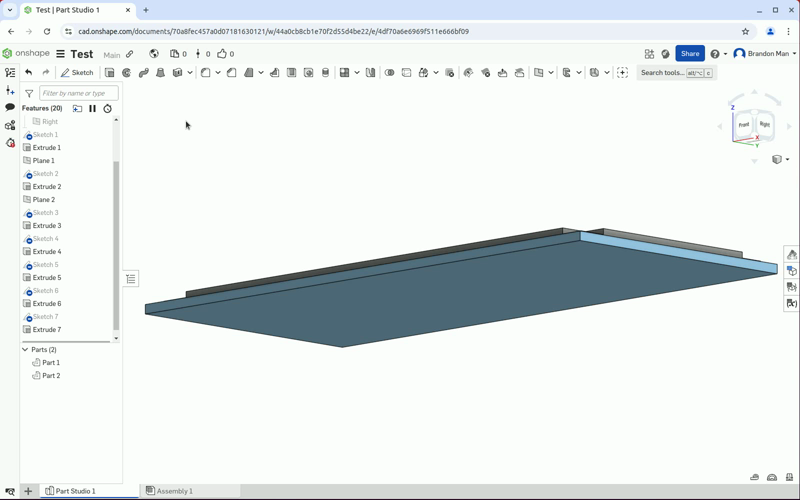
key(left, 3)
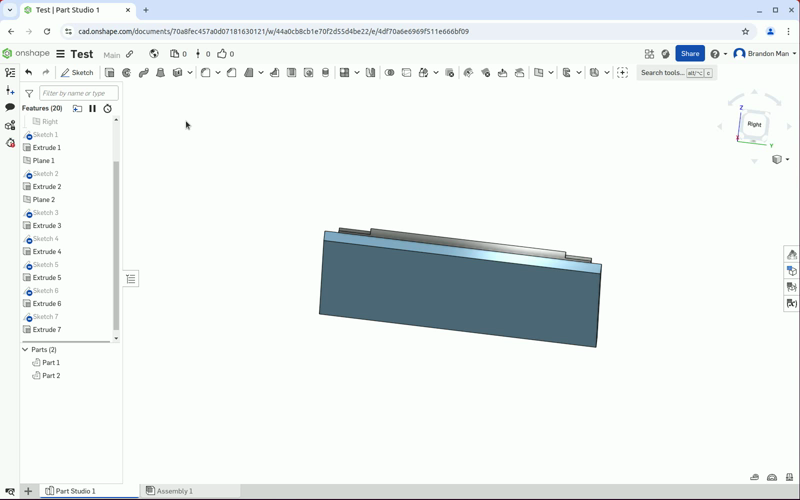
key(right, 3)
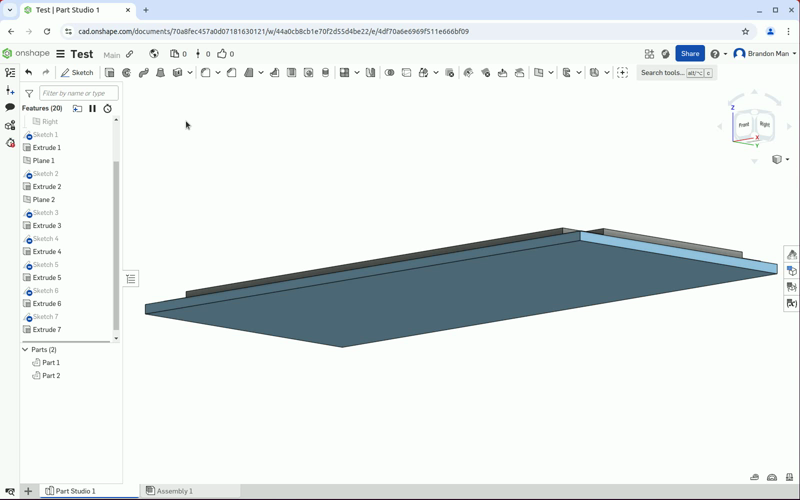
key(down, 3)
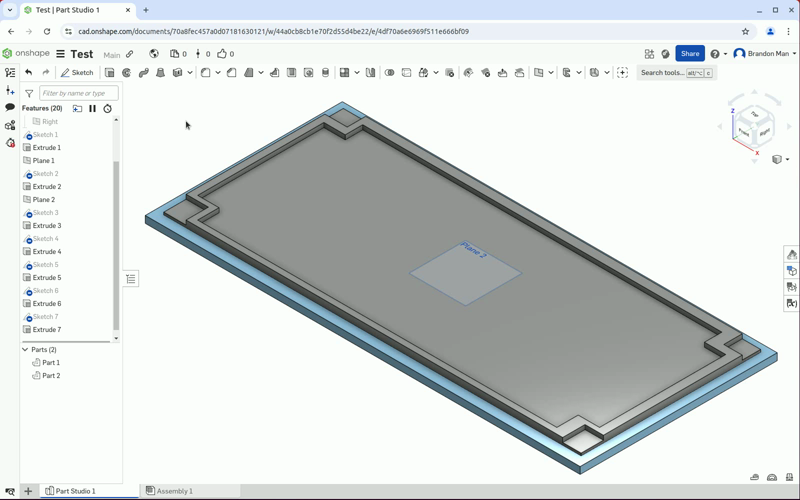
mouse_move(69, 137)
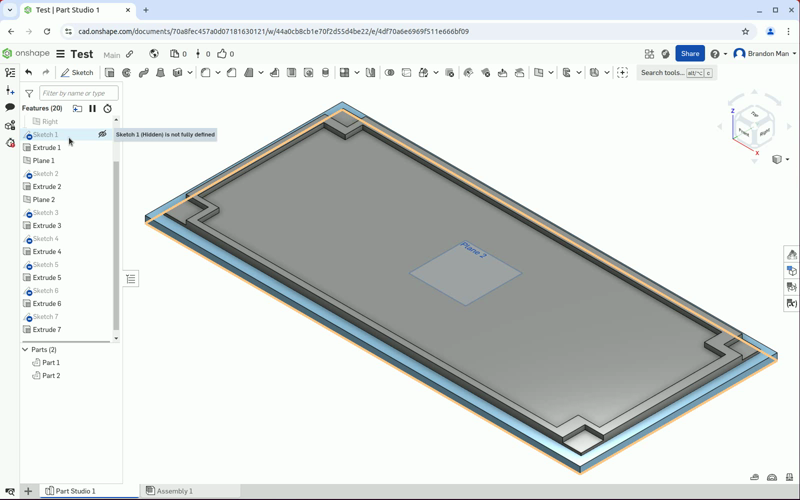
click(69, 137)